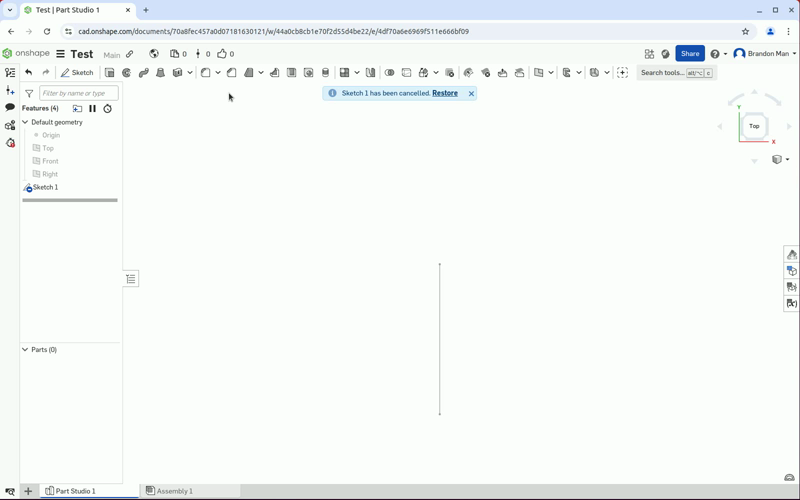
key(shift+h)
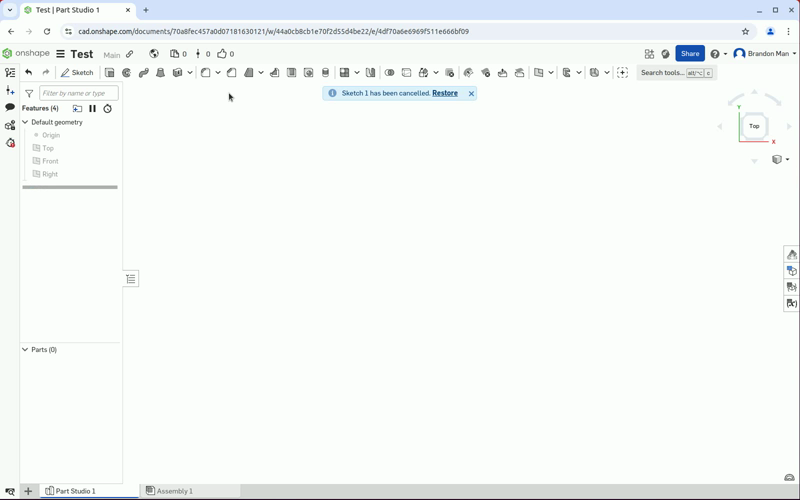
key(shift+s)
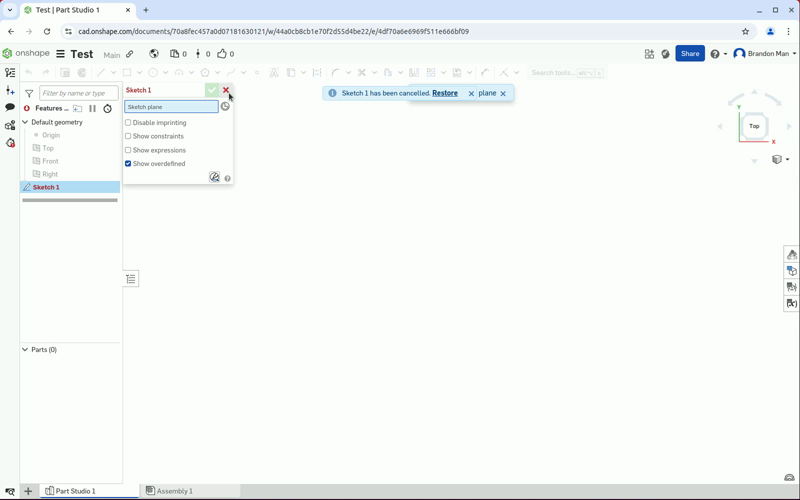
mouse_move(73, 150)
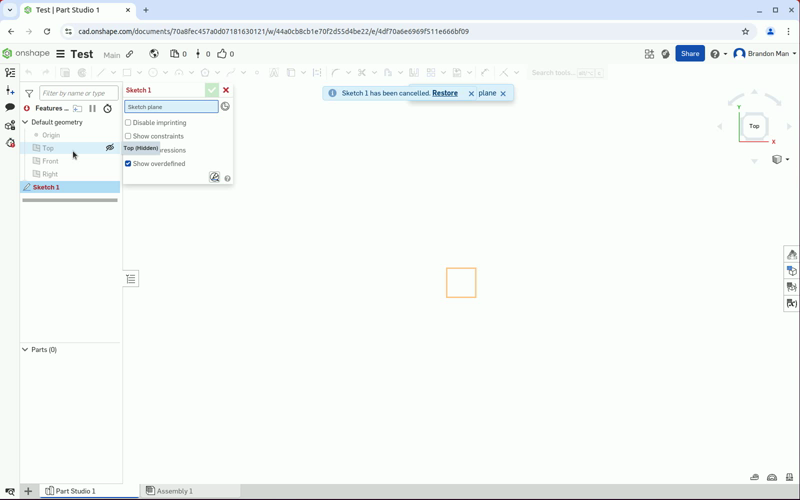
click(73, 150)
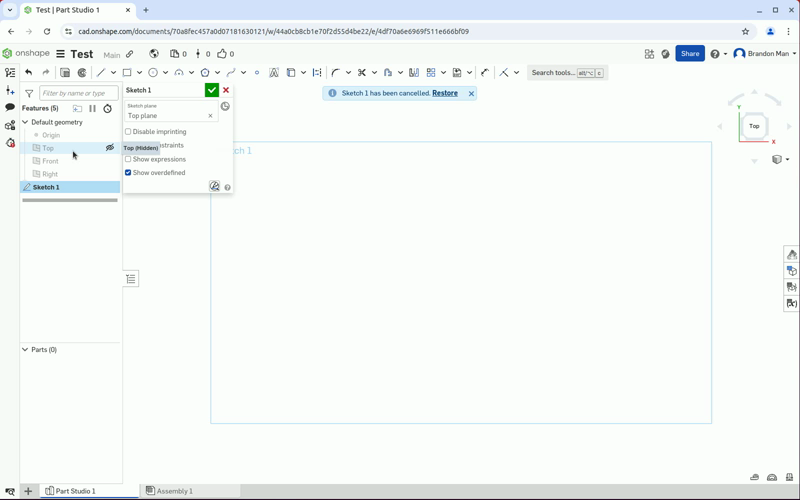
mouse_move(73, 352)
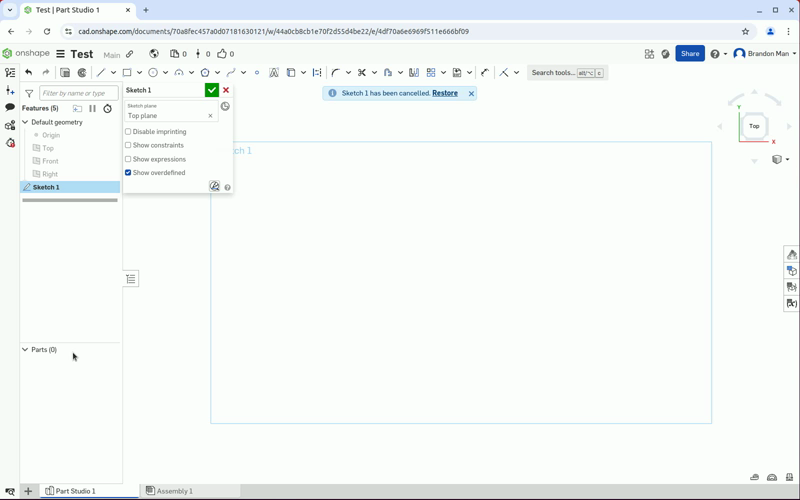
key(y)
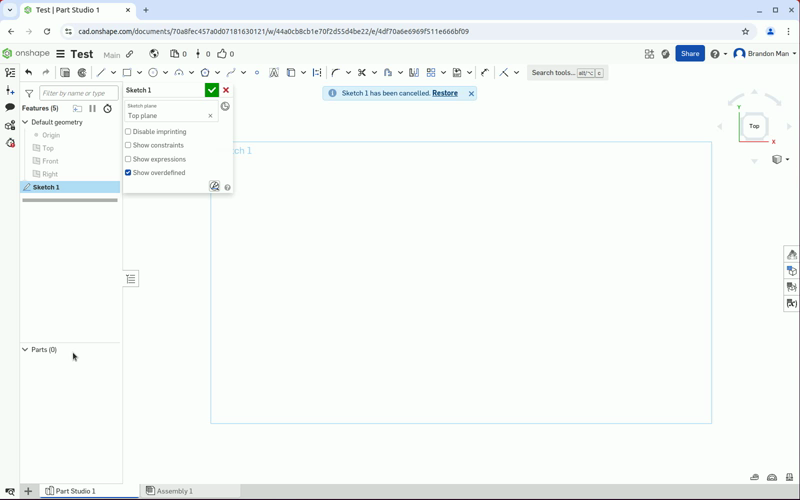
key(l)
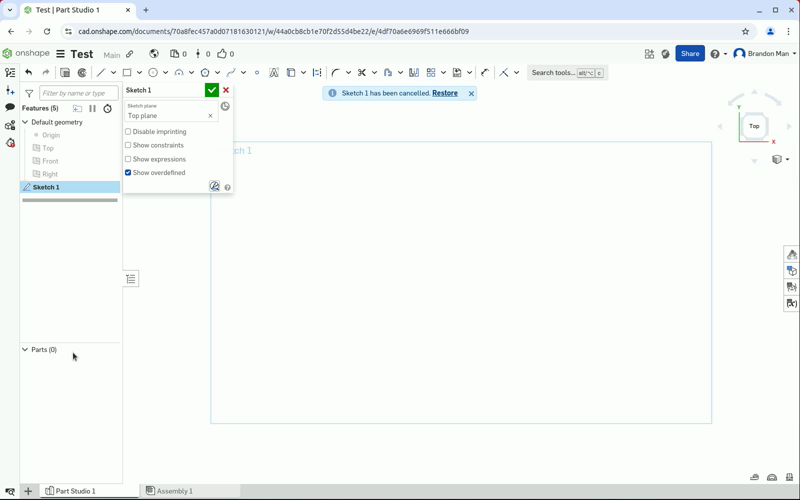
key_down(shift)
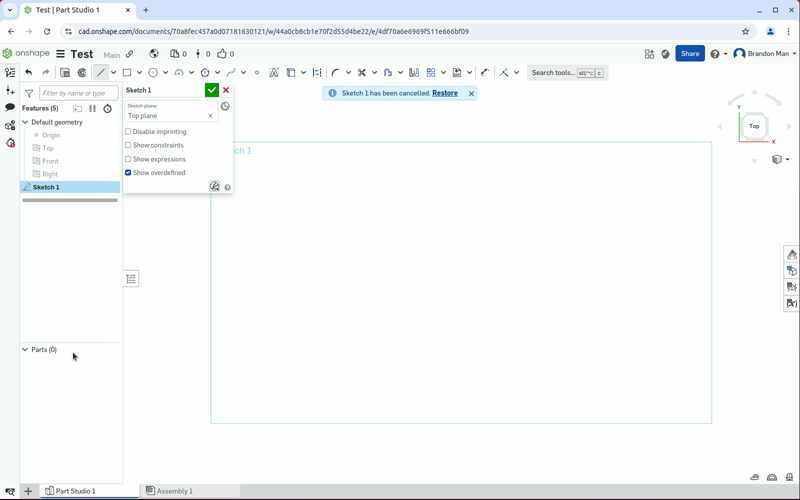
mouse_move(348, 320)
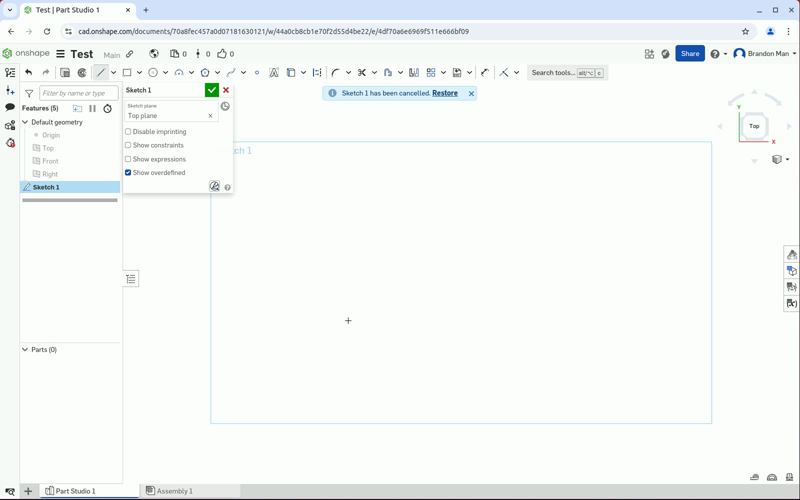
click(348, 320)
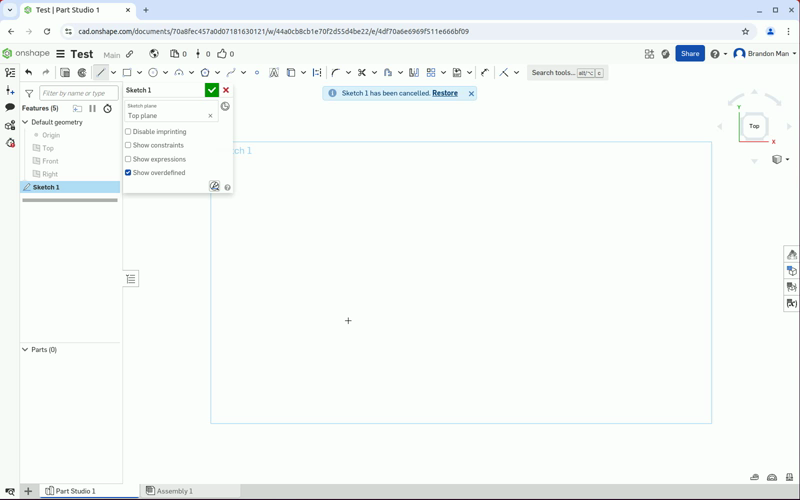
key_up(shift)
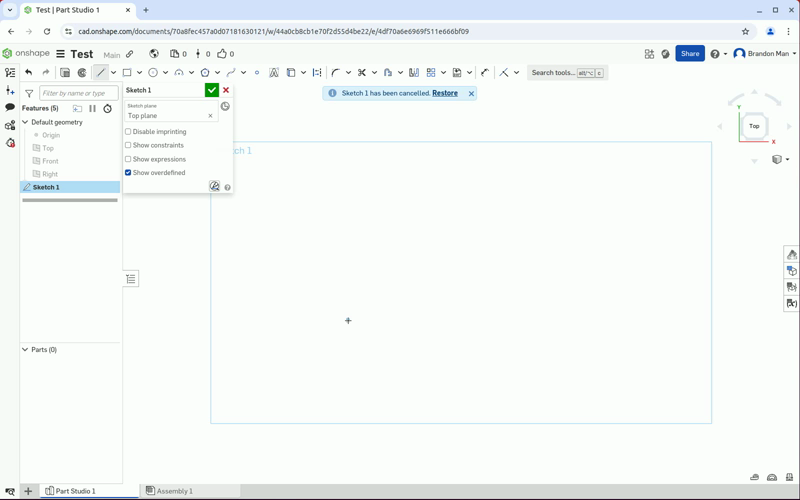
key_down(shift)
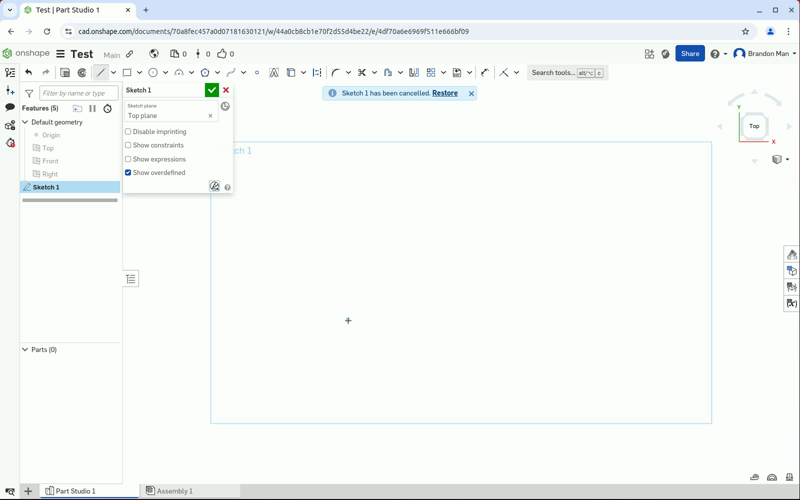
mouse_move(572, 320)
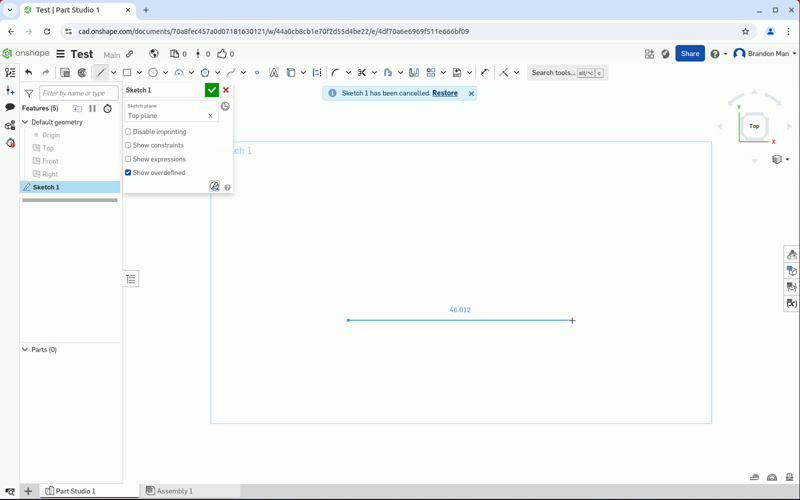
click(572, 320)
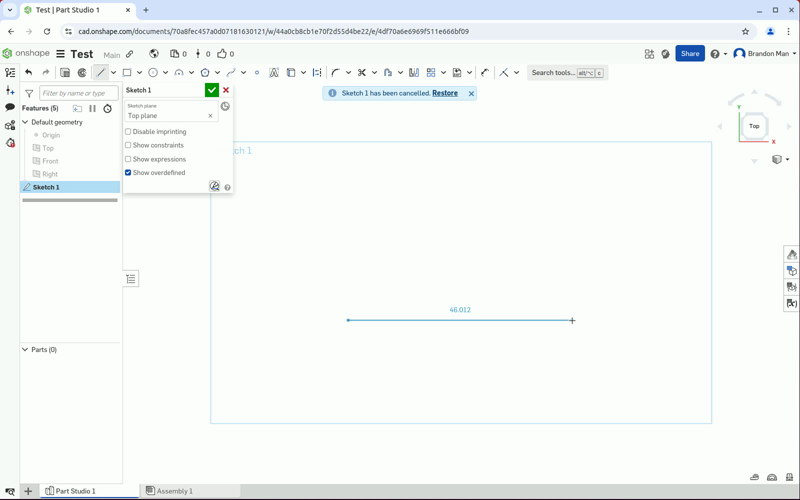
key_up(shift)
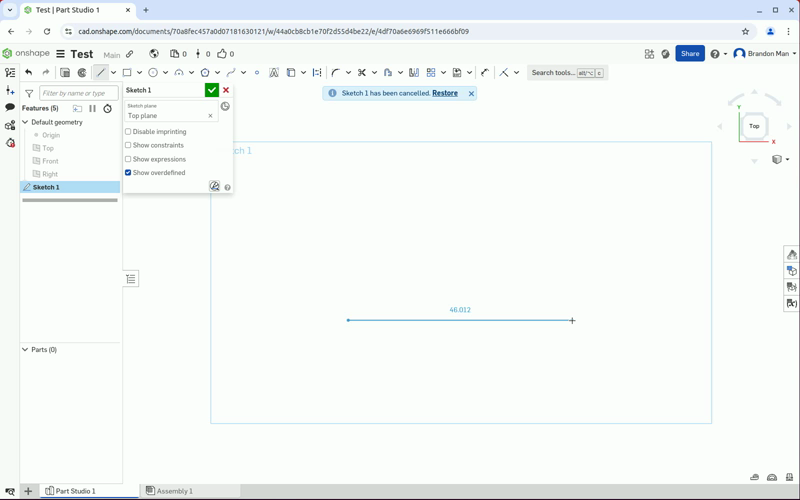
key_down(shift)
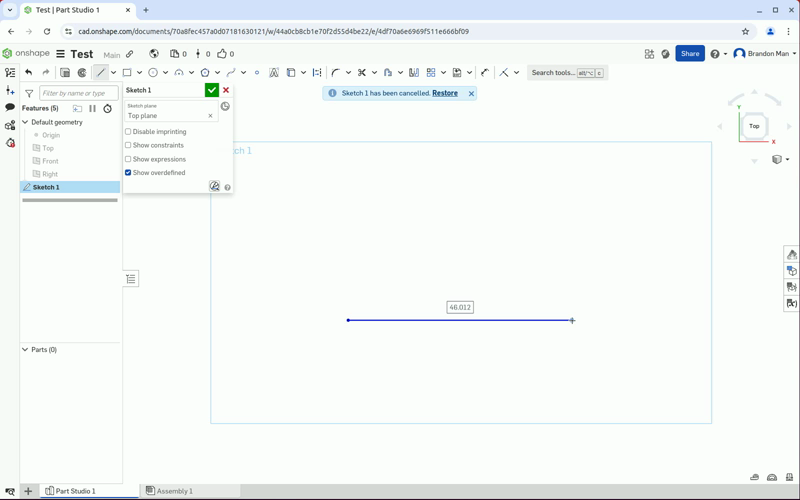
mouse_move(572, 245)
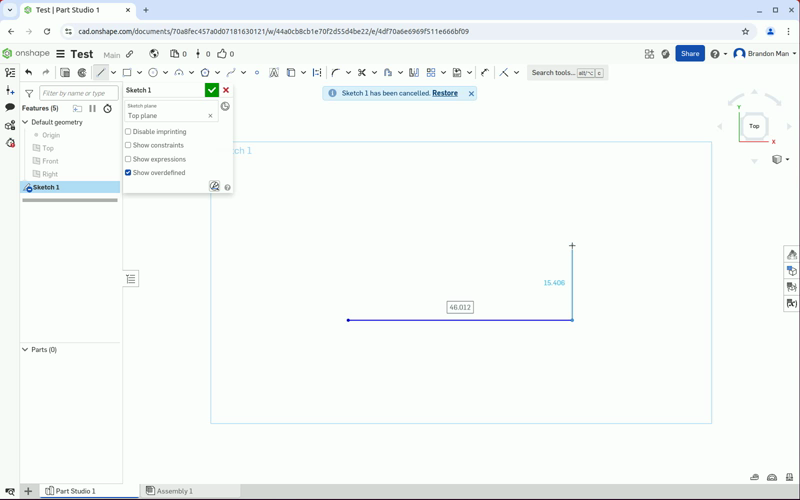
click(572, 245)
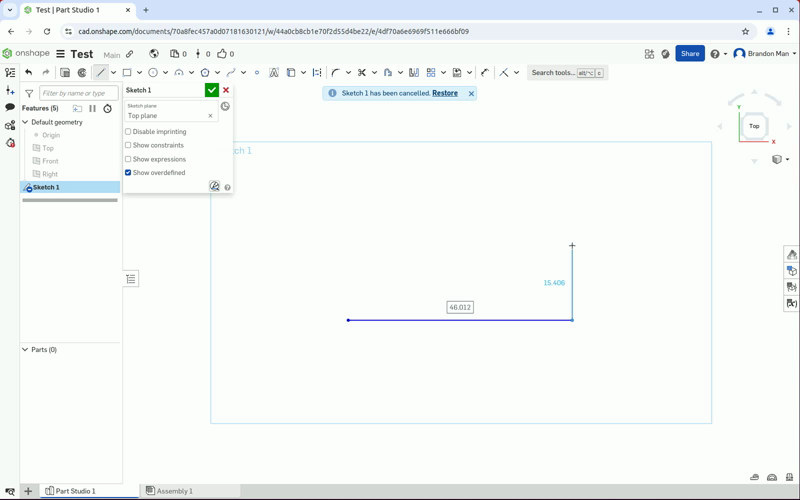
key_up(shift)
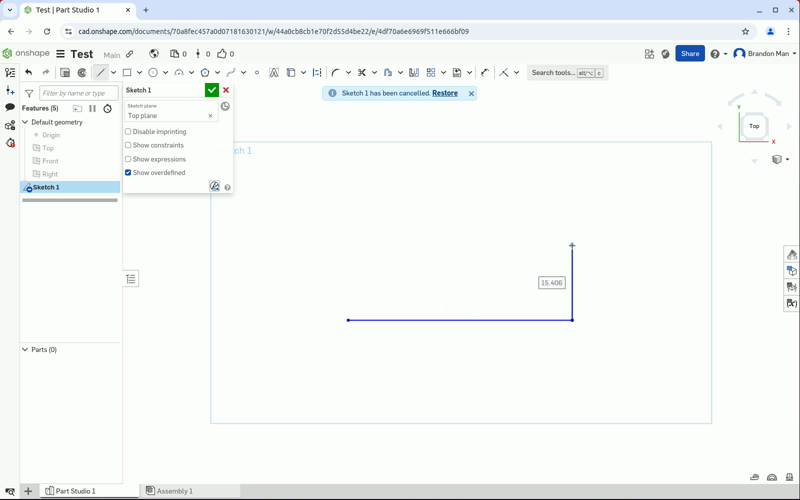
key_down(shift)
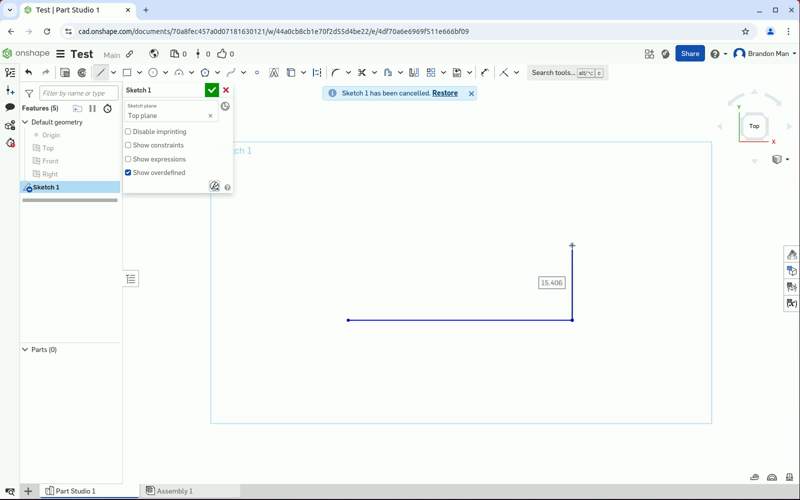
mouse_move(348, 245)
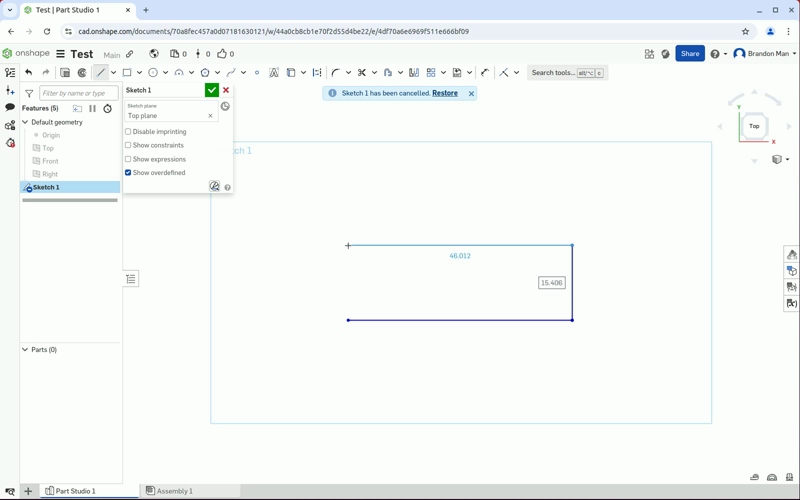
click(348, 245)
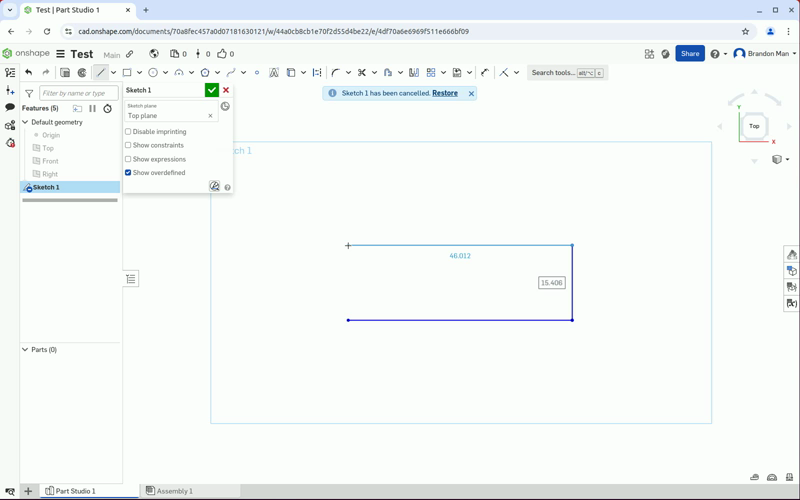
key_up(shift)
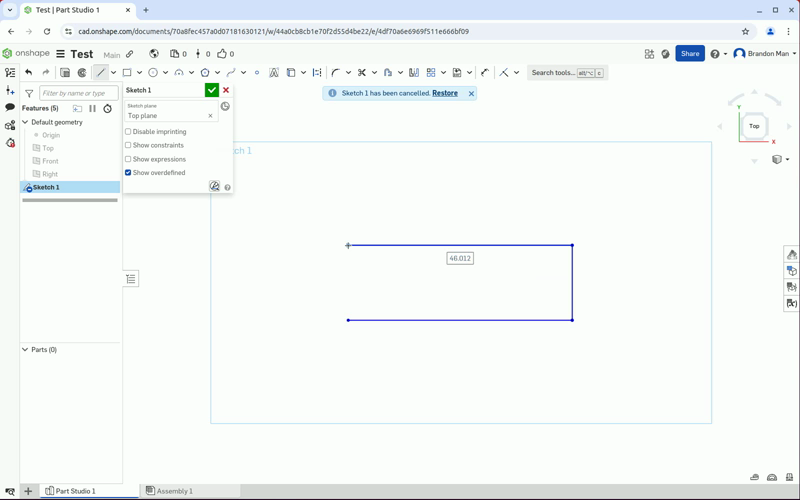
key_down(shift)
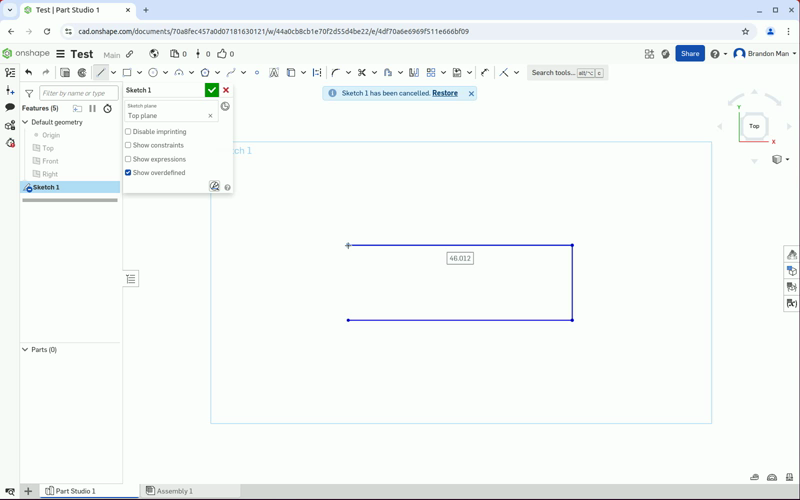
mouse_move(348, 320)
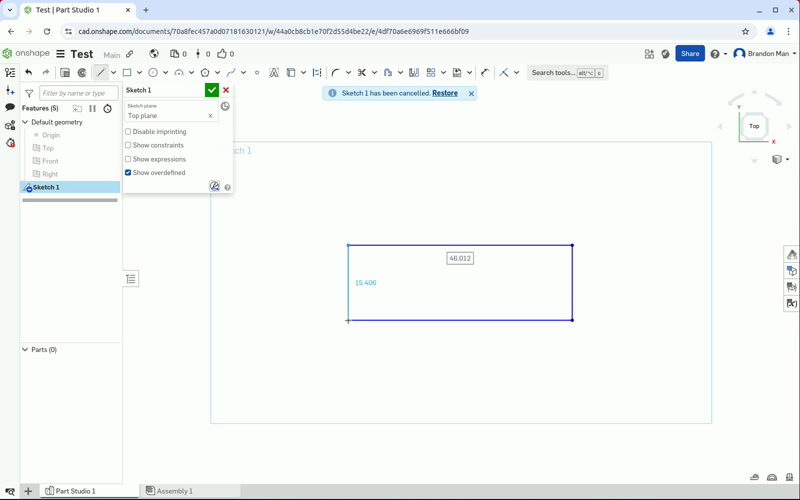
key_up(shift)
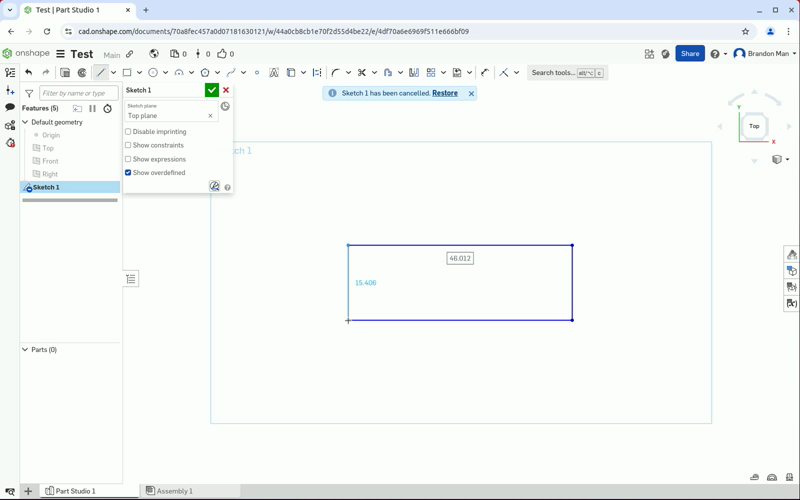
click(348, 320)
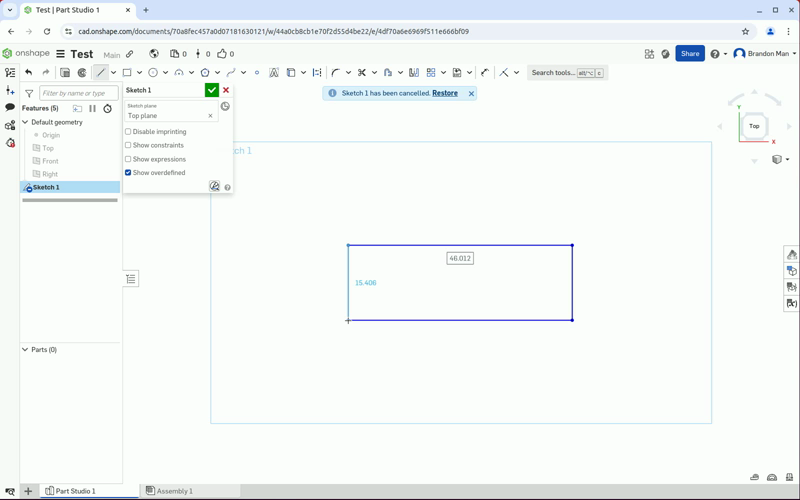
key(esc)
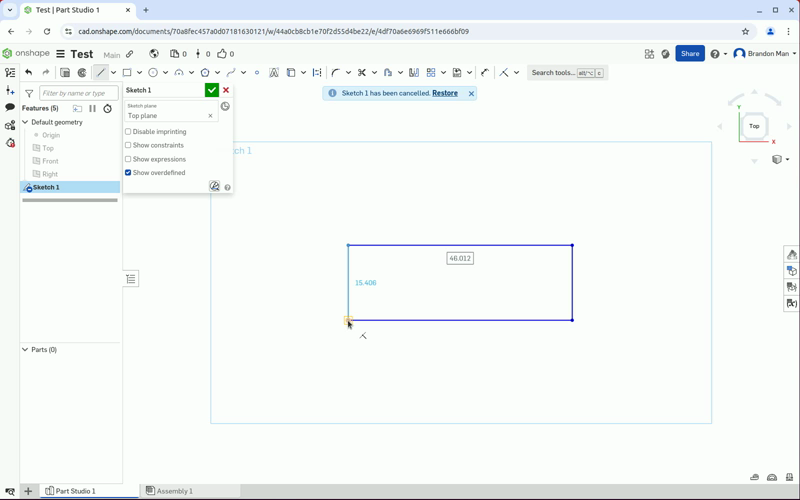
key(c)
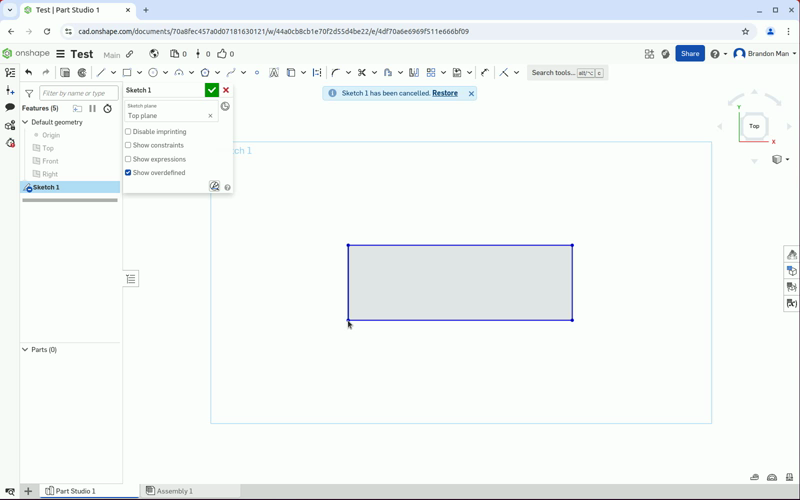
key_down(shift)
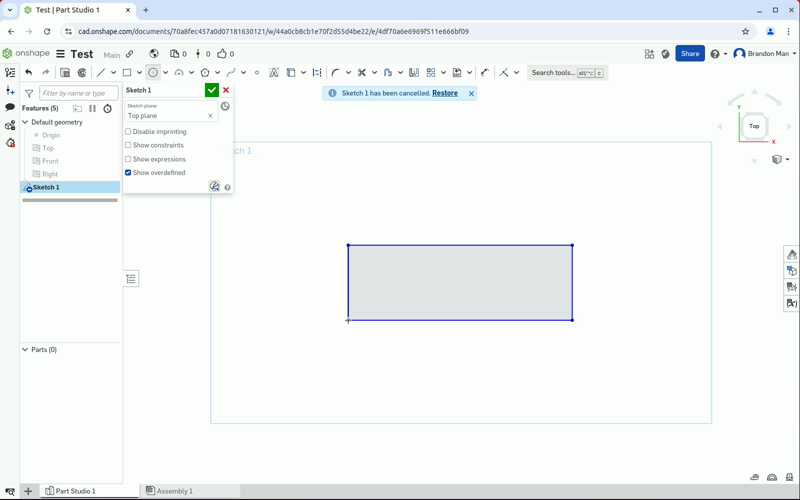
mouse_move(386, 282)
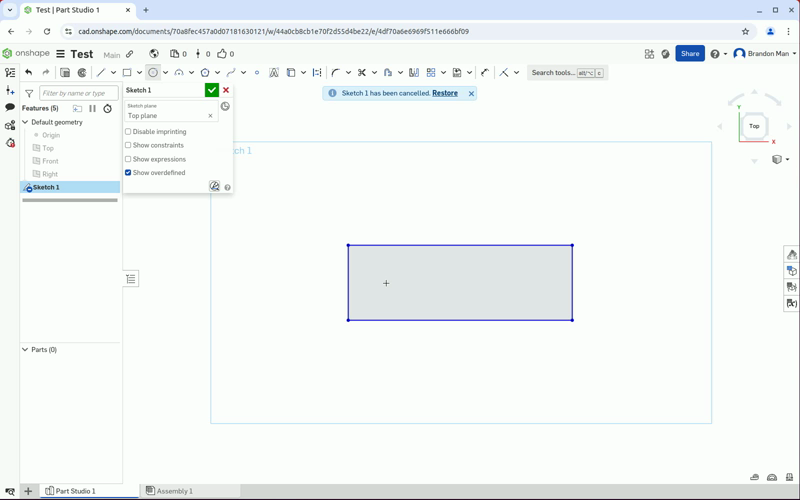
click(386, 282)
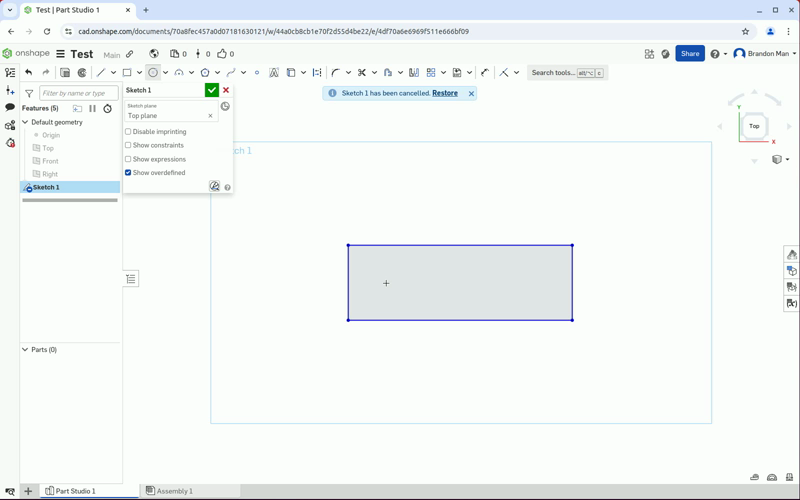
key_up(shift)
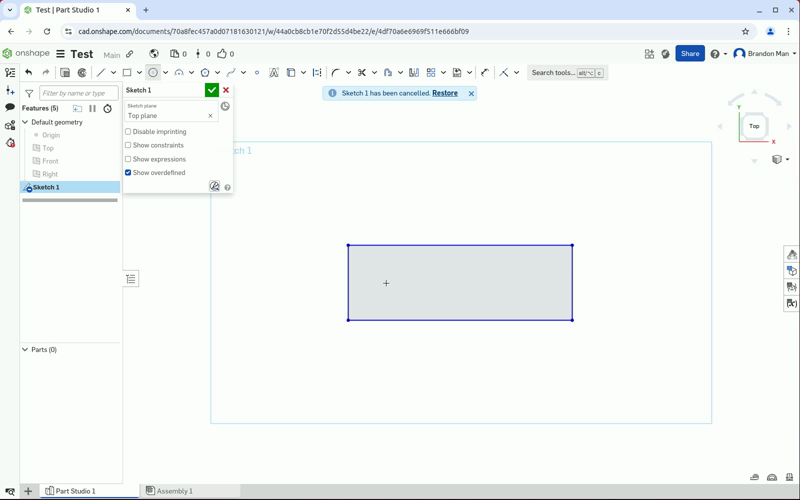
mouse_move(395, 282)
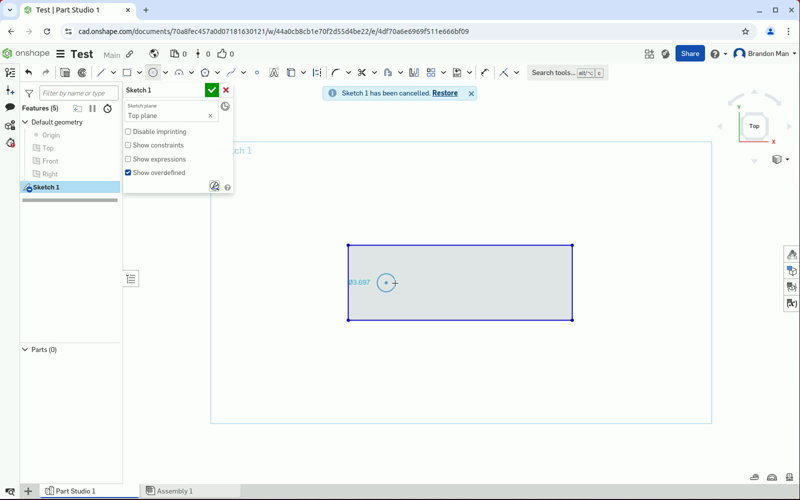
click(395, 282)
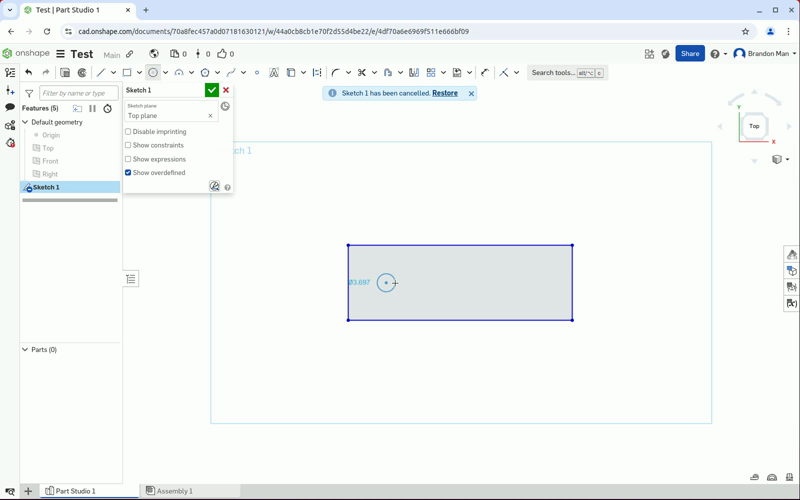
key(esc)
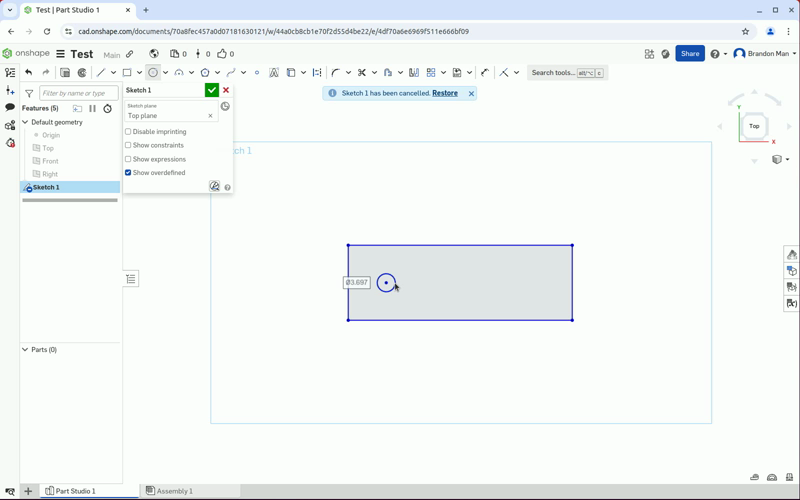
key(c)
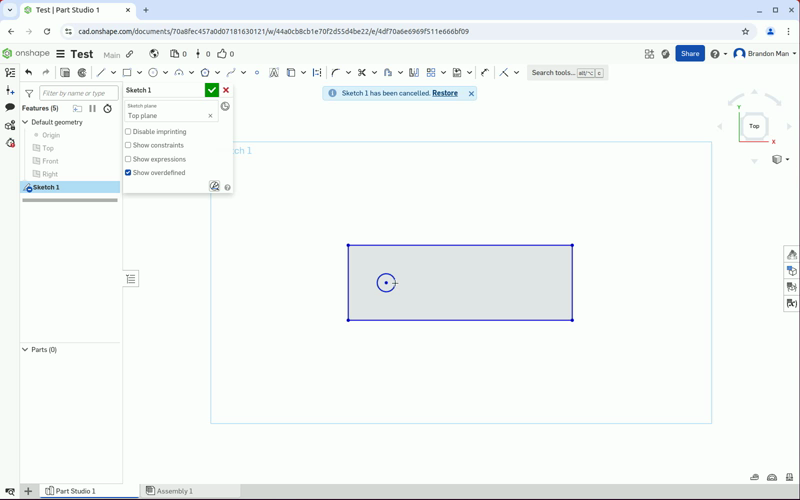
key_down(shift)
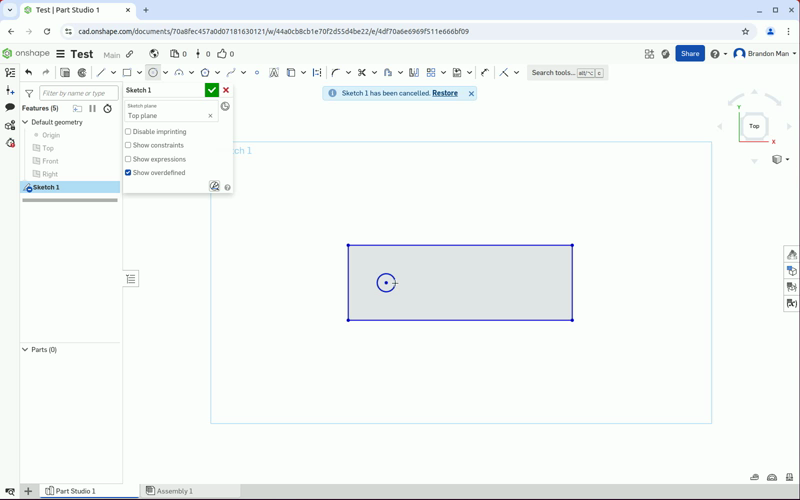
mouse_move(534, 282)
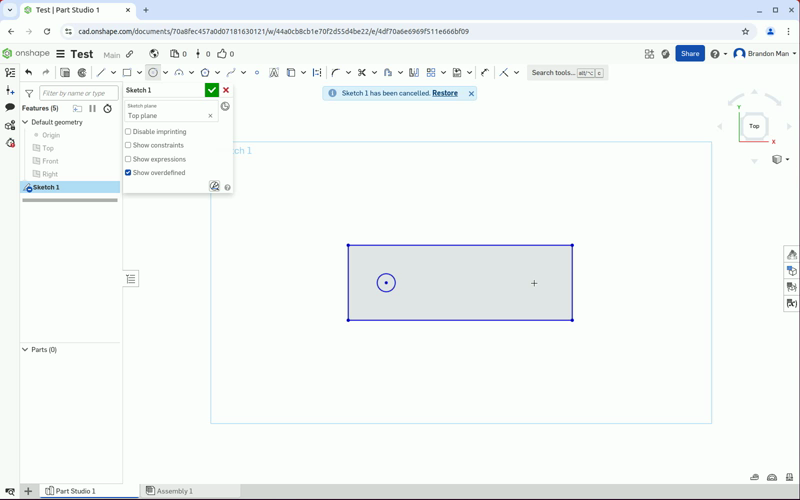
click(534, 282)
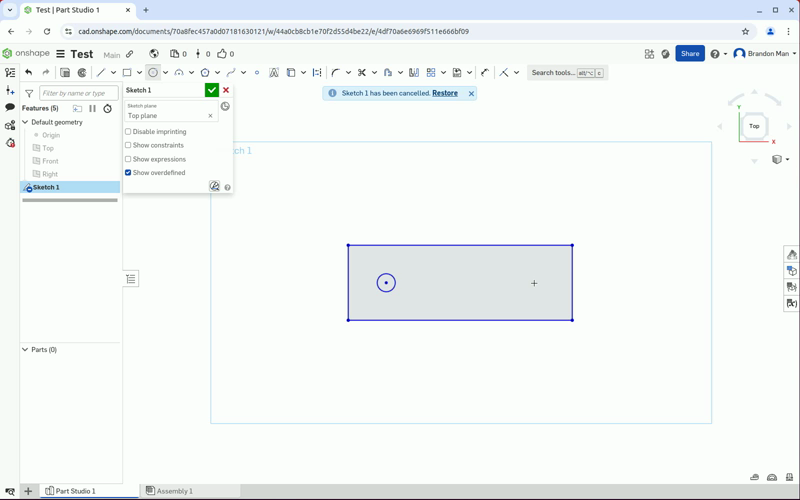
key_up(shift)
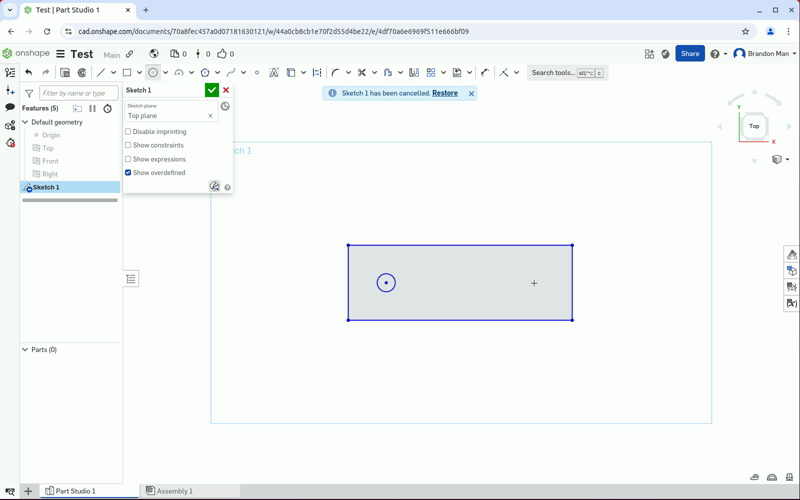
mouse_move(543, 282)
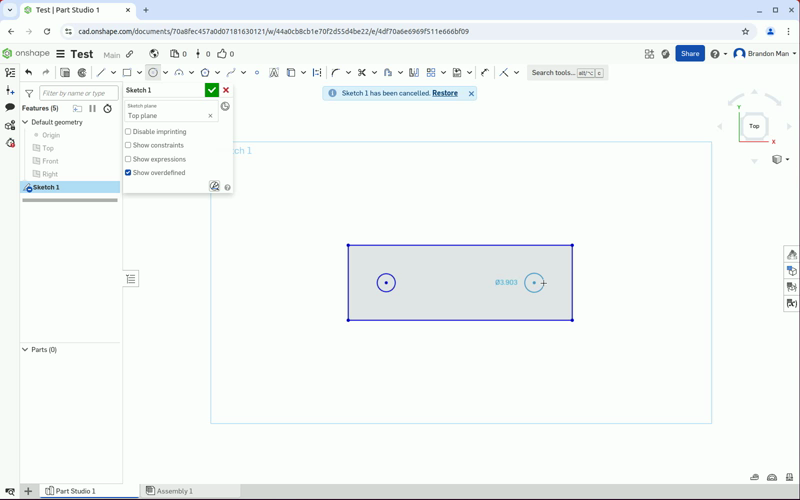
click(543, 282)
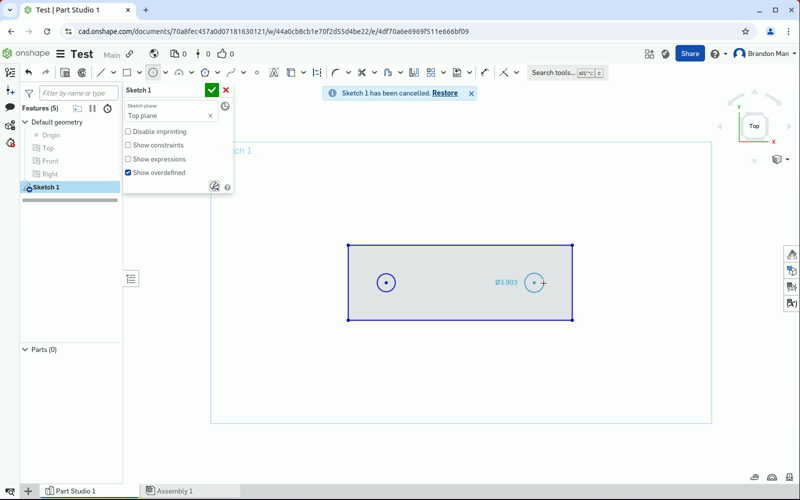
key(esc)
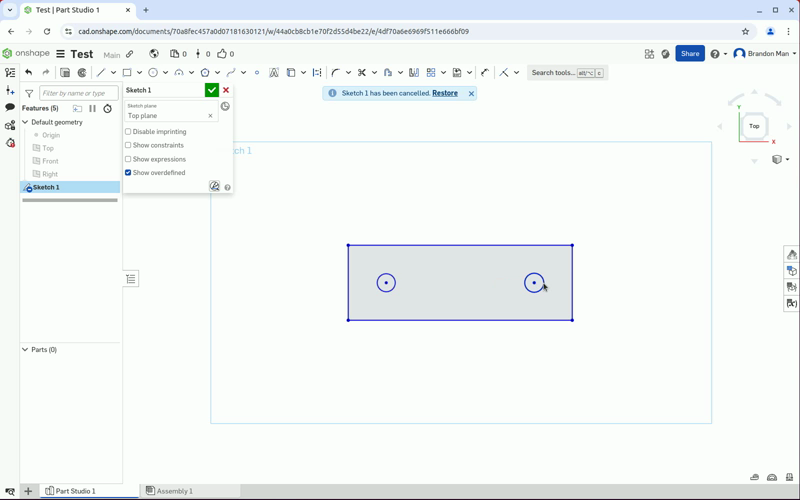
mouse_move(556, 277)
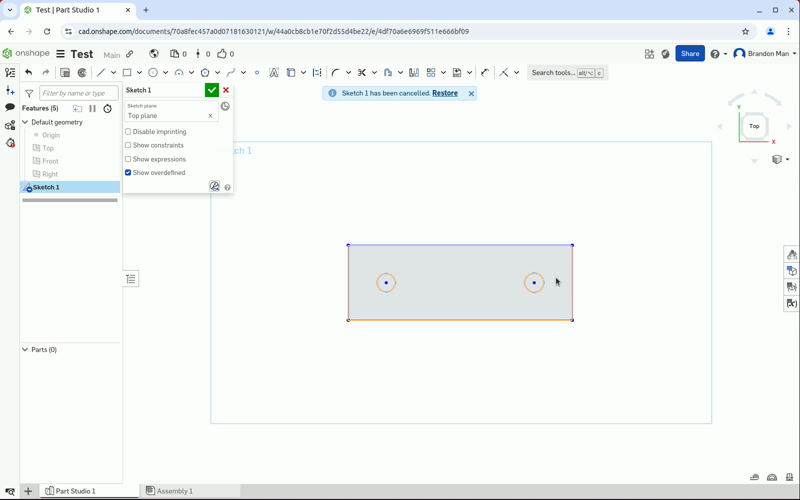
click(556, 277)
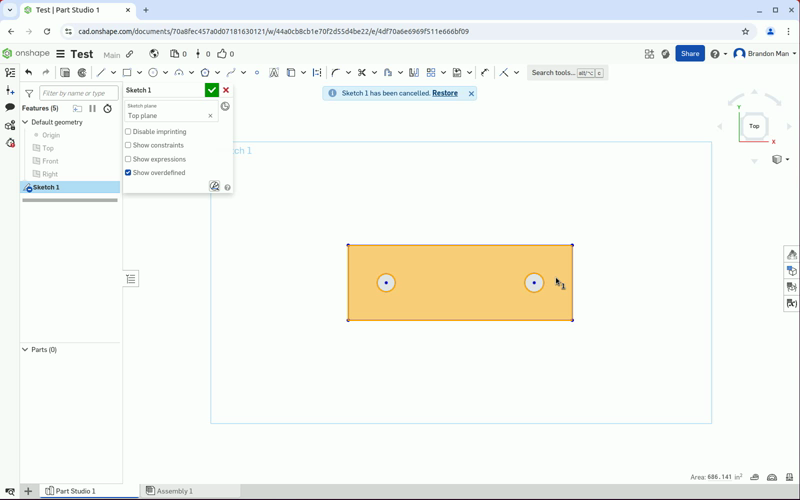
mouse_move(73, 352)
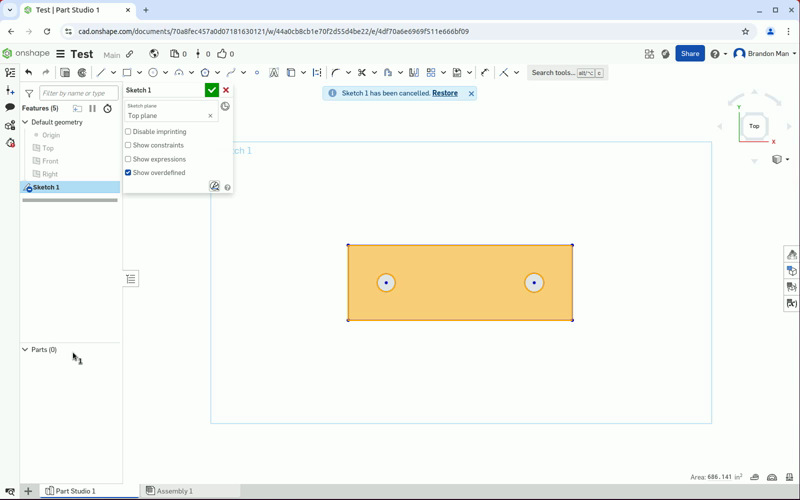
key(shift+y)
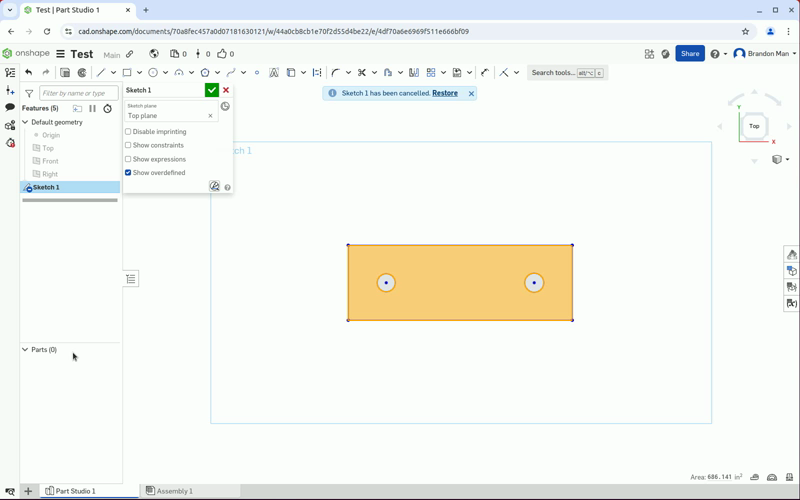
key(shift+e)
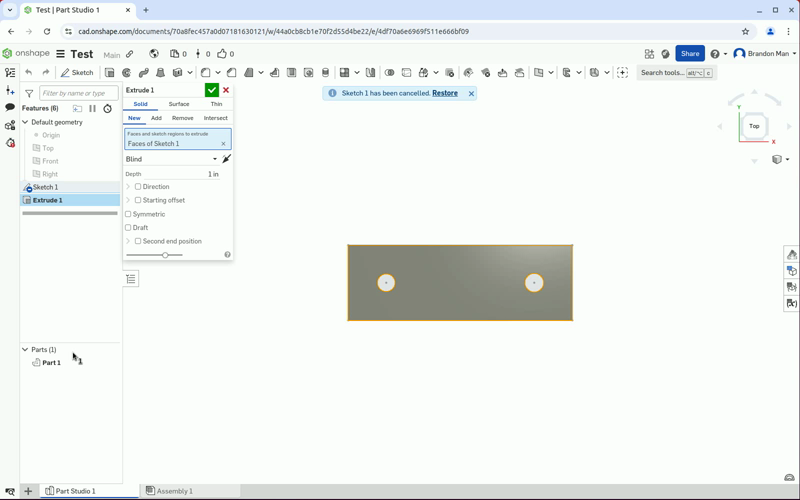
mouse_move(143, 106)
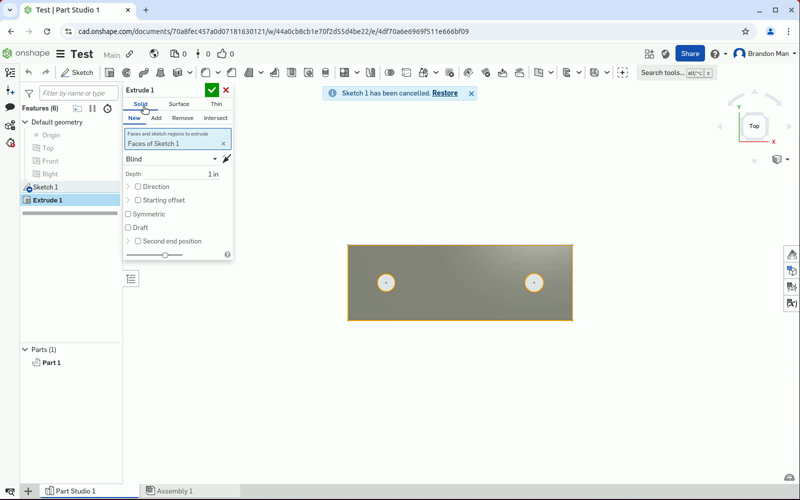
click(143, 106)
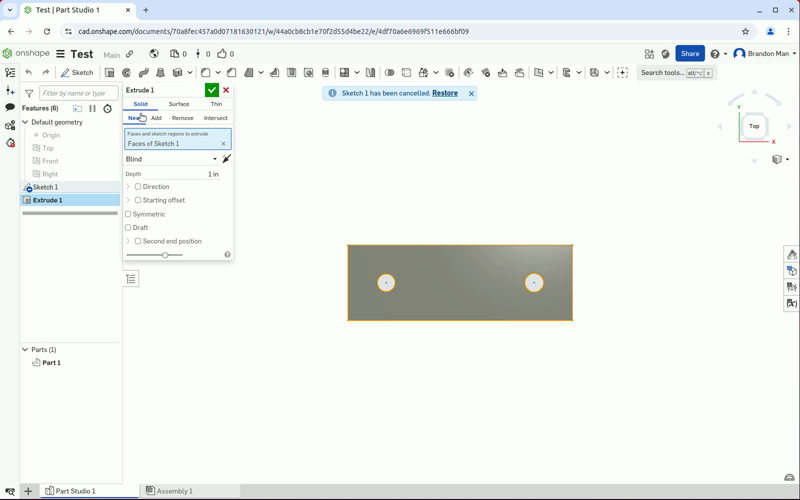
mouse_move(137, 120)
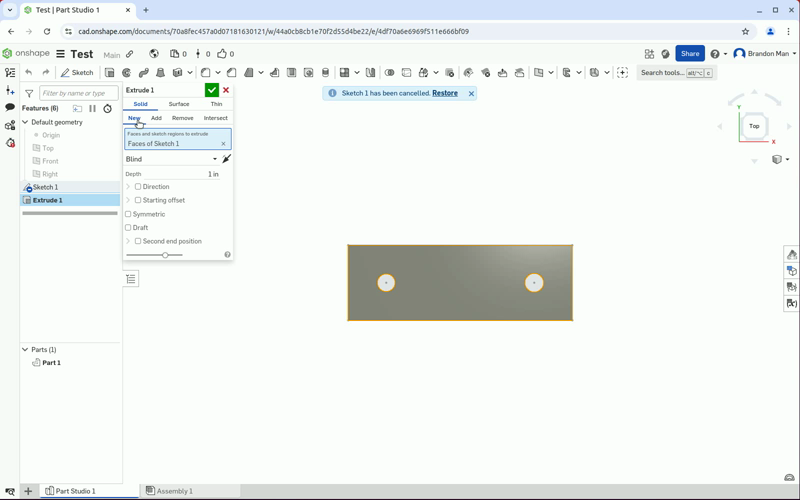
click(137, 120)
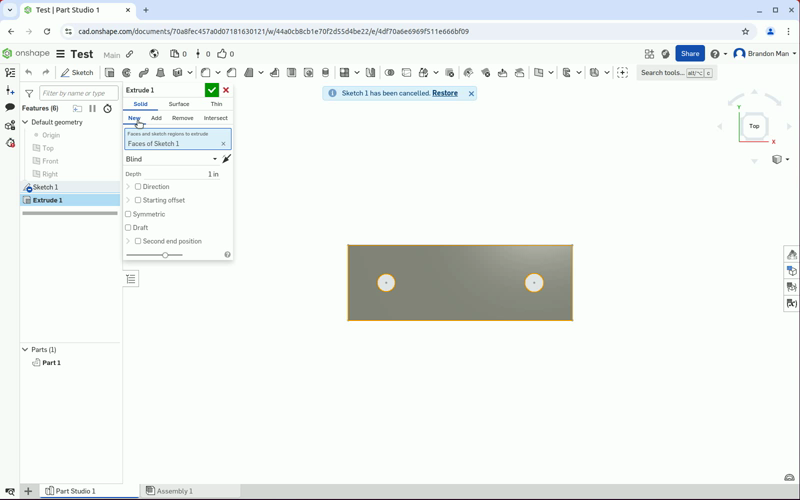
key(tab, 4)
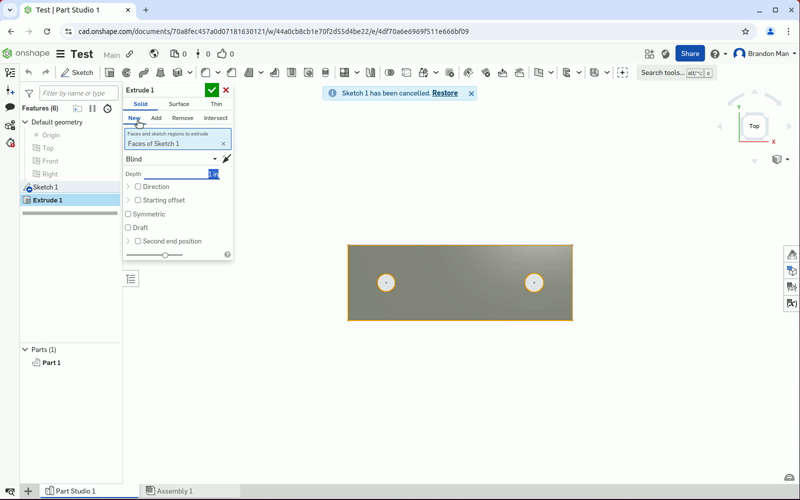
text(5.777)
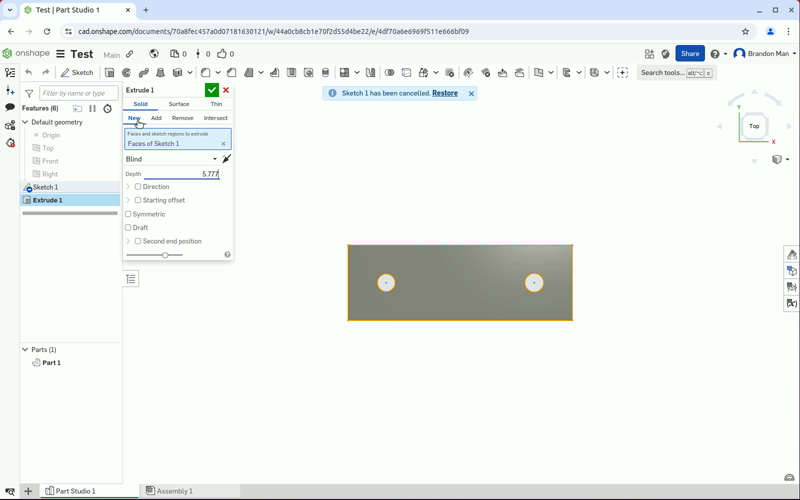
key(enter)
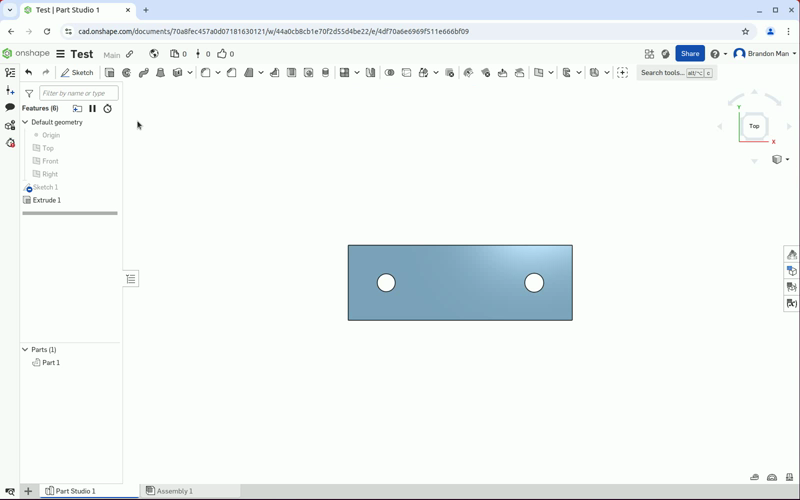
key(shift+h)
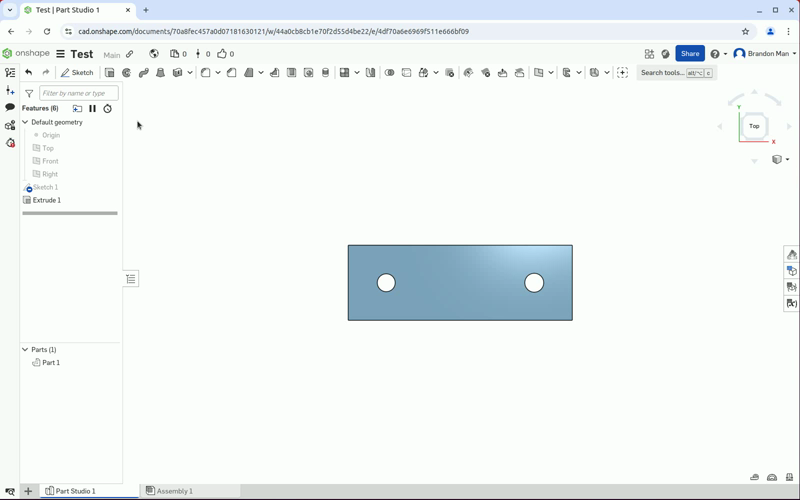
key(shift+h)
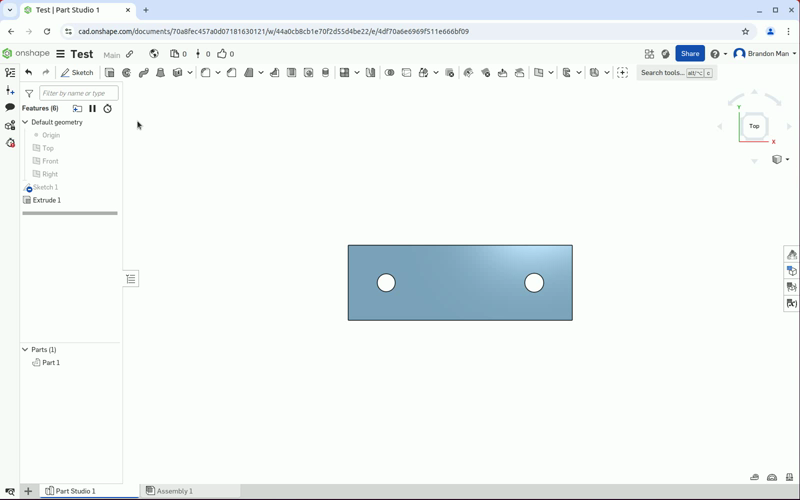
mouse_move(73, 189)
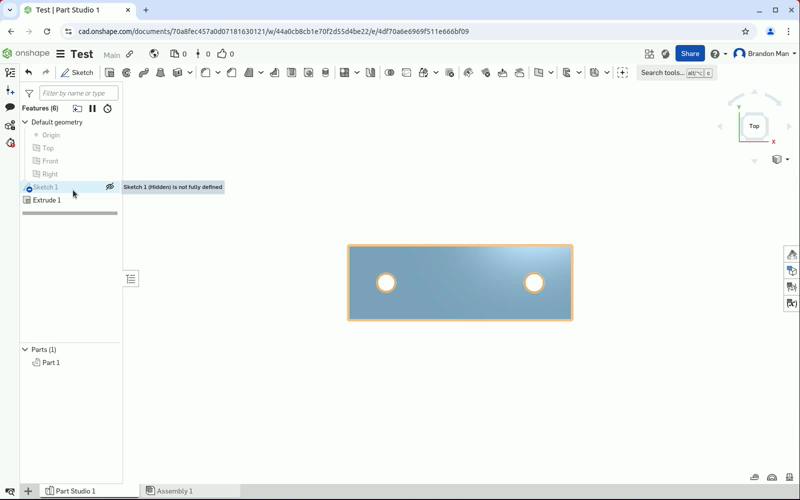
click(73, 189)
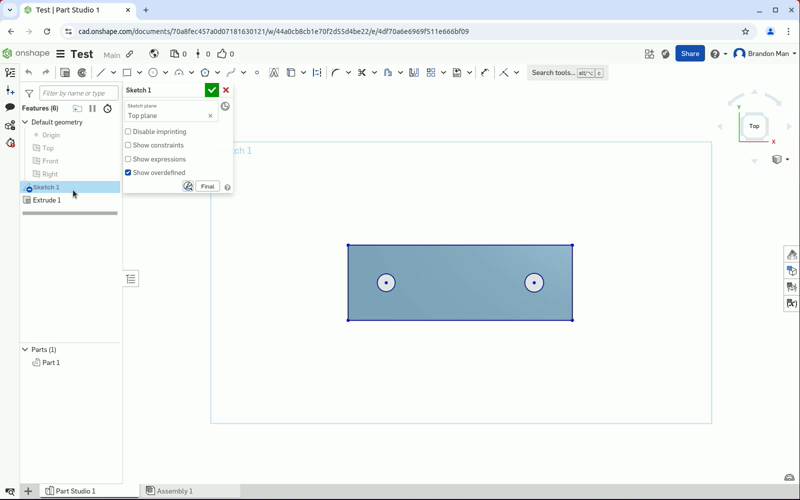
mouse_move(229, 92)
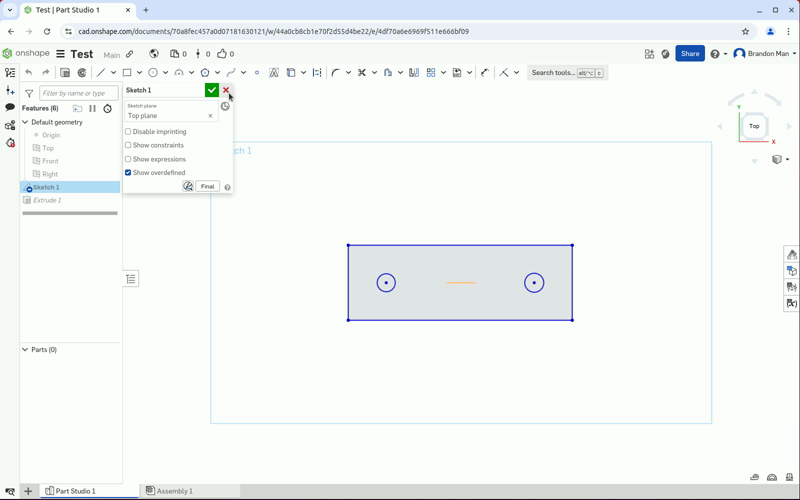
click(229, 92)
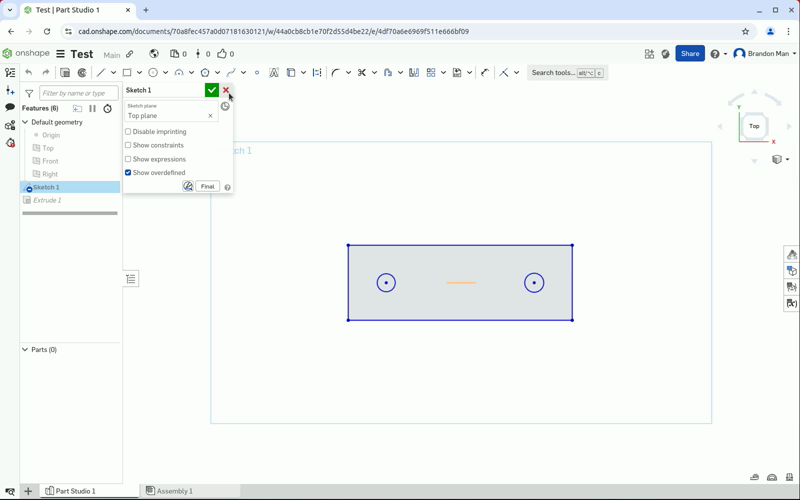
key(shift+s)
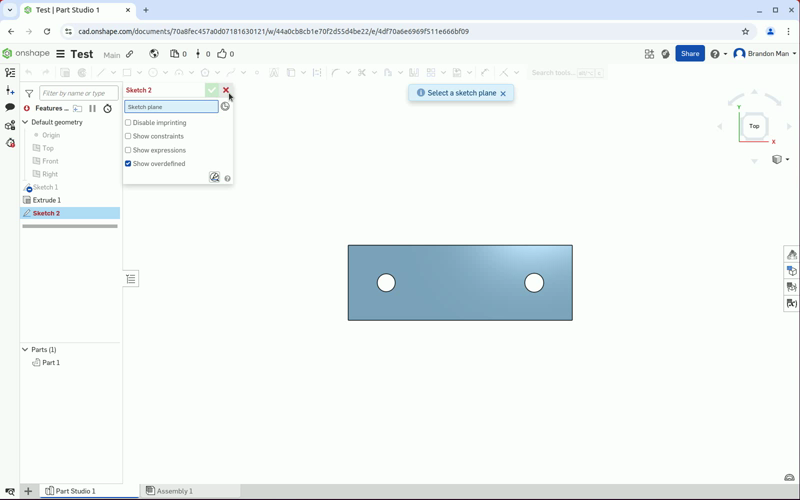
mouse_move(73, 150)
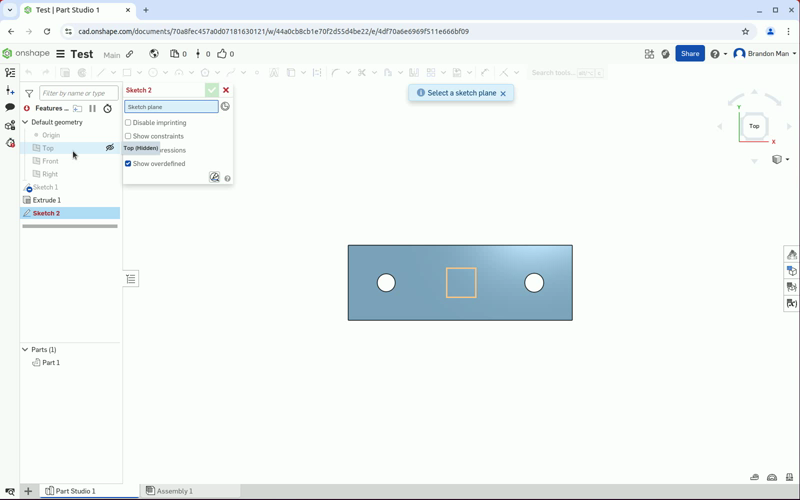
click(73, 150)
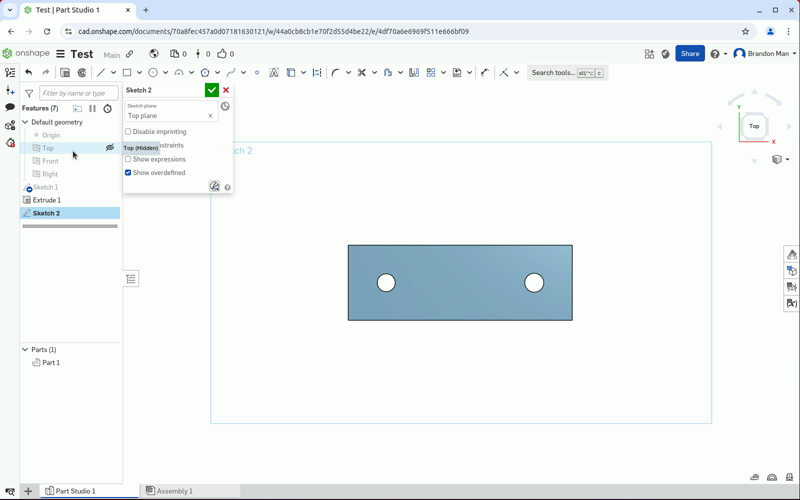
mouse_move(73, 352)
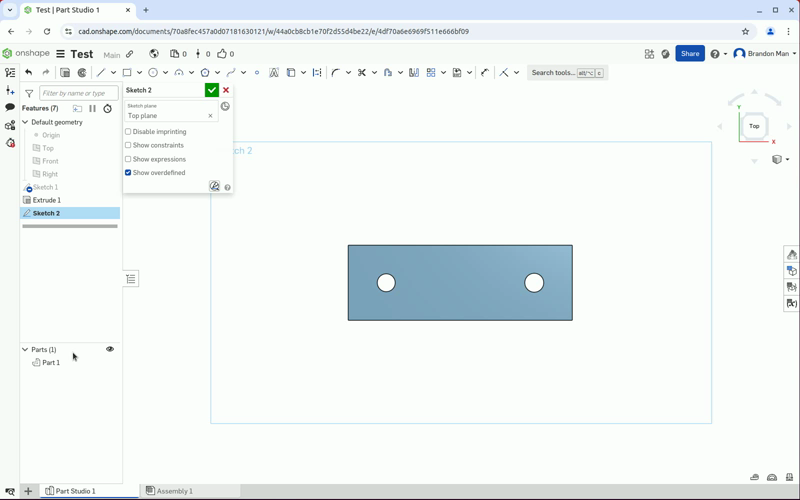
key(y)
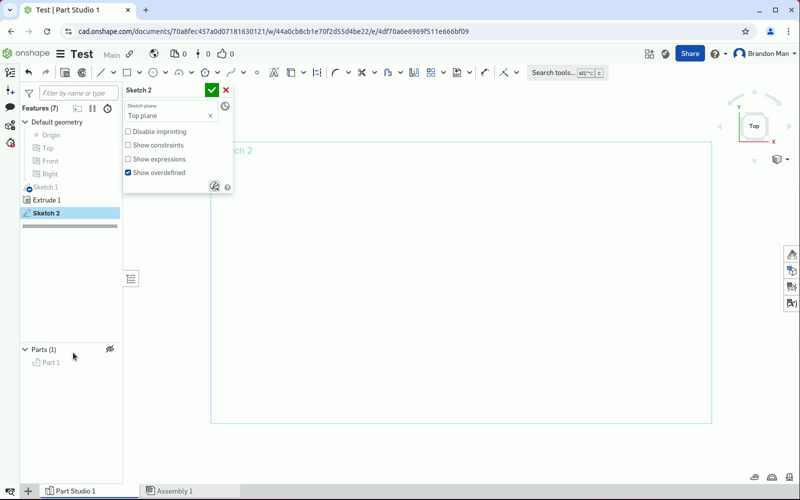
key(l)
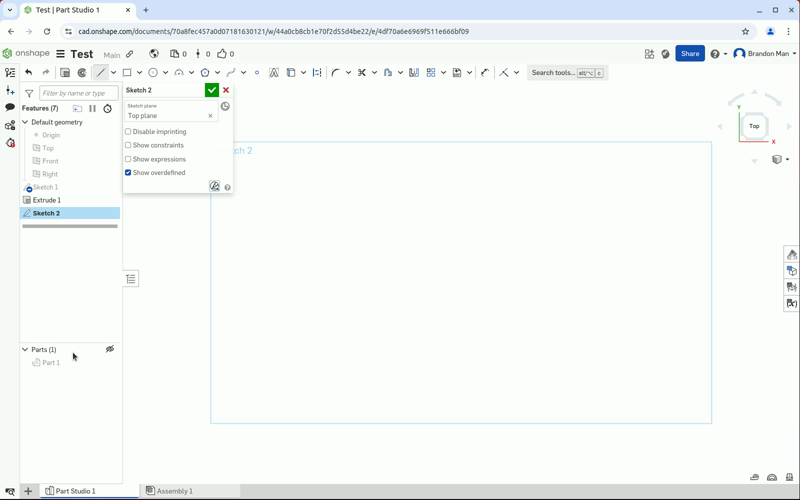
key_down(shift)
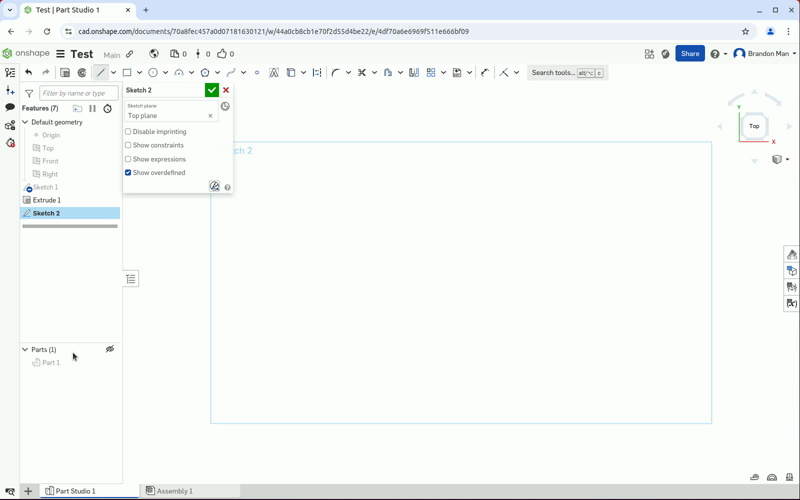
mouse_move(432, 301)
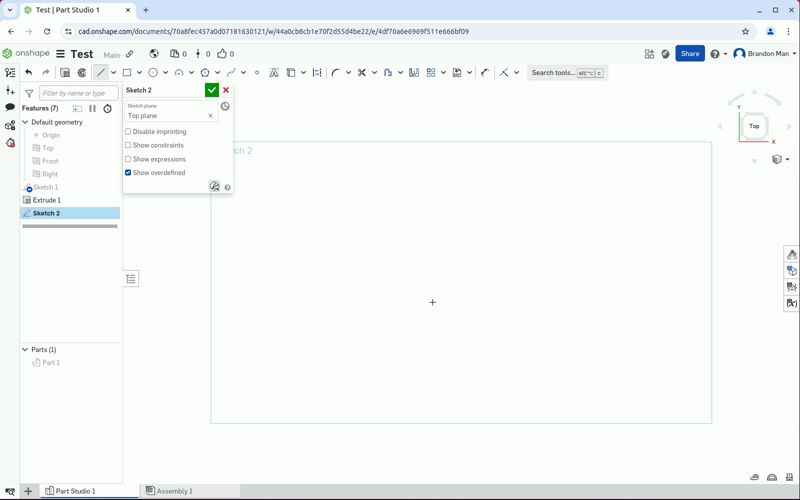
click(432, 301)
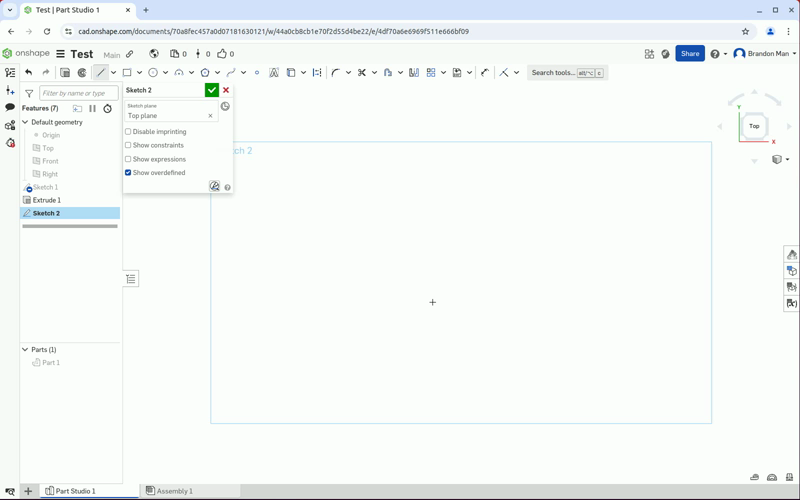
key_up(shift)
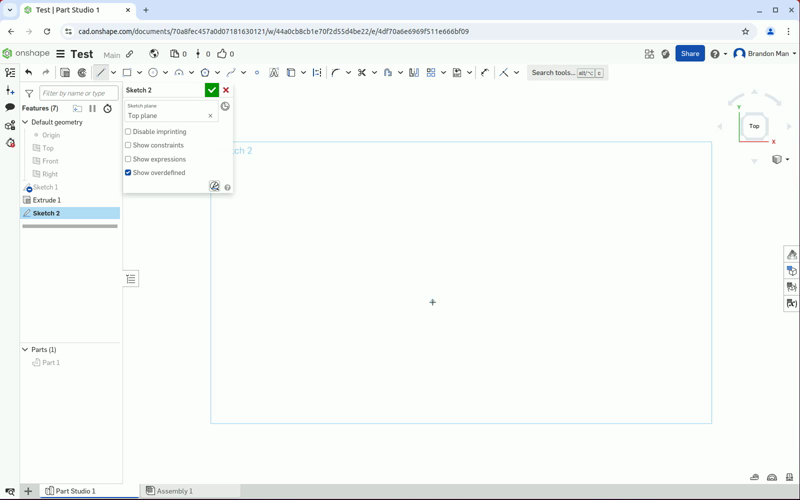
key_down(shift)
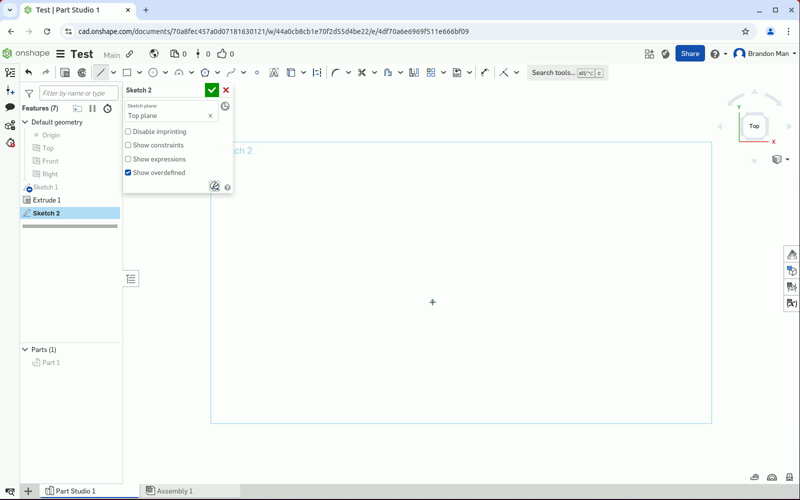
mouse_move(462, 301)
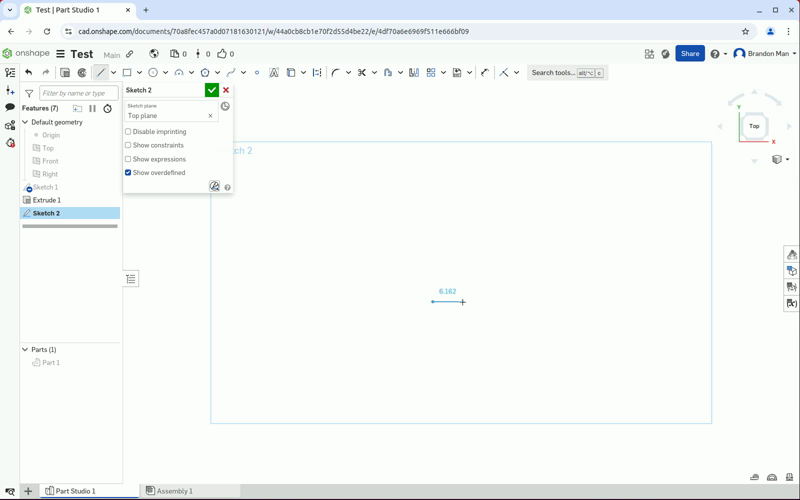
mouse_move(489, 301)
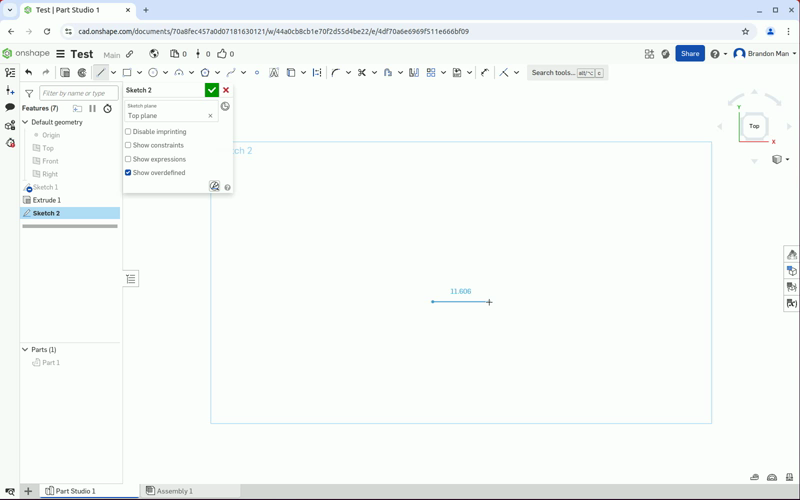
click(489, 301)
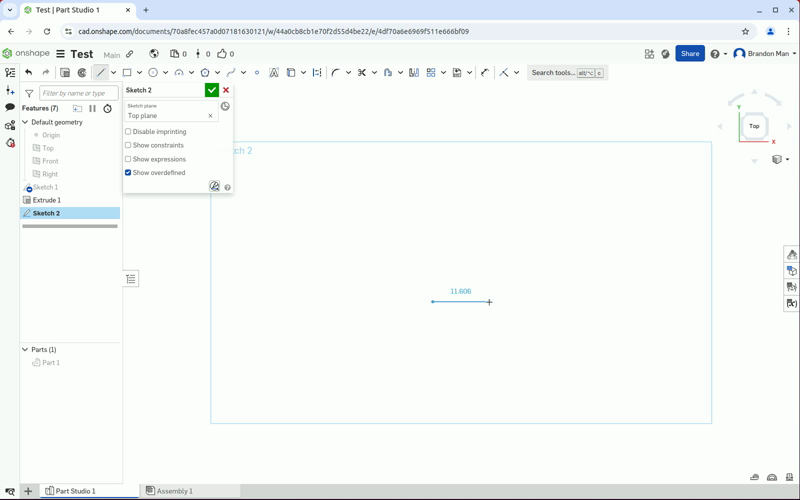
key_up(shift)
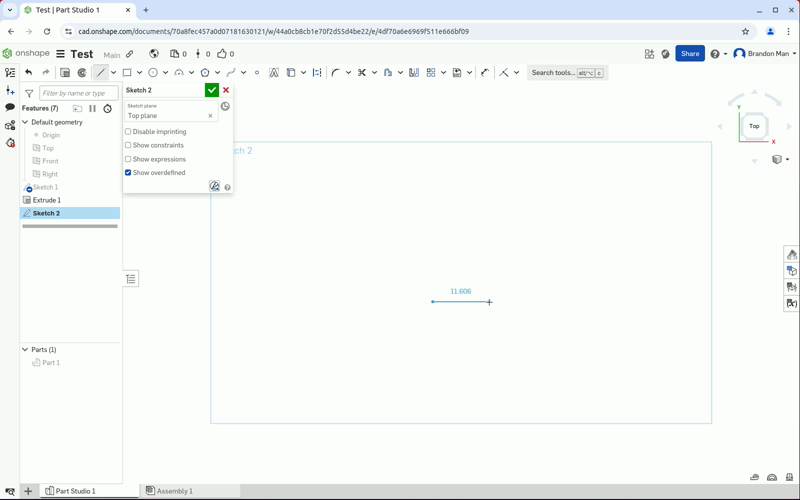
key(esc)
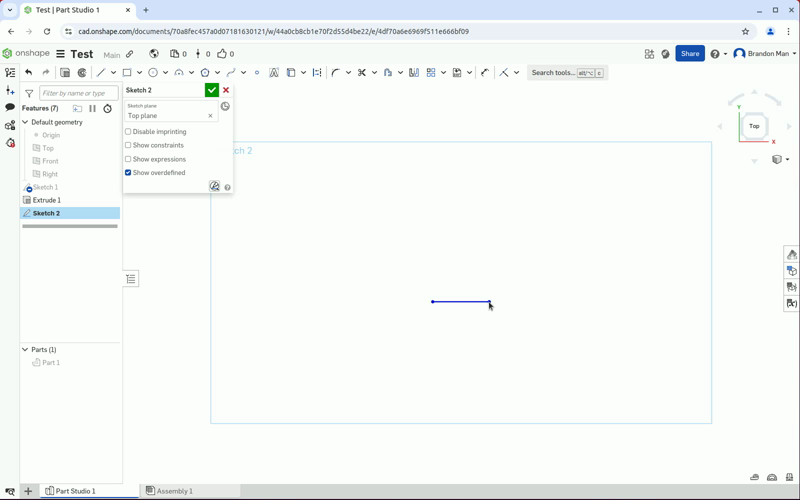
key(a)
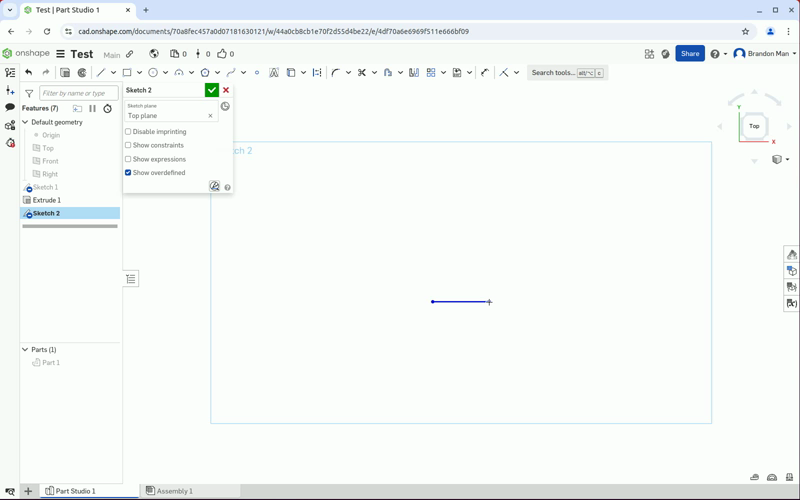
mouse_move(489, 301)
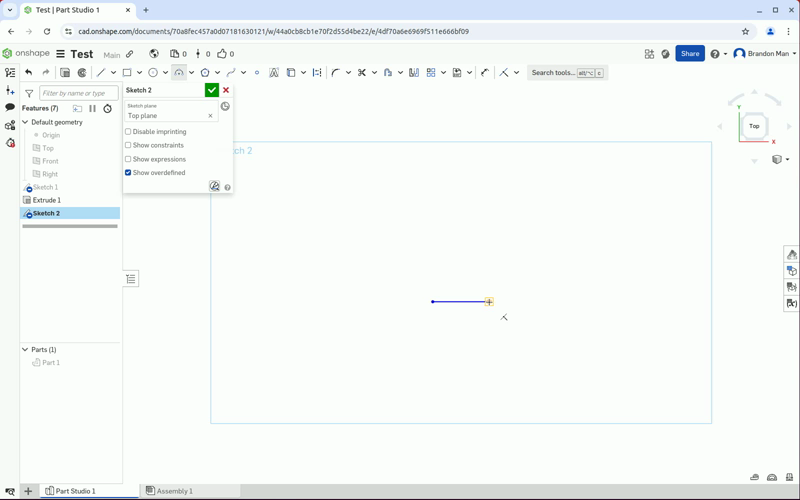
click(489, 301)
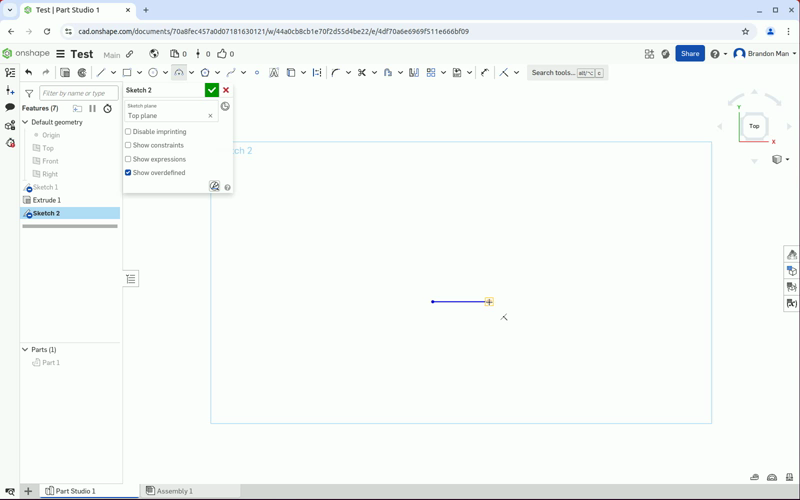
key_down(shift)
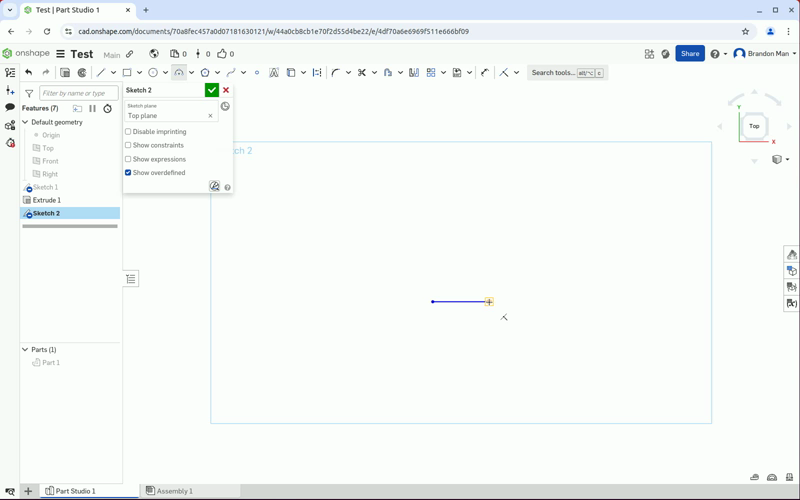
mouse_move(489, 263)
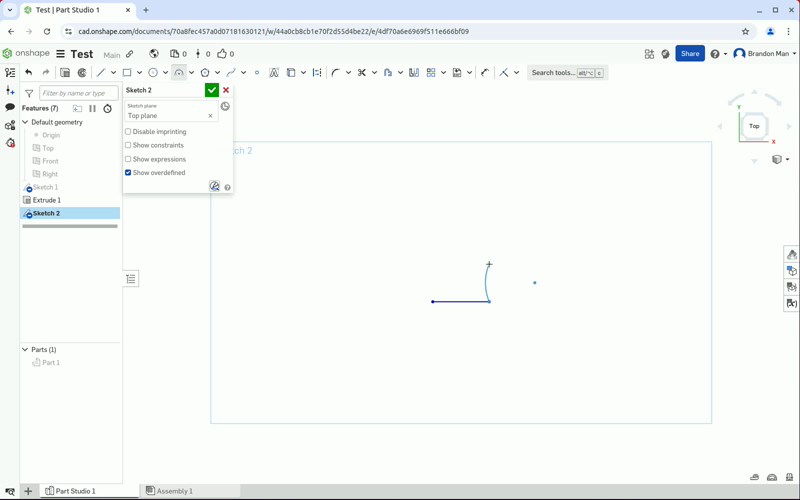
click(489, 263)
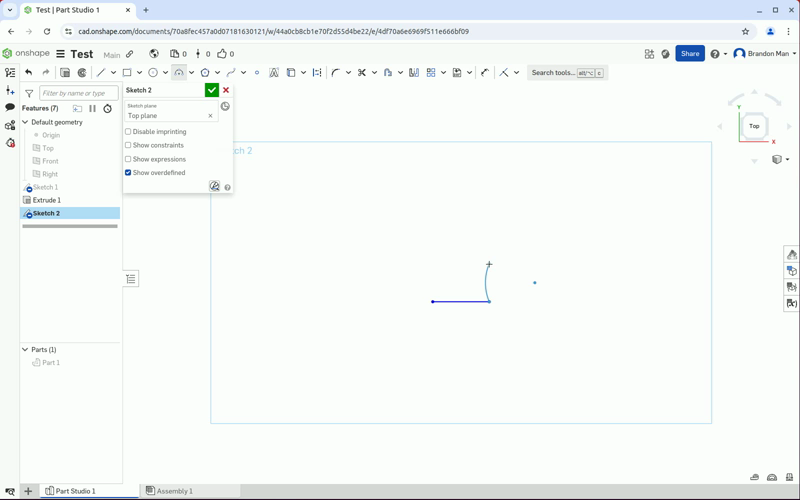
mouse_move(507, 282)
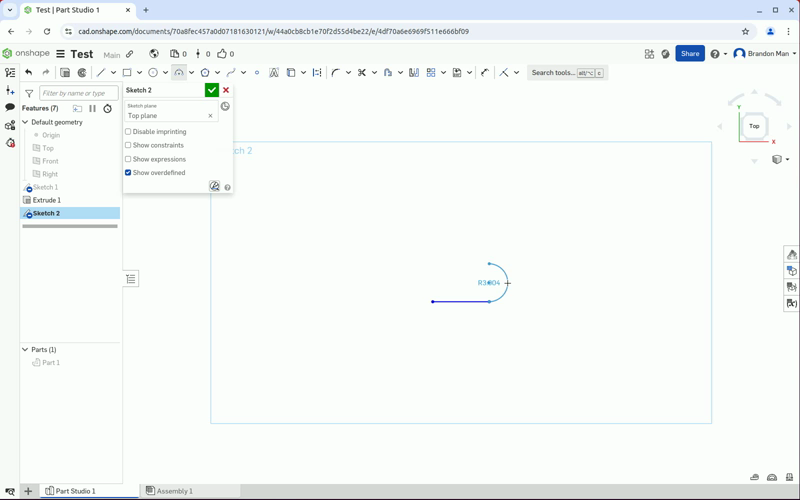
click(507, 282)
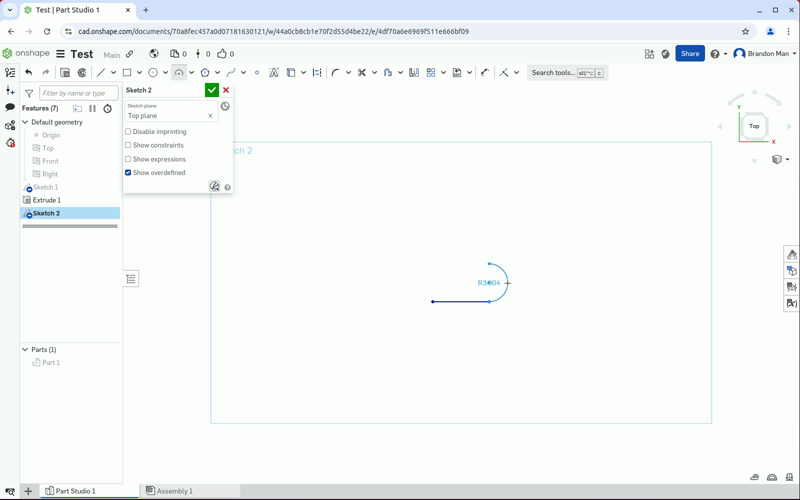
key_up(shift)
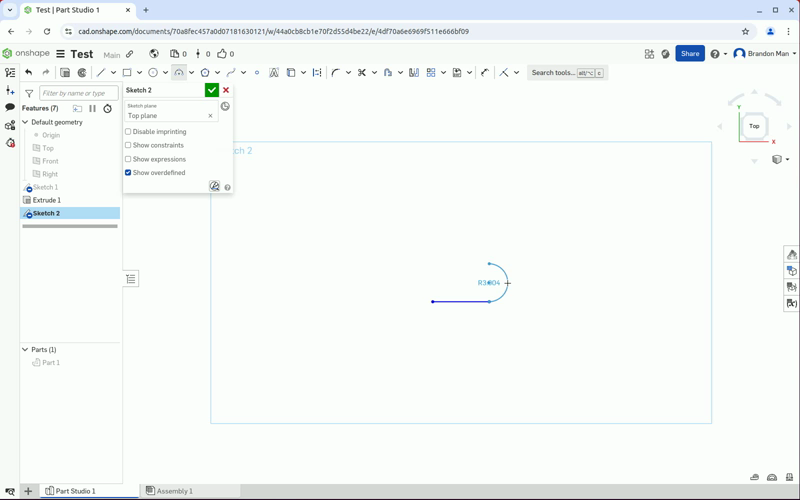
key(esc)
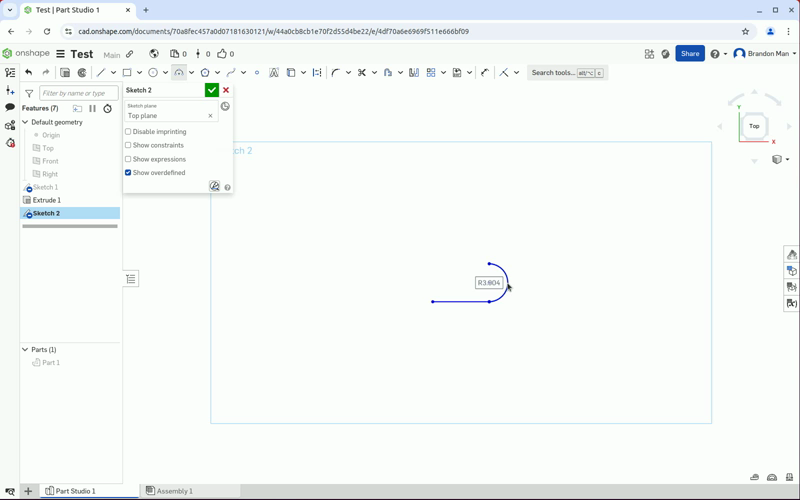
key(l)
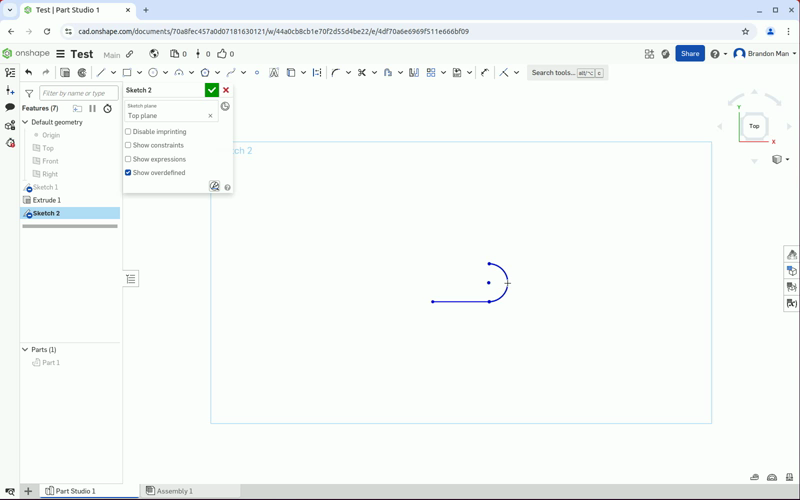
mouse_move(489, 263)
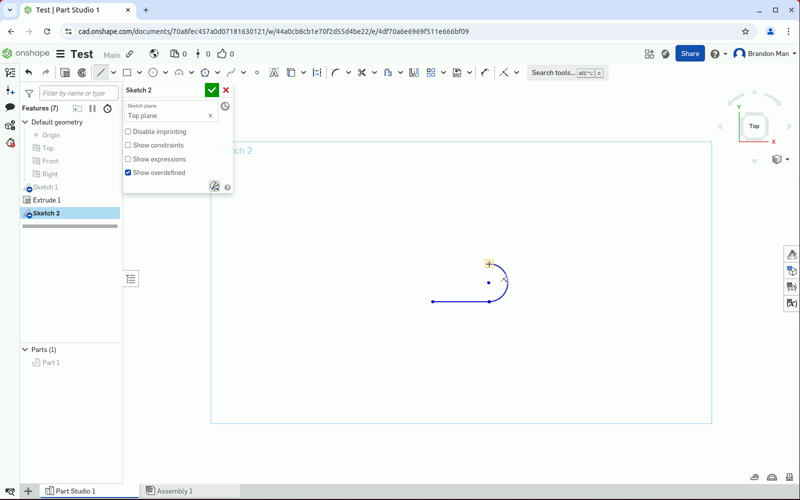
click(489, 263)
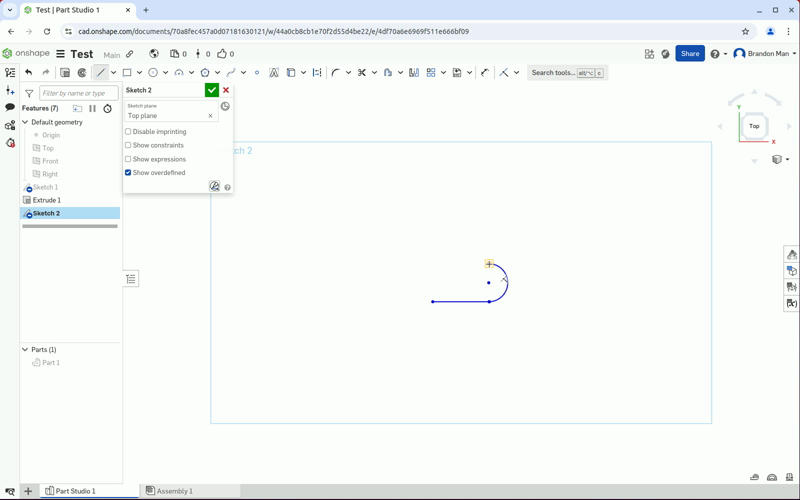
key_down(shift)
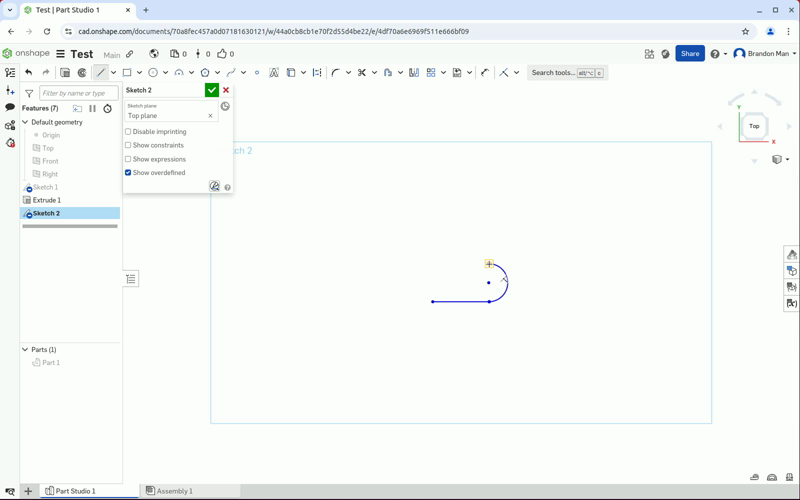
mouse_move(519, 263)
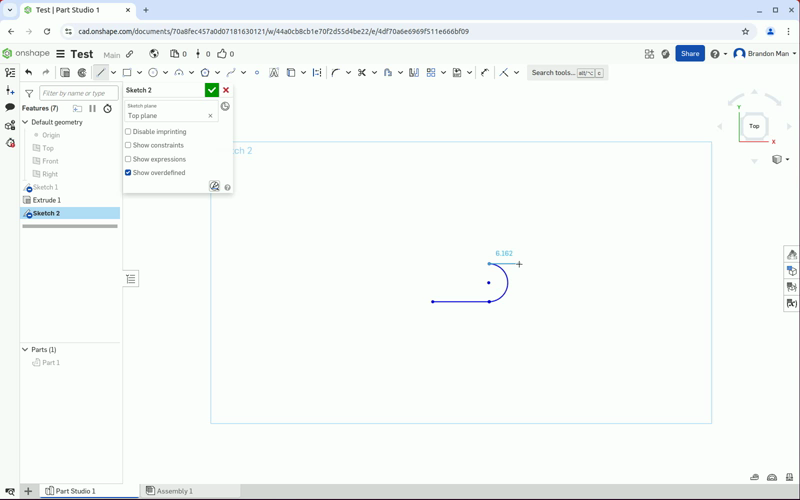
mouse_move(432, 263)
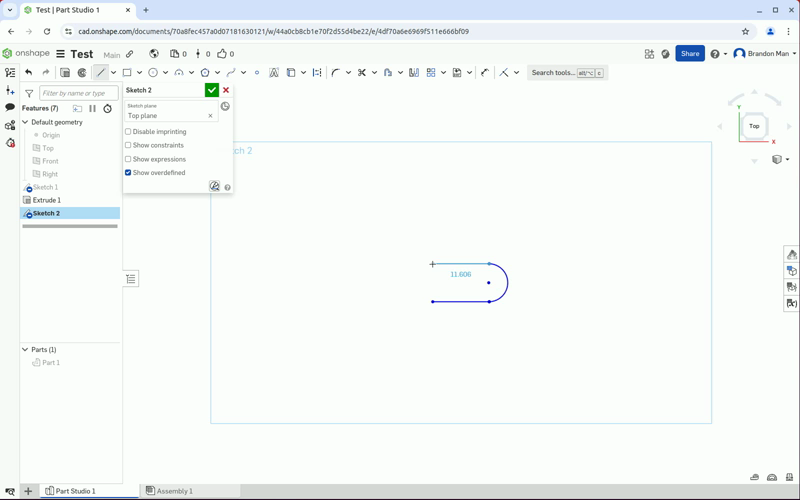
click(432, 263)
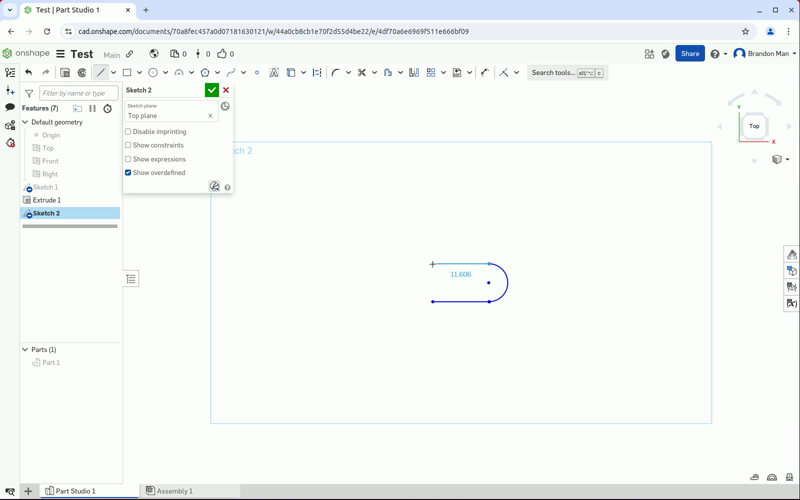
key_up(shift)
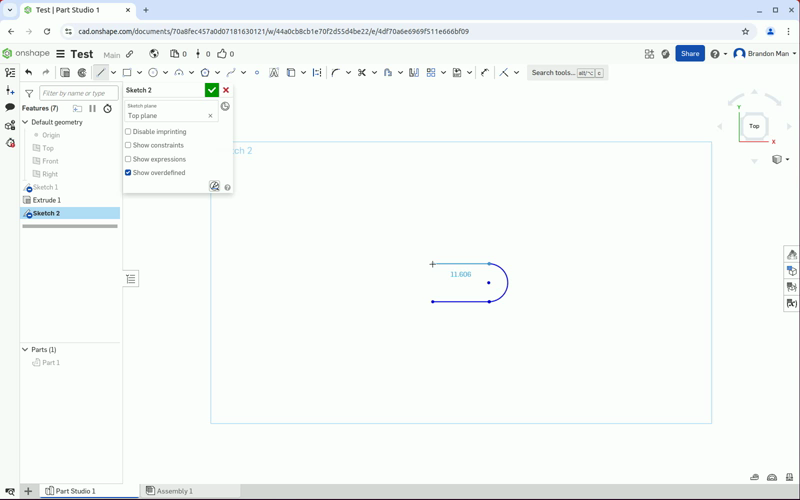
key(esc)
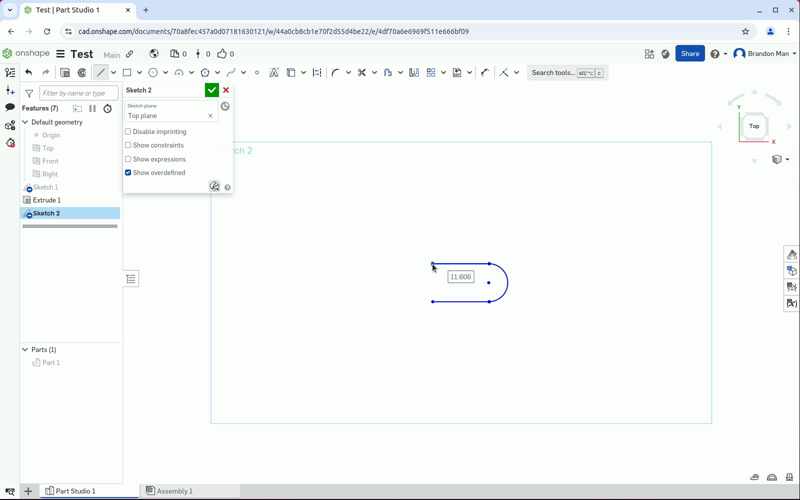
key(a)
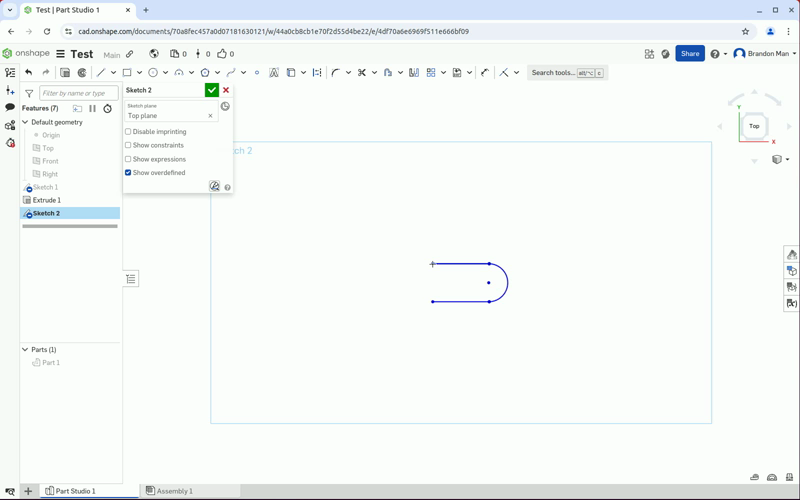
mouse_move(432, 263)
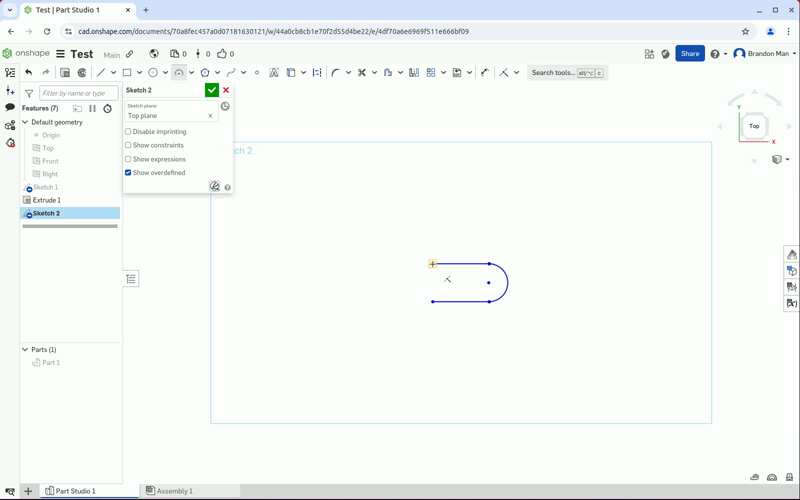
click(432, 263)
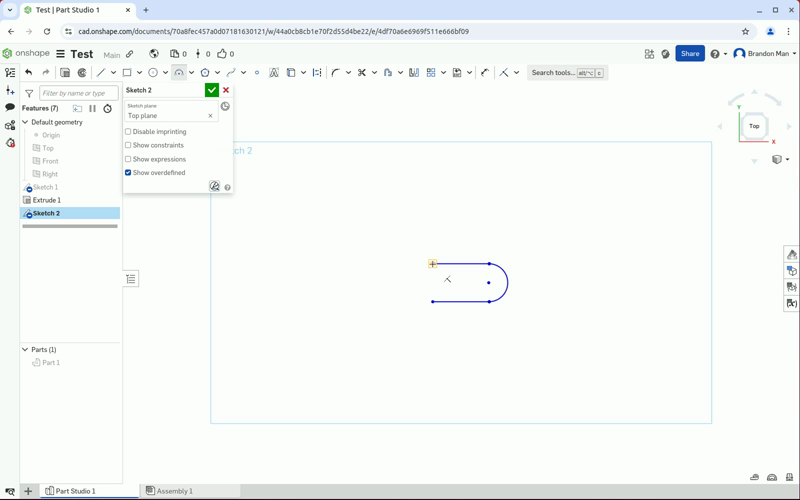
mouse_move(432, 301)
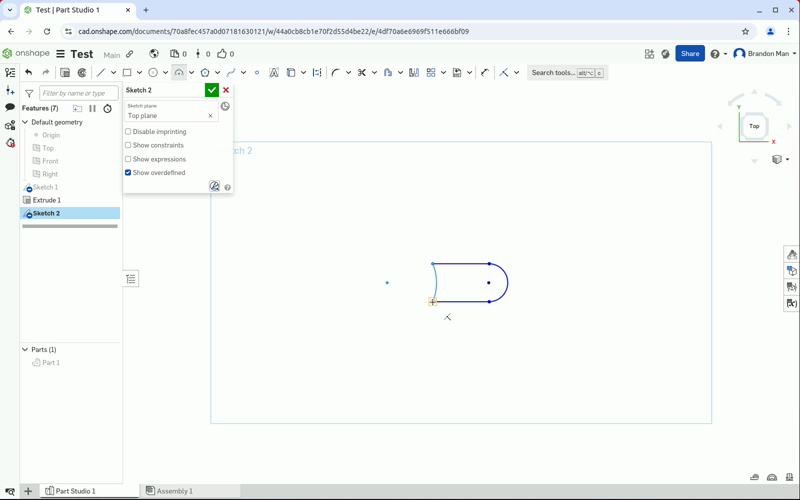
click(432, 301)
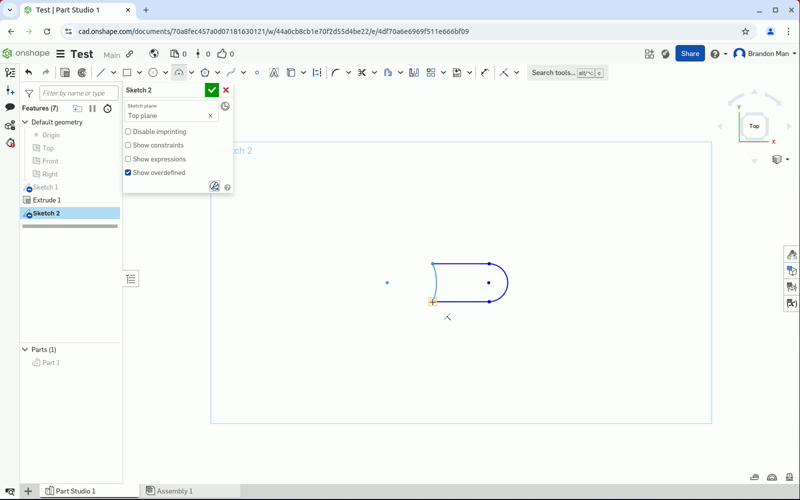
key_down(shift)
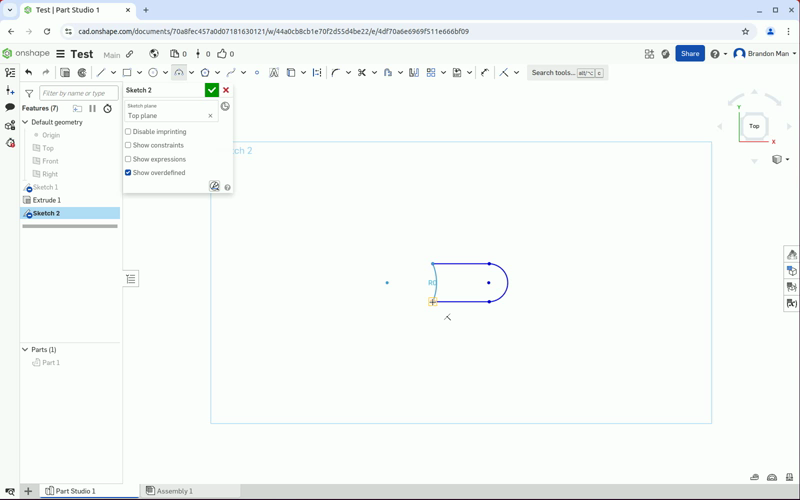
mouse_move(413, 282)
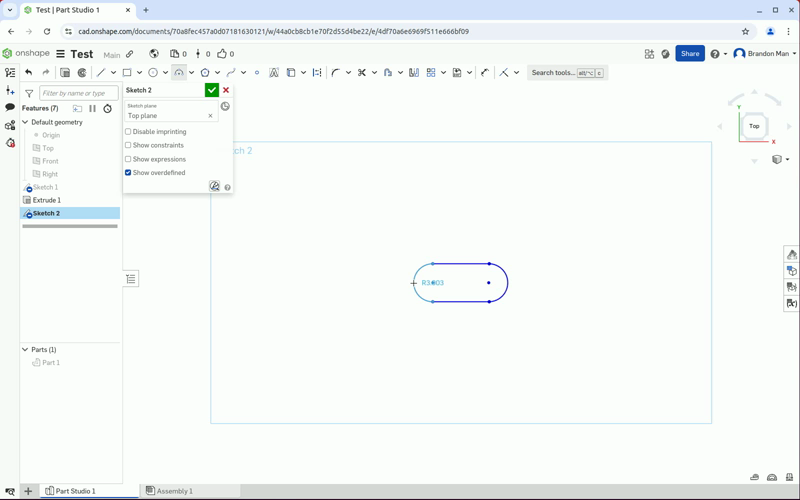
click(413, 282)
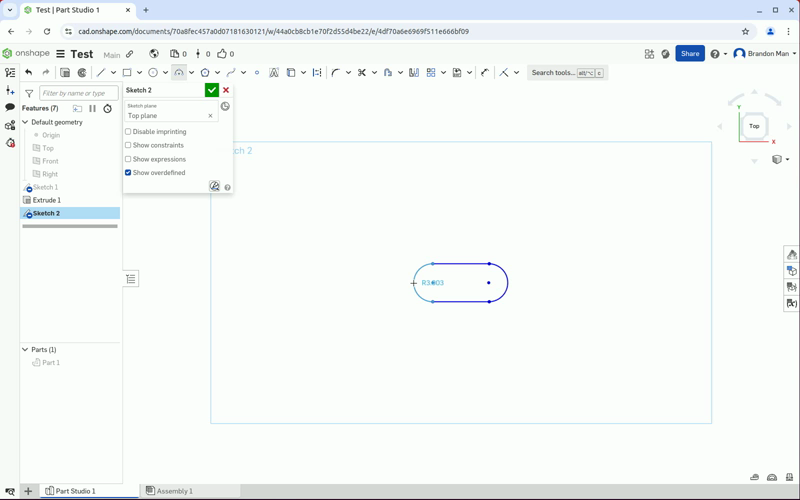
key_up(shift)
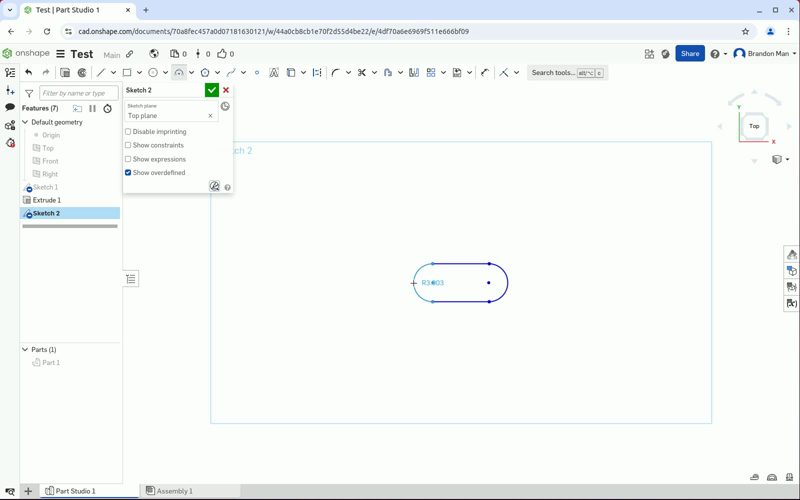
key(esc)
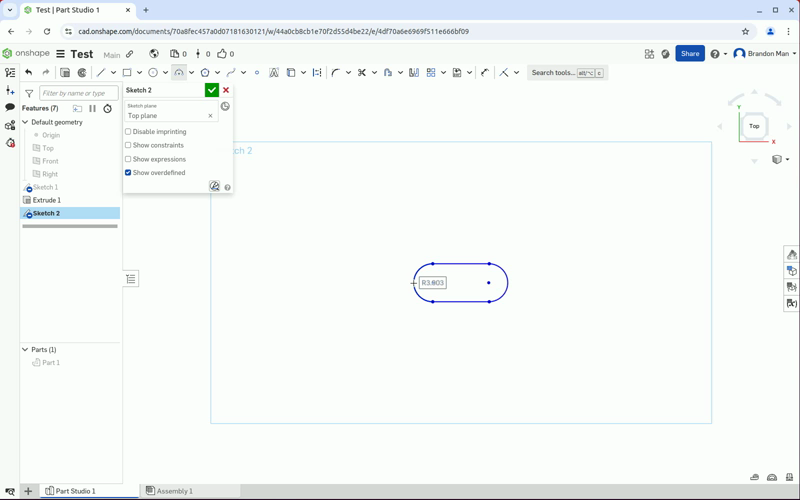
key(c)
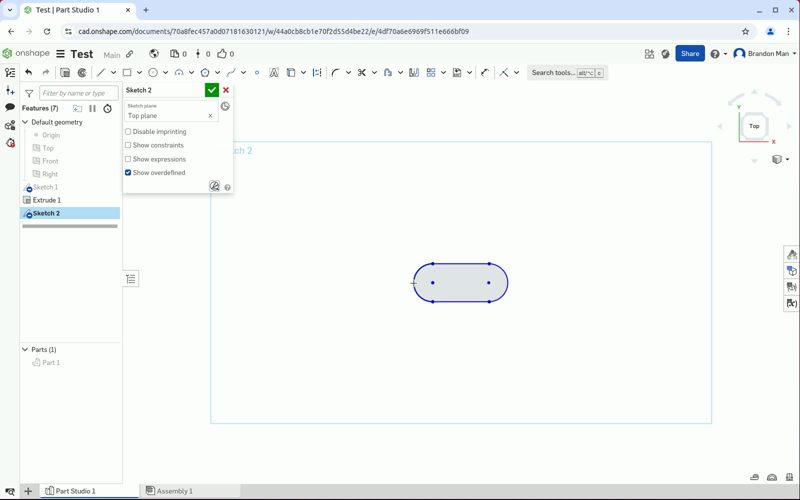
key_down(shift)
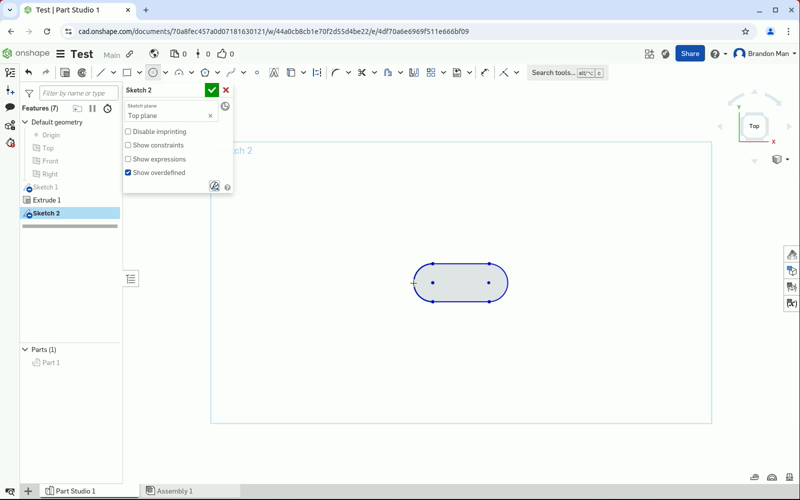
mouse_move(432, 282)
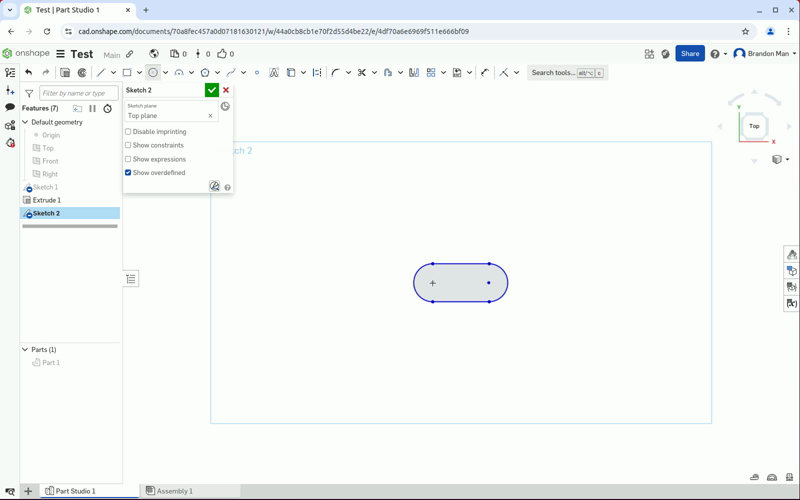
click(432, 282)
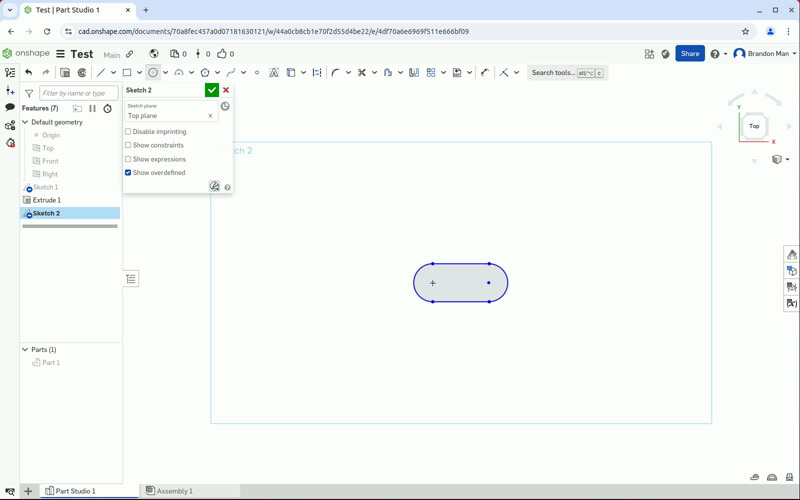
key_up(shift)
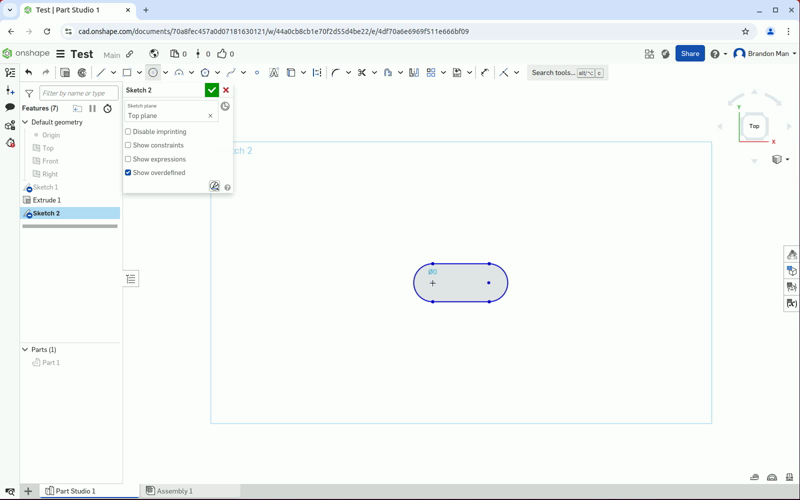
mouse_move(442, 282)
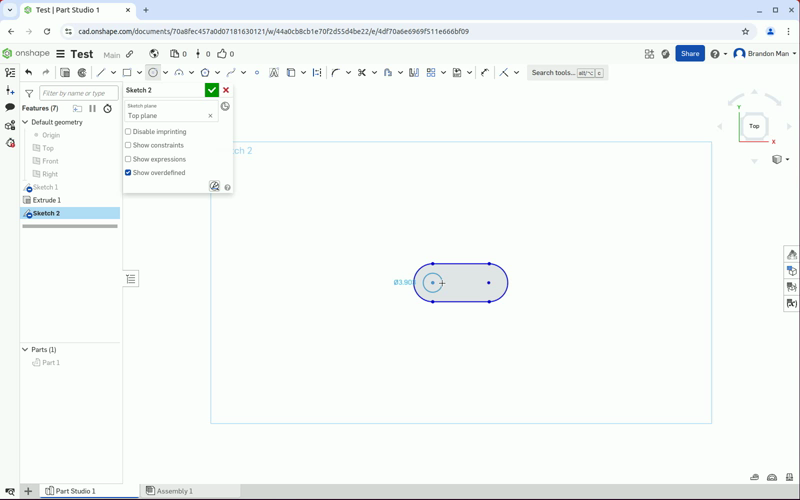
click(442, 282)
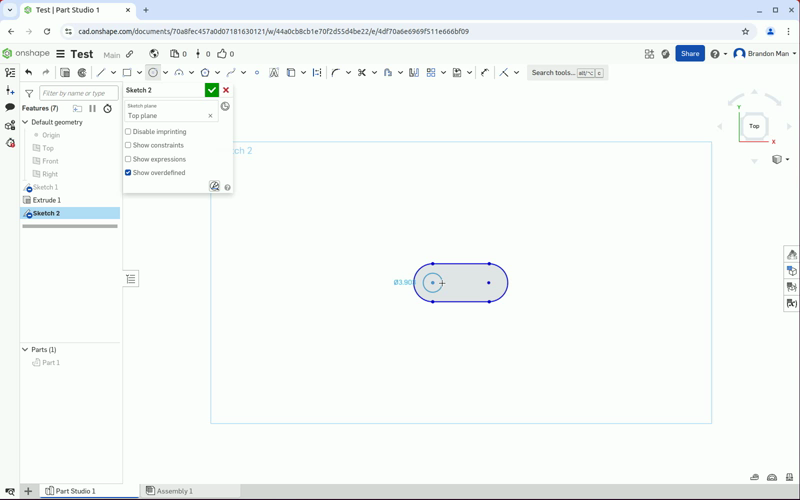
key(esc)
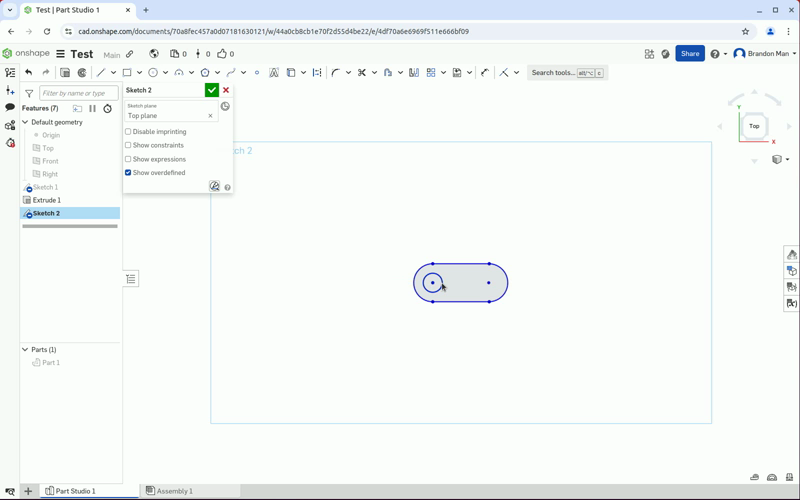
key(c)
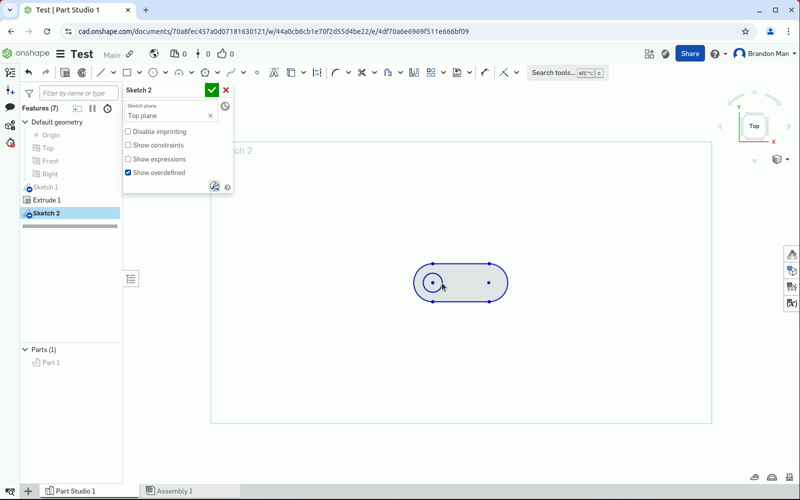
key_down(shift)
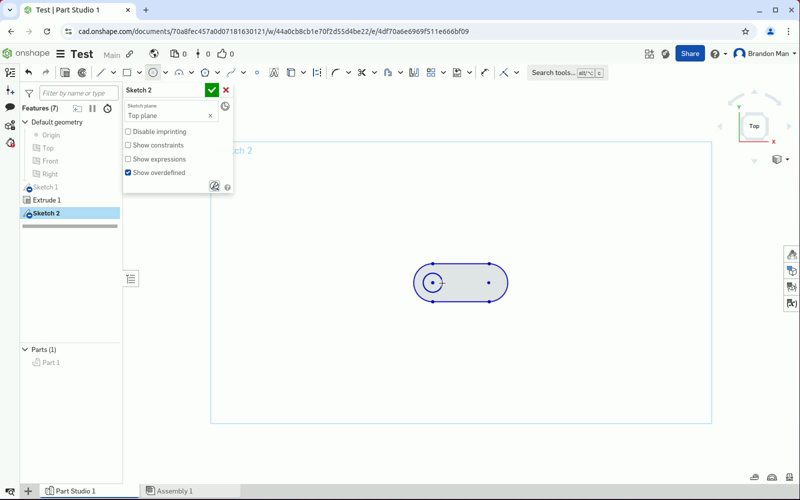
mouse_move(489, 282)
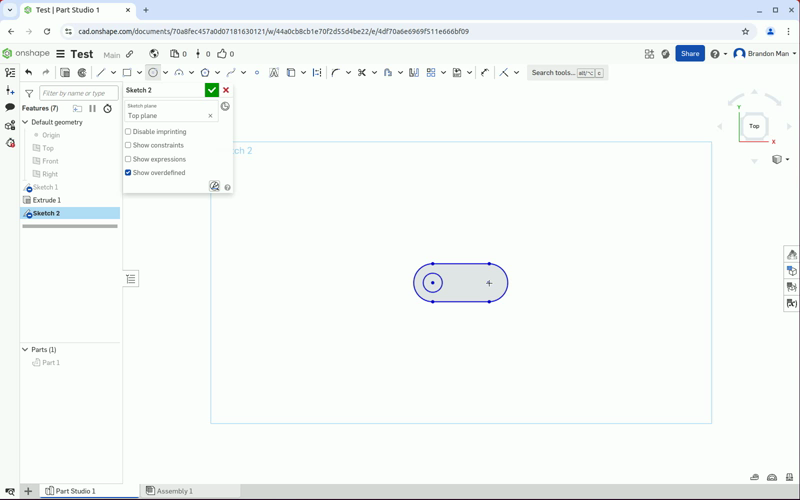
click(489, 282)
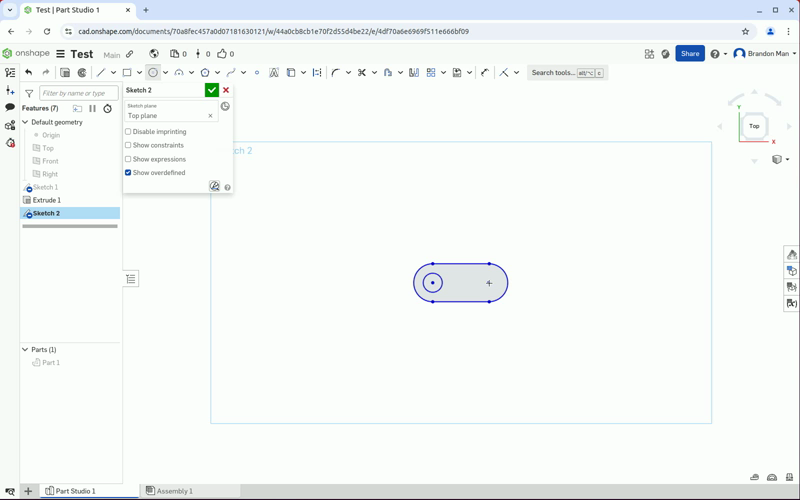
key_up(shift)
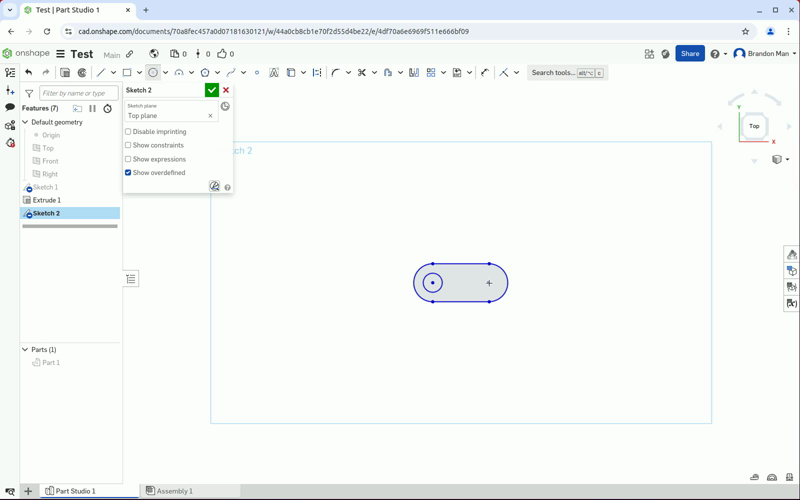
mouse_move(498, 282)
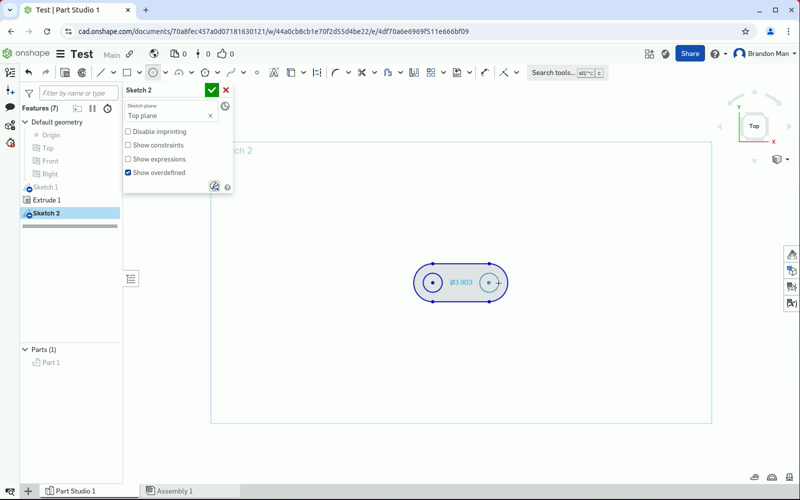
click(498, 282)
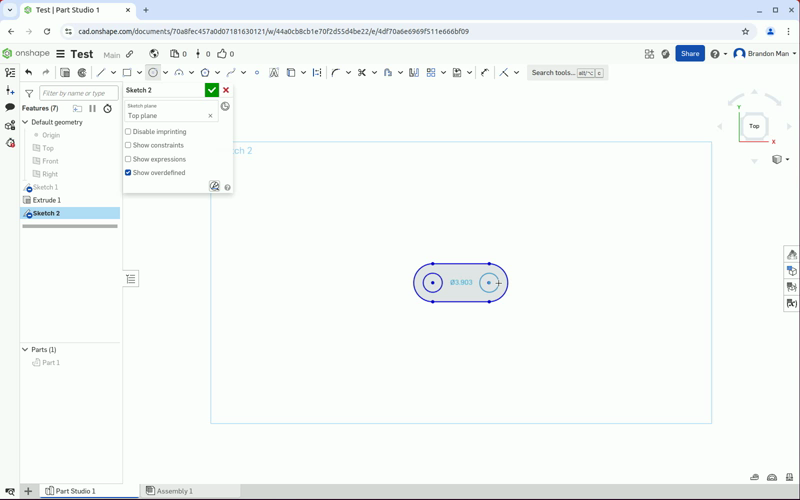
key(esc)
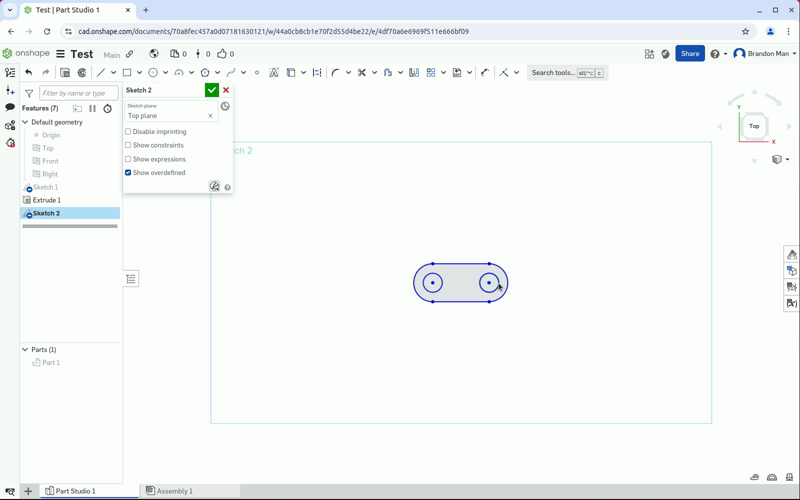
mouse_move(451, 281)
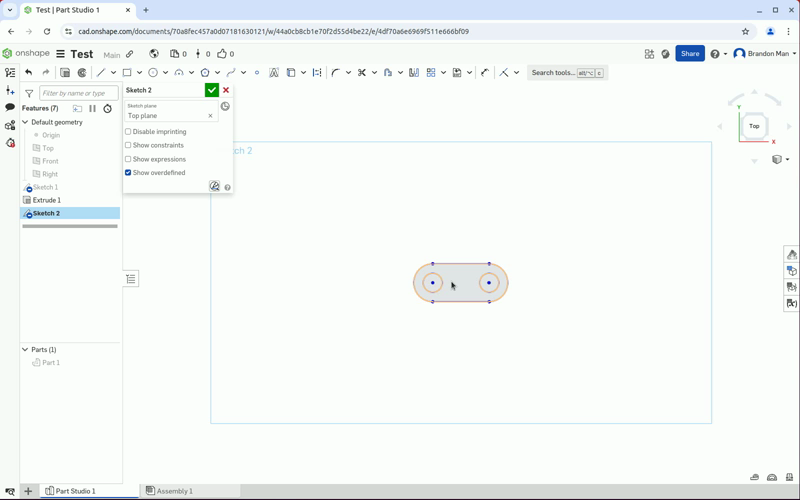
click(451, 281)
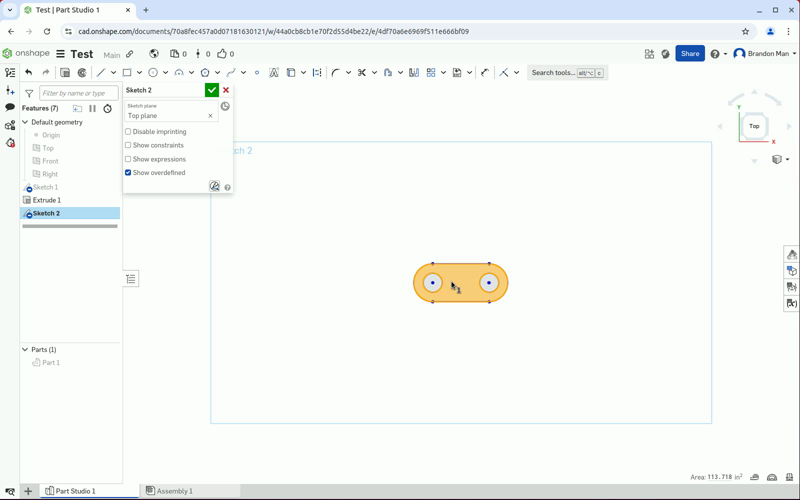
mouse_move(73, 352)
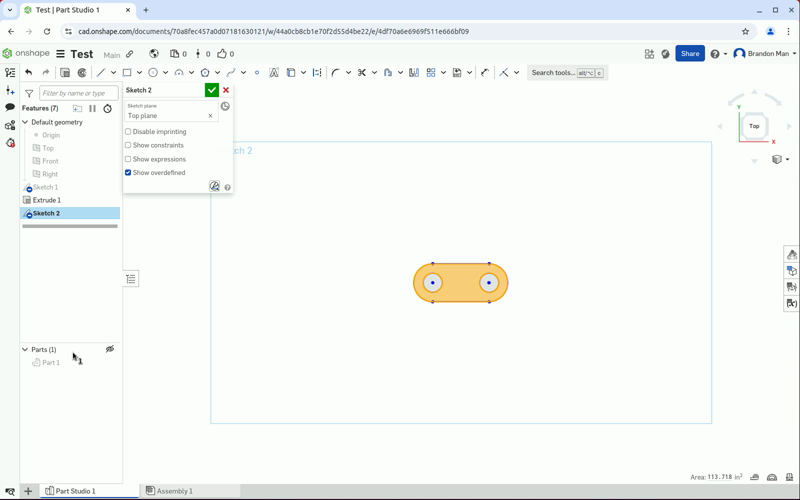
key(shift+y)
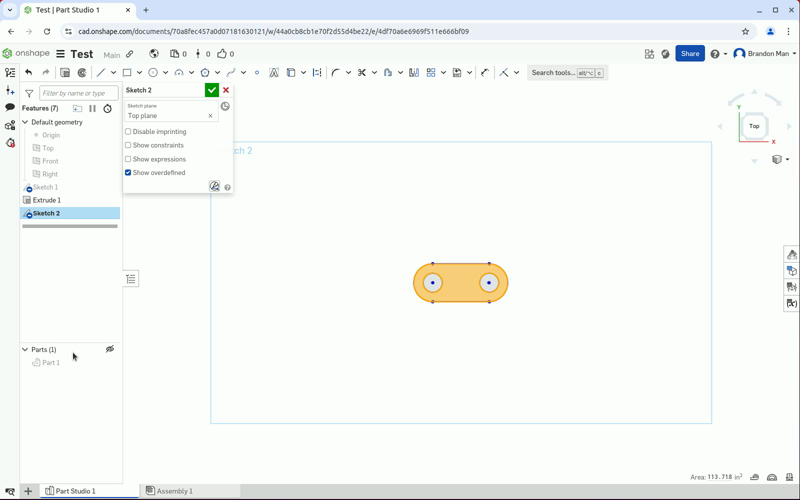
key(shift+e)
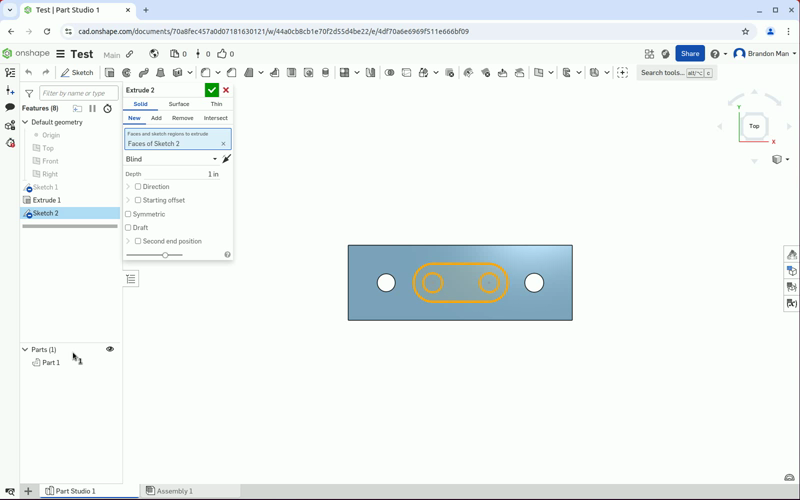
mouse_move(143, 106)
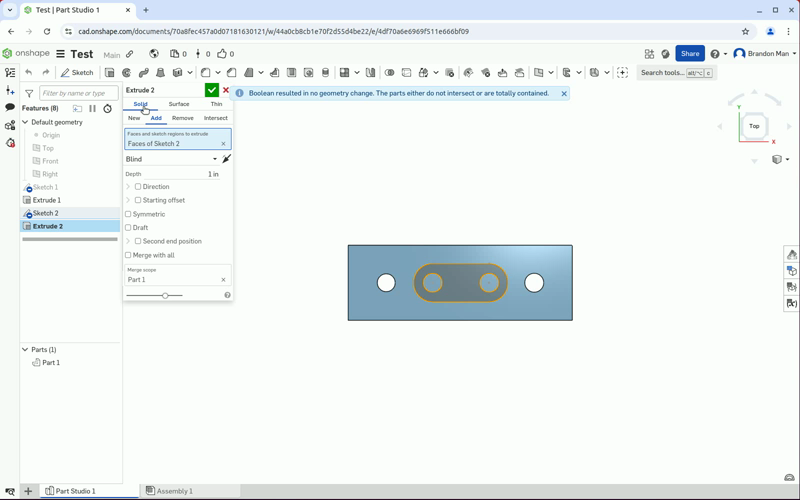
click(143, 106)
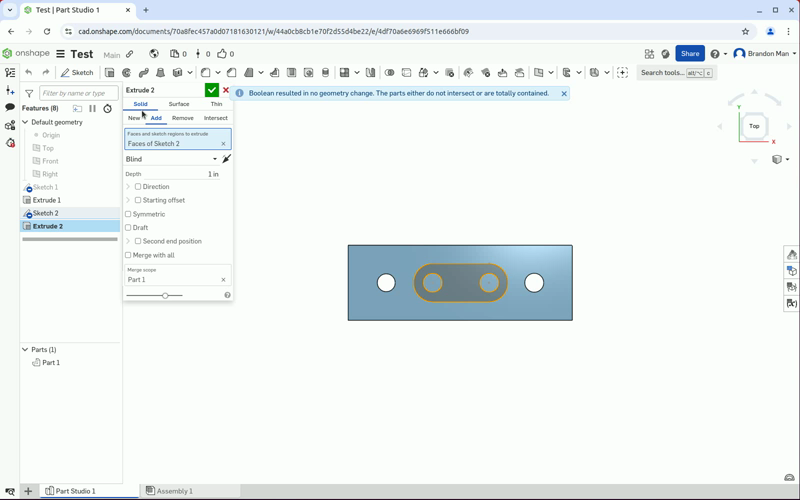
mouse_move(137, 120)
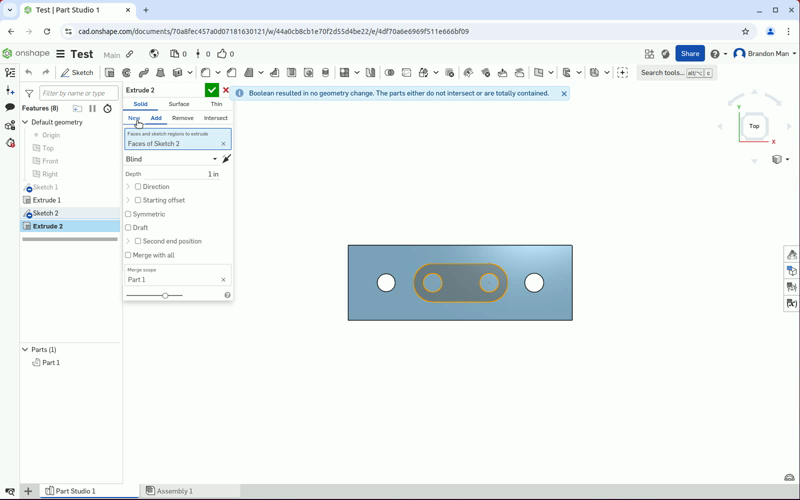
click(137, 120)
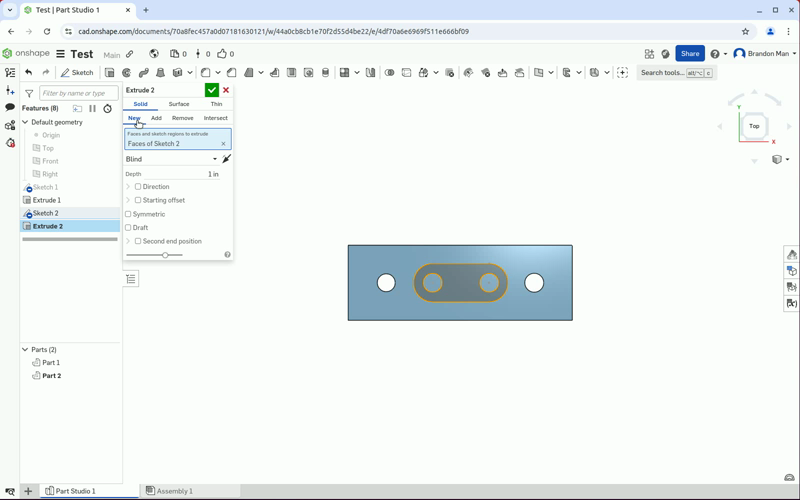
key(tab, 4)
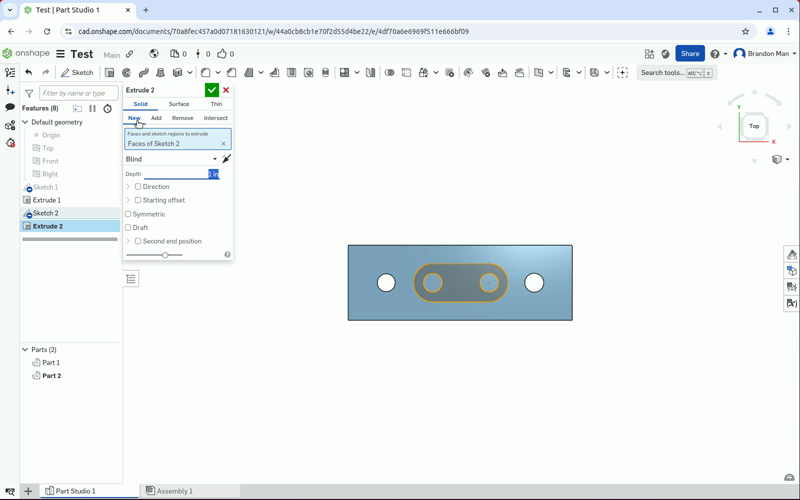
text(1.926)
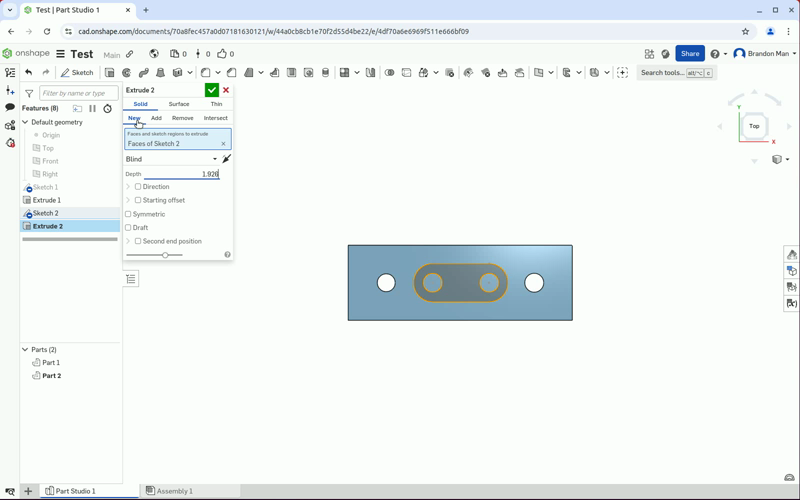
key(tab, 3)
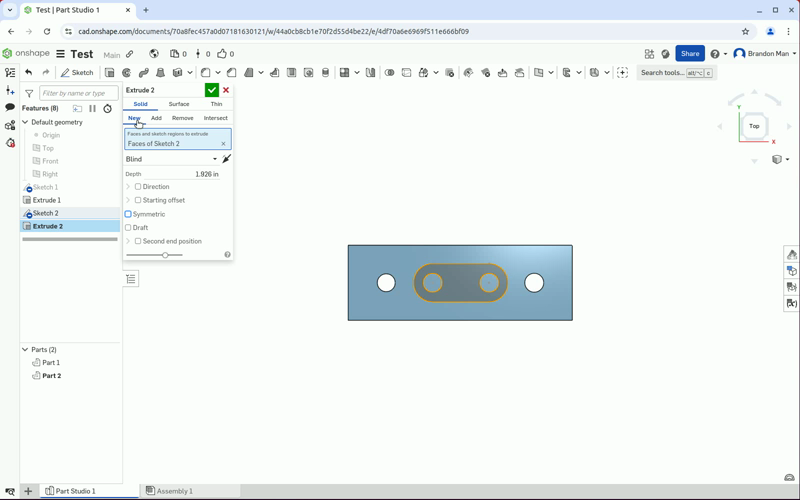
key(space)
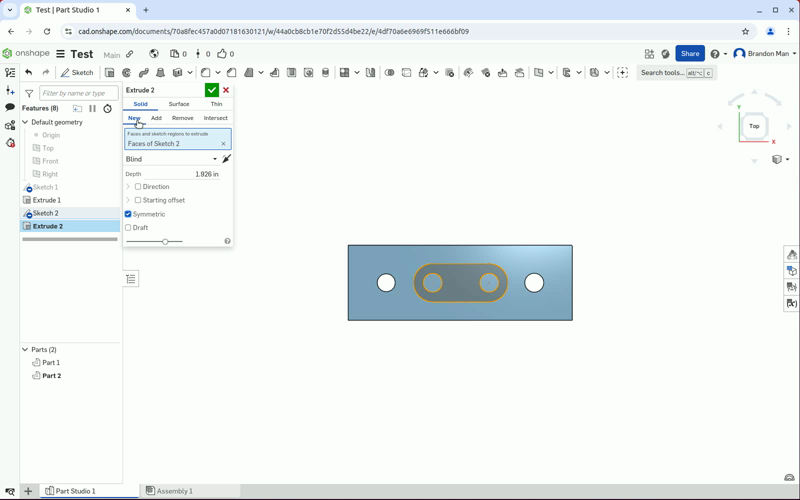
key(enter)
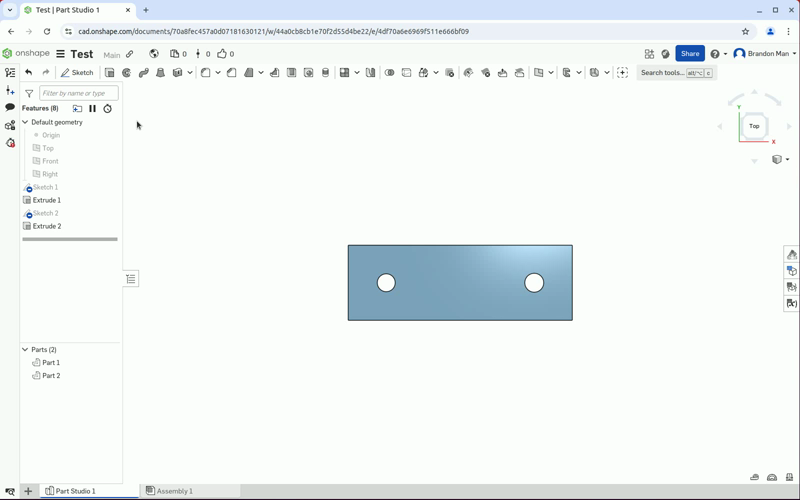
key(shift+h)
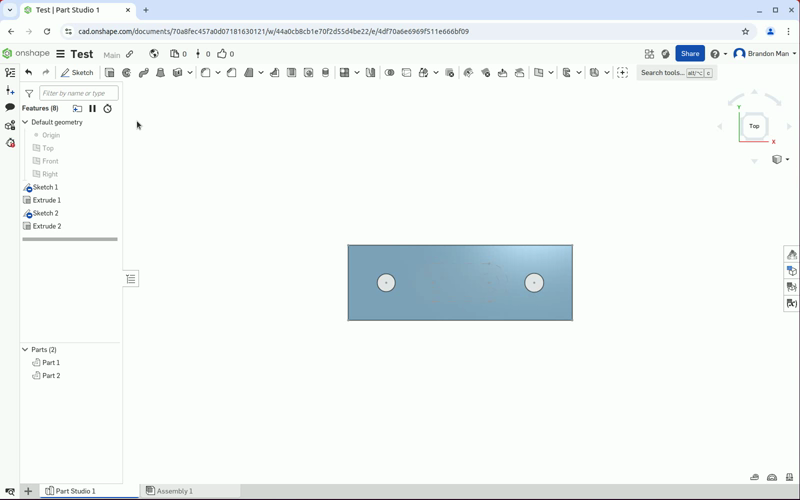
key(shift+h)
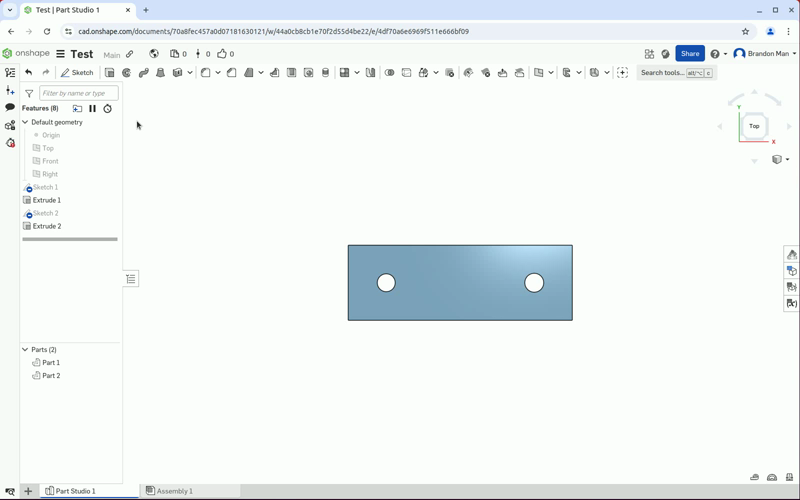
mouse_move(73, 189)
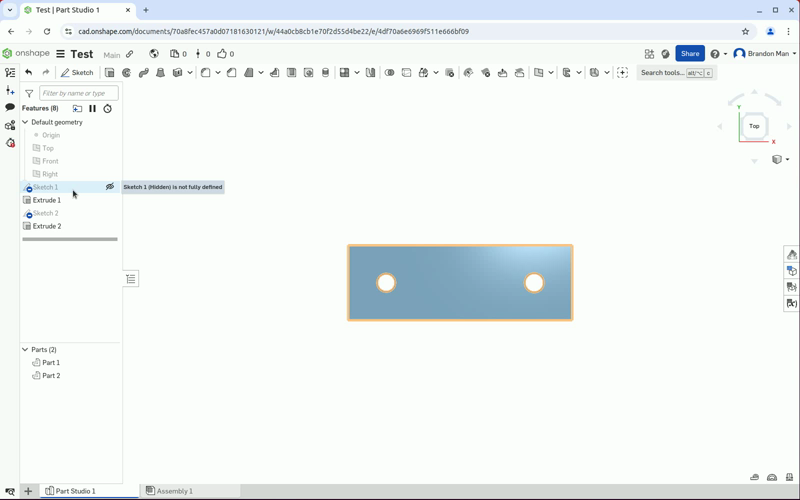
click(73, 189)
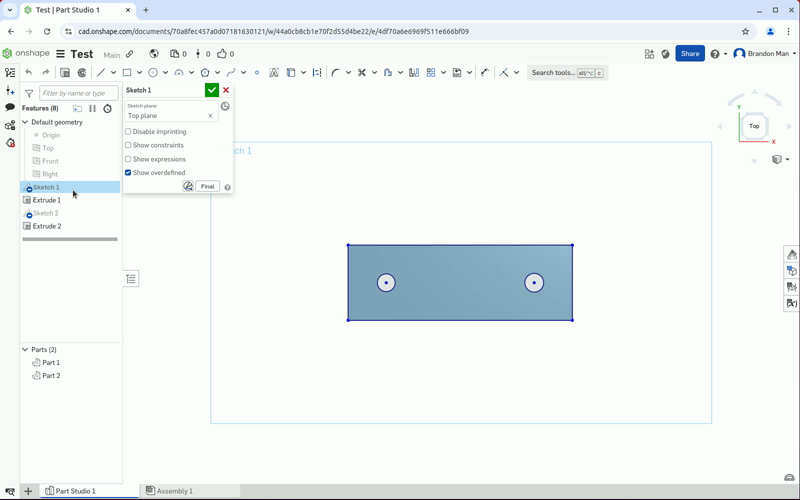
mouse_move(229, 92)
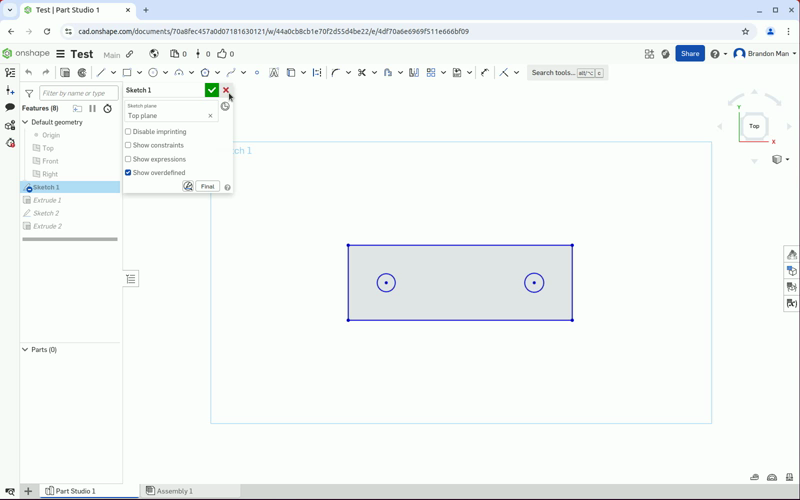
click(229, 92)
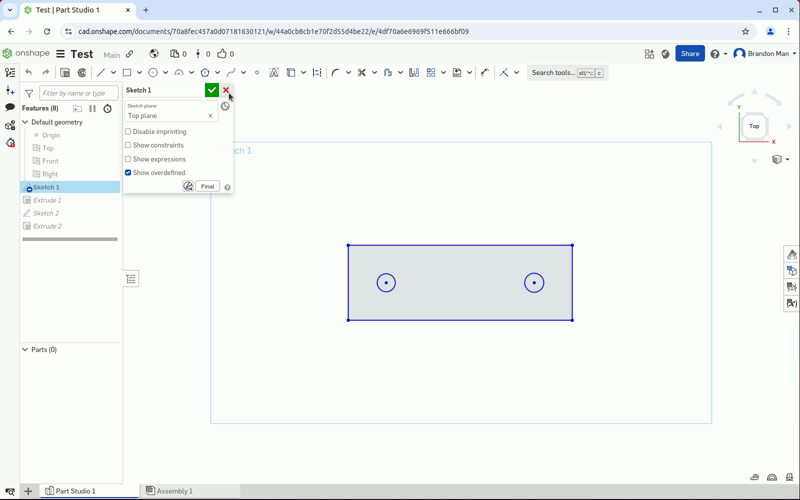
key(shift+s)
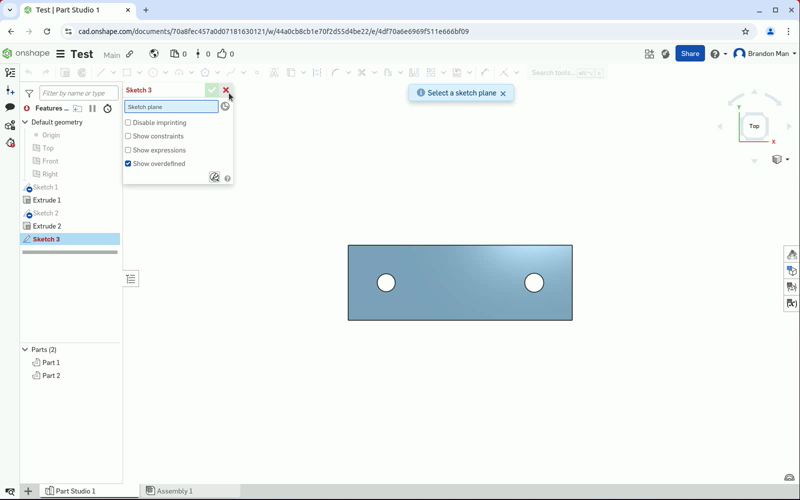
mouse_move(73, 150)
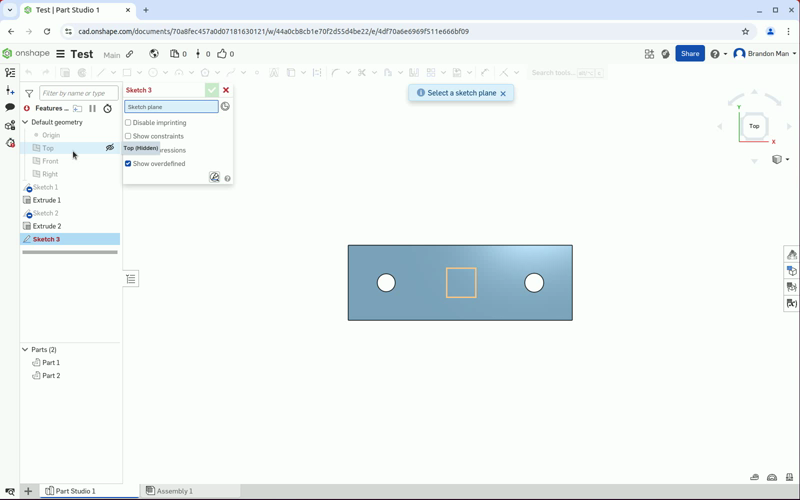
click(73, 150)
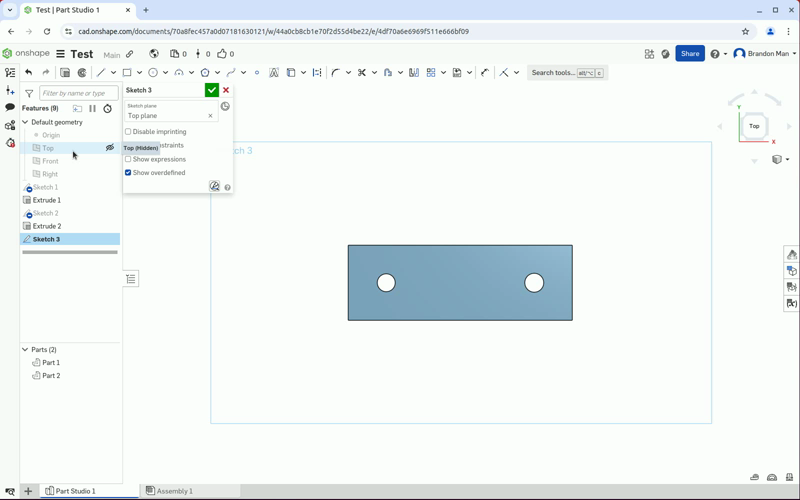
mouse_move(73, 352)
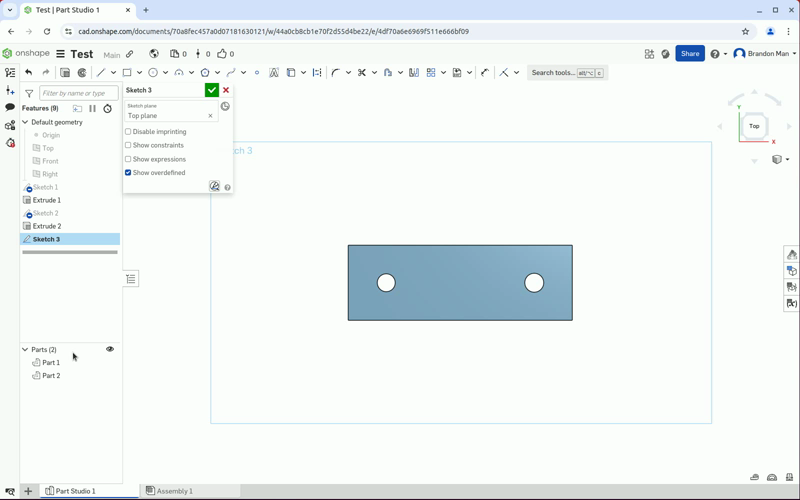
key(y)
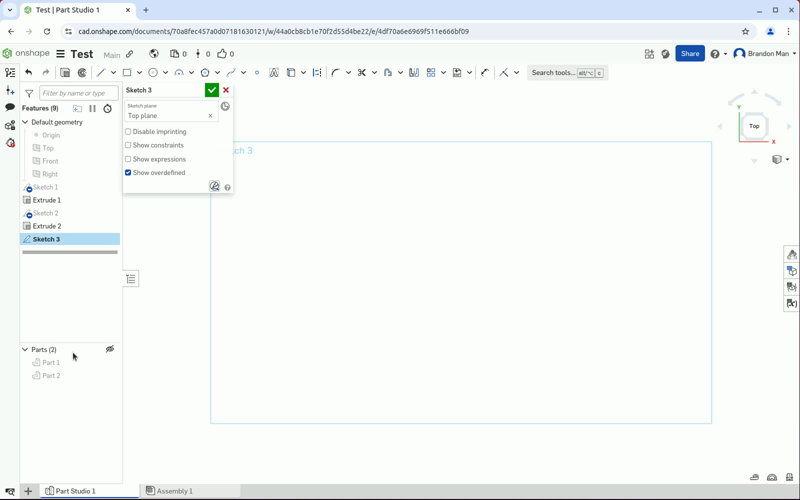
key(c)
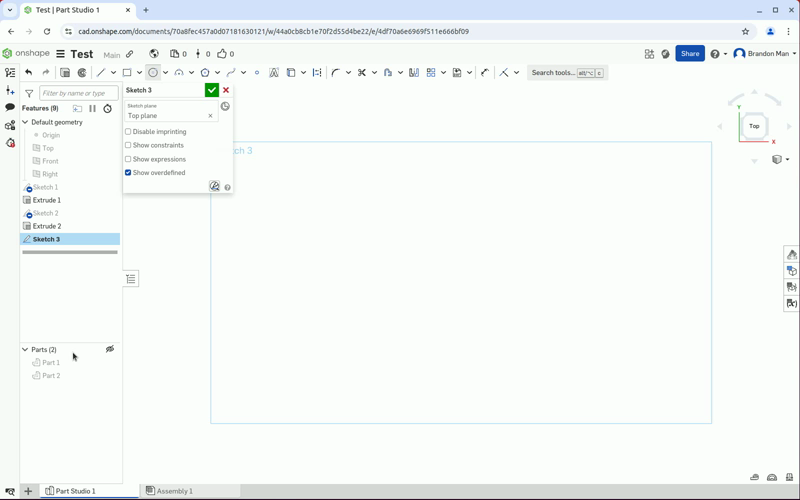
key_down(shift)
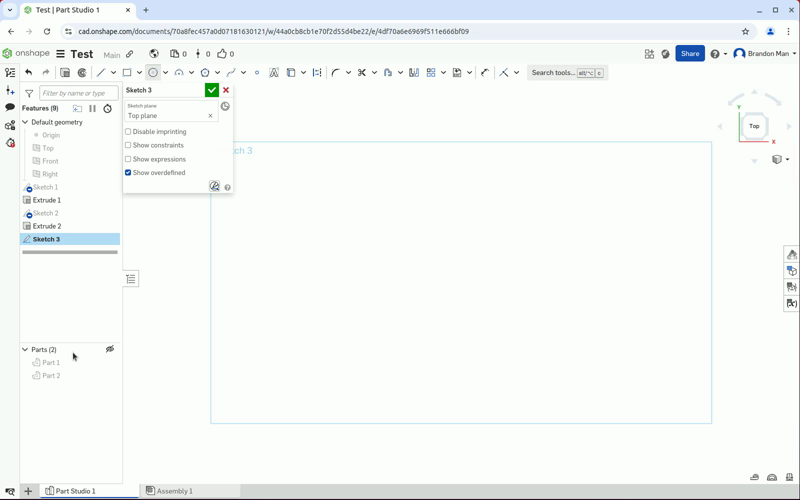
mouse_move(433, 282)
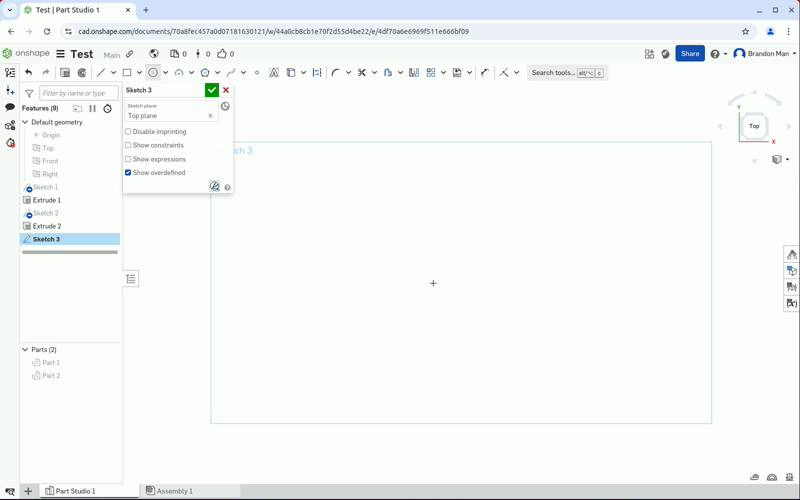
click(433, 282)
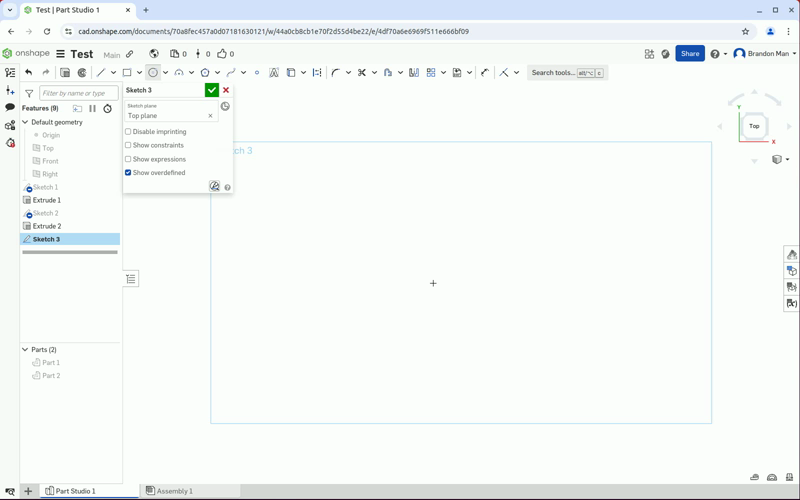
key_up(shift)
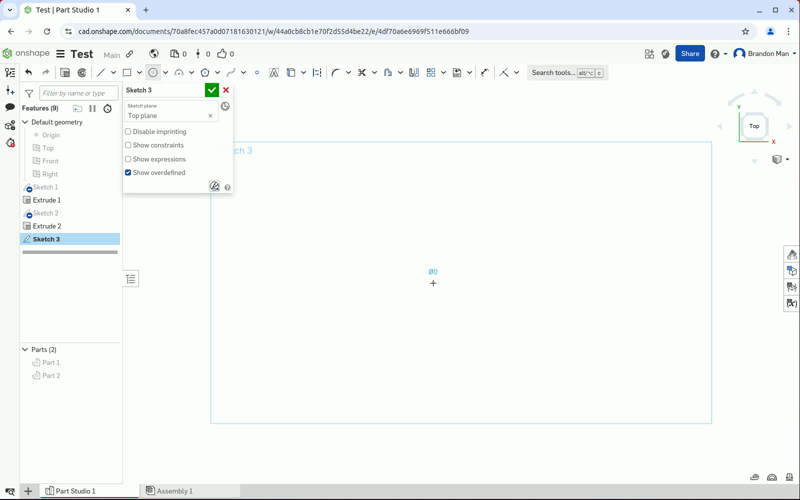
mouse_move(443, 282)
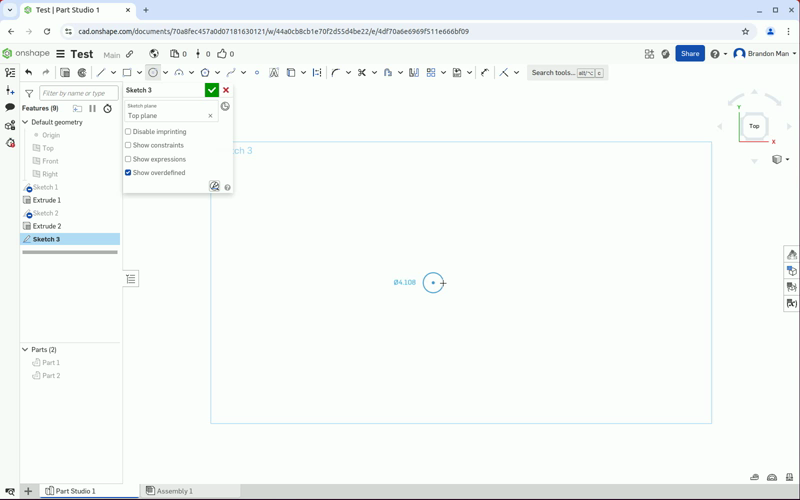
click(443, 282)
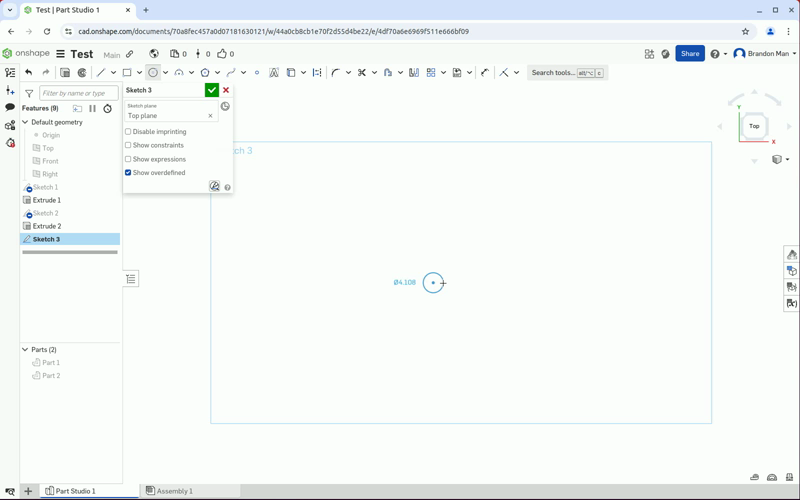
key(esc)
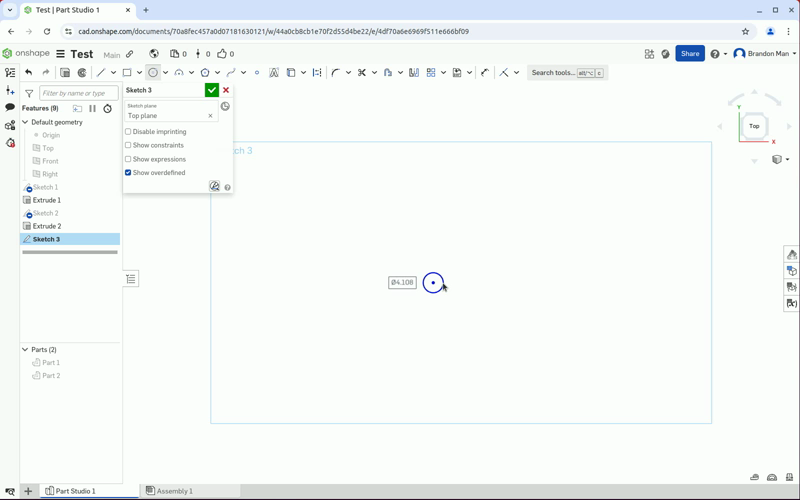
mouse_move(426, 287)
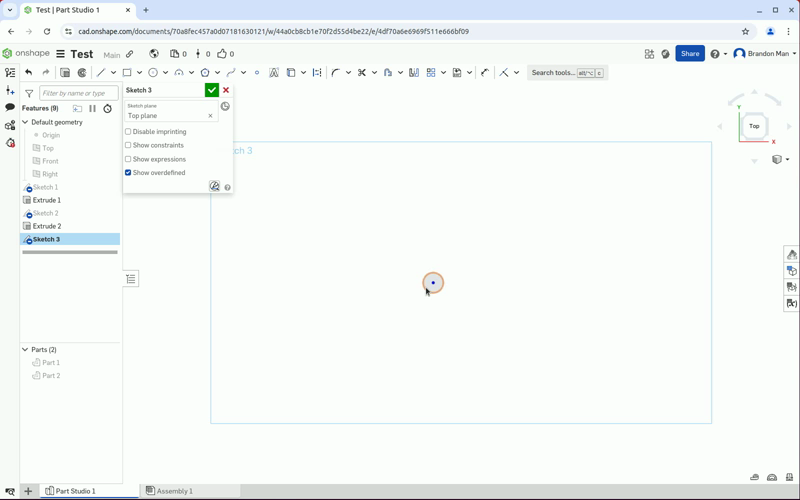
scroll(6)
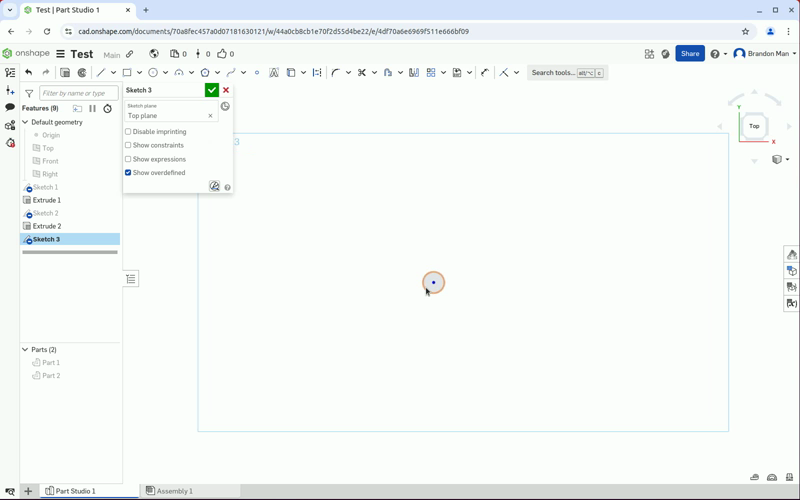
scroll(6)
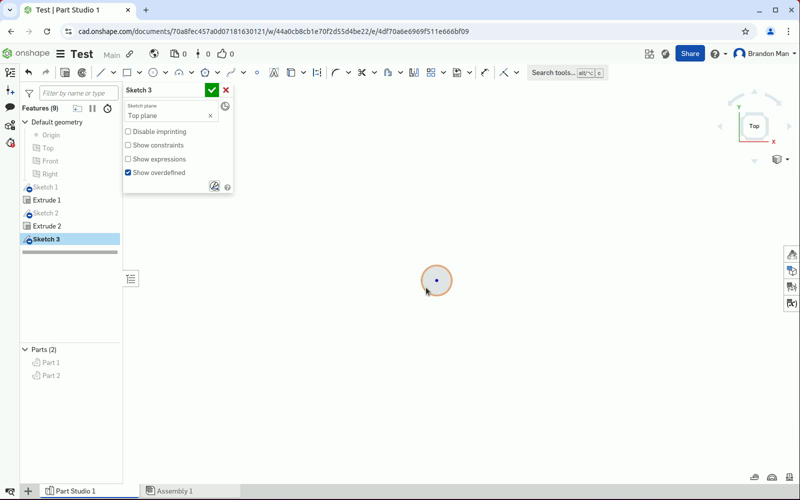
scroll(6)
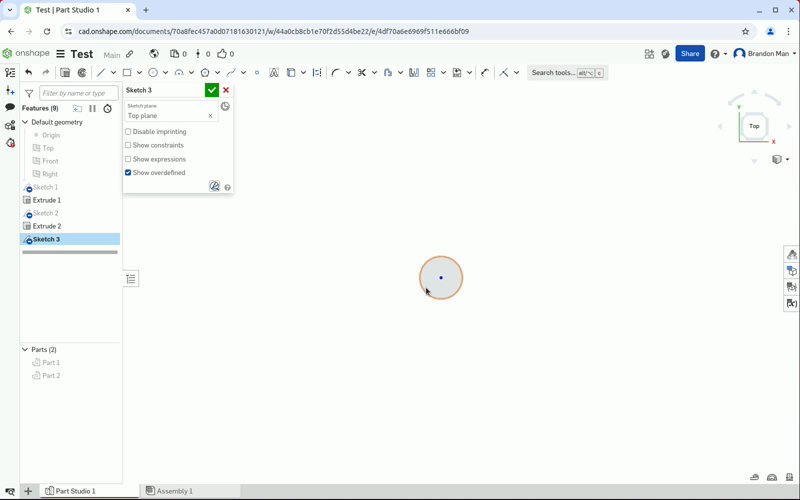
scroll(6)
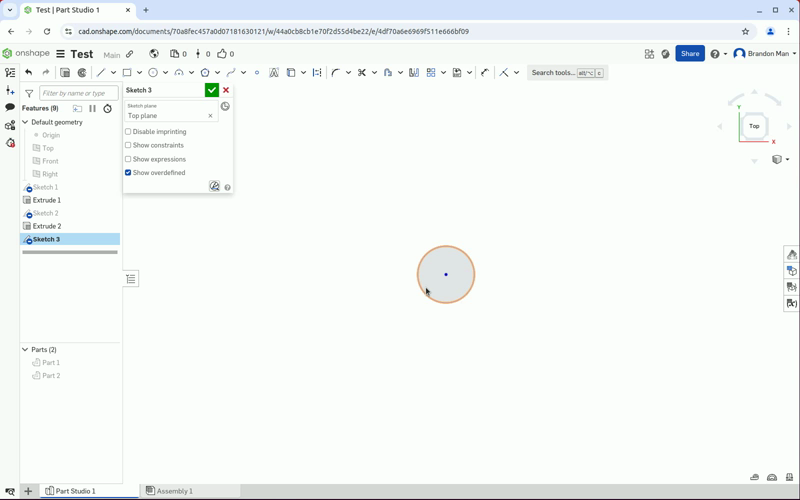
scroll(6)
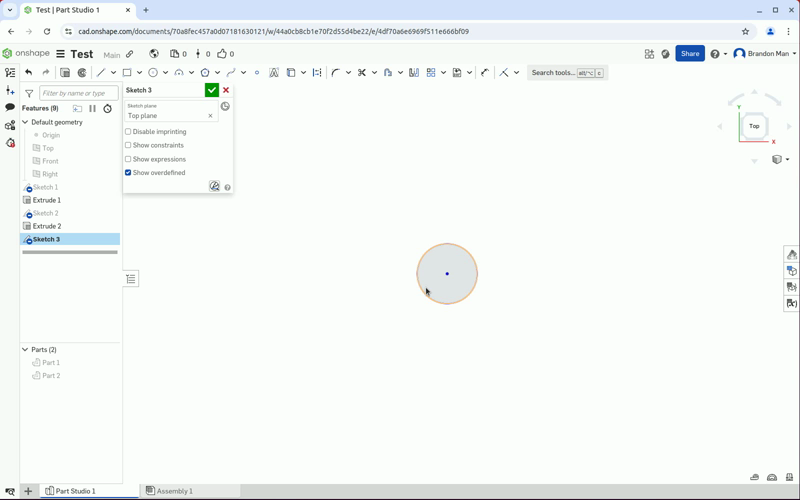
scroll(6)
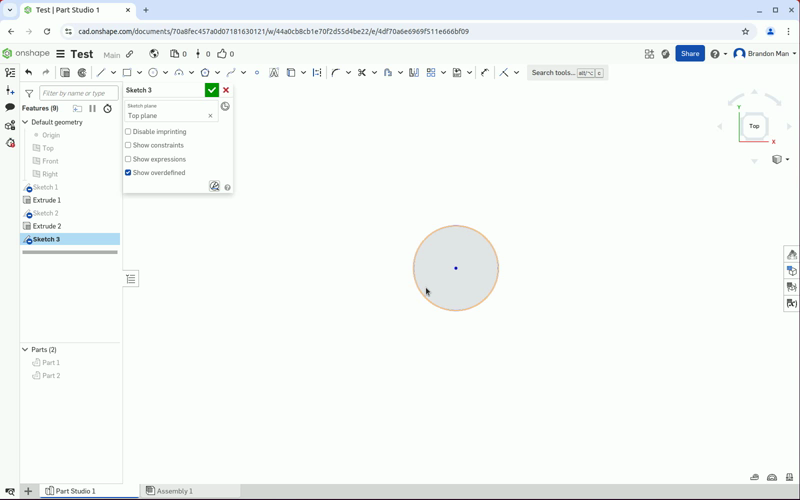
scroll(6)
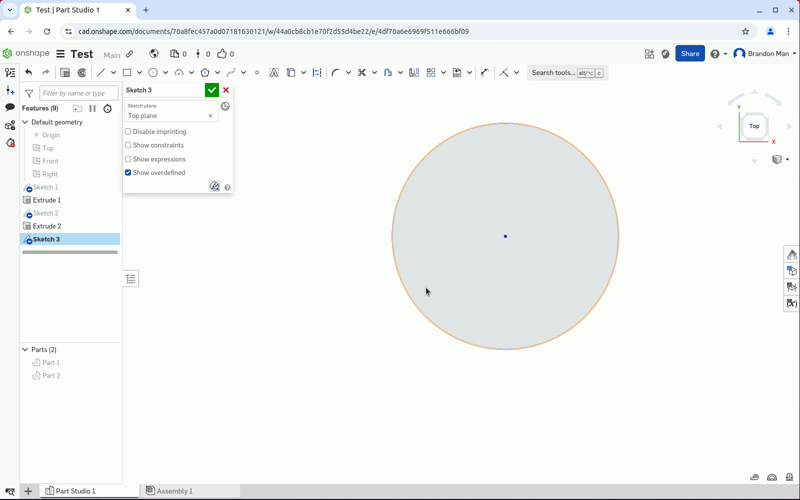
click(426, 287)
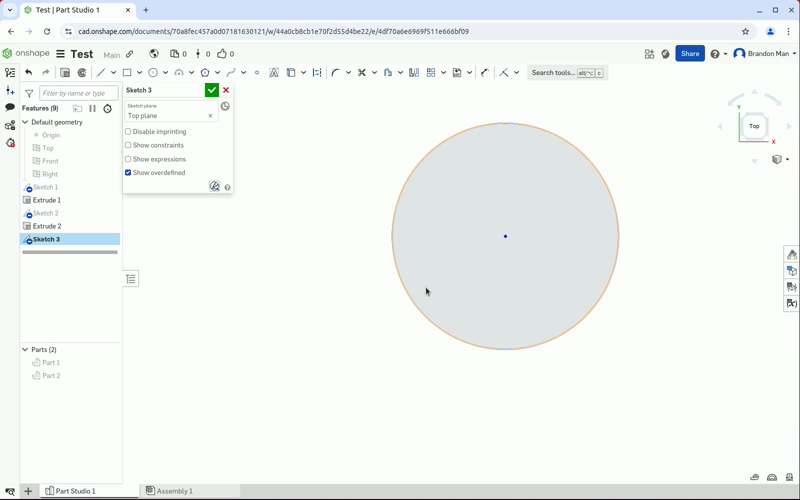
scroll(-6)
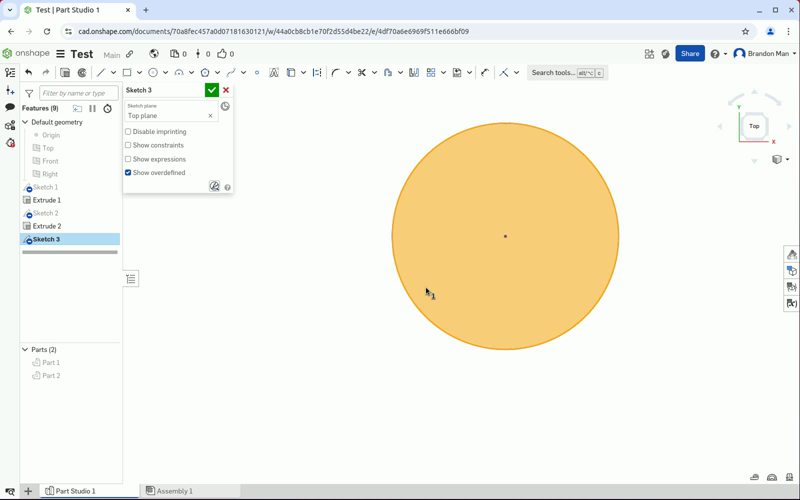
scroll(-6)
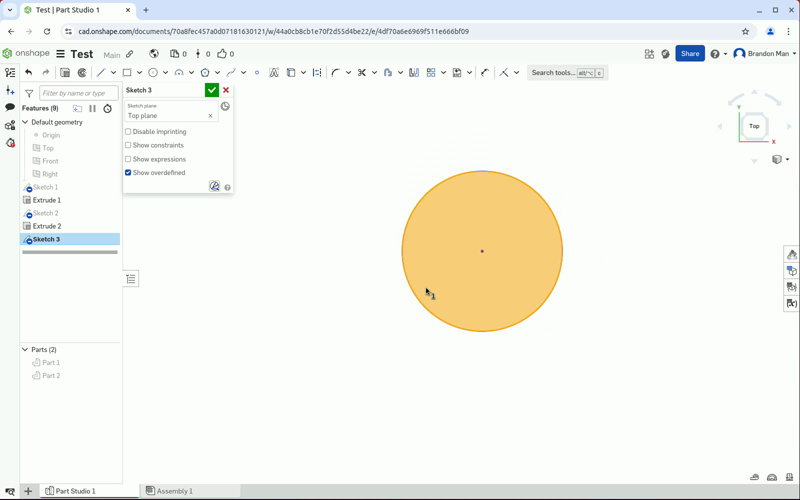
scroll(-6)
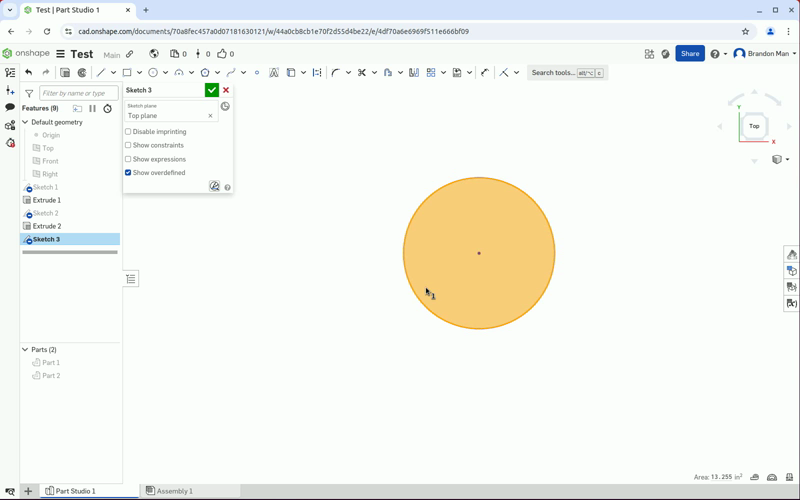
scroll(-6)
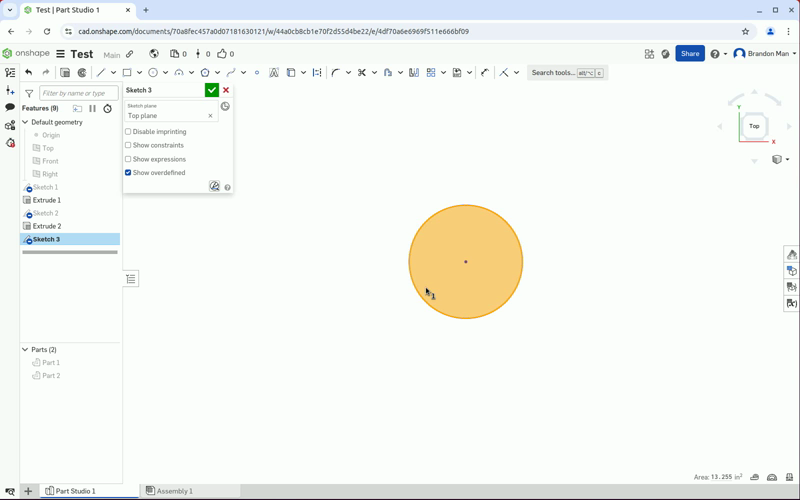
scroll(-6)
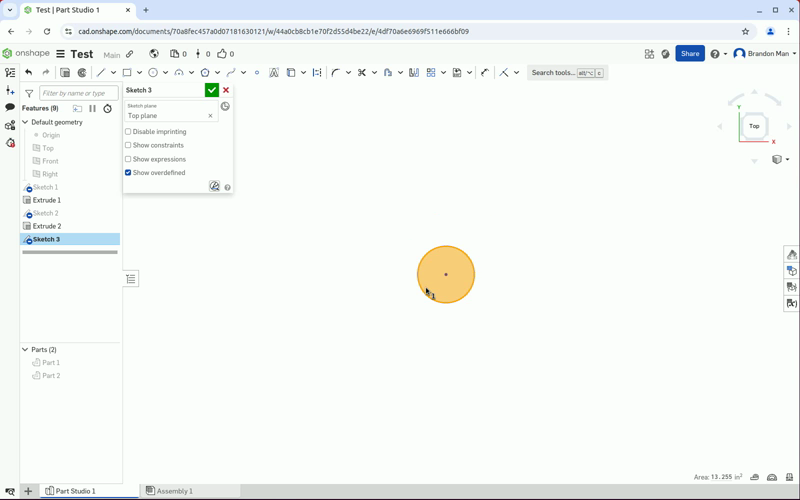
scroll(-6)
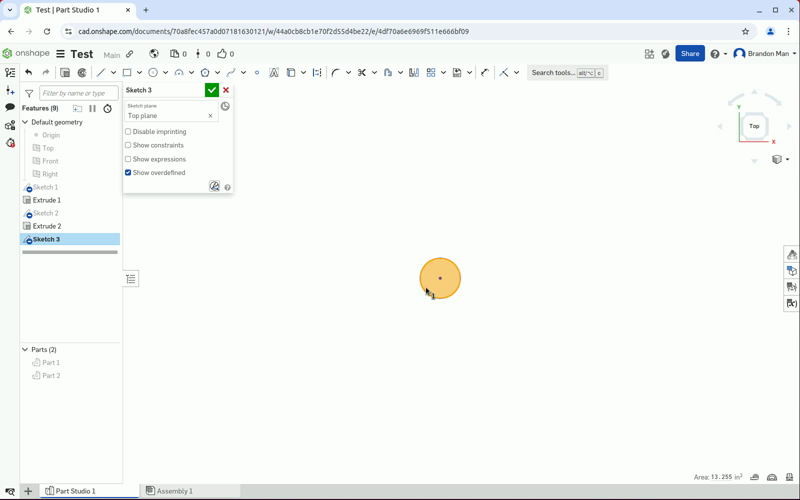
scroll(-6)
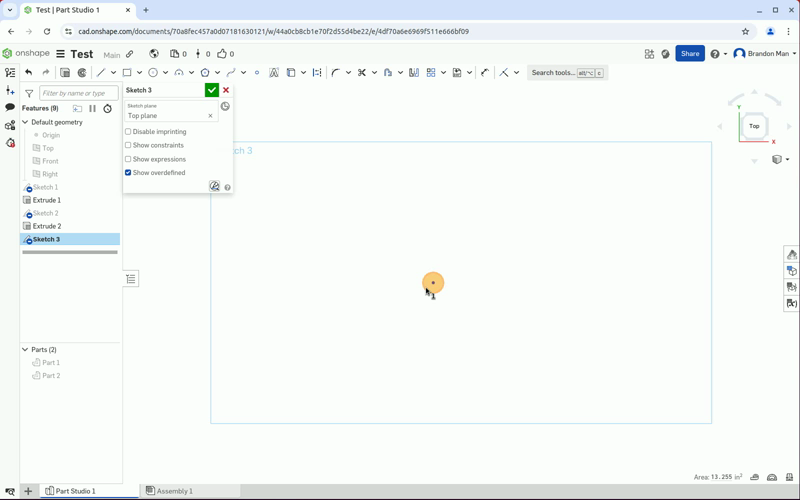
mouse_move(73, 352)
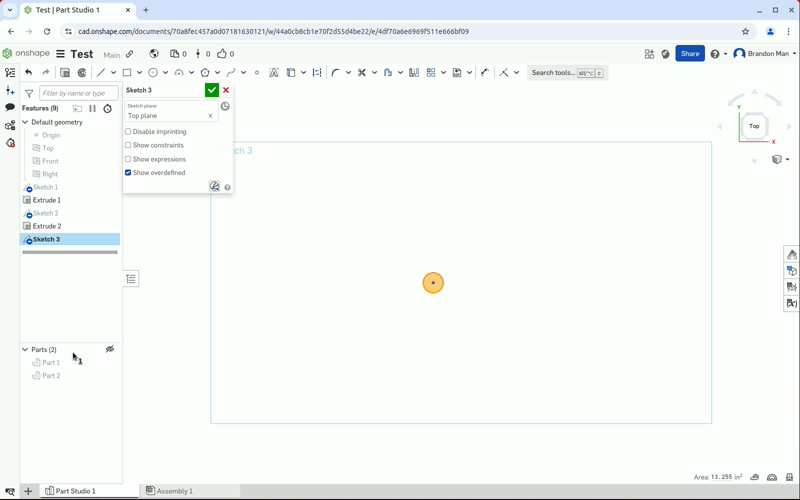
key(shift+y)
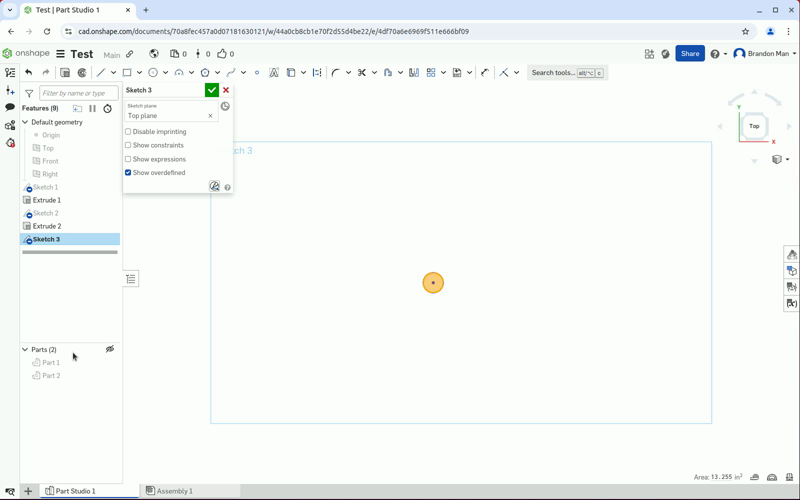
key(shift+e)
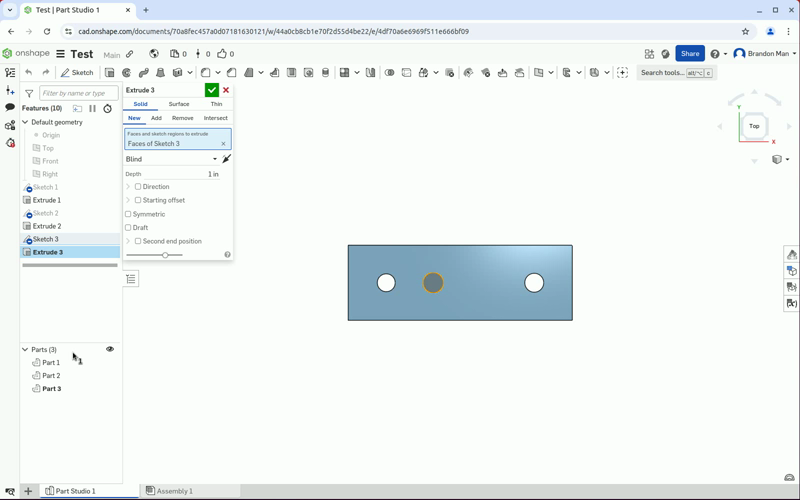
mouse_move(143, 106)
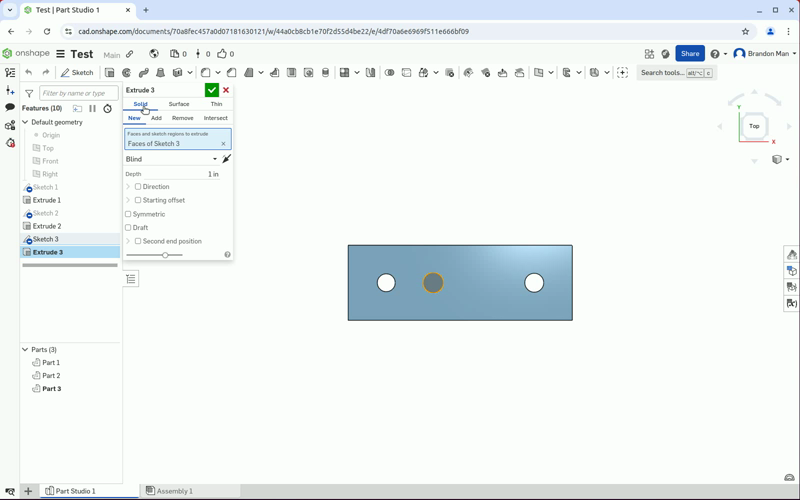
click(143, 106)
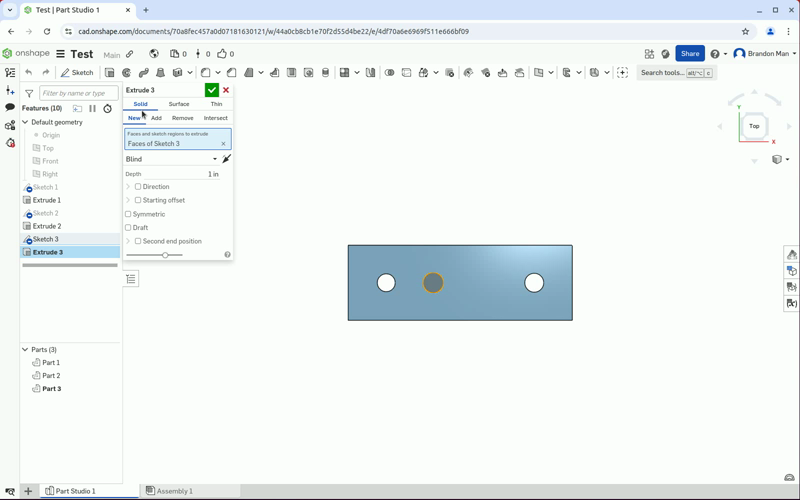
mouse_move(137, 120)
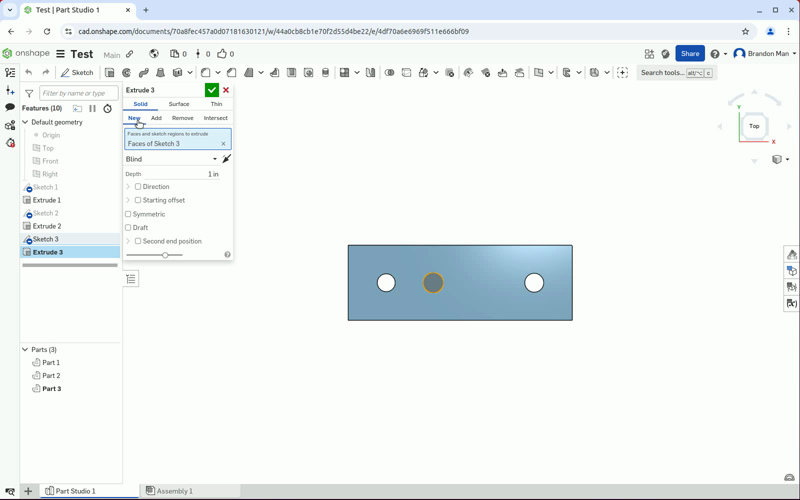
click(137, 120)
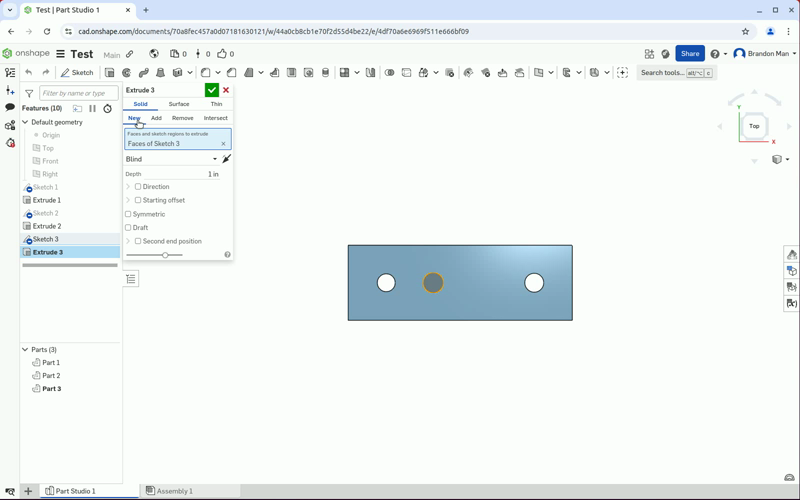
key(tab, 4)
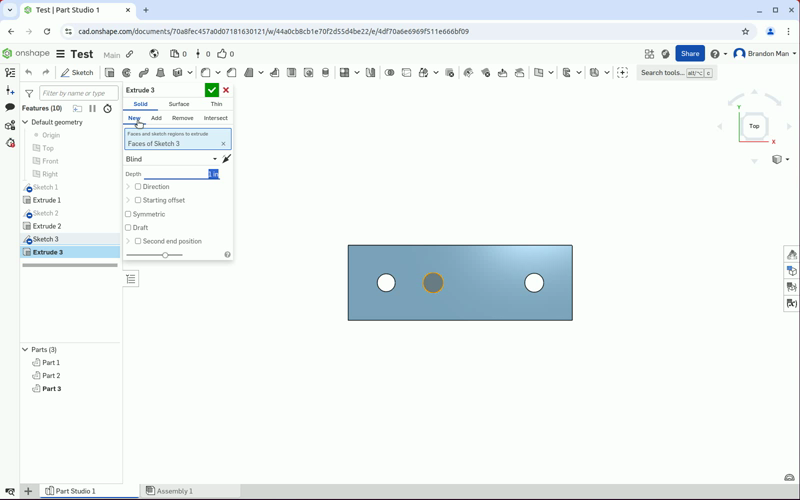
text(4.814)
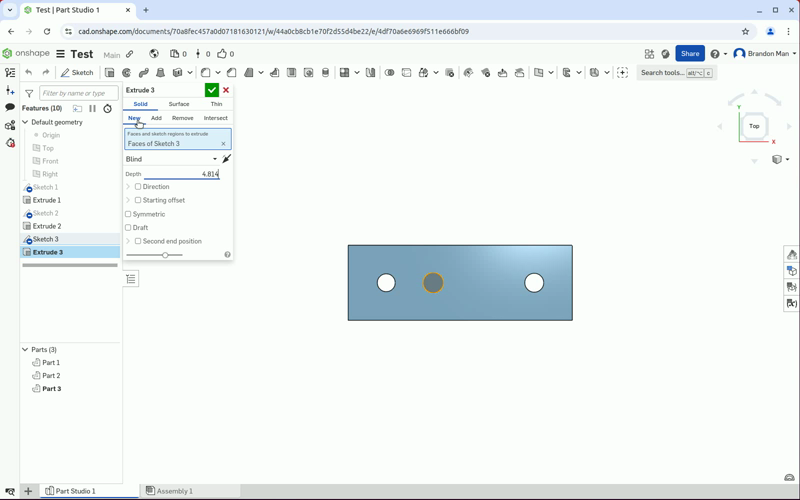
key(tab, 3)
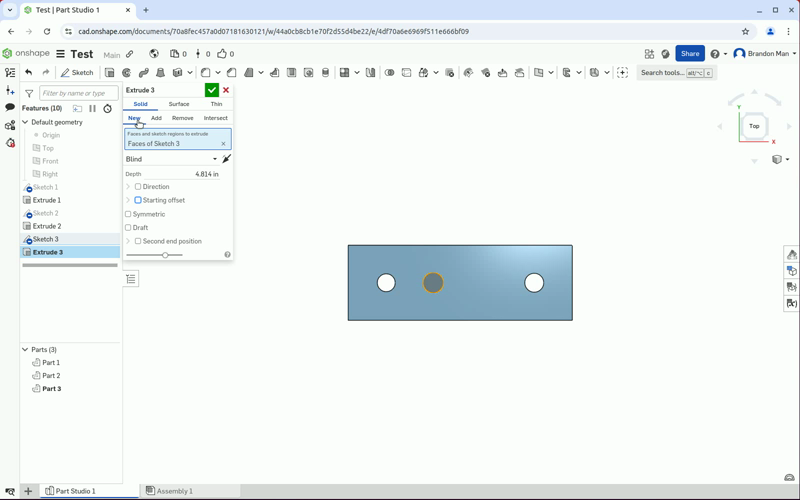
key(tab, 2)
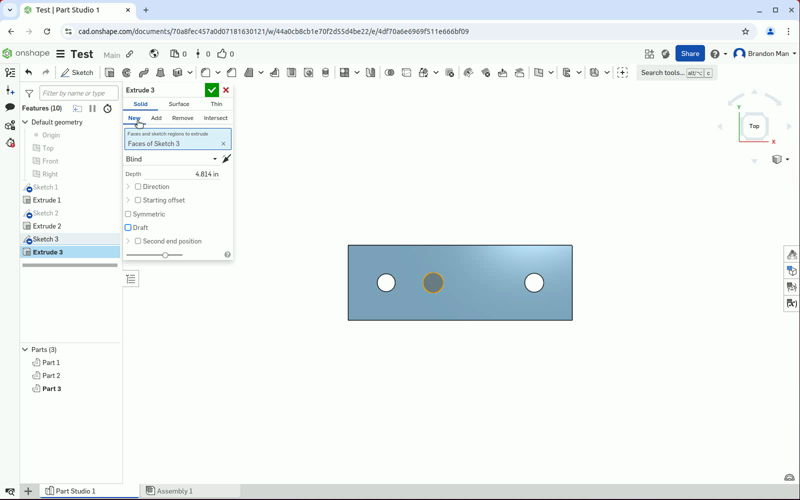
key(space)
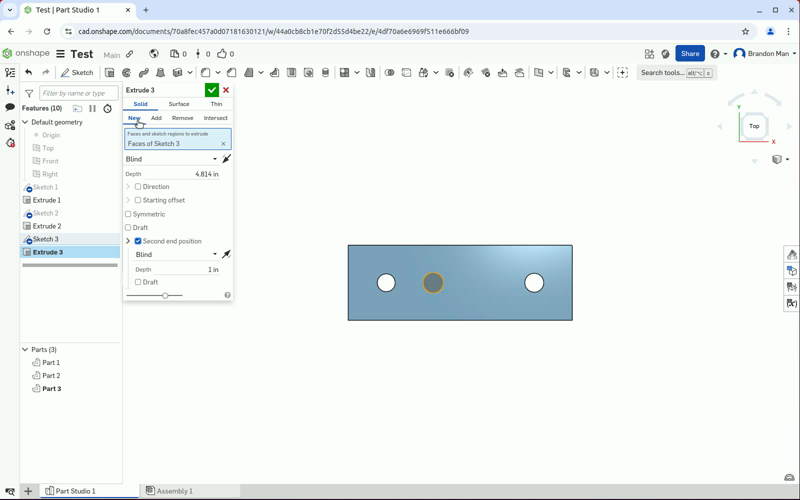
key(tab, 3)
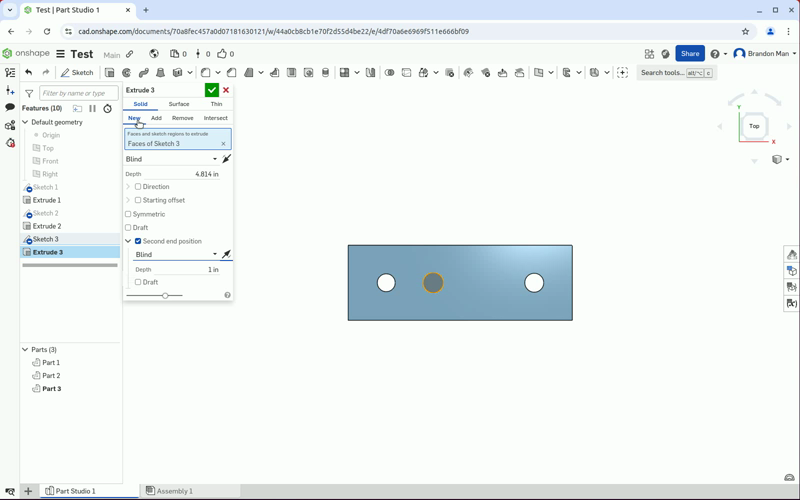
text(0.963)
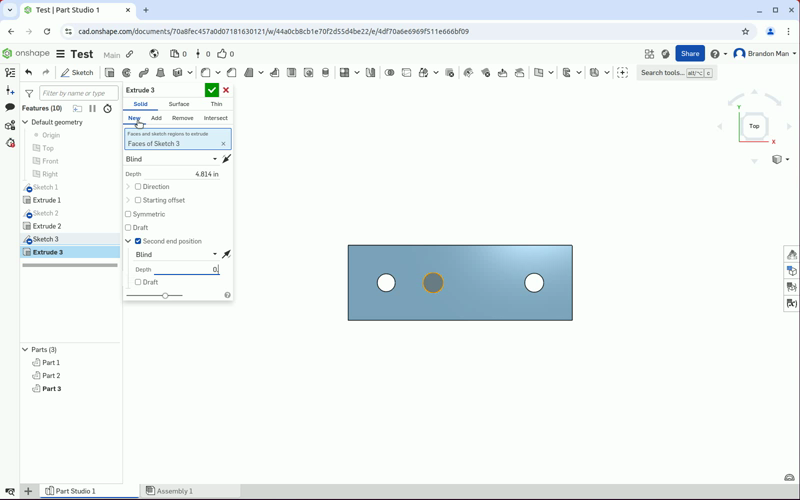
key(enter)
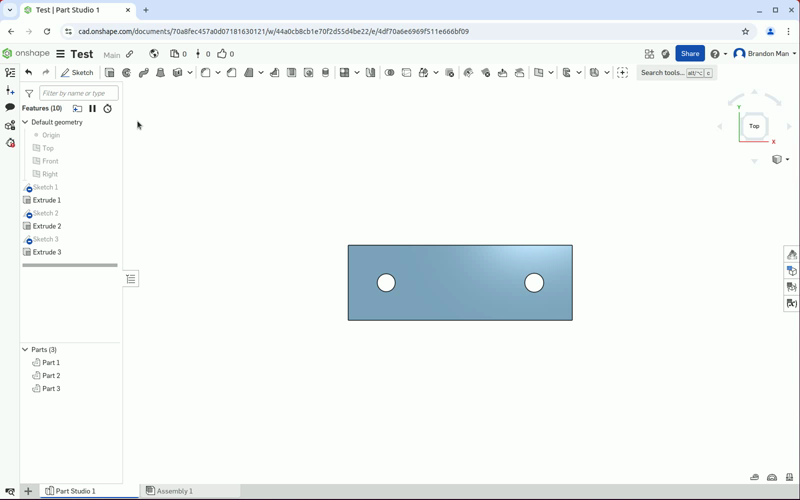
key(shift+h)
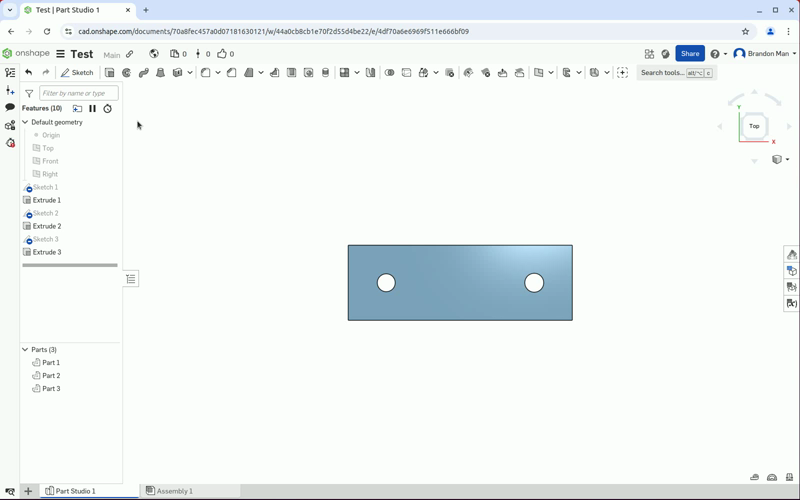
key(shift+h)
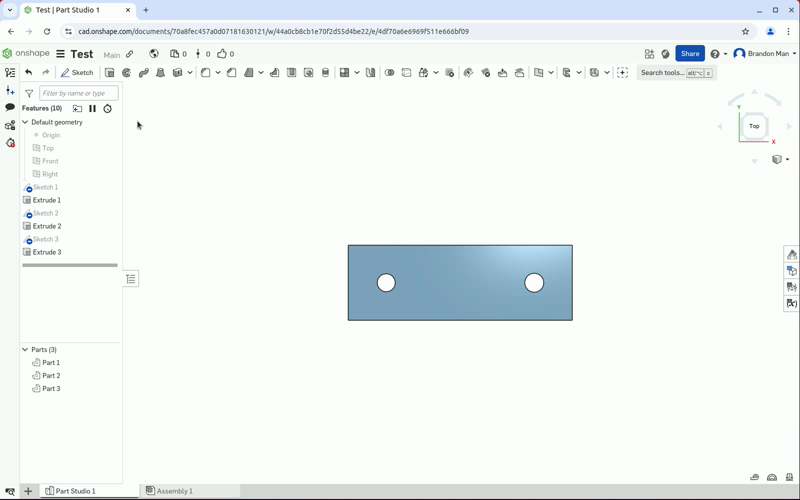
mouse_move(73, 189)
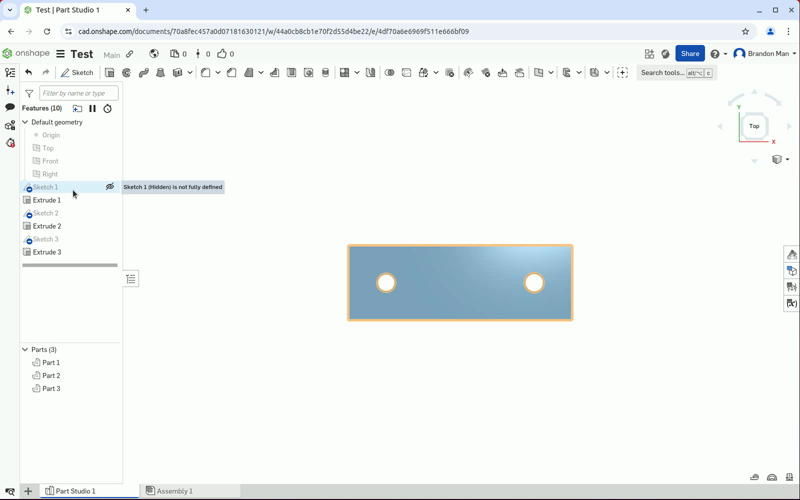
click(73, 189)
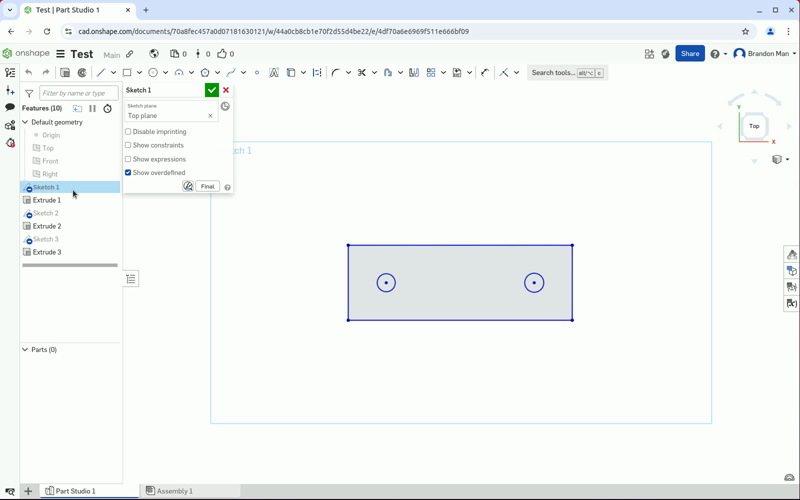
mouse_move(229, 92)
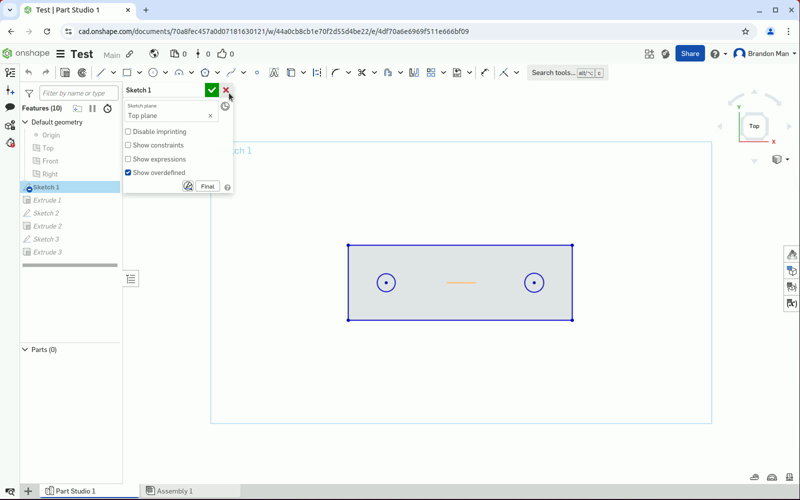
click(229, 92)
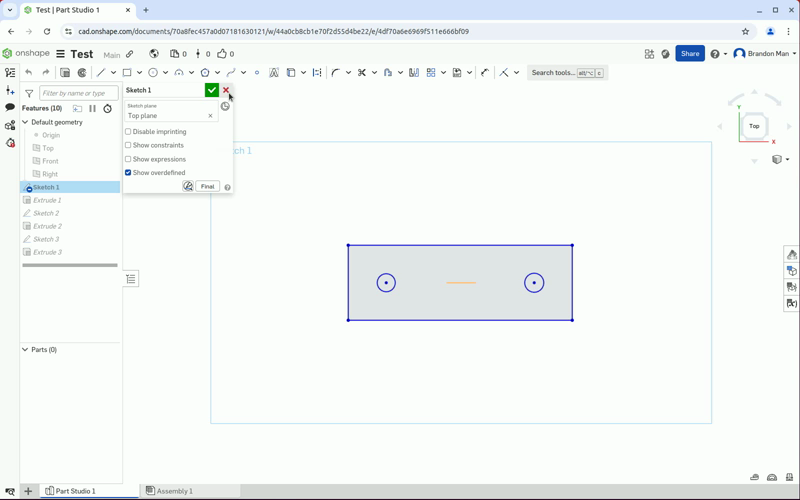
key(shift+s)
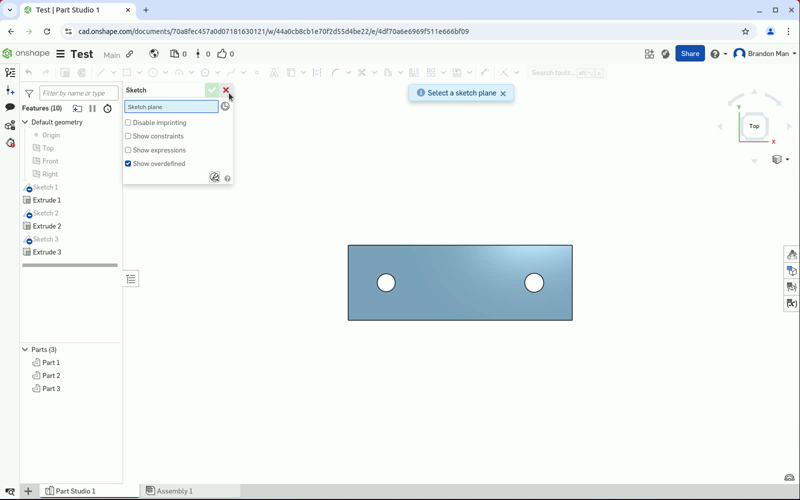
mouse_move(73, 150)
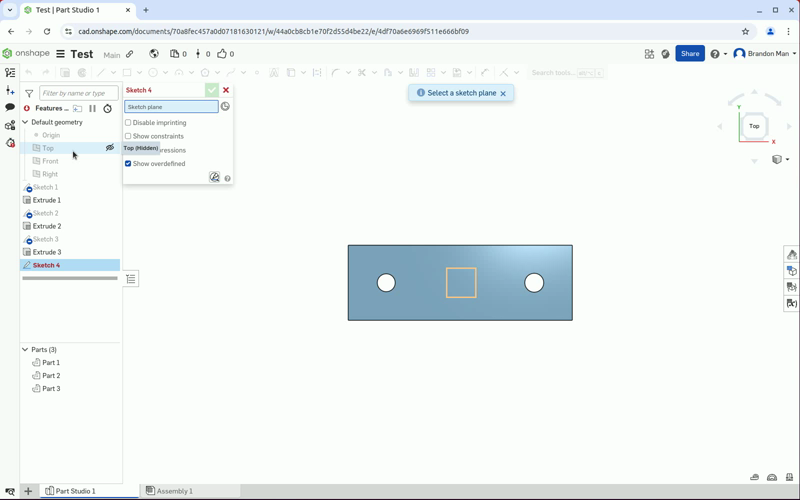
click(73, 150)
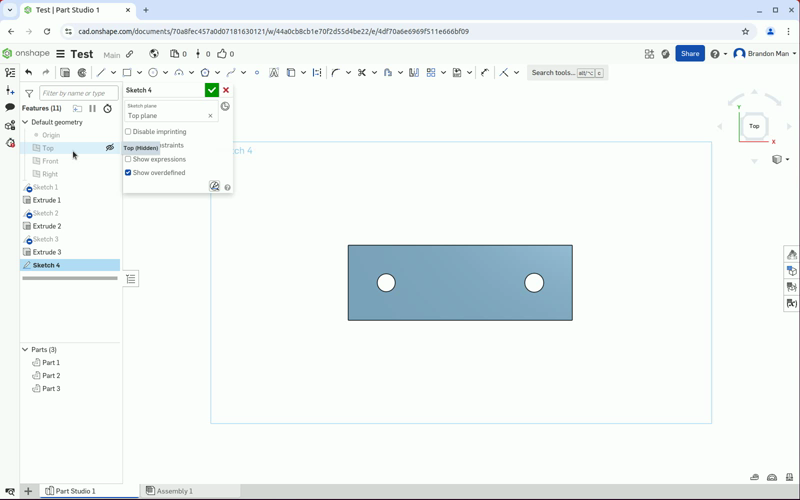
mouse_move(73, 352)
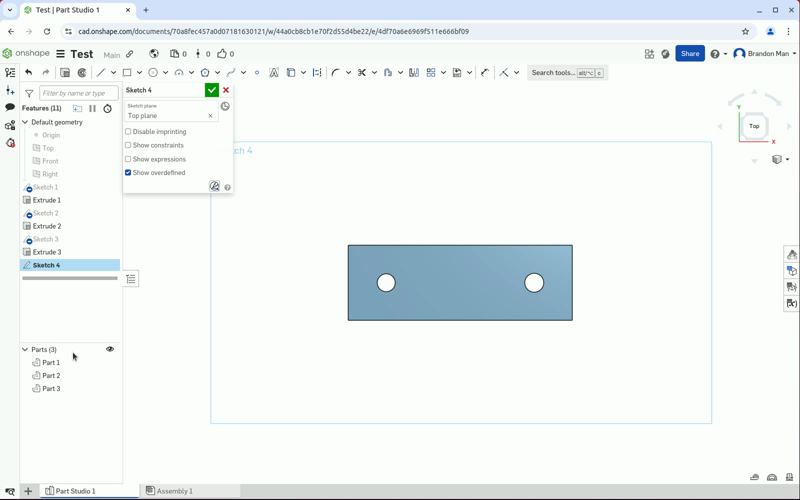
key(y)
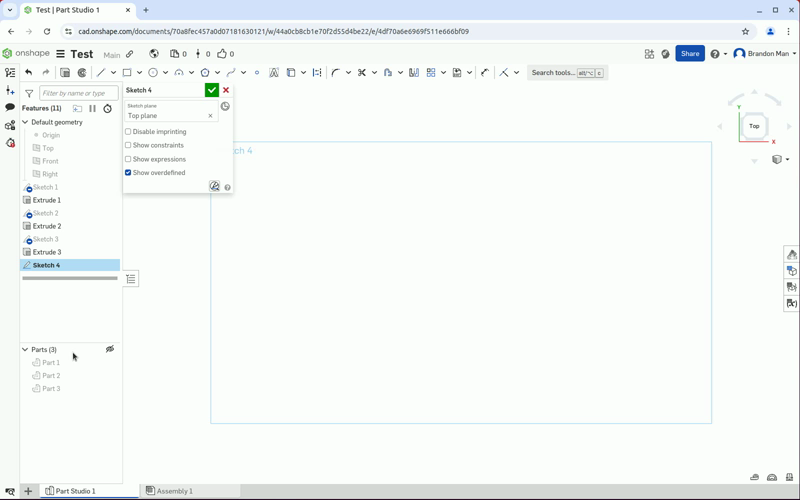
key(c)
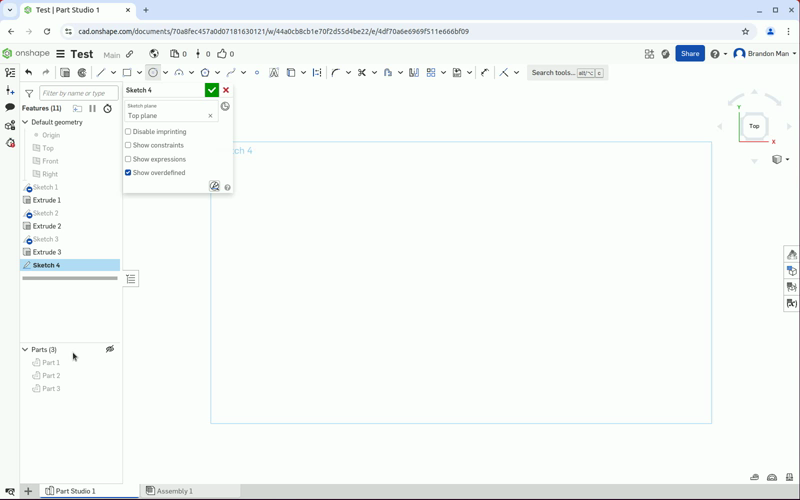
key_down(shift)
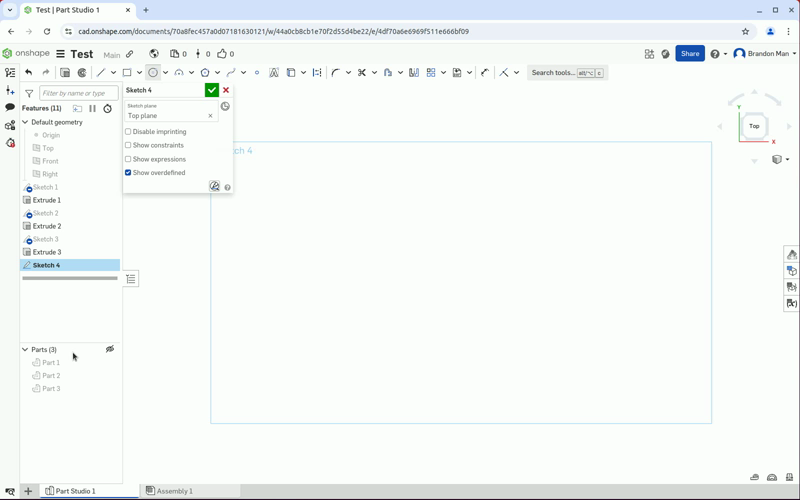
mouse_move(489, 282)
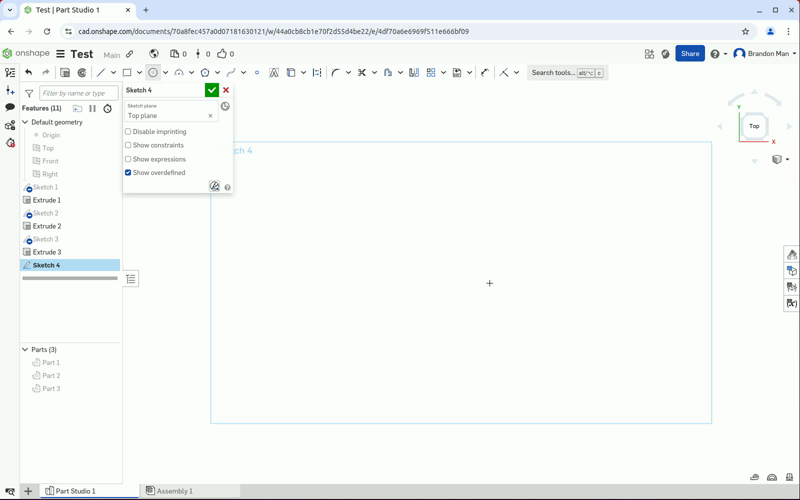
click(489, 282)
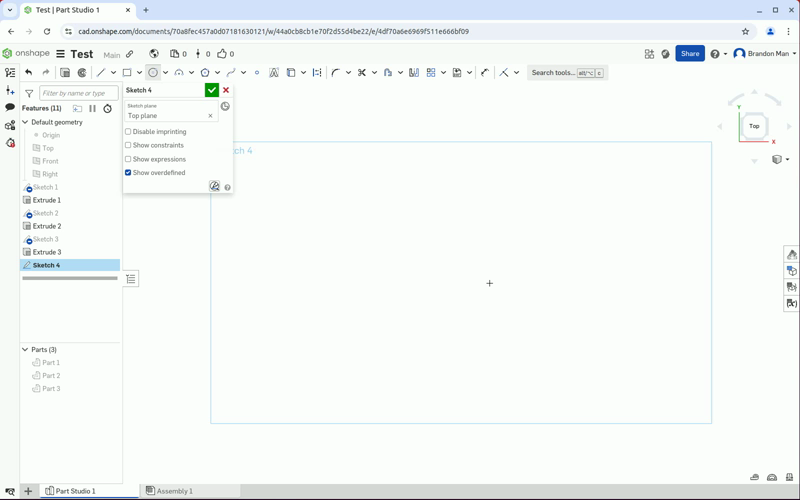
key_up(shift)
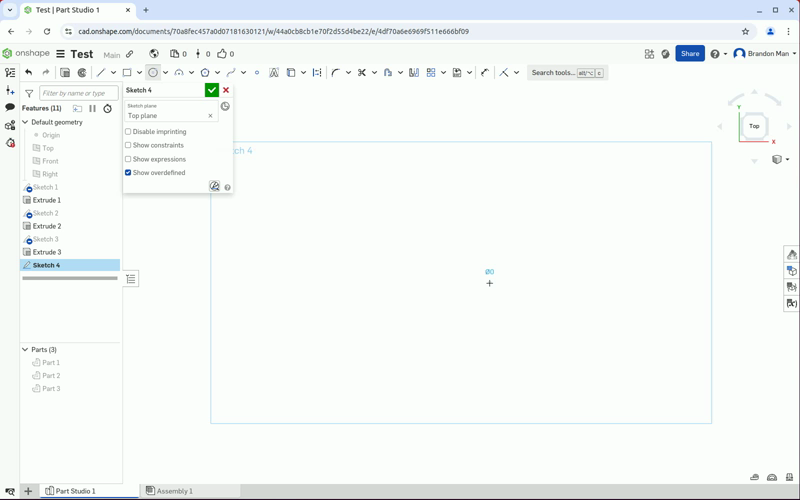
mouse_move(499, 282)
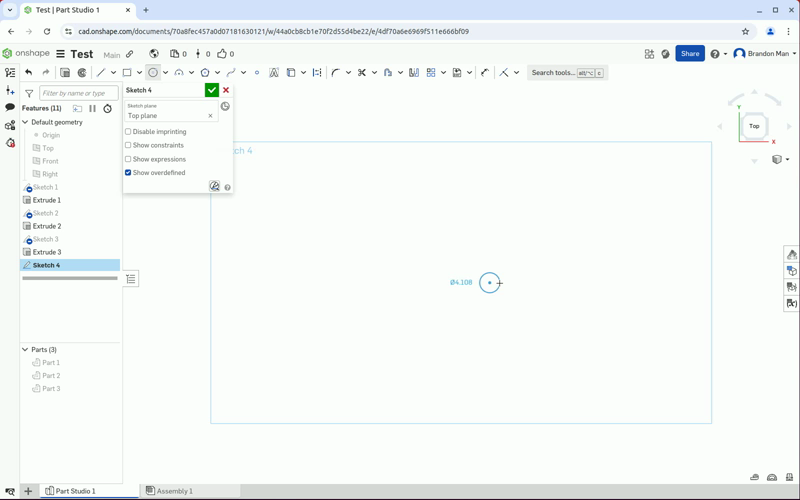
click(499, 282)
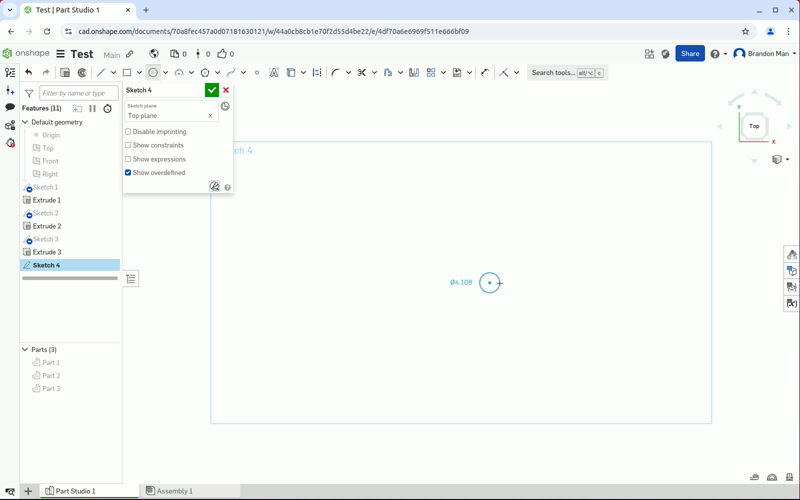
key(esc)
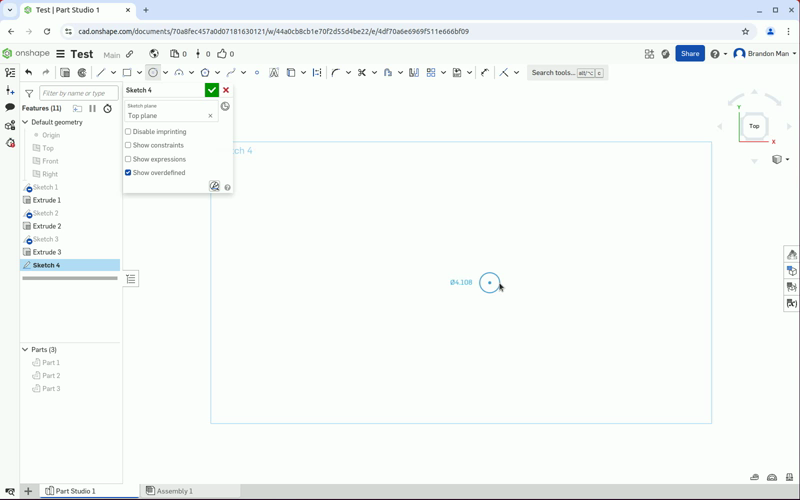
mouse_move(492, 286)
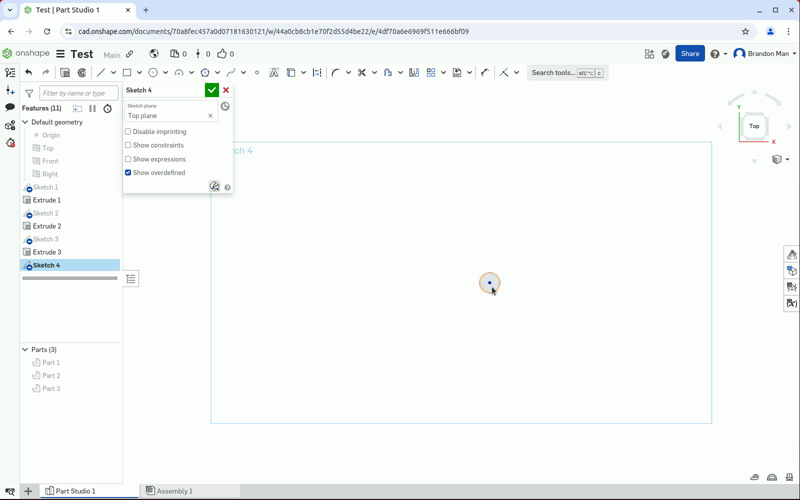
scroll(6)
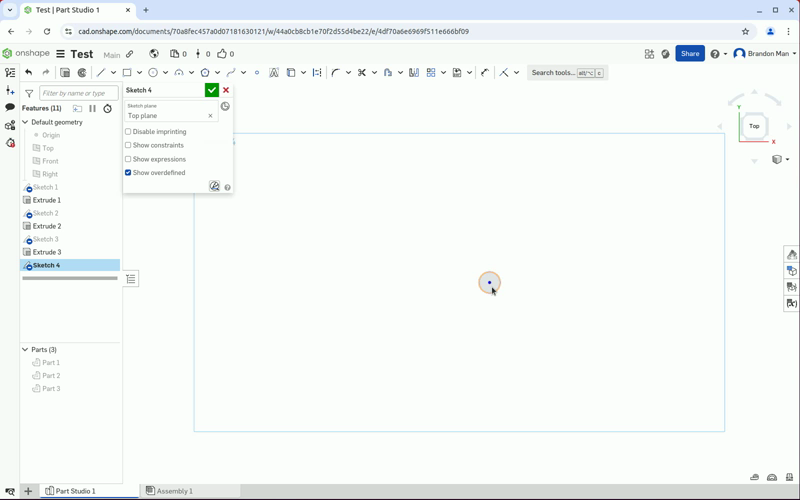
scroll(6)
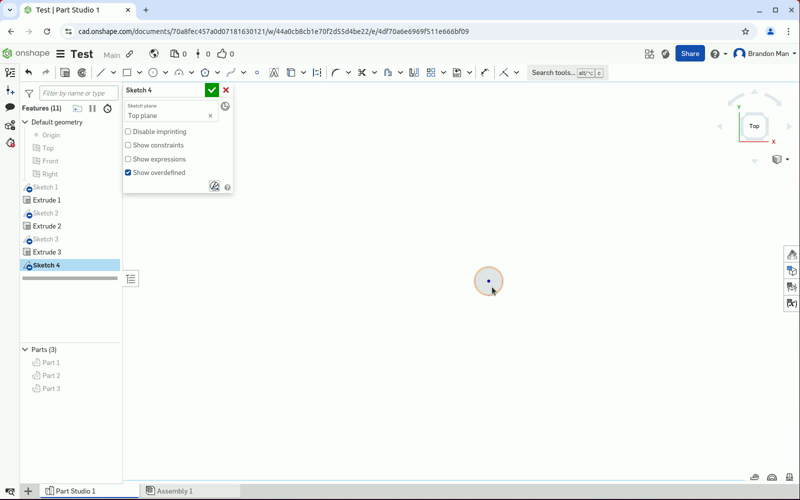
scroll(6)
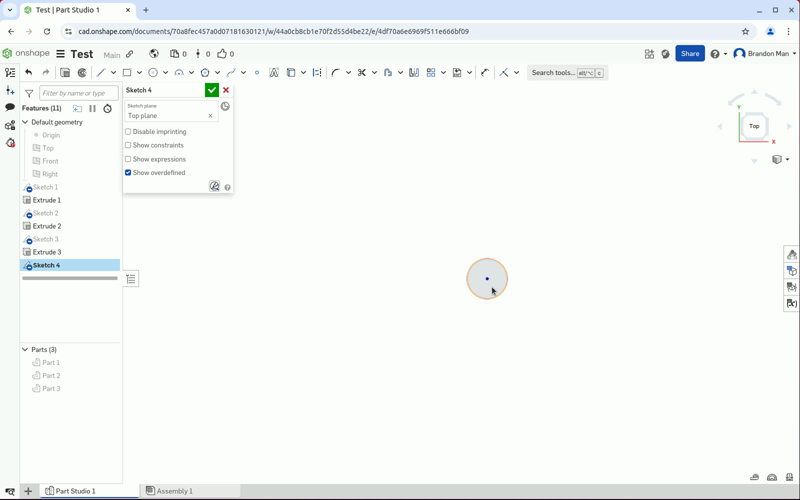
scroll(6)
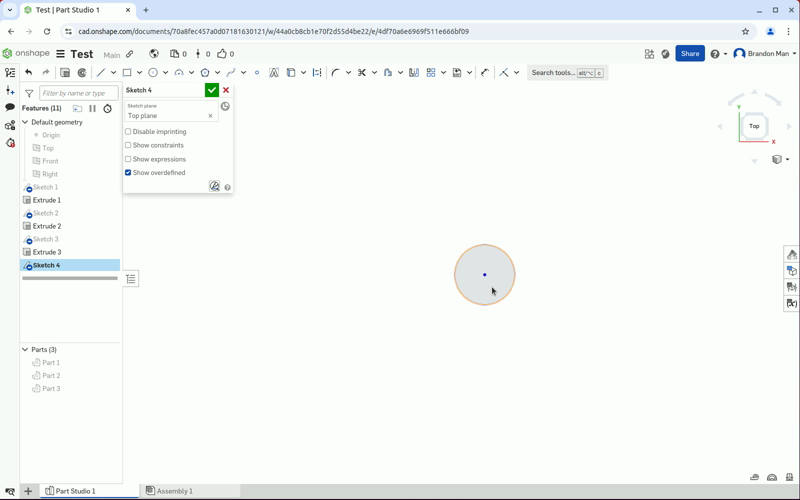
scroll(6)
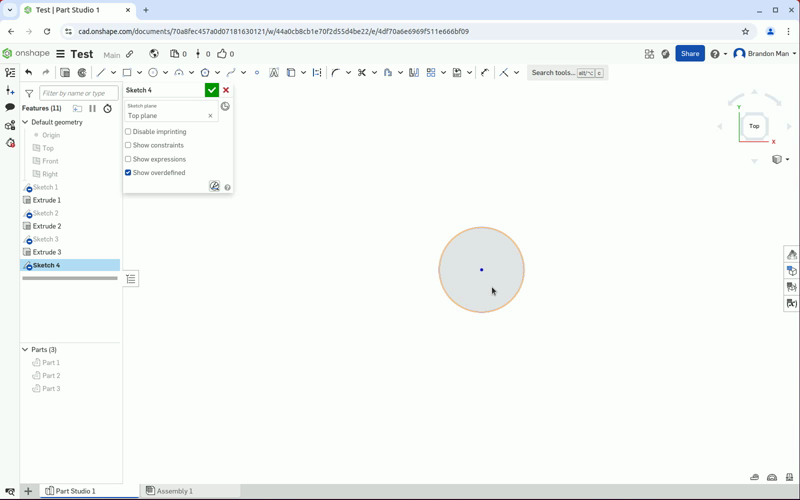
scroll(6)
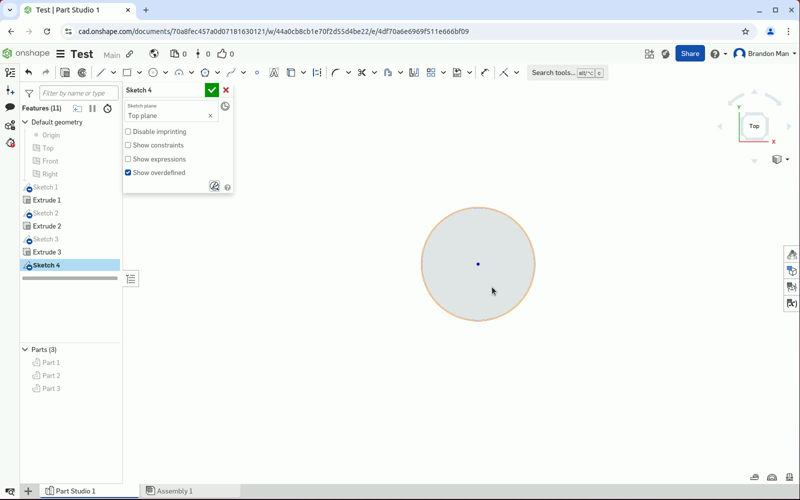
scroll(6)
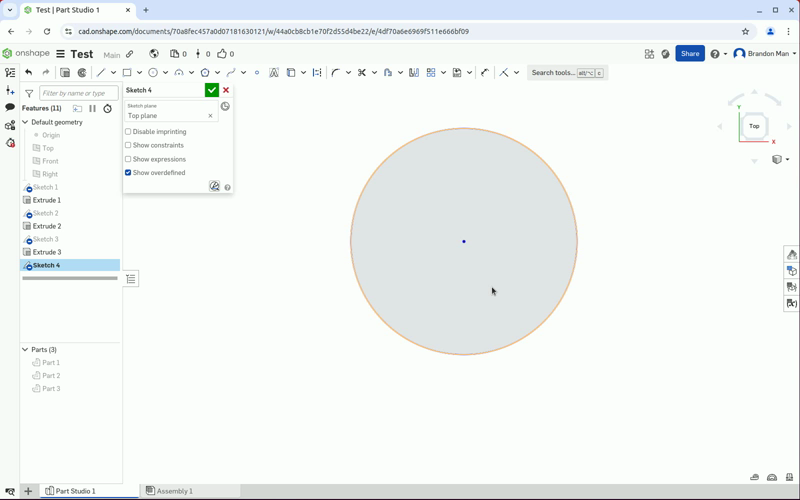
click(492, 286)
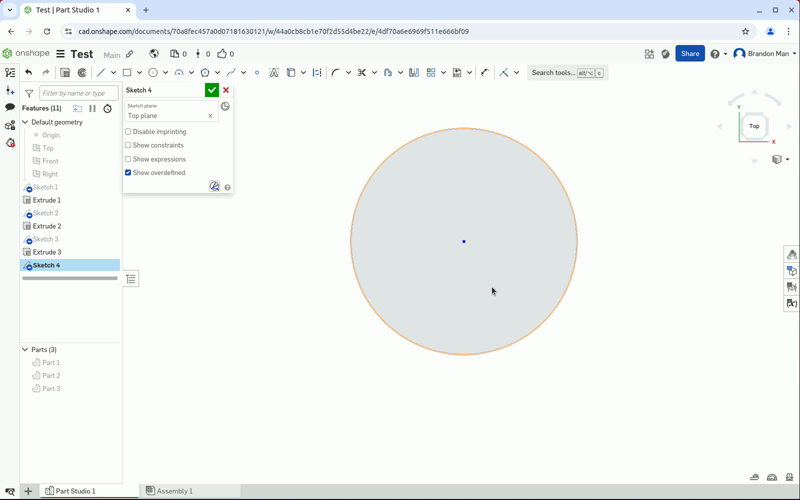
scroll(-6)
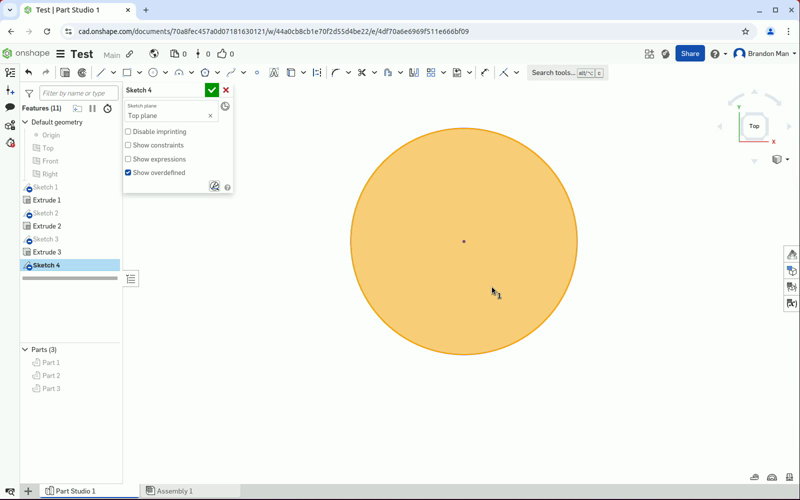
scroll(-6)
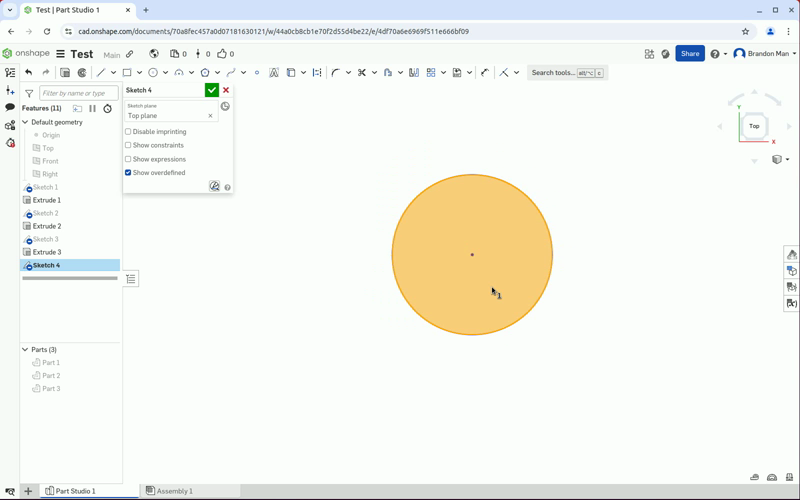
scroll(-6)
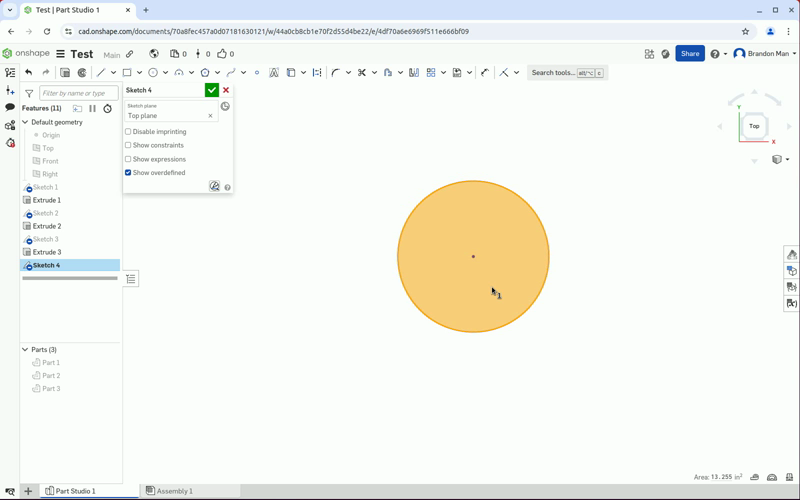
scroll(-6)
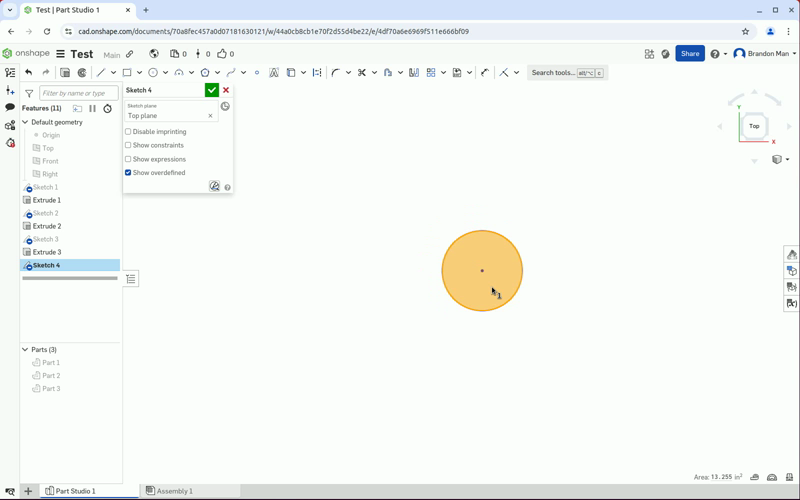
scroll(-6)
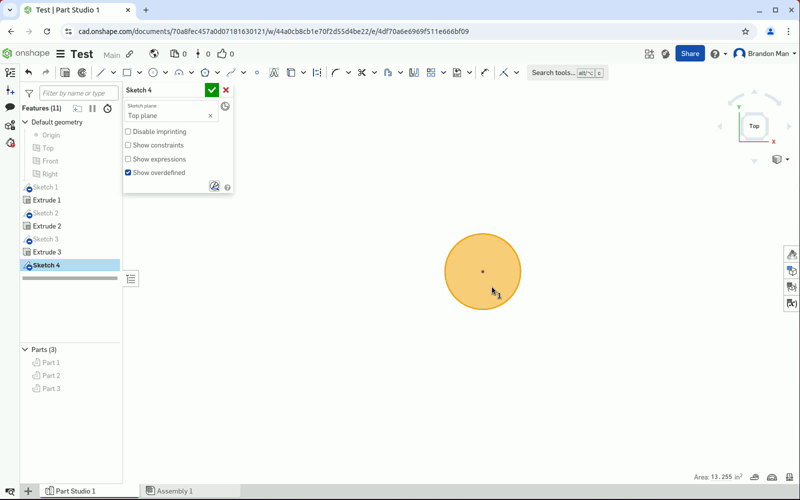
scroll(-6)
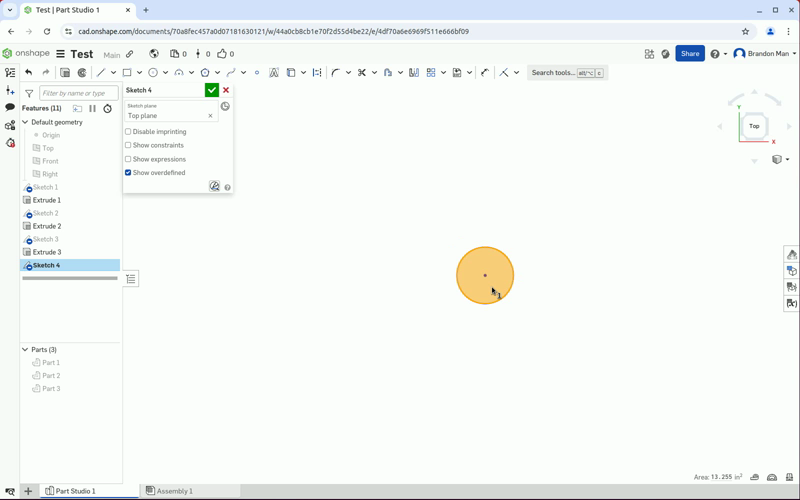
scroll(-6)
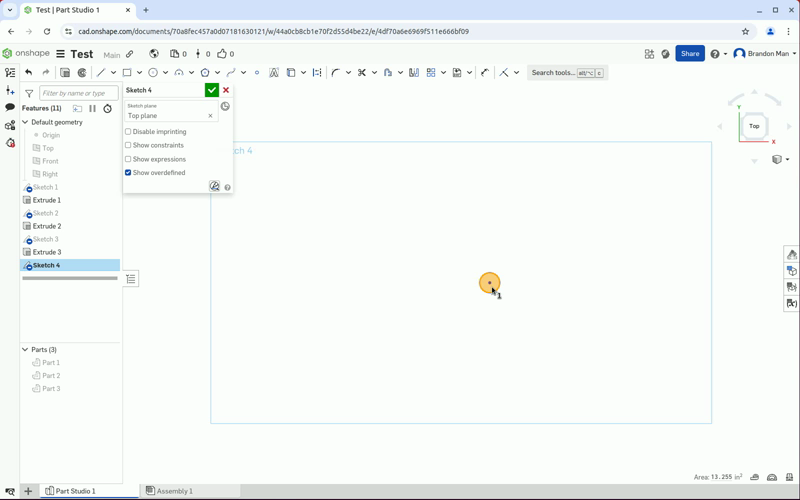
mouse_move(73, 352)
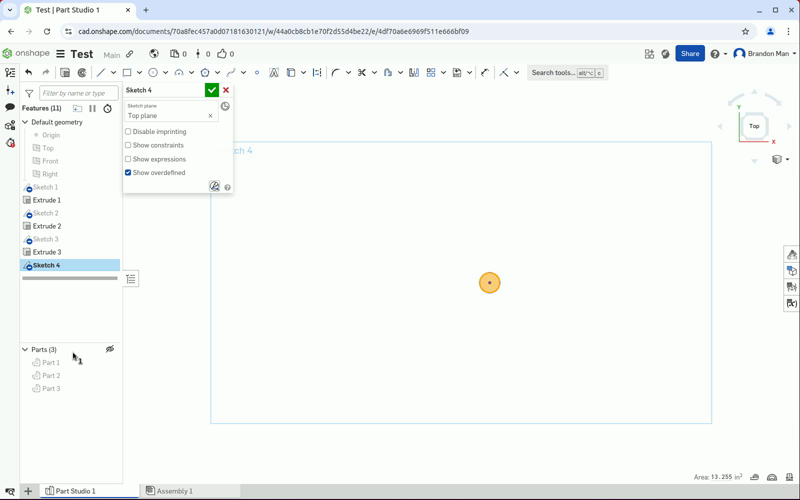
key(shift+y)
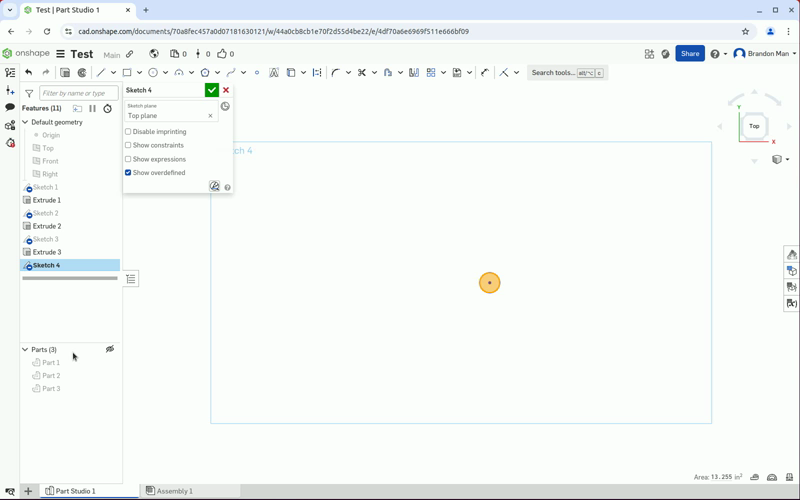
key(shift+e)
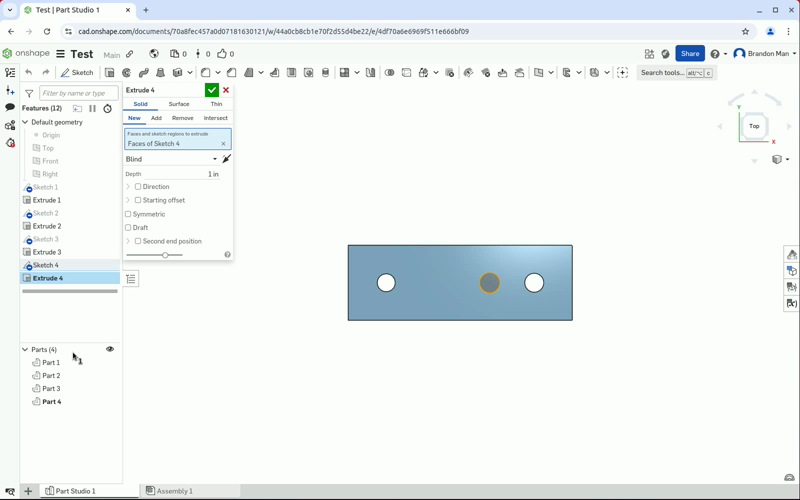
mouse_move(143, 106)
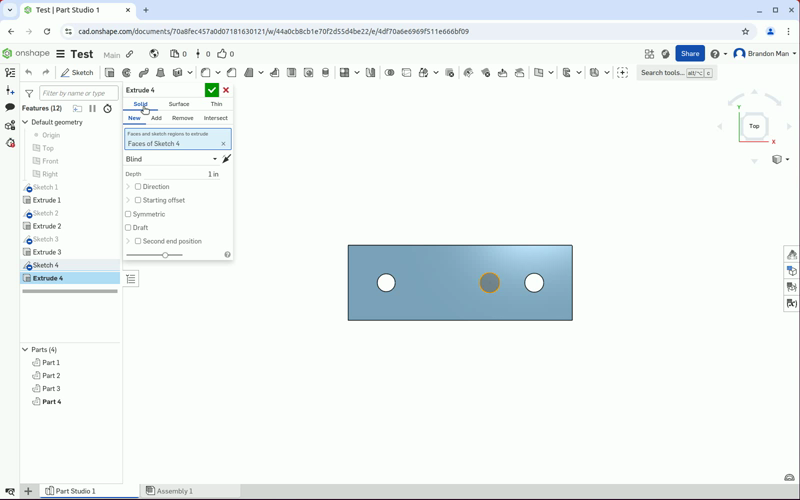
click(143, 106)
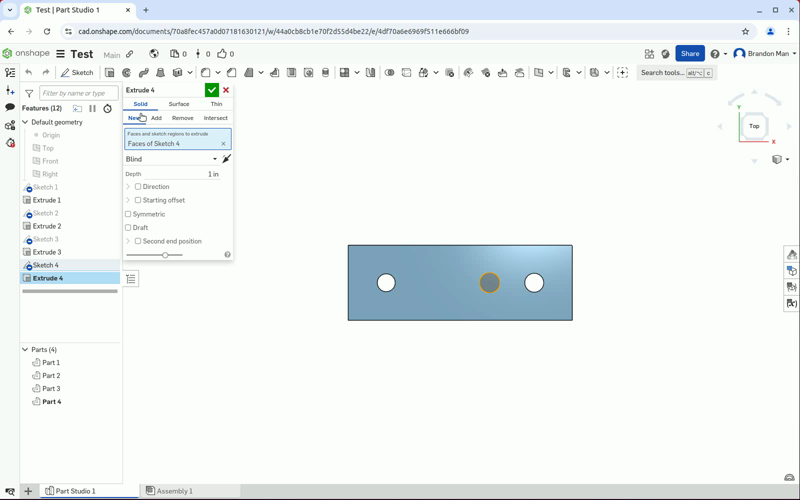
mouse_move(137, 120)
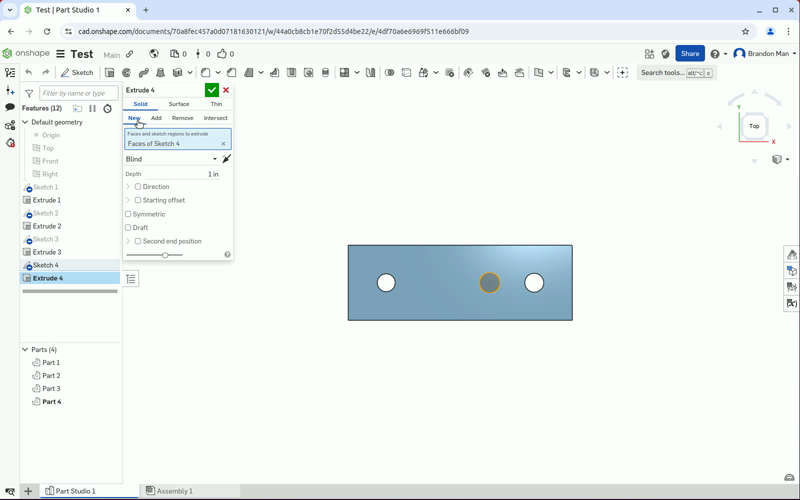
click(137, 120)
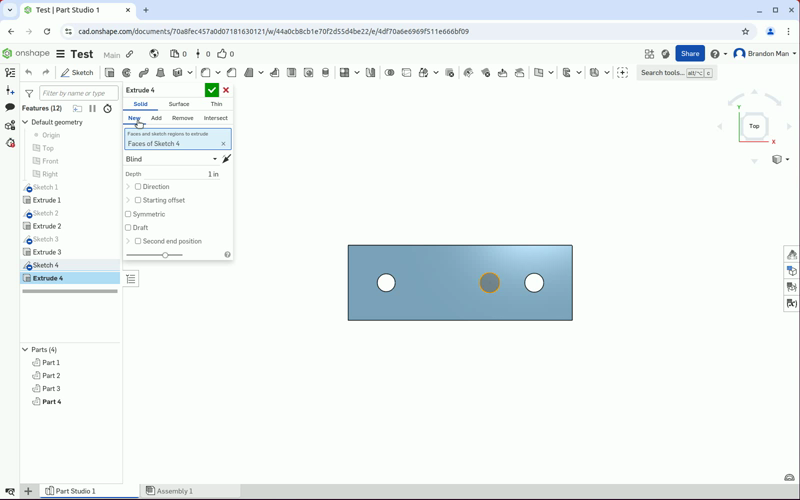
key(tab, 4)
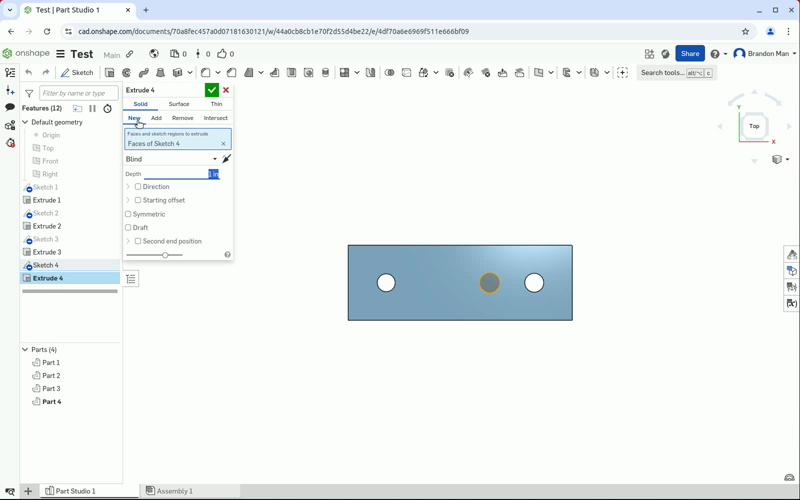
text(0.963)
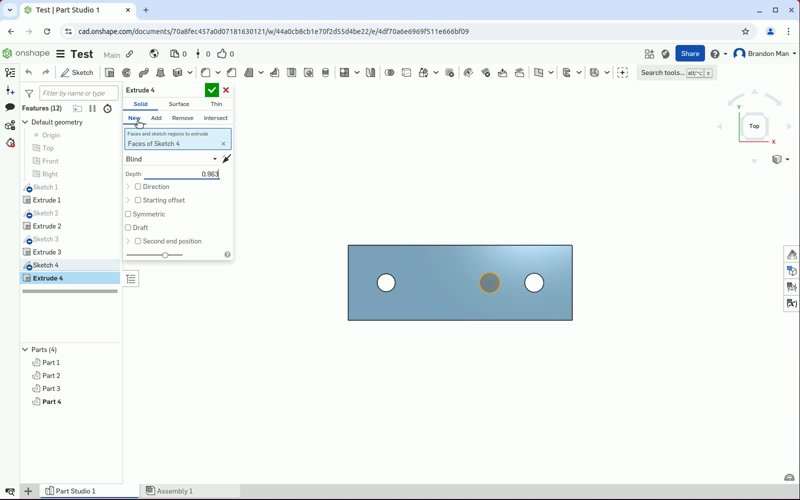
key(tab, 3)
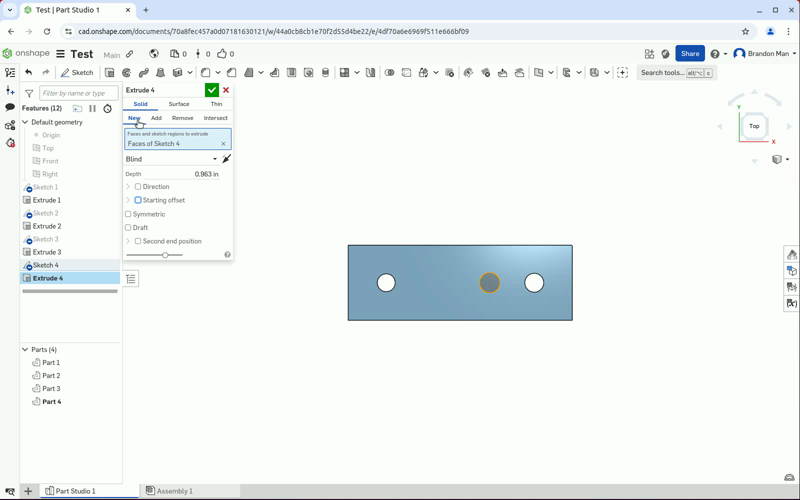
key(tab, 2)
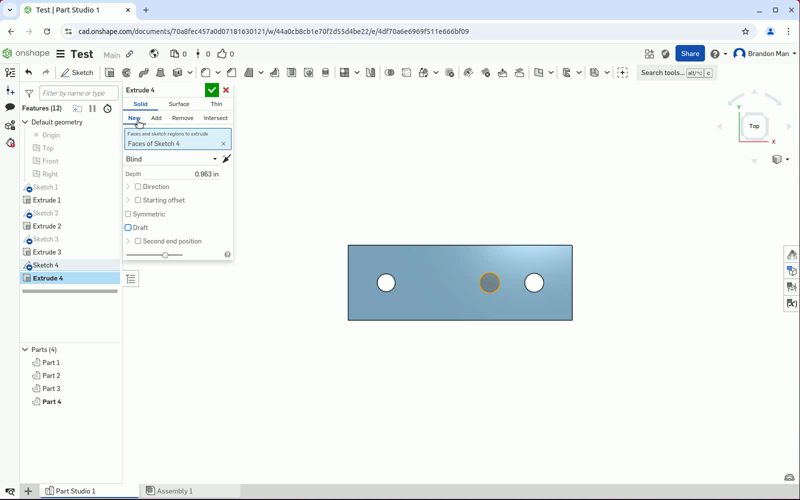
key(space)
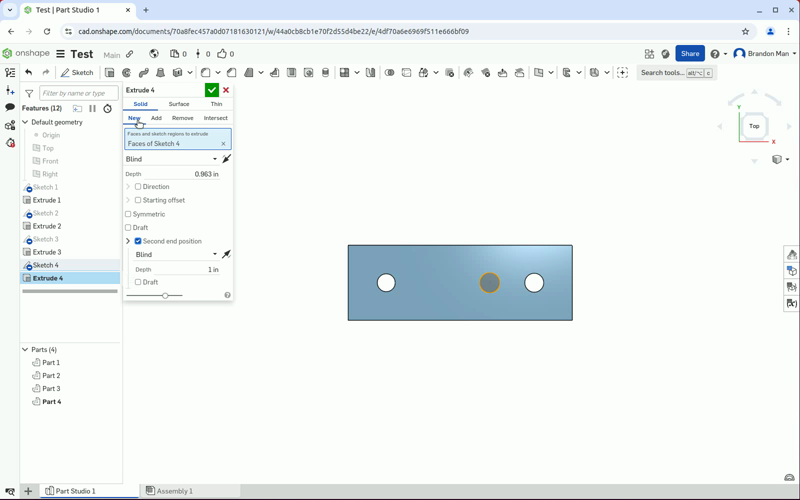
key(tab, 3)
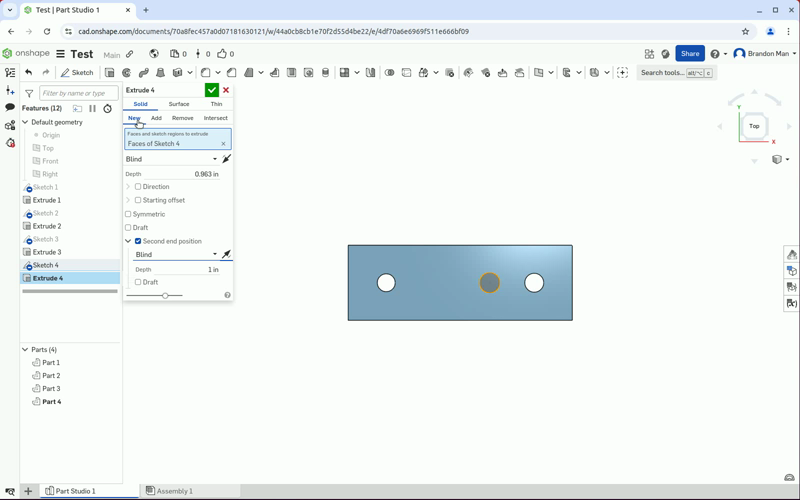
text(4.814)
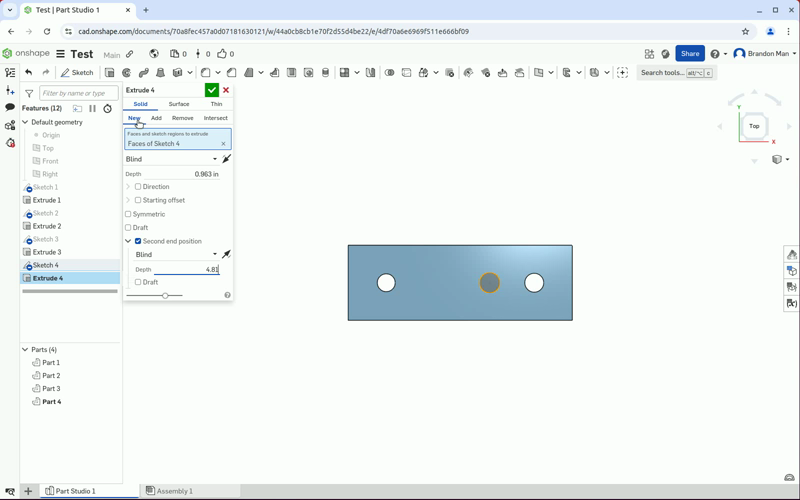
key(enter)
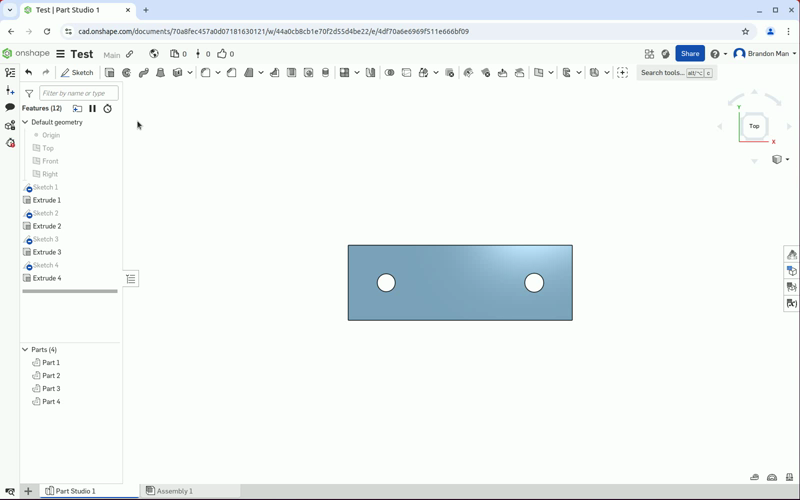
key(shift+h)
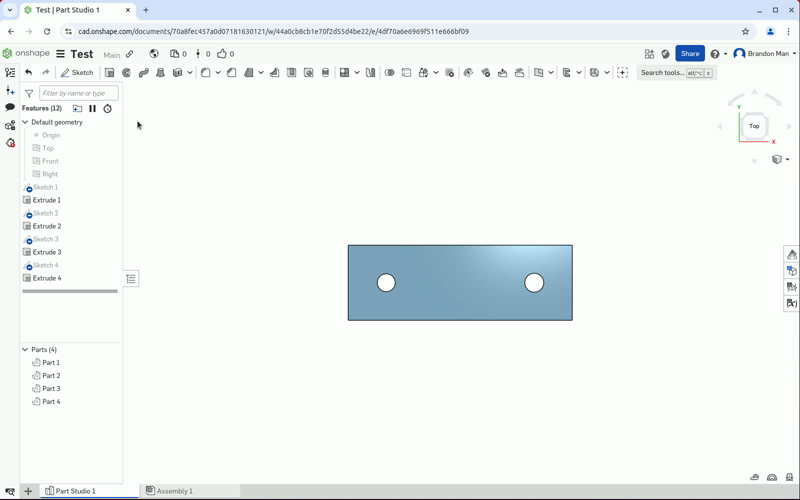
key(shift+h)
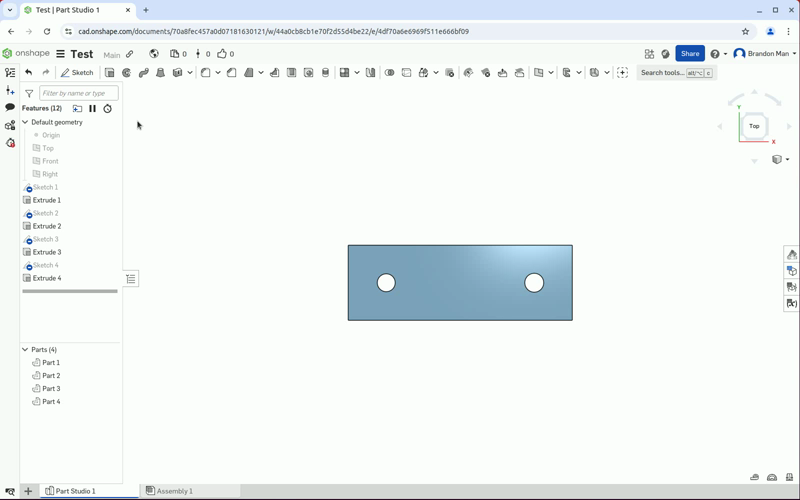
mouse_move(73, 189)
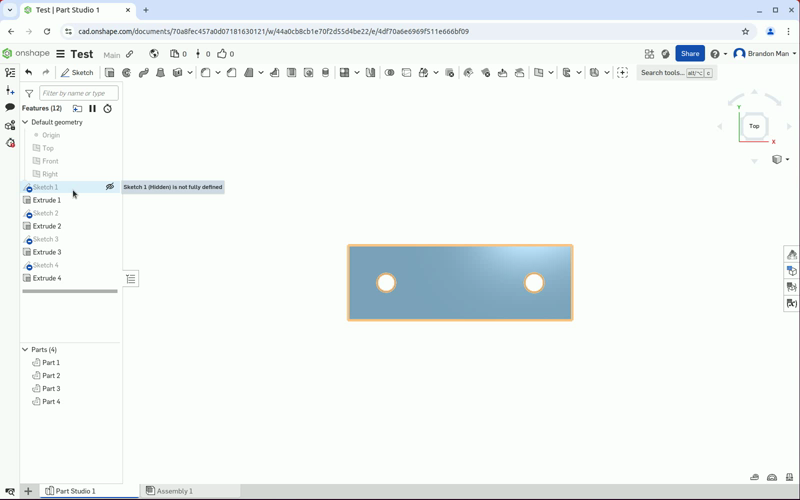
click(73, 189)
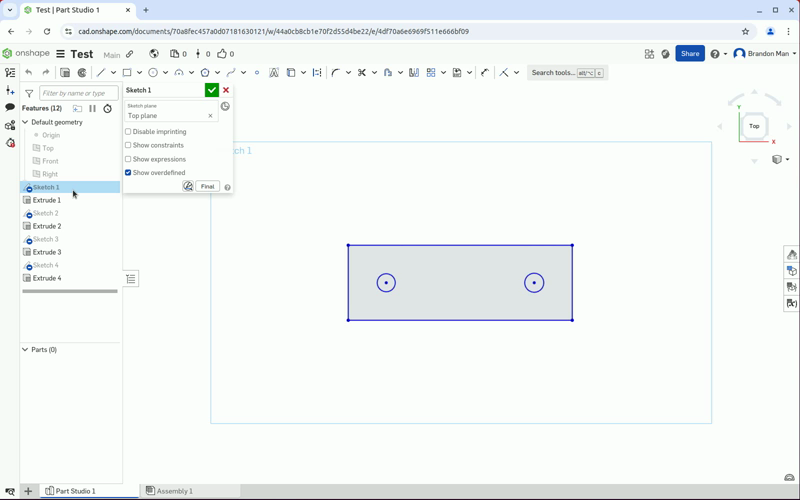
mouse_move(229, 92)
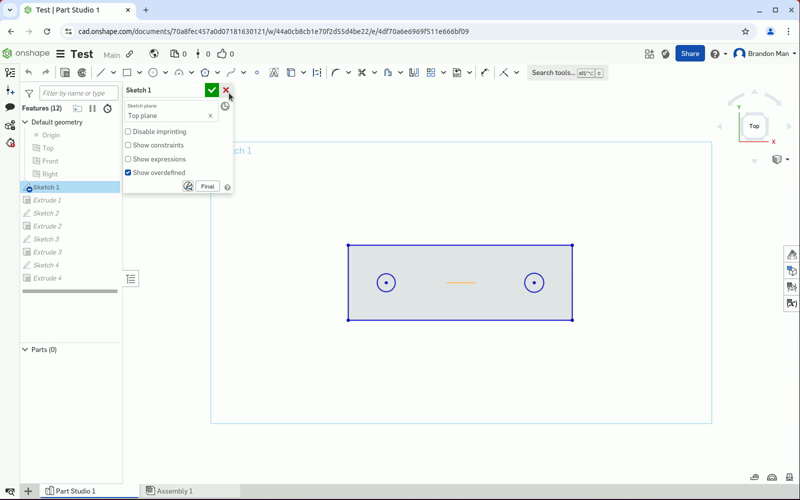
click(229, 92)
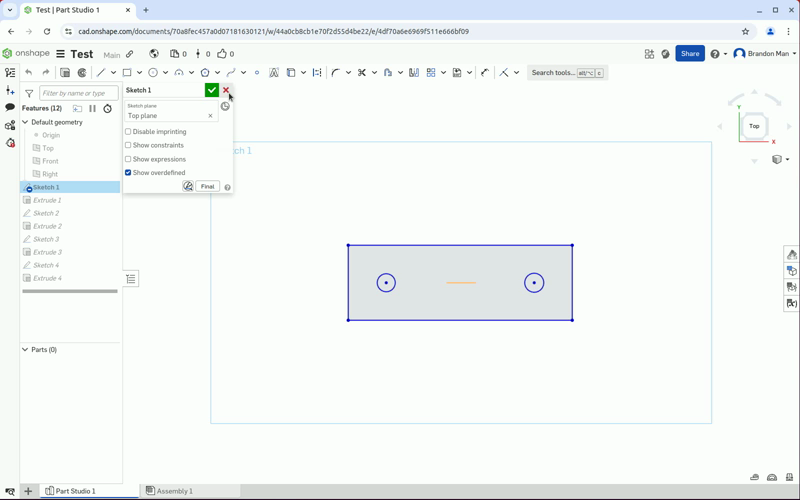
key(shift+s)
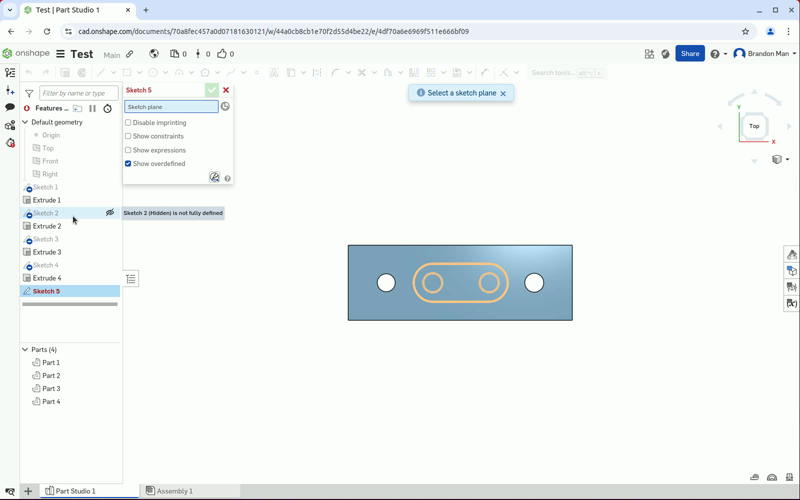
scroll(3)
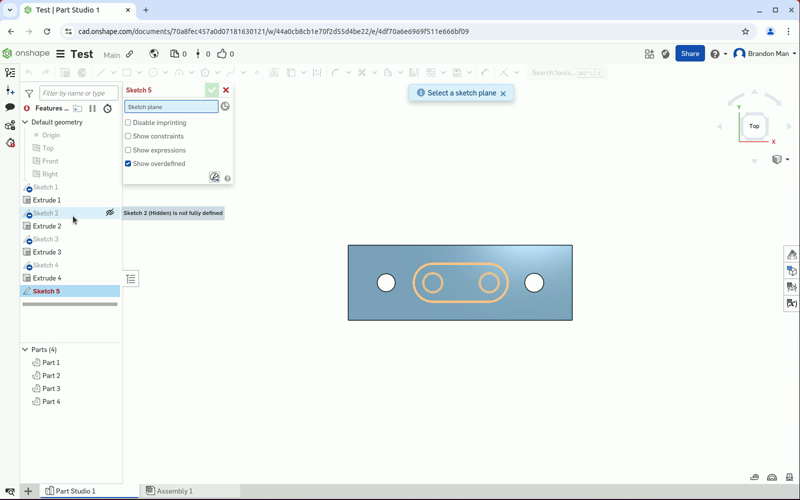
mouse_move(73, 150)
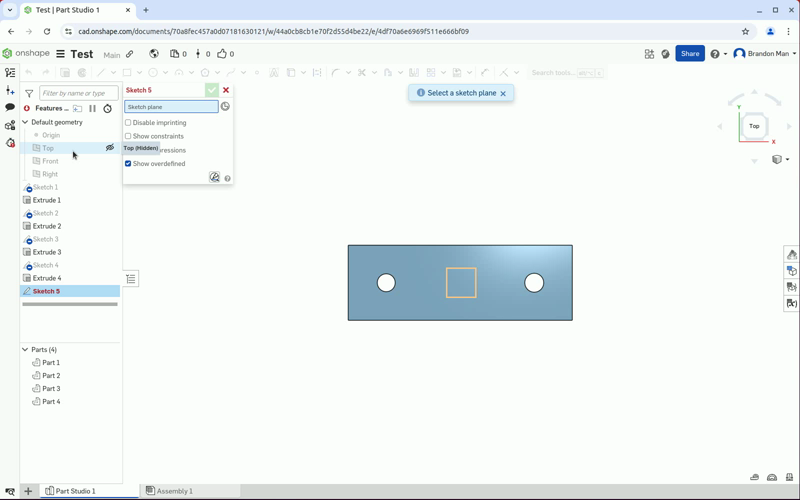
click(73, 150)
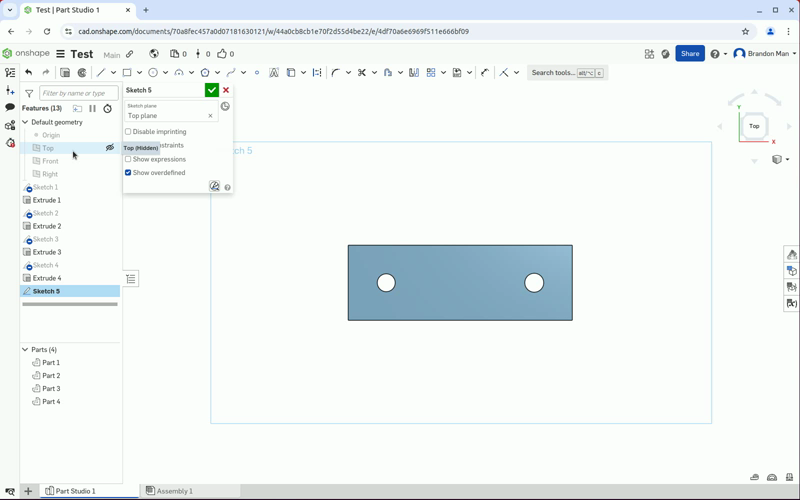
mouse_move(73, 352)
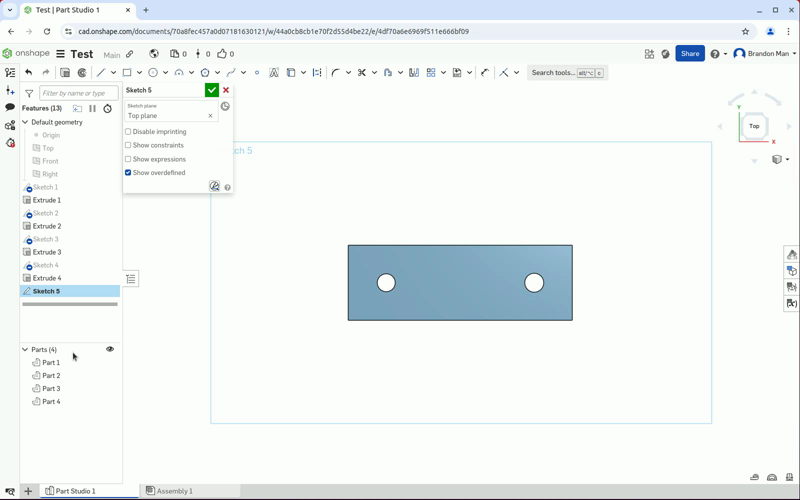
key(y)
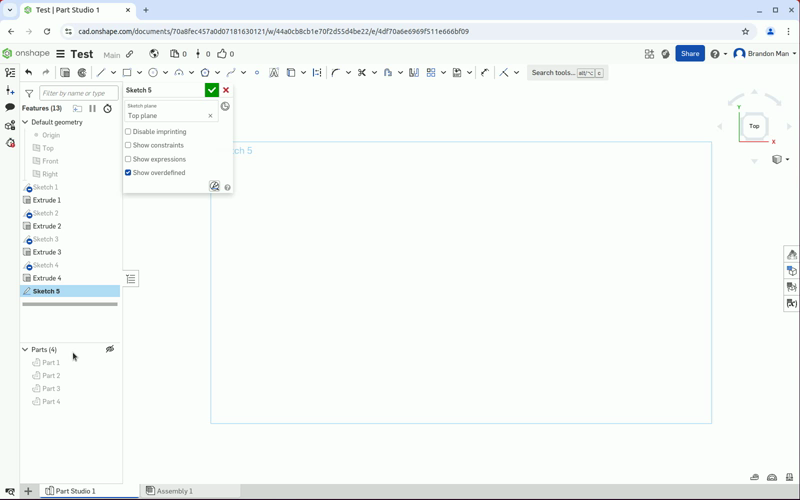
key(l)
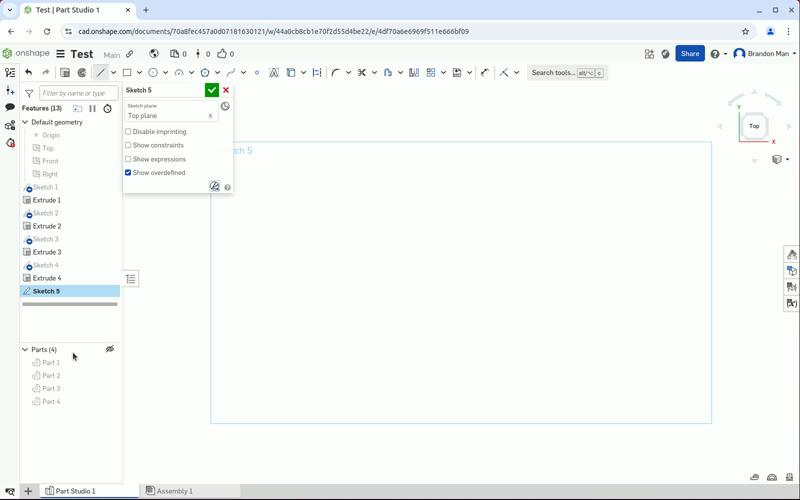
key_down(shift)
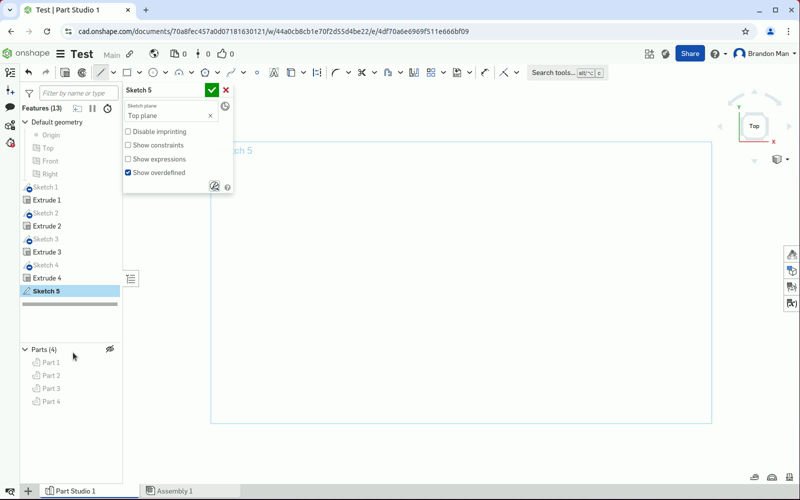
mouse_move(385, 301)
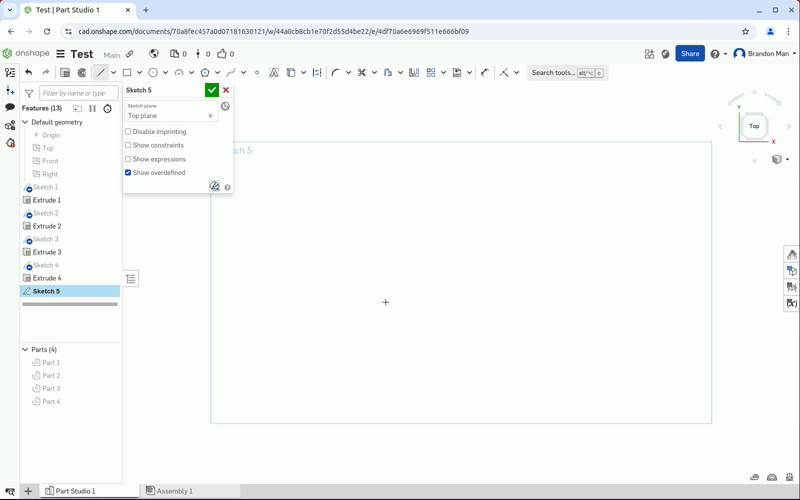
click(385, 301)
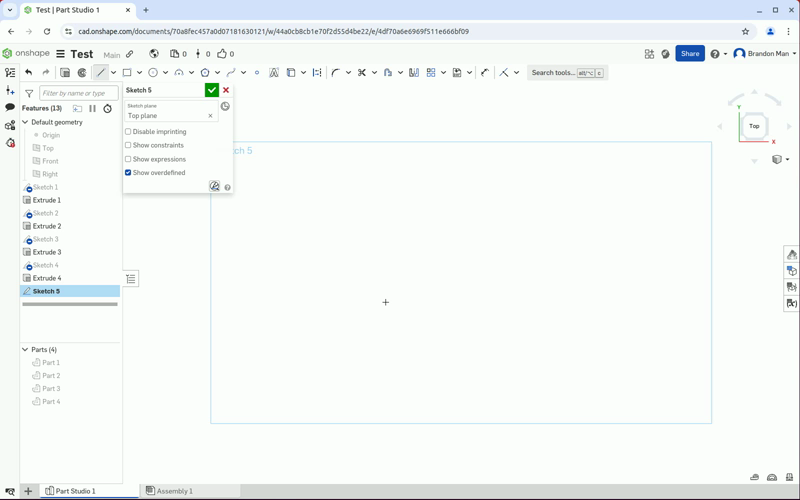
key_up(shift)
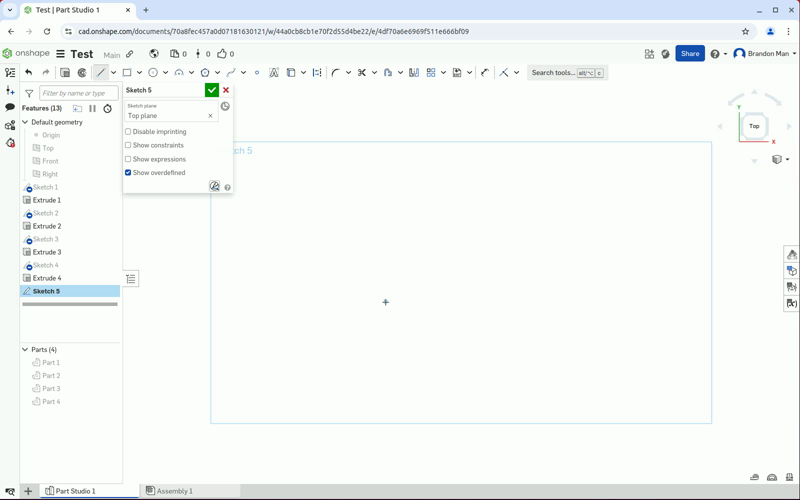
key_down(shift)
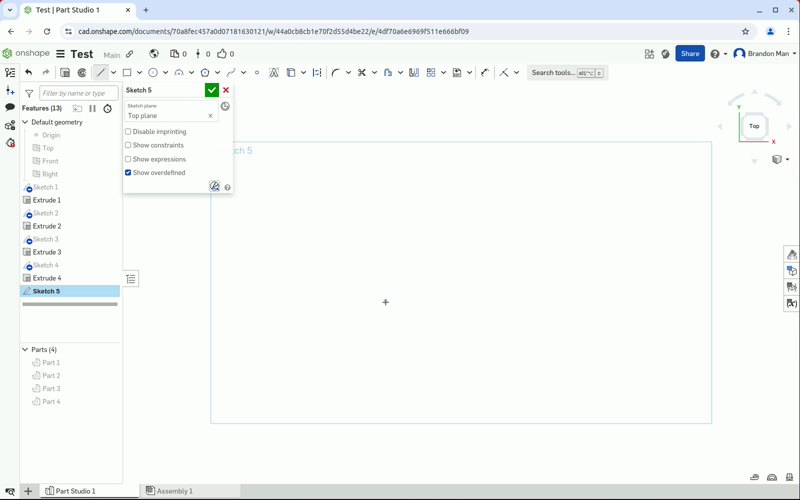
mouse_move(534, 301)
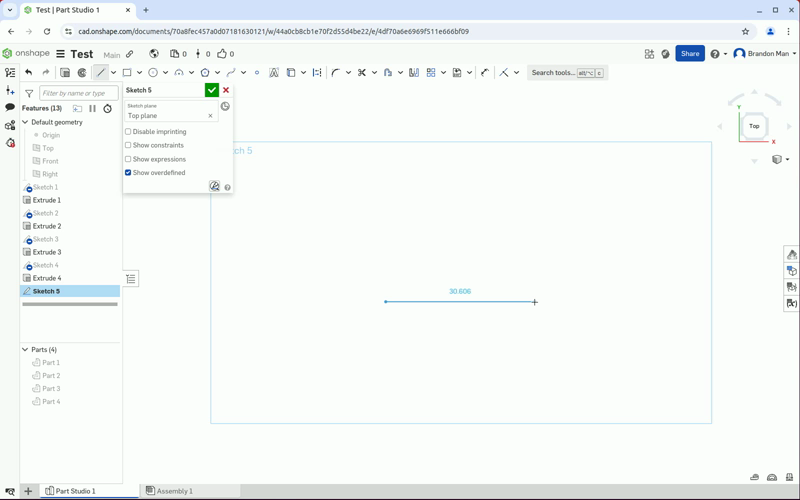
click(534, 301)
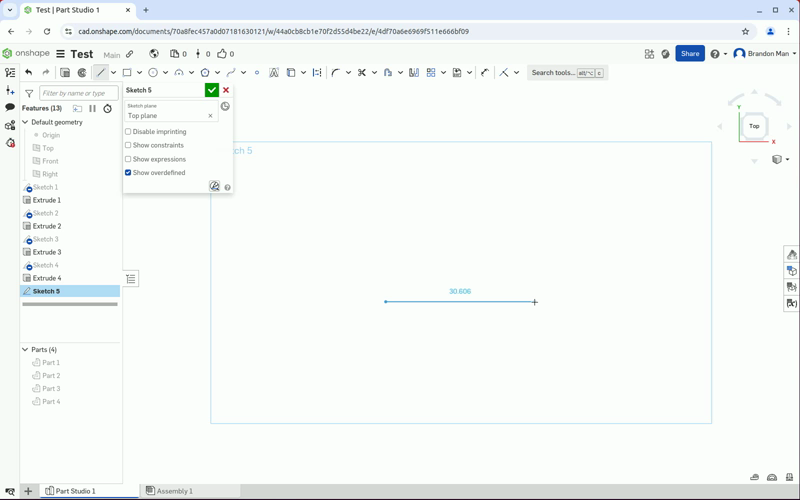
key_up(shift)
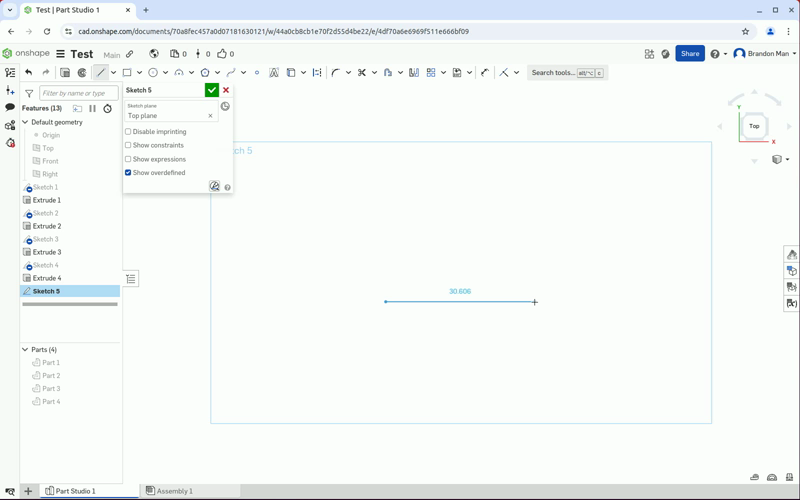
key(esc)
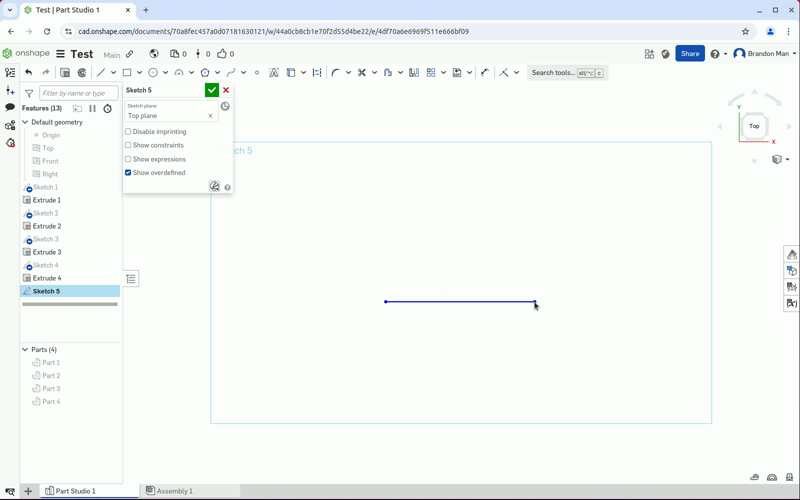
key(a)
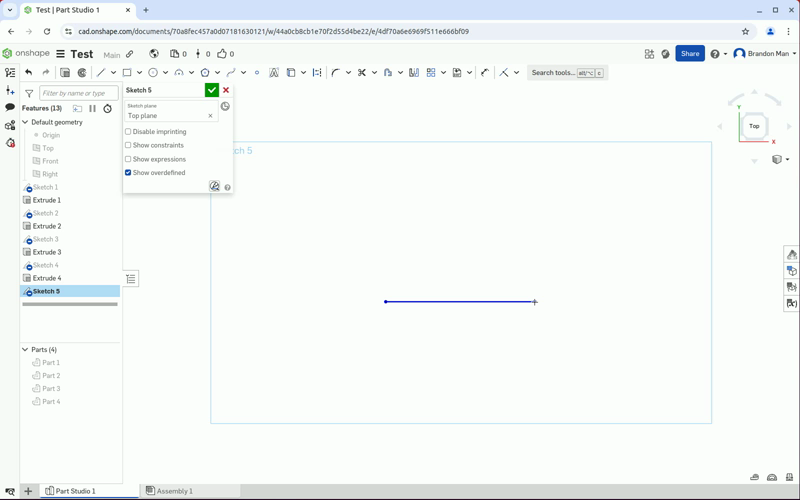
mouse_move(534, 301)
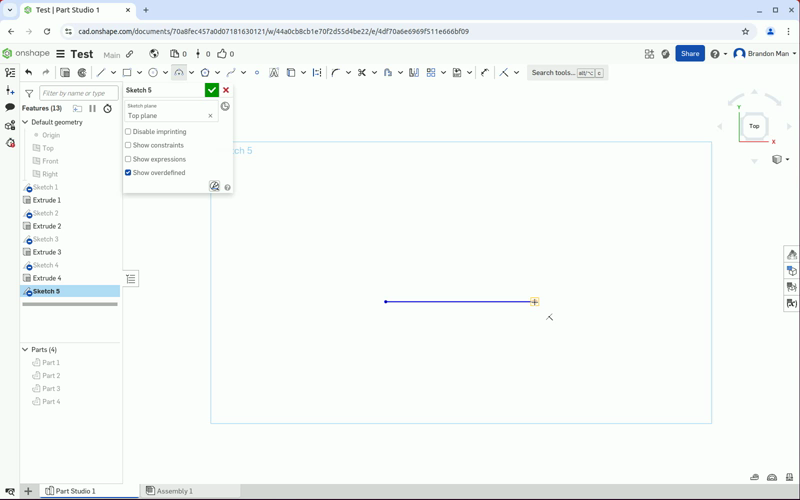
click(534, 301)
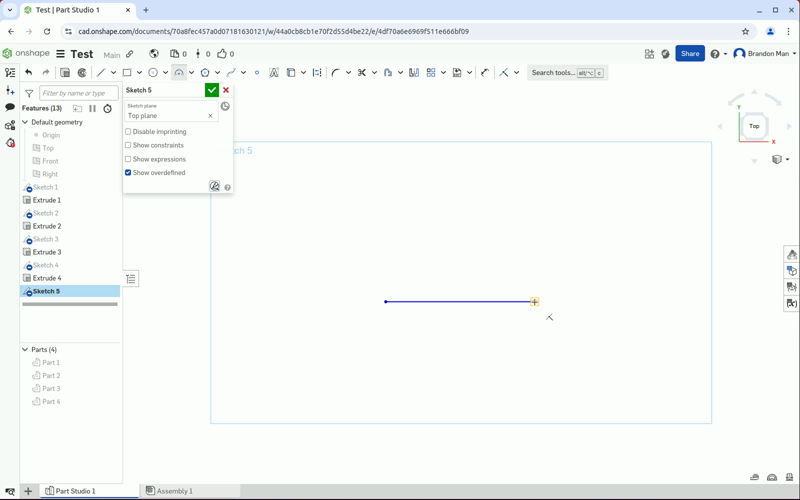
key_down(shift)
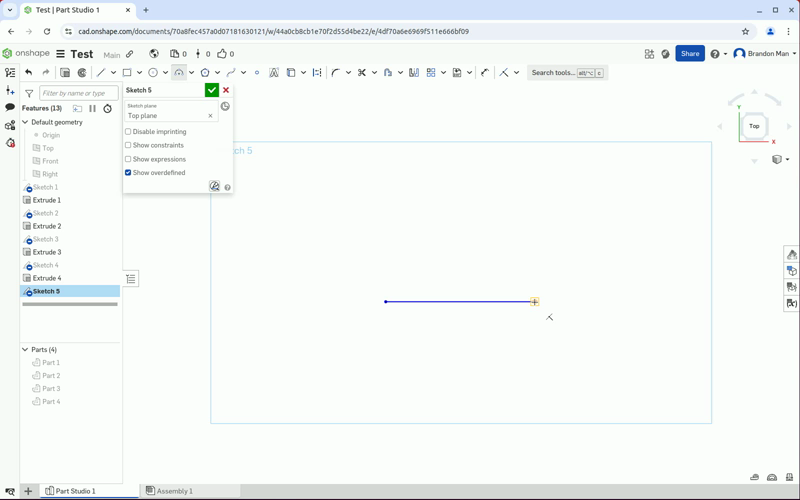
mouse_move(534, 264)
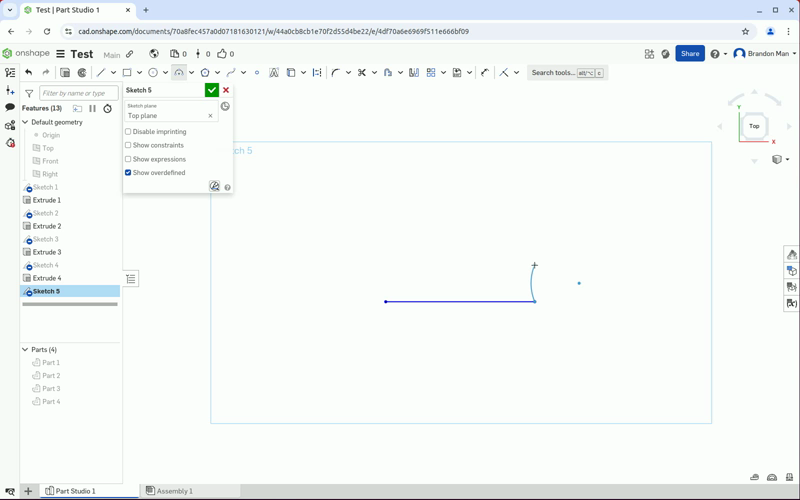
click(534, 264)
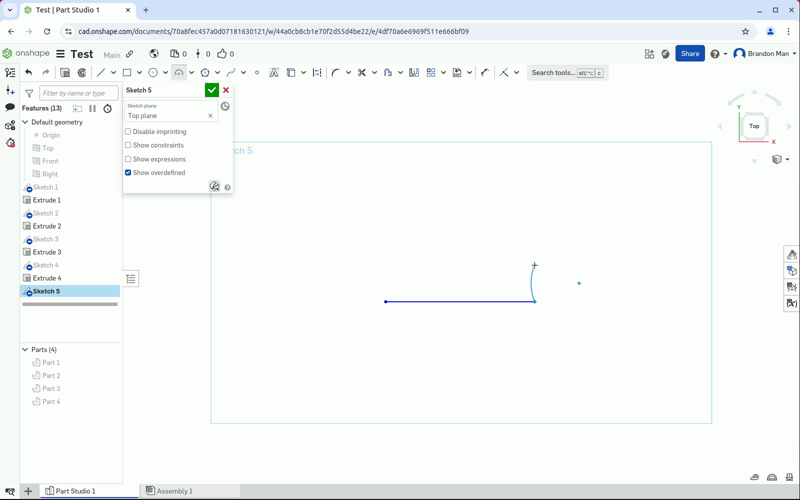
mouse_move(553, 283)
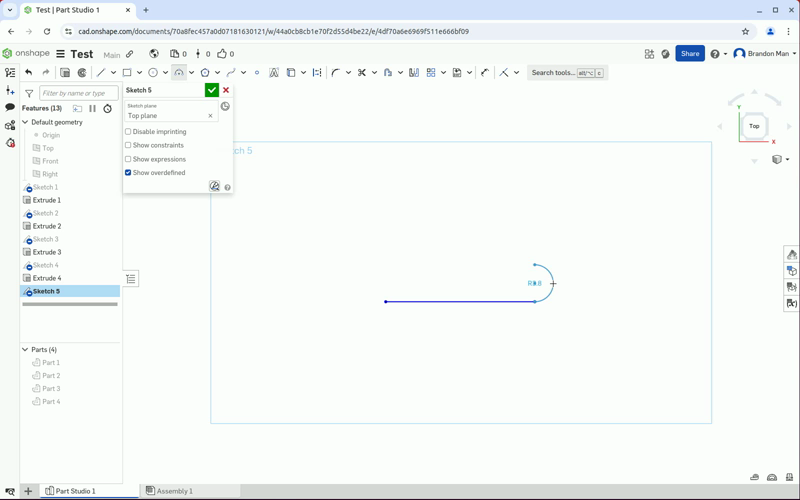
click(553, 283)
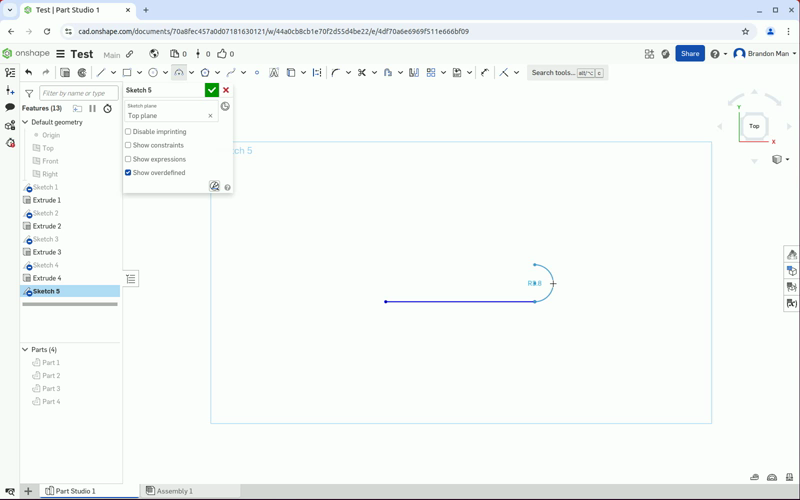
key_up(shift)
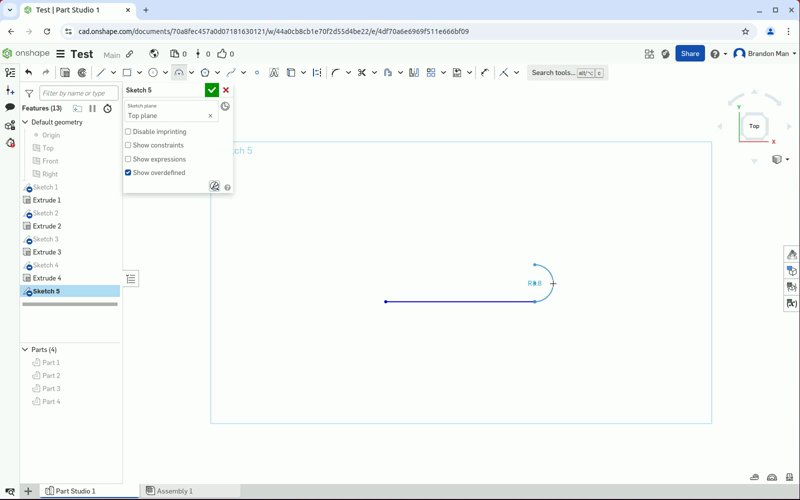
key(esc)
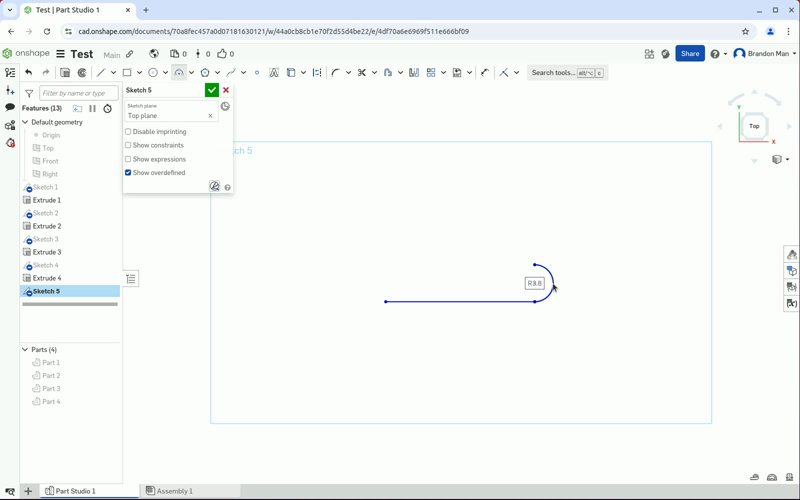
key(l)
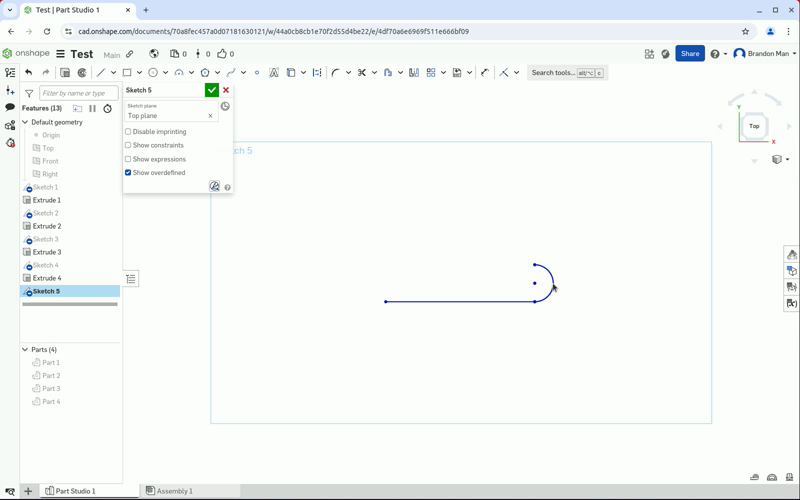
mouse_move(534, 264)
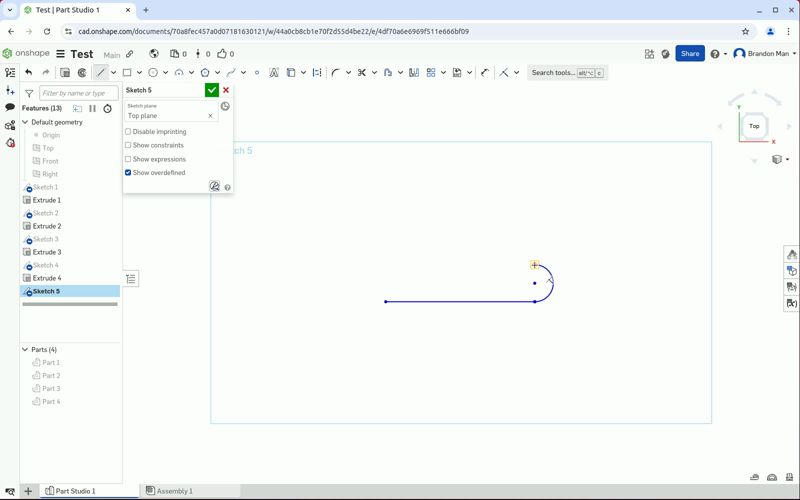
click(534, 264)
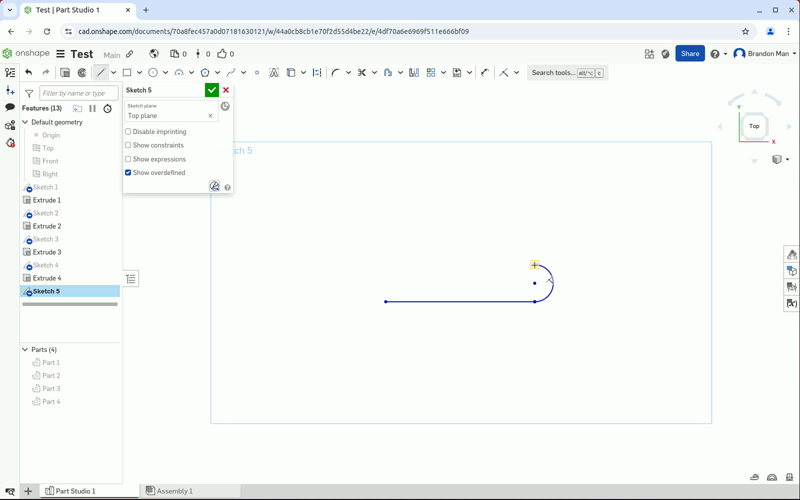
key_down(shift)
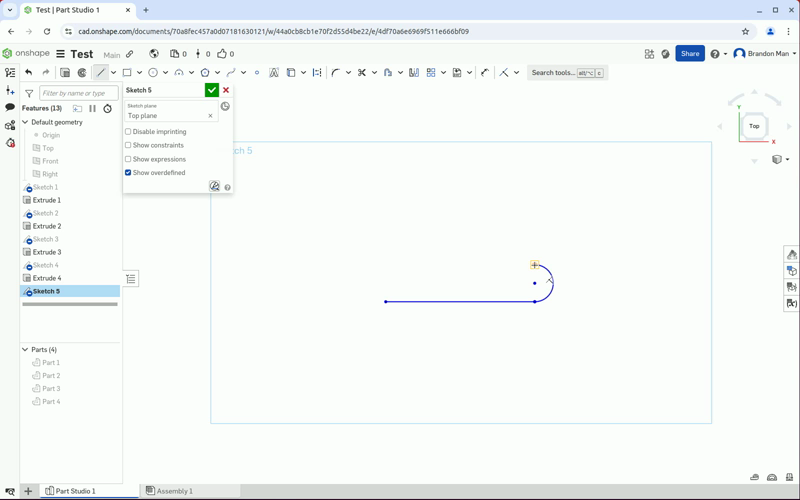
mouse_move(385, 264)
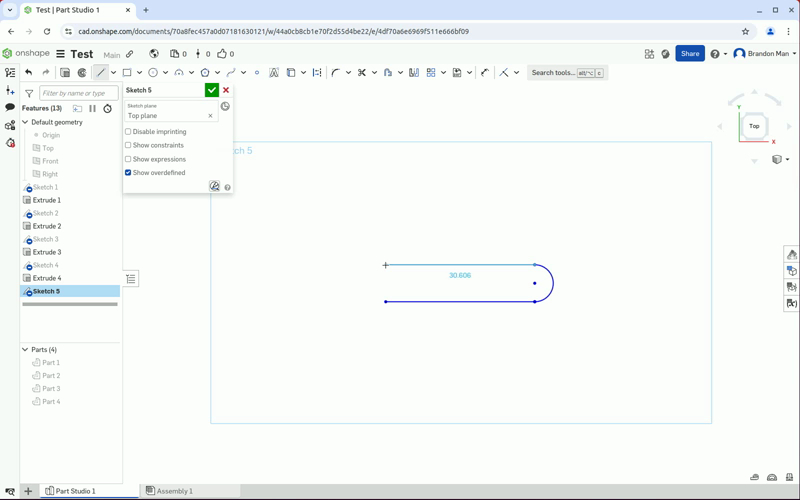
click(385, 264)
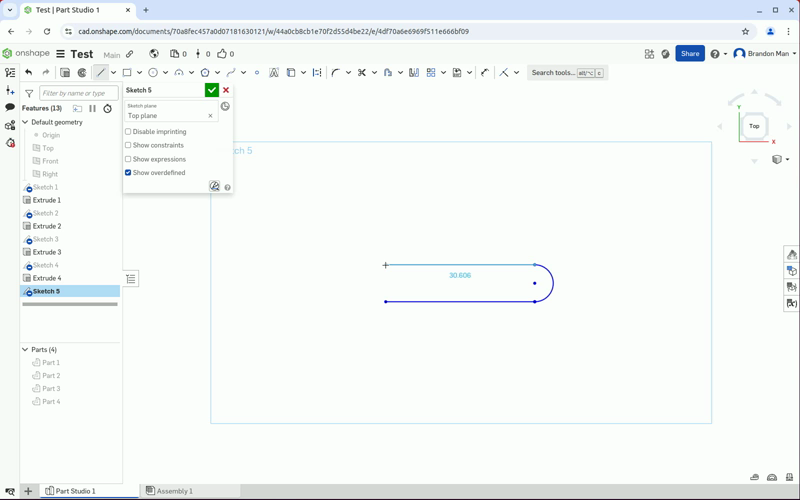
key_up(shift)
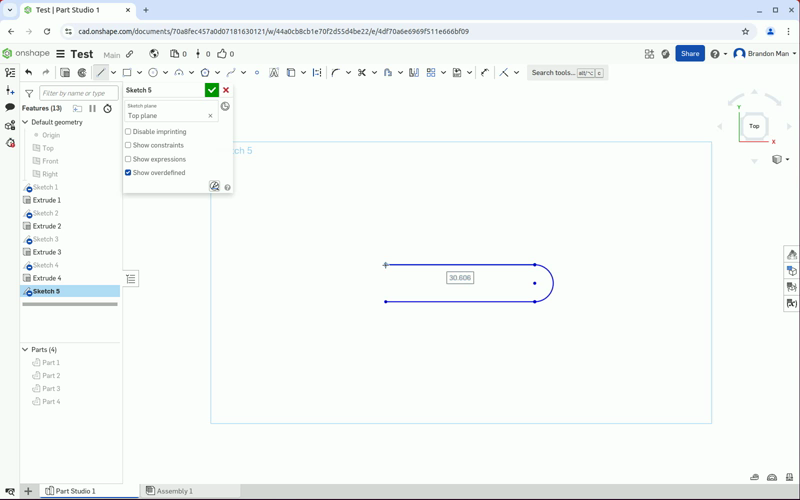
key(esc)
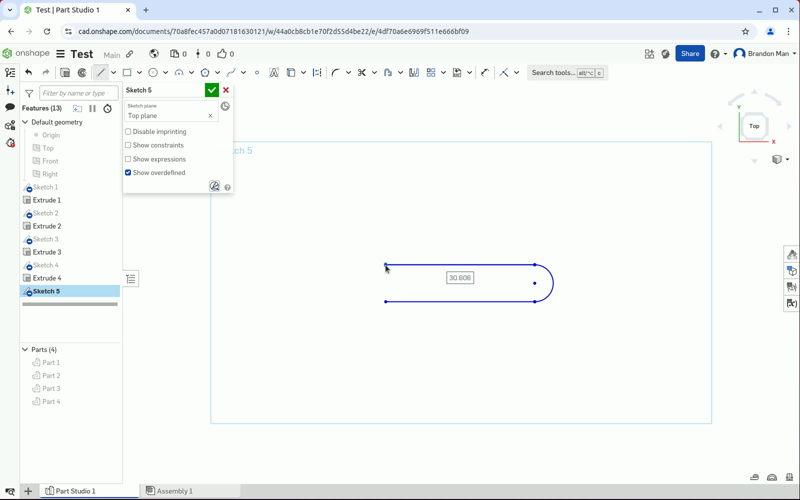
key(a)
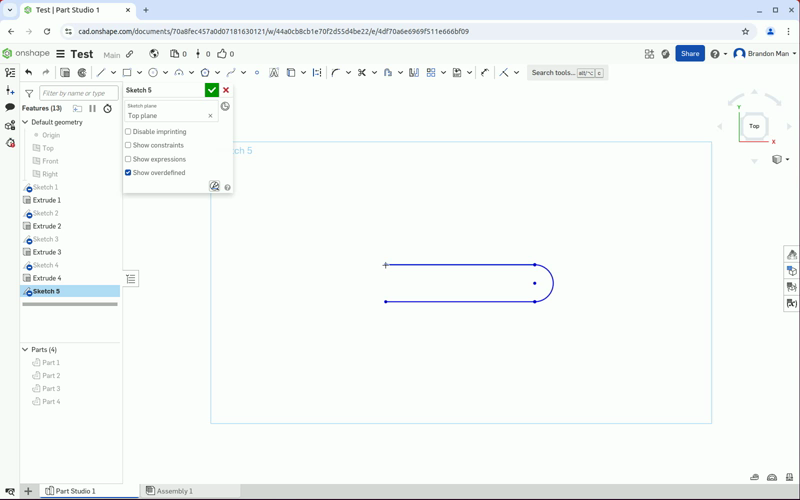
mouse_move(385, 264)
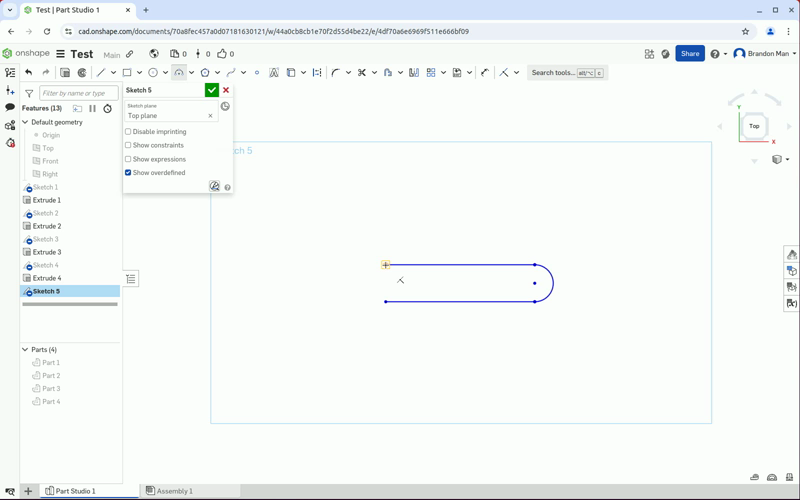
click(385, 264)
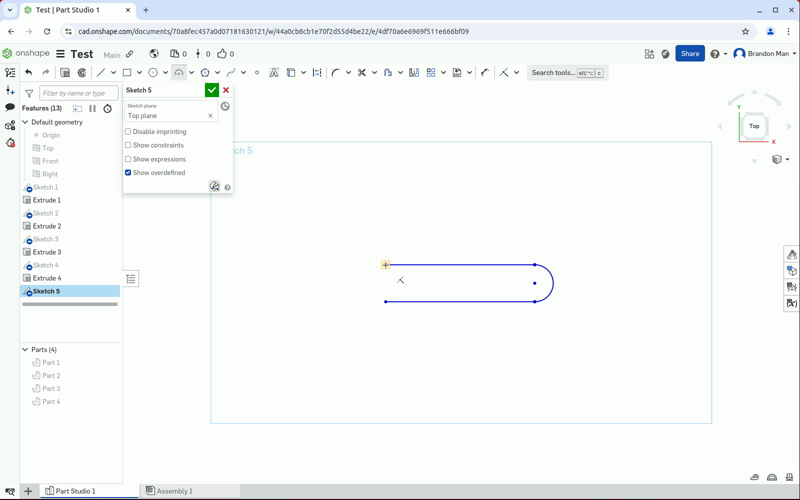
mouse_move(385, 301)
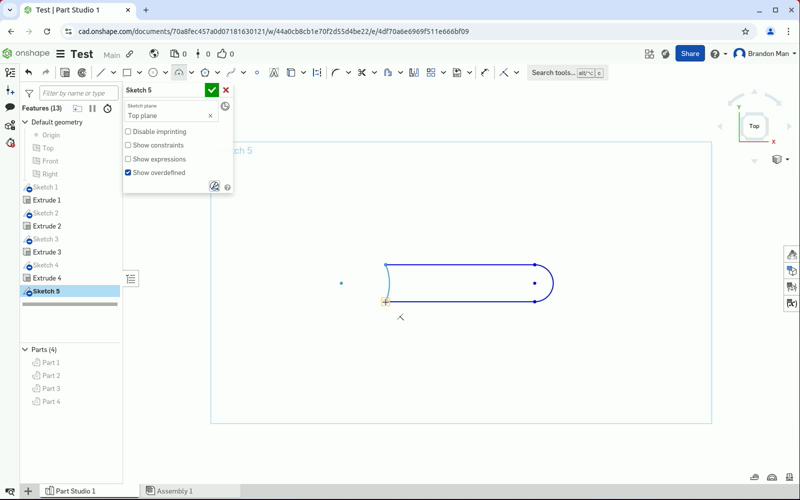
click(385, 301)
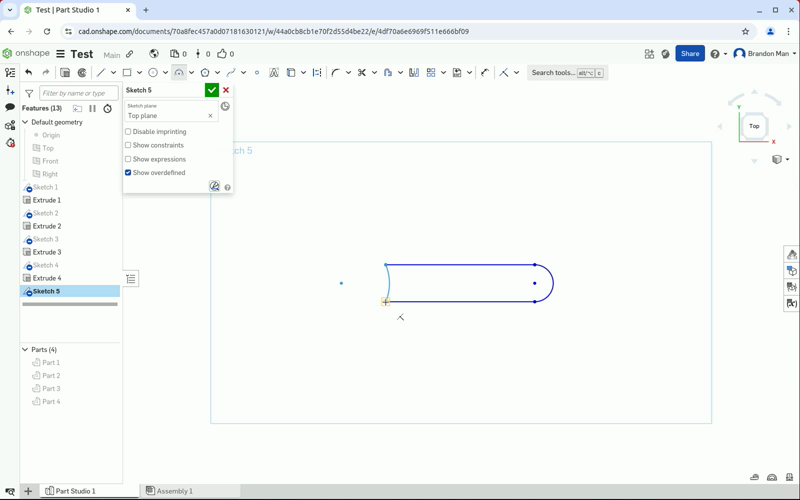
key_down(shift)
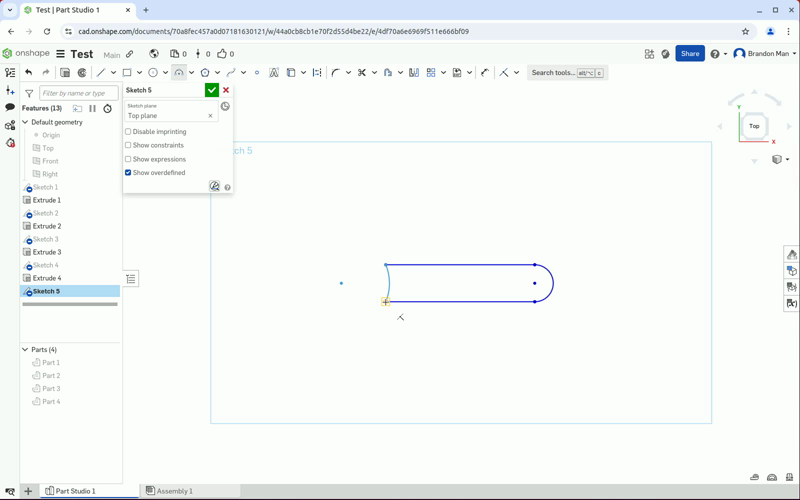
mouse_move(367, 283)
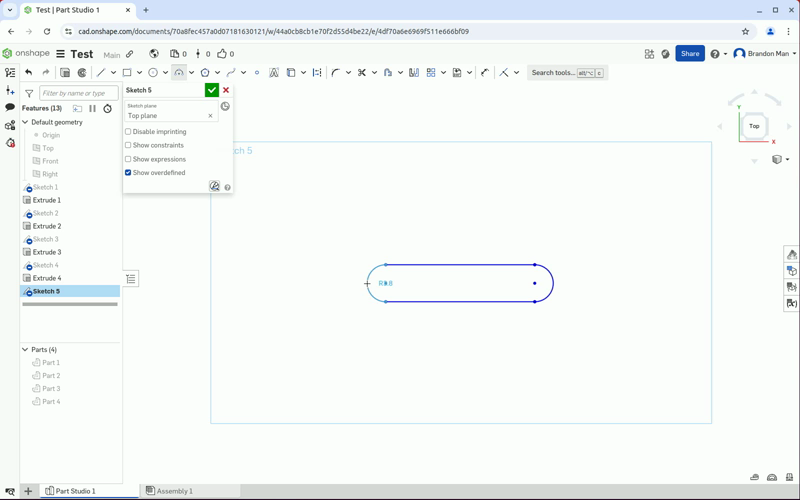
click(367, 283)
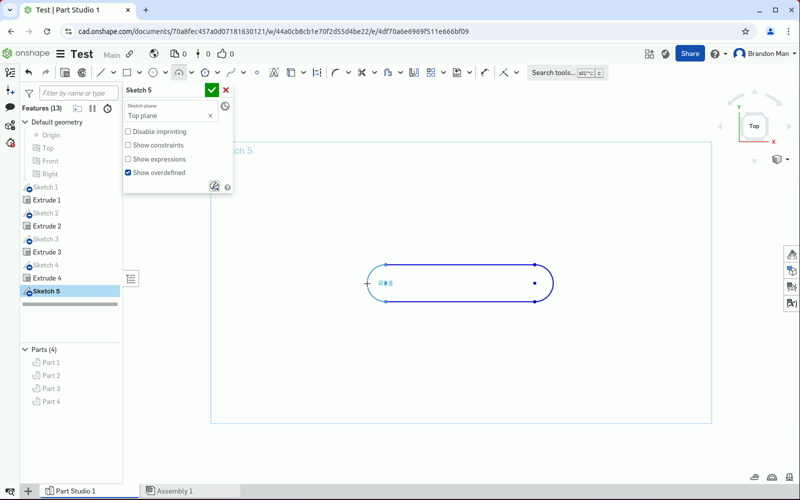
key_up(shift)
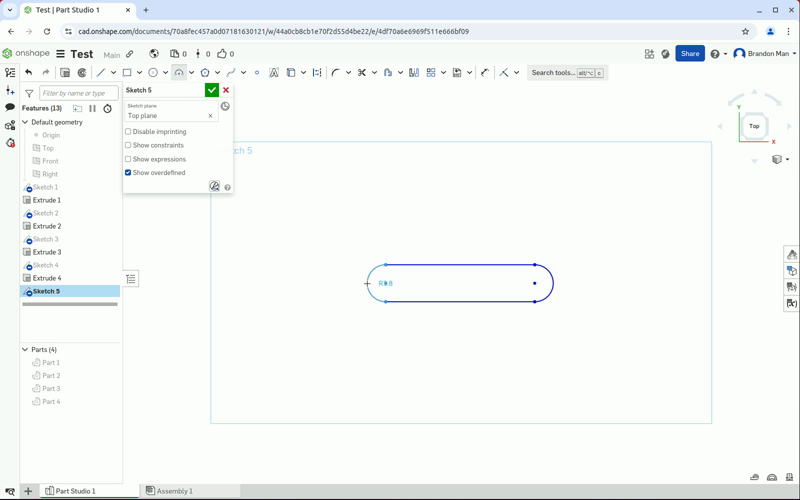
key(esc)
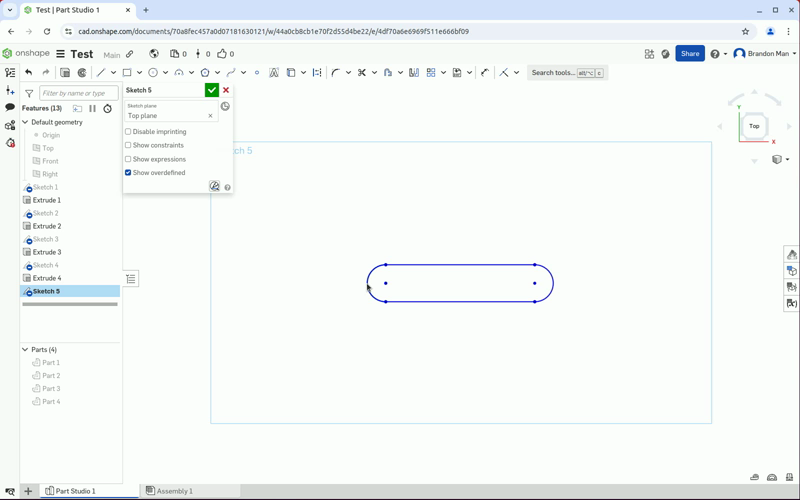
key(c)
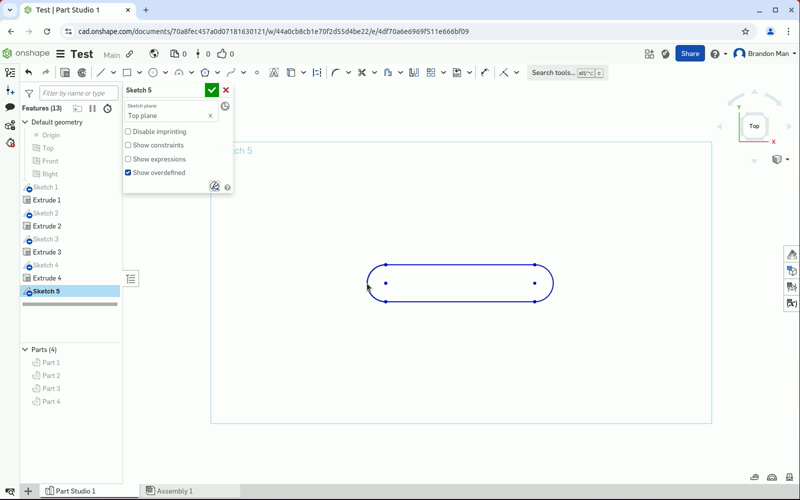
key_down(shift)
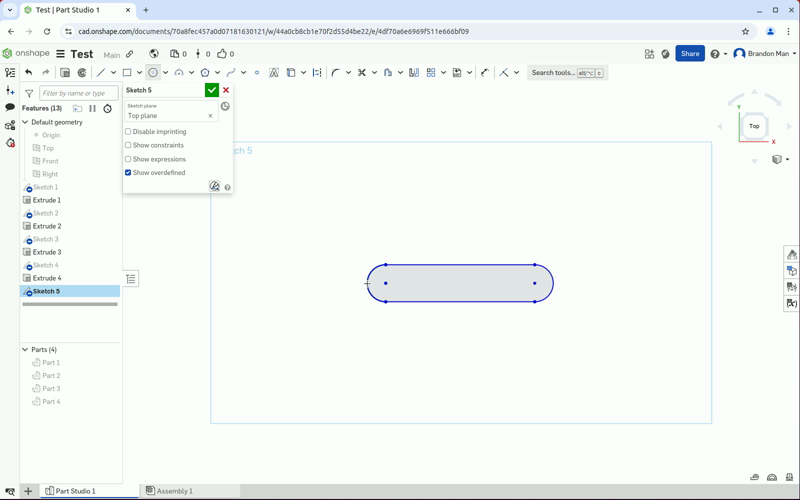
mouse_move(385, 282)
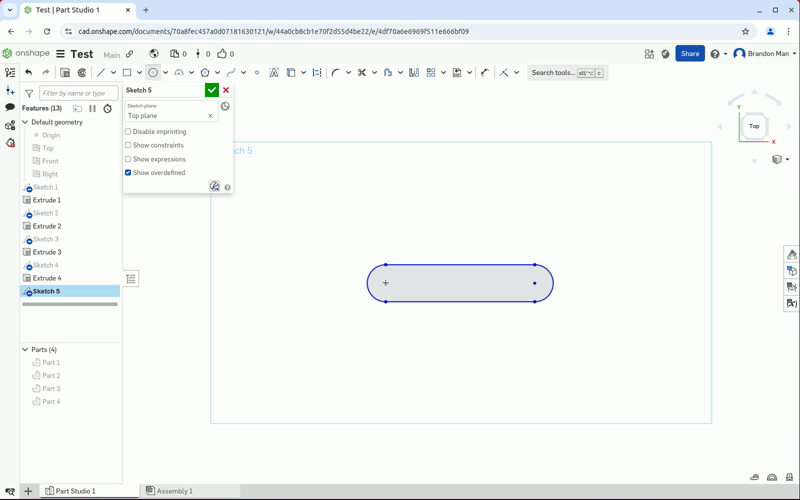
scroll(6)
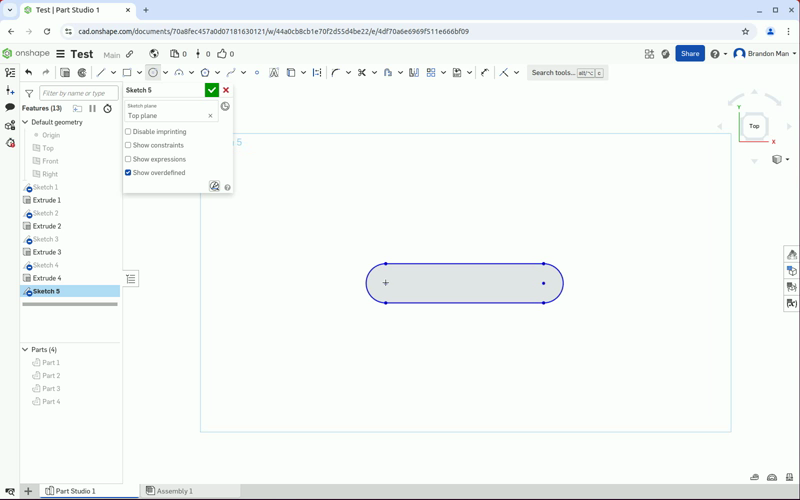
scroll(6)
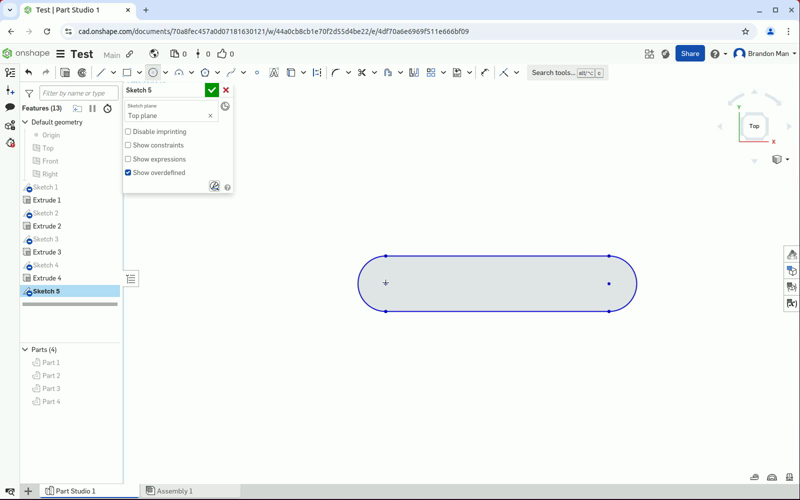
scroll(6)
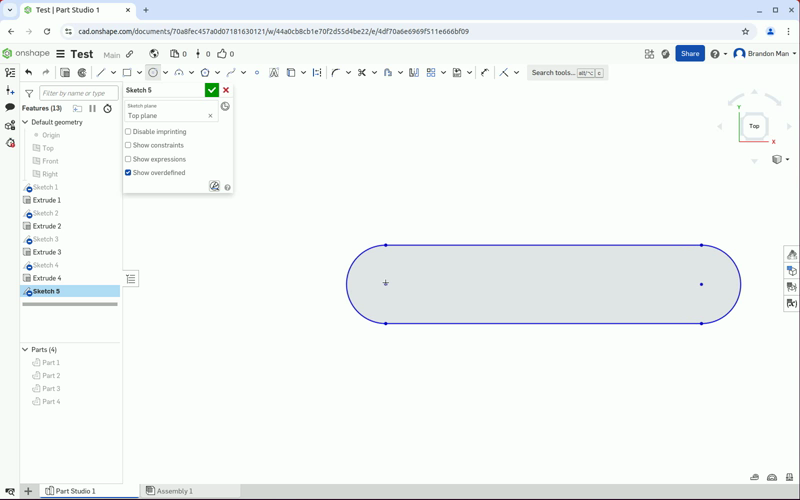
scroll(6)
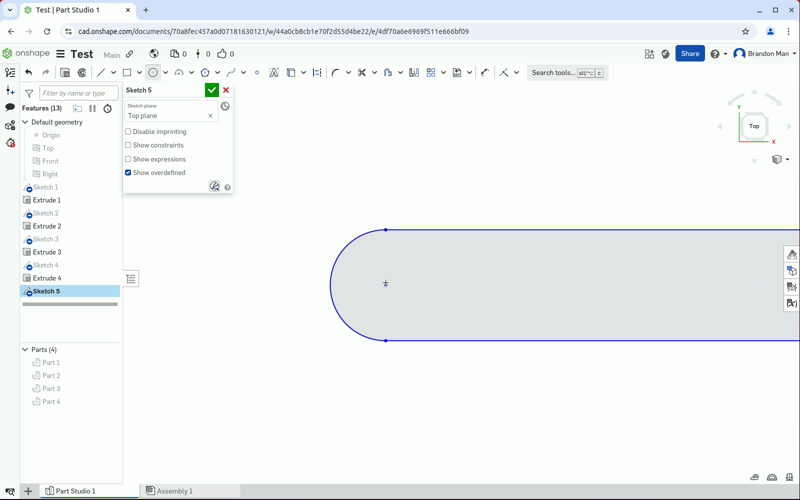
scroll(6)
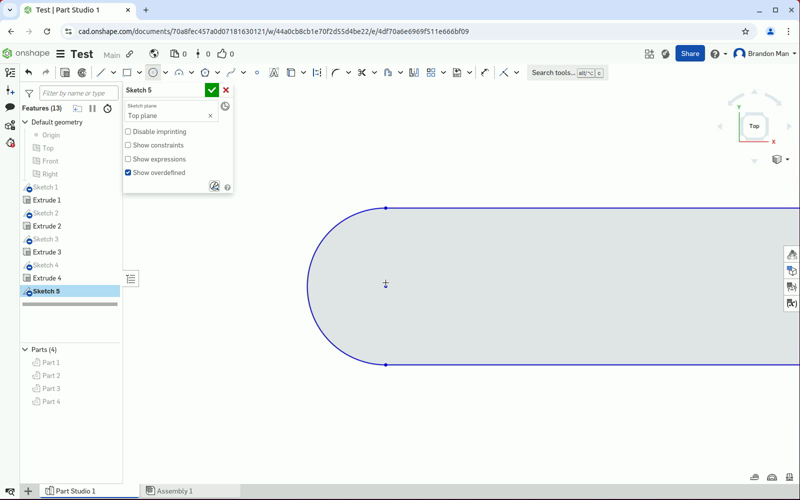
scroll(6)
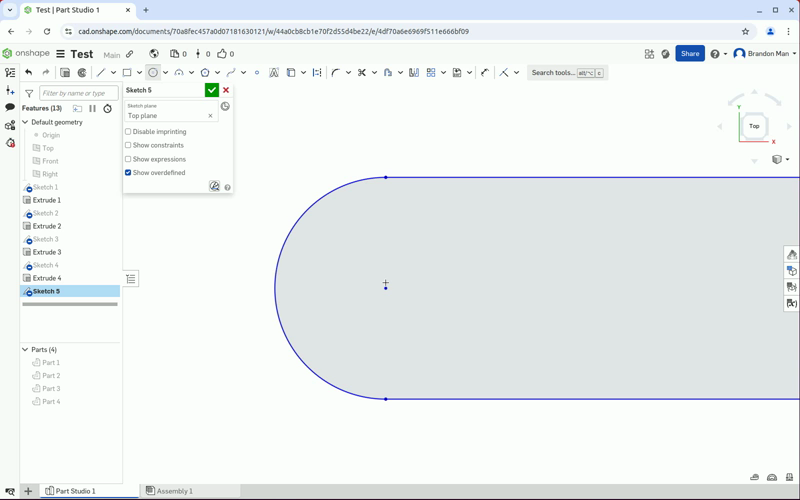
scroll(6)
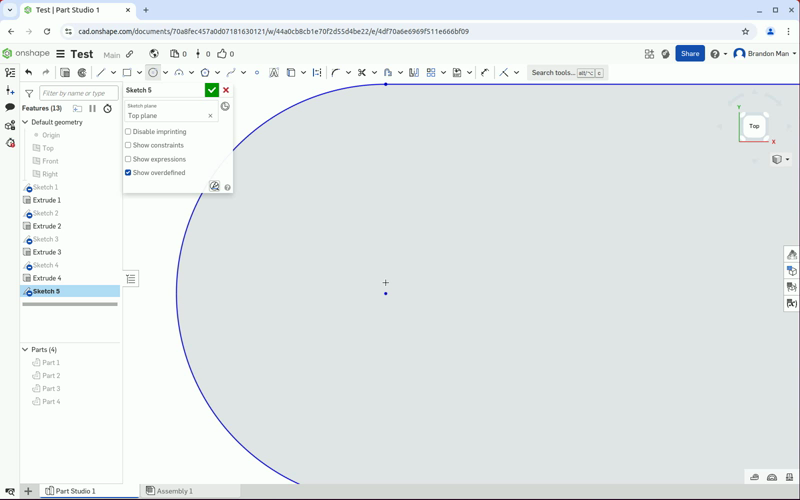
click(385, 282)
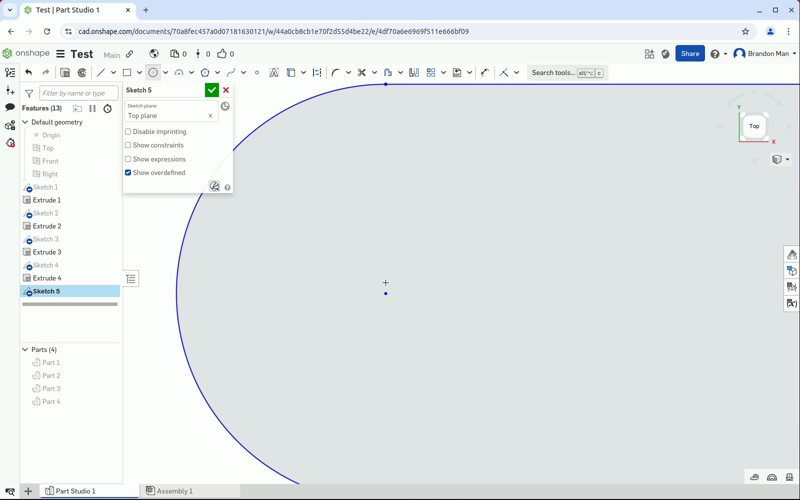
scroll(-6)
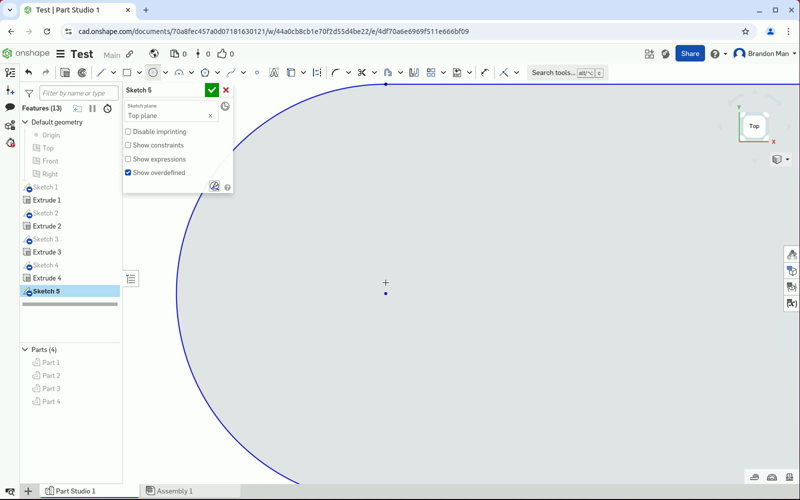
scroll(-6)
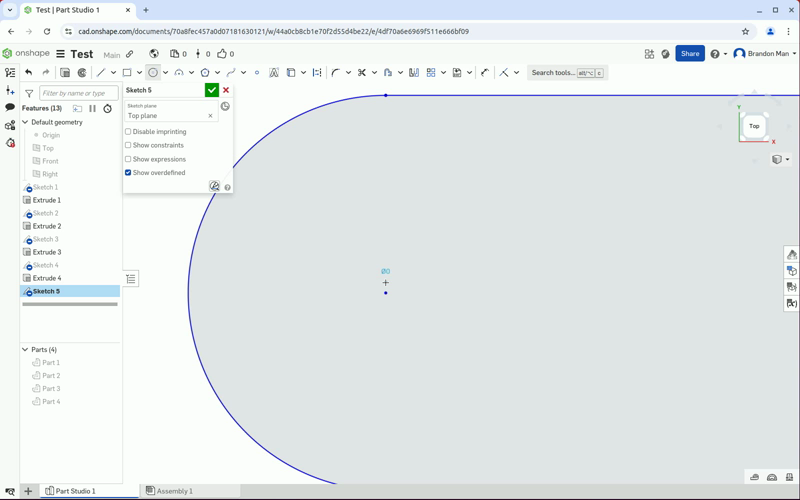
scroll(-6)
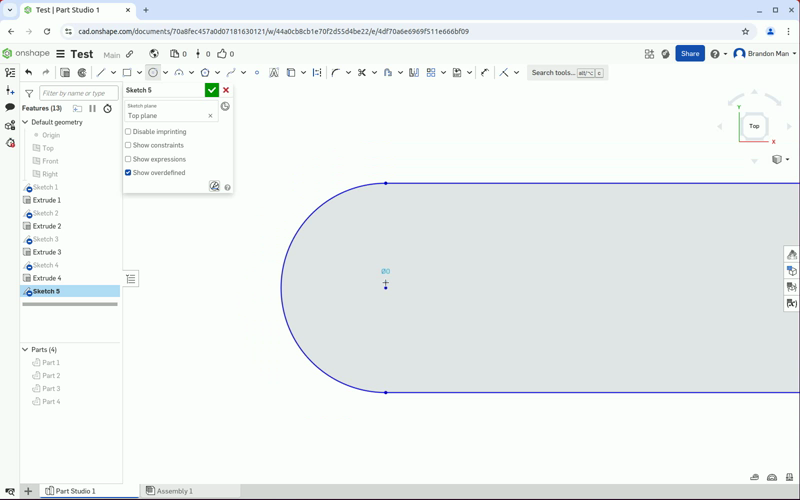
scroll(-6)
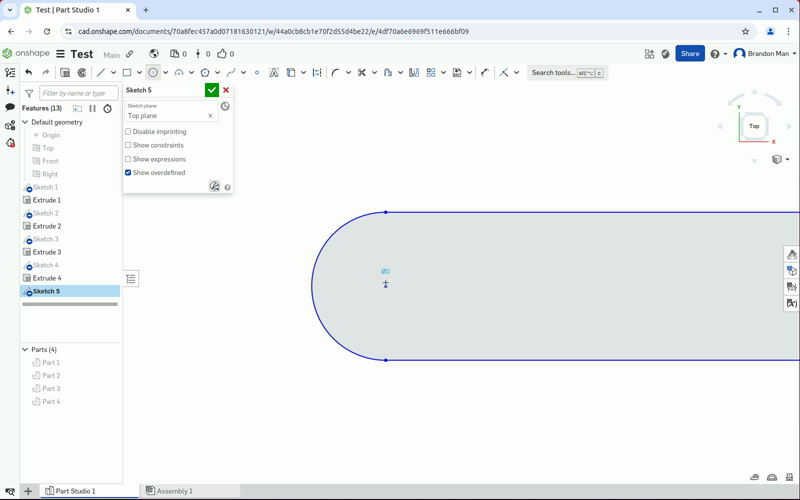
scroll(-6)
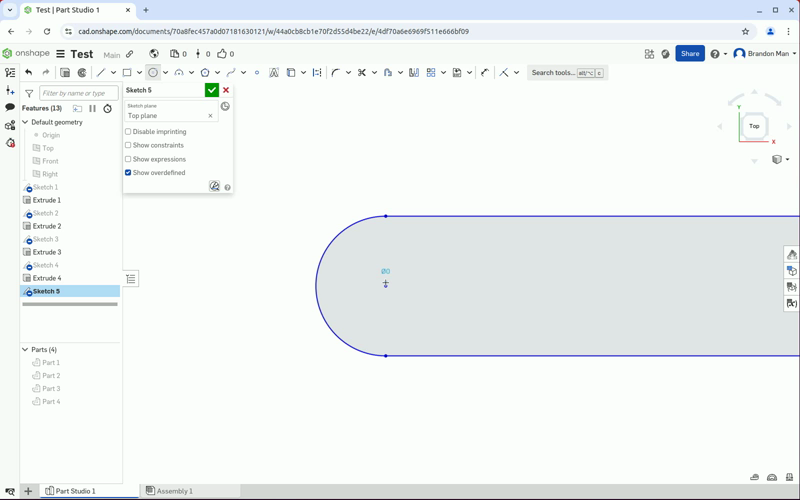
scroll(-6)
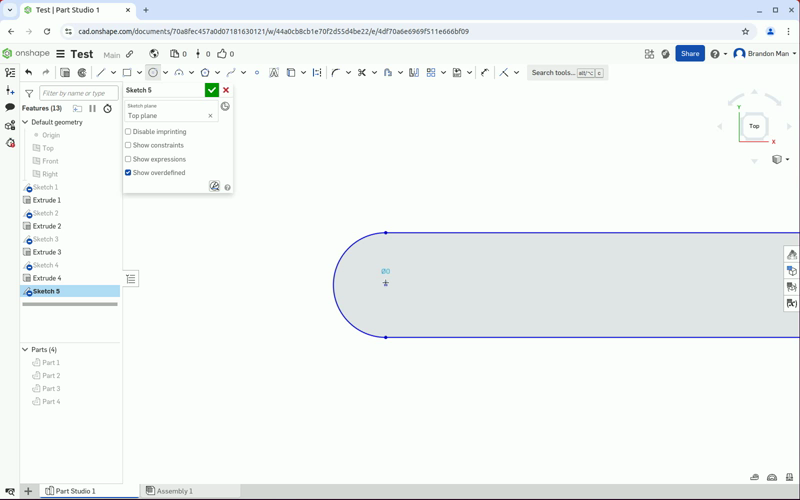
scroll(-6)
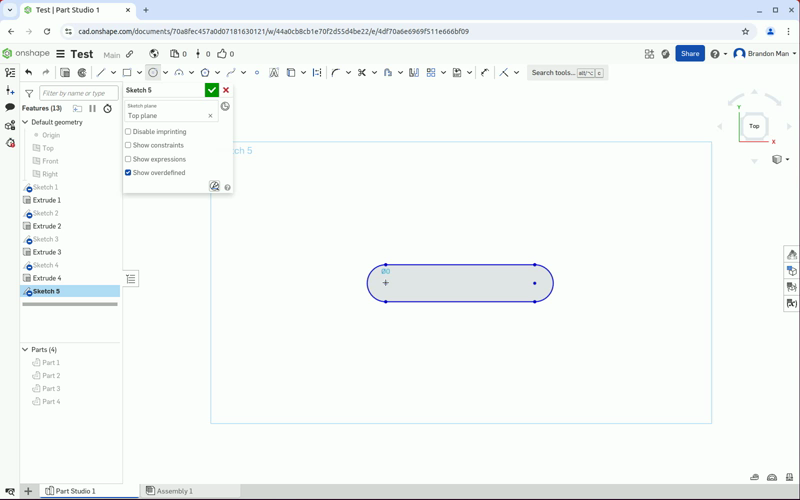
key_up(shift)
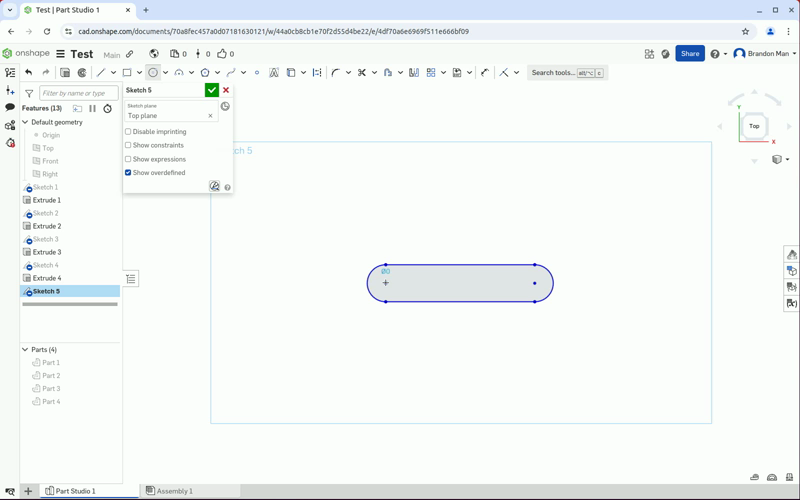
mouse_move(394, 282)
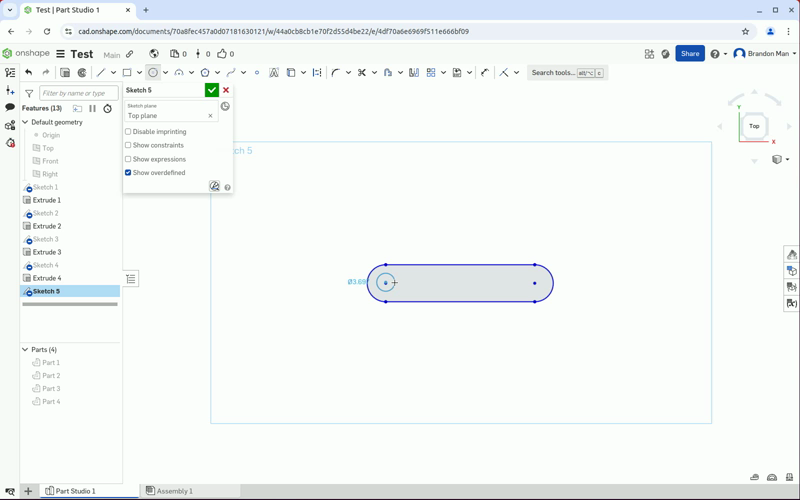
click(394, 282)
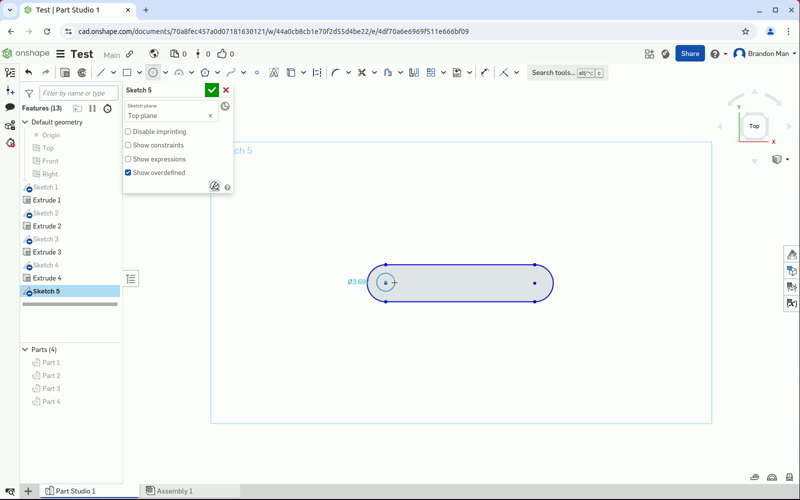
key(esc)
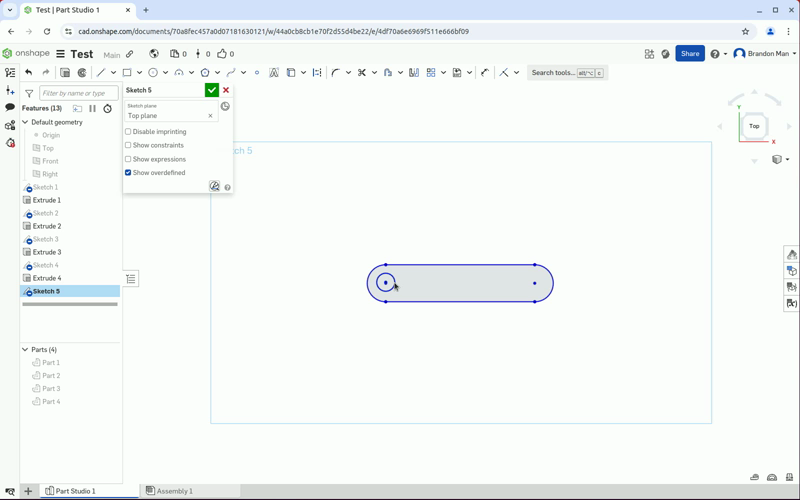
key(c)
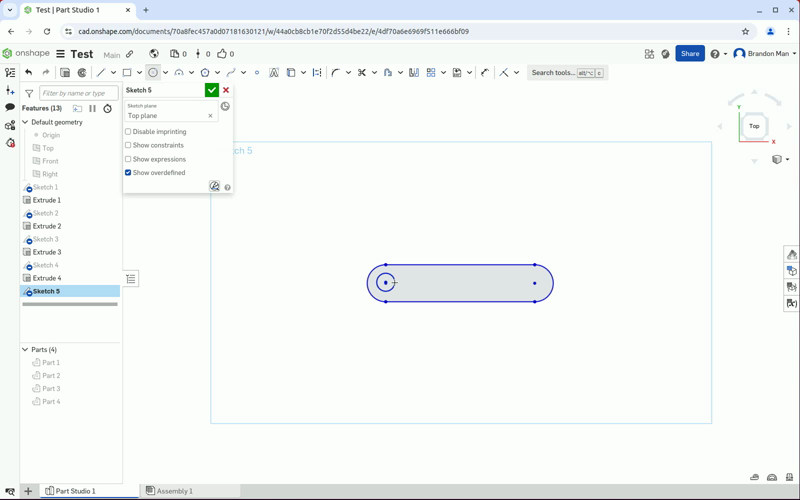
key_down(shift)
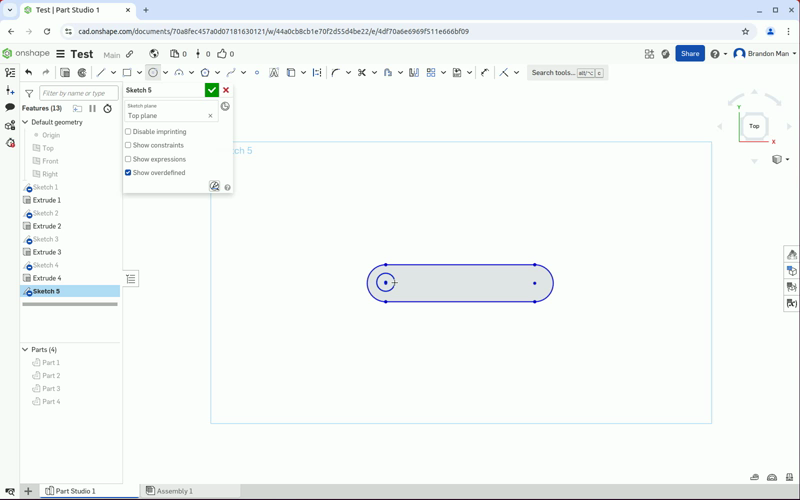
mouse_move(534, 282)
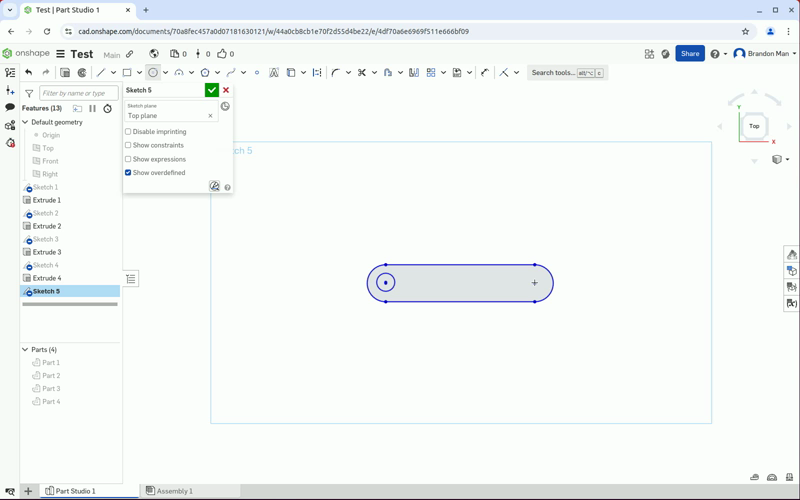
scroll(6)
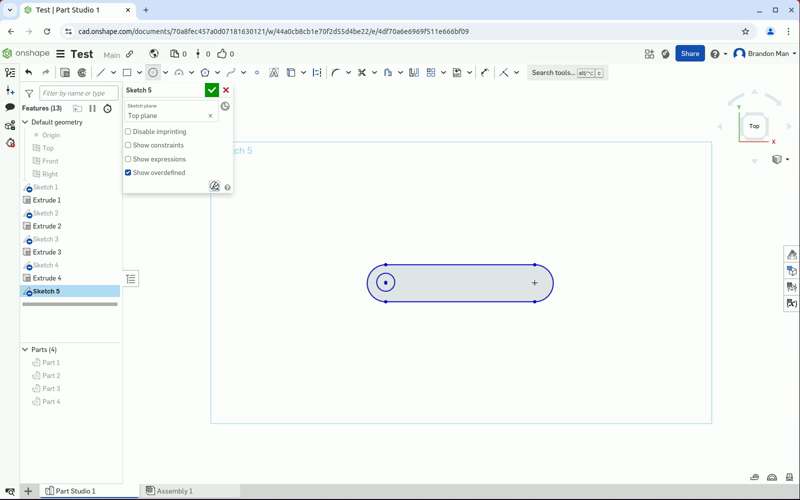
scroll(6)
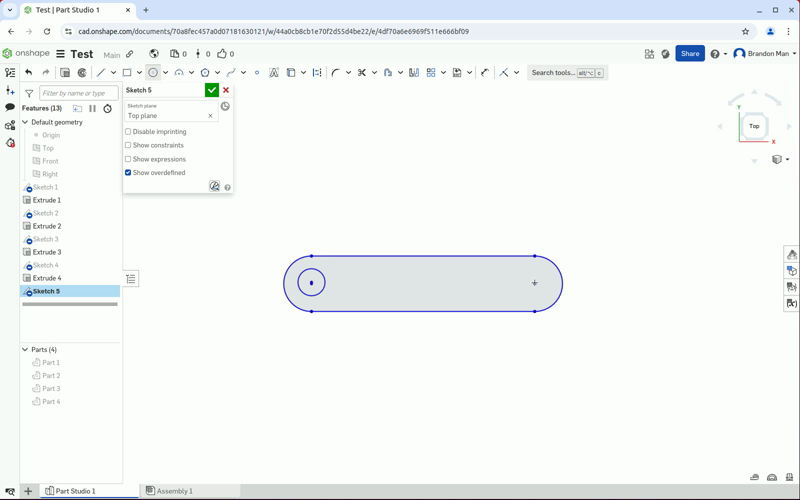
scroll(6)
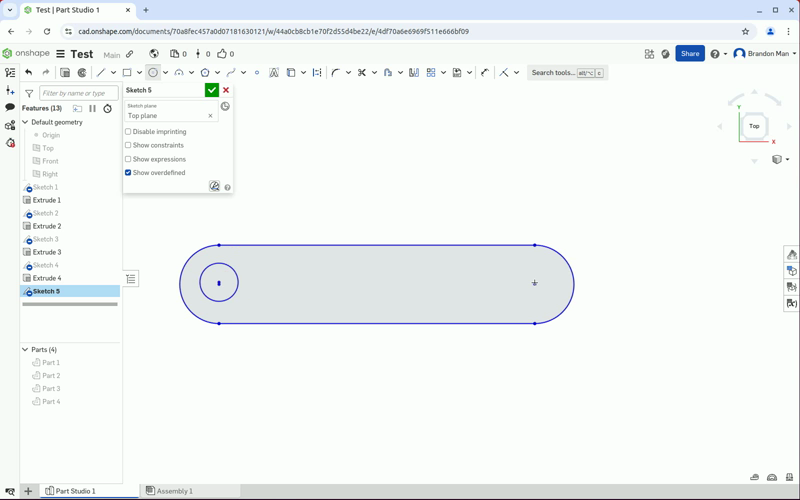
scroll(6)
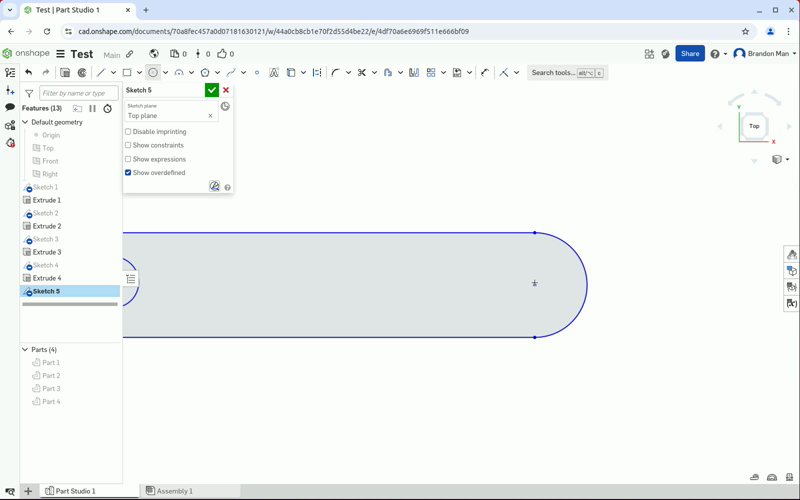
scroll(6)
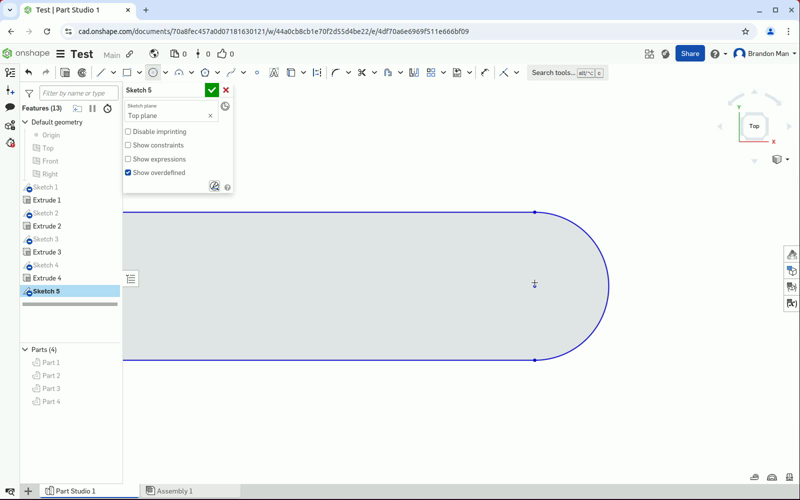
scroll(6)
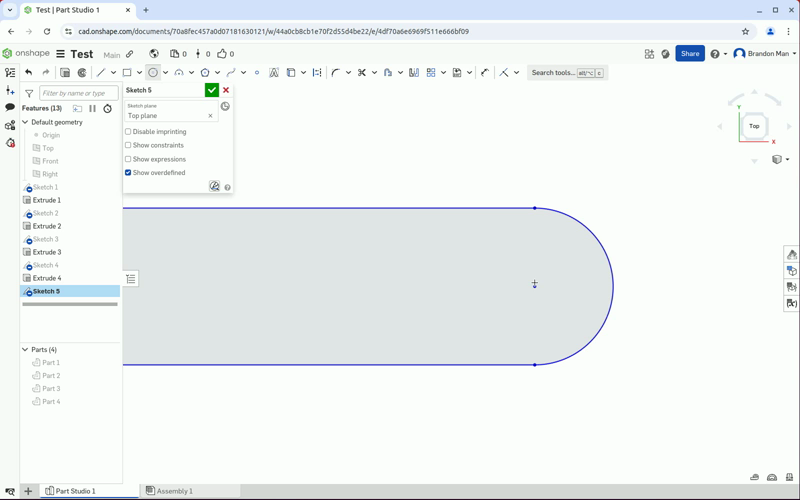
scroll(6)
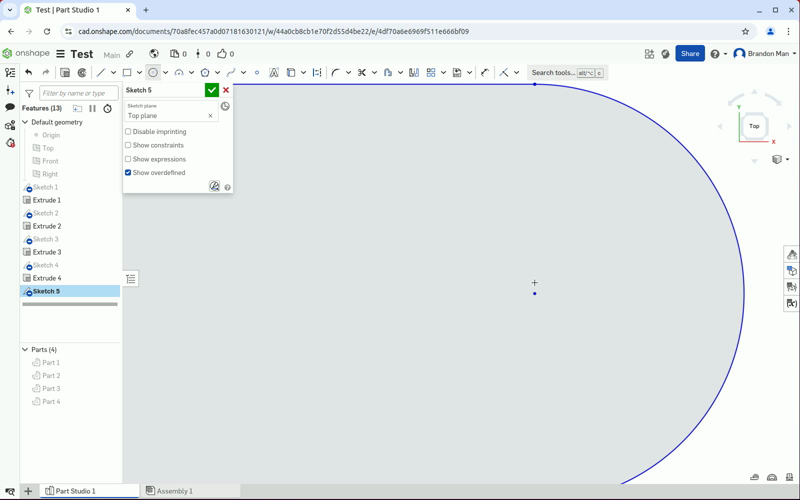
click(534, 282)
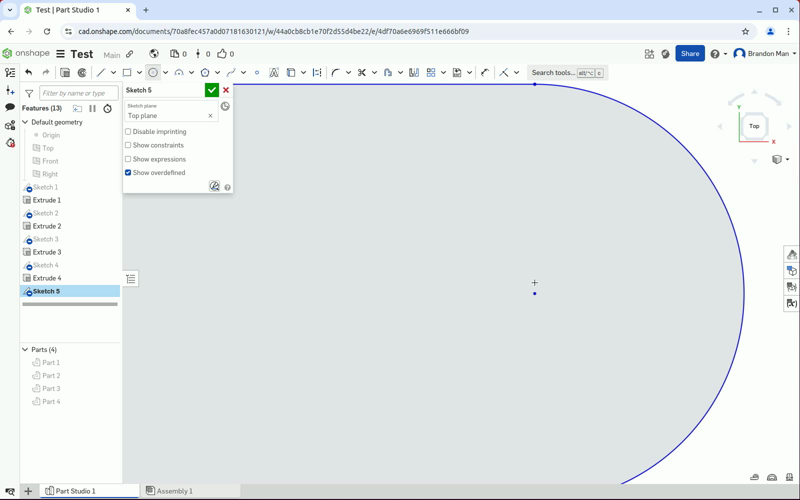
scroll(-6)
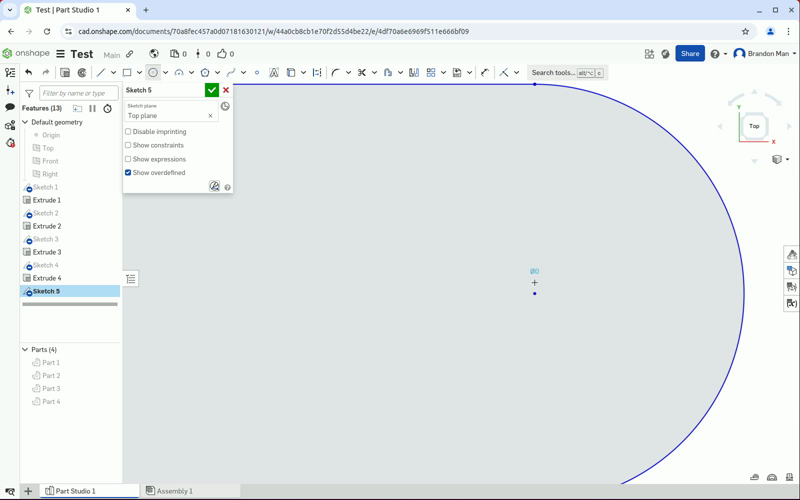
scroll(-6)
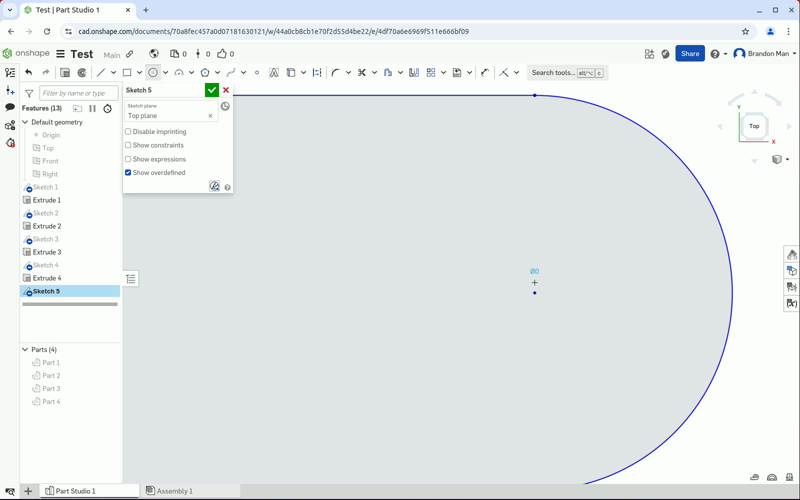
scroll(-6)
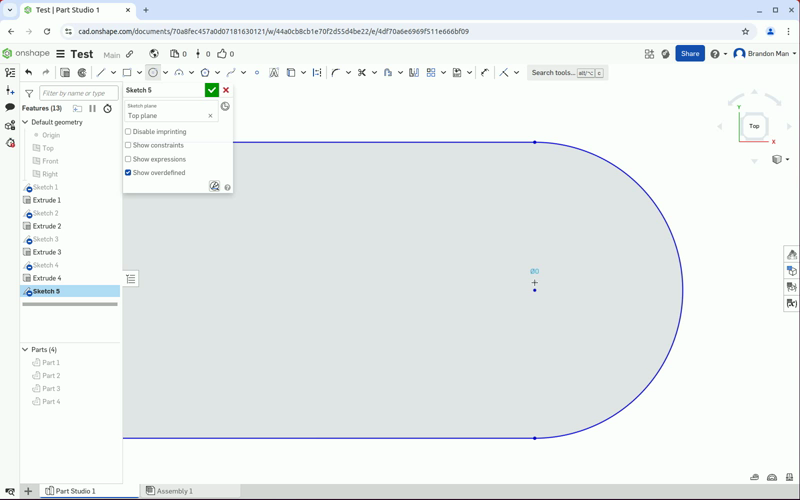
scroll(-6)
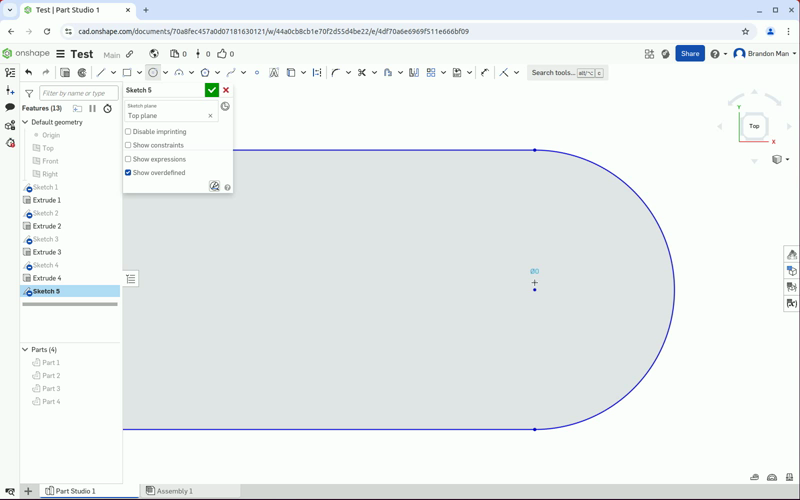
scroll(-6)
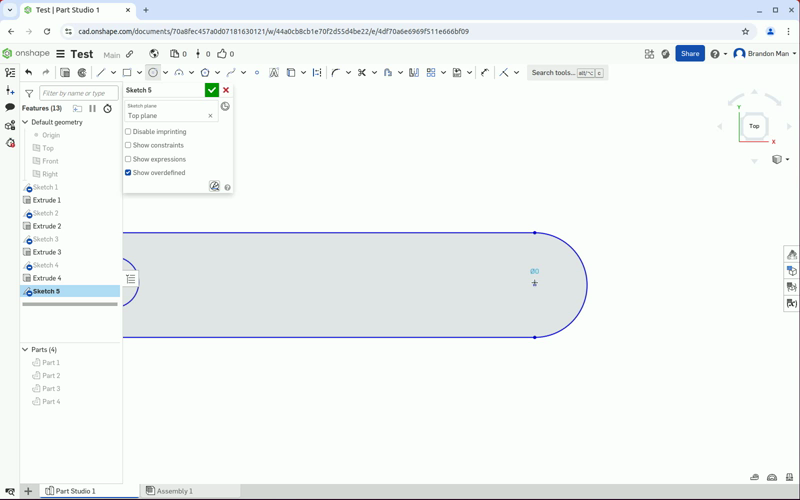
scroll(-6)
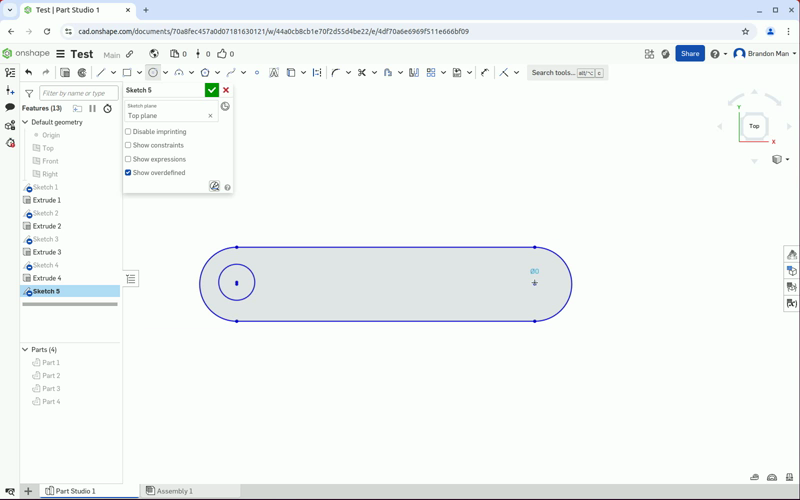
scroll(-6)
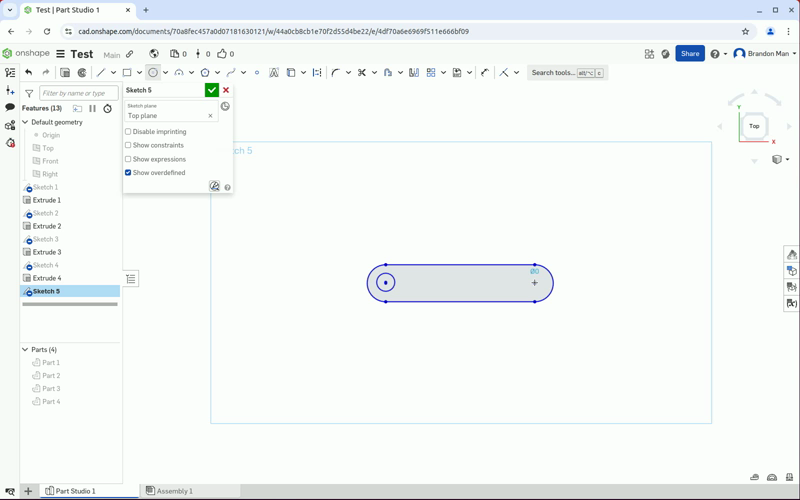
key_up(shift)
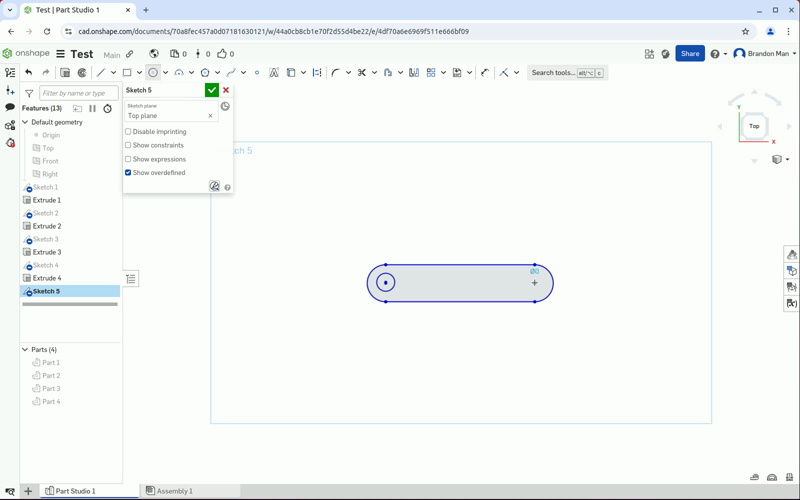
mouse_move(543, 282)
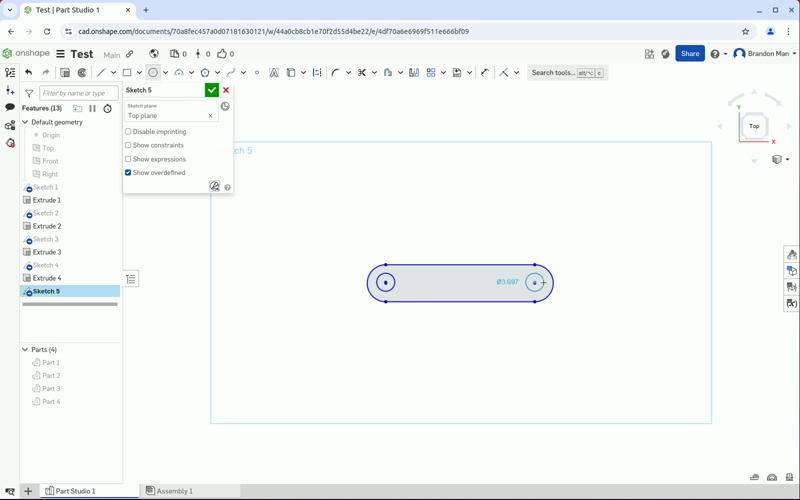
click(543, 282)
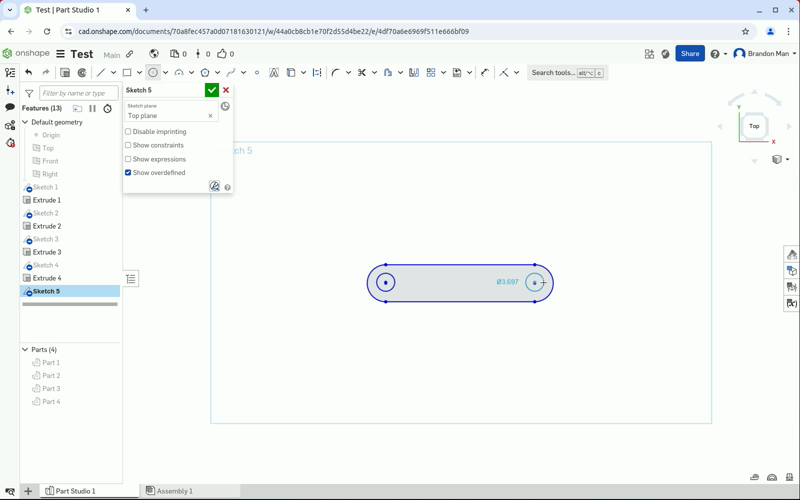
key(esc)
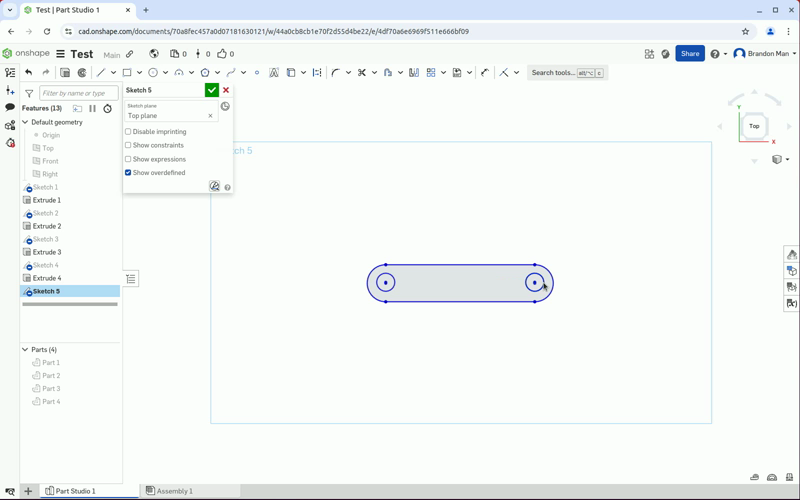
mouse_move(417, 269)
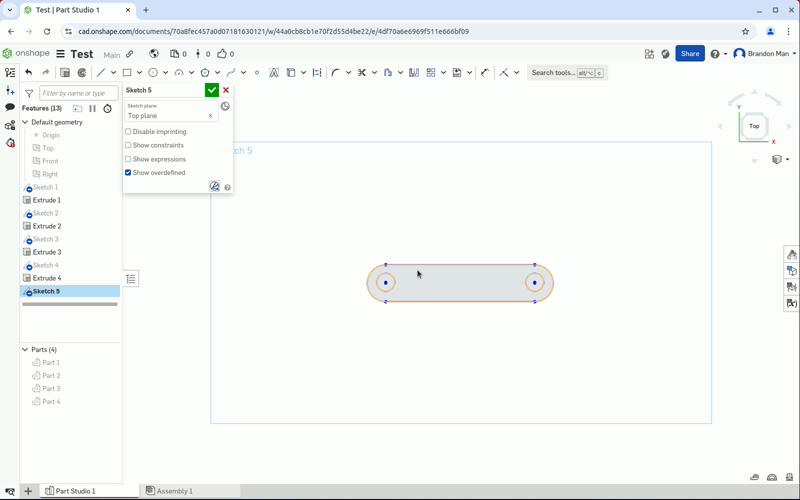
click(417, 269)
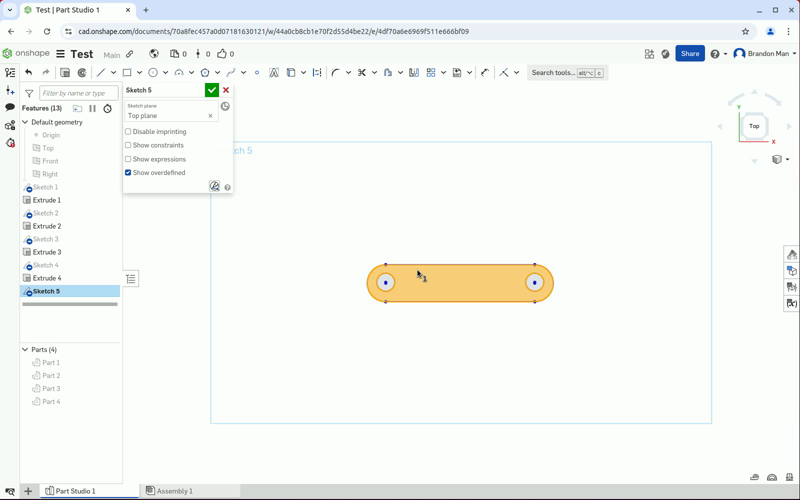
mouse_move(73, 352)
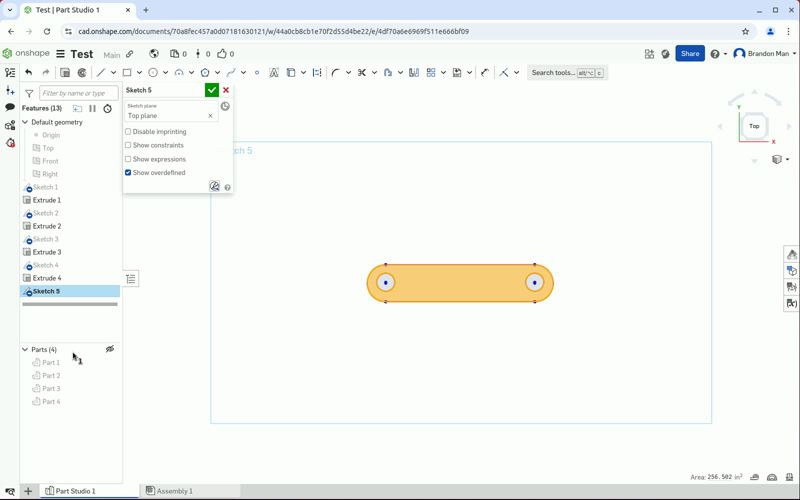
key(shift+y)
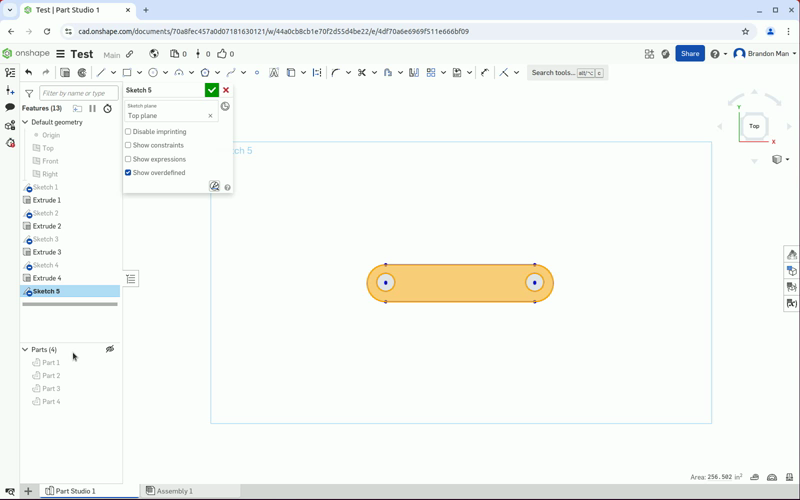
key(shift+e)
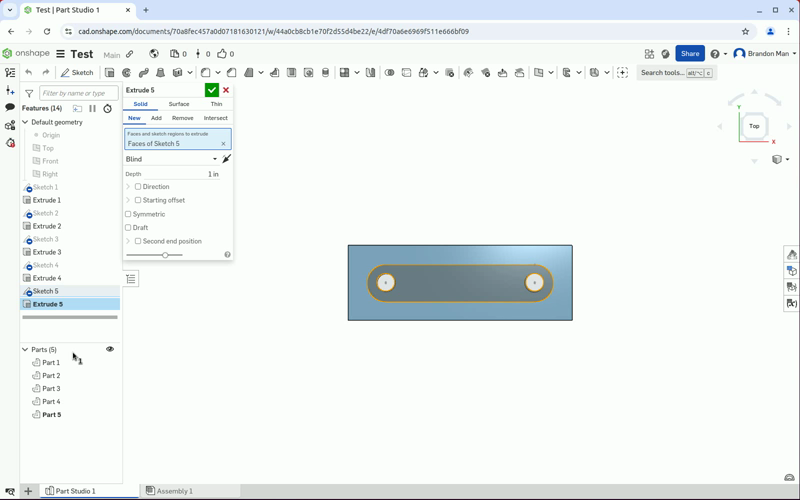
mouse_move(143, 106)
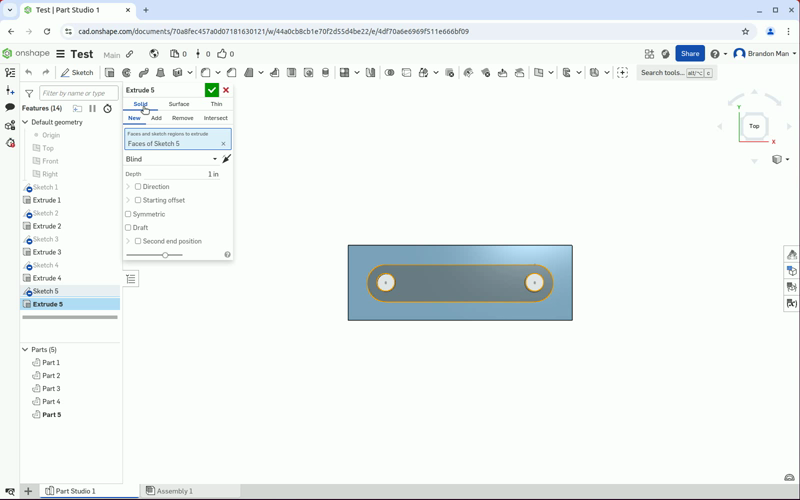
click(143, 106)
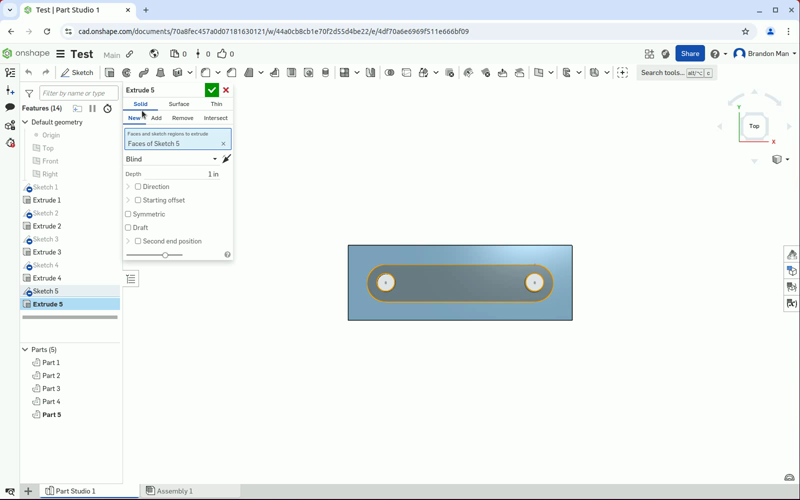
mouse_move(137, 120)
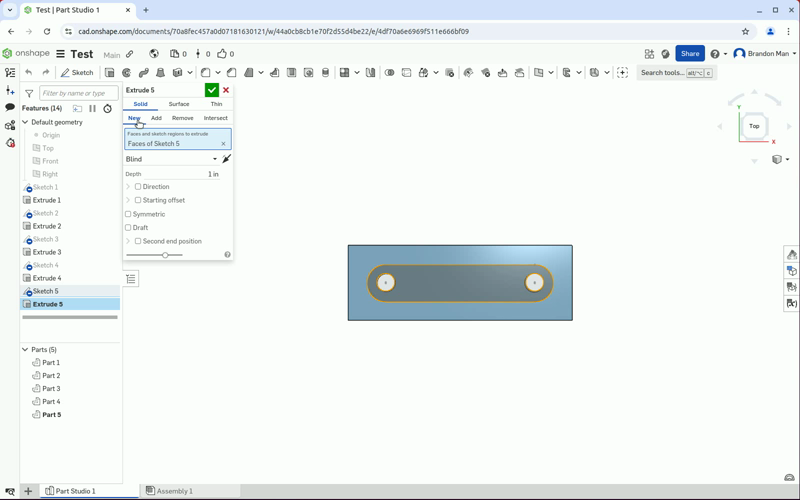
click(137, 120)
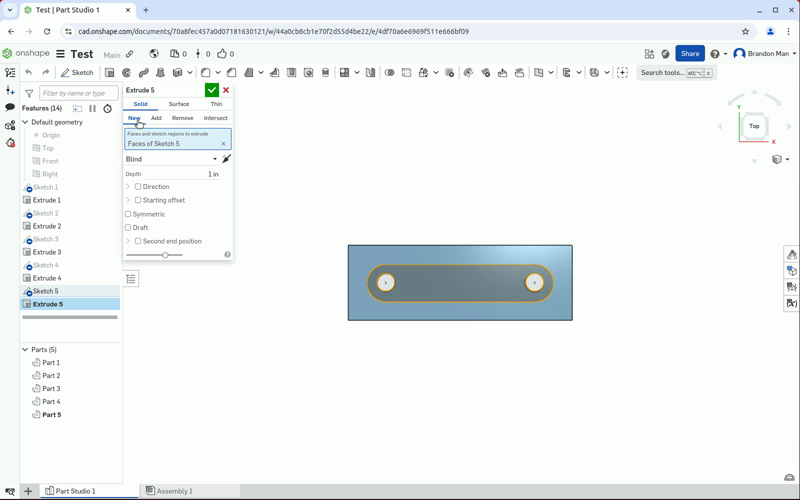
key(tab, 4)
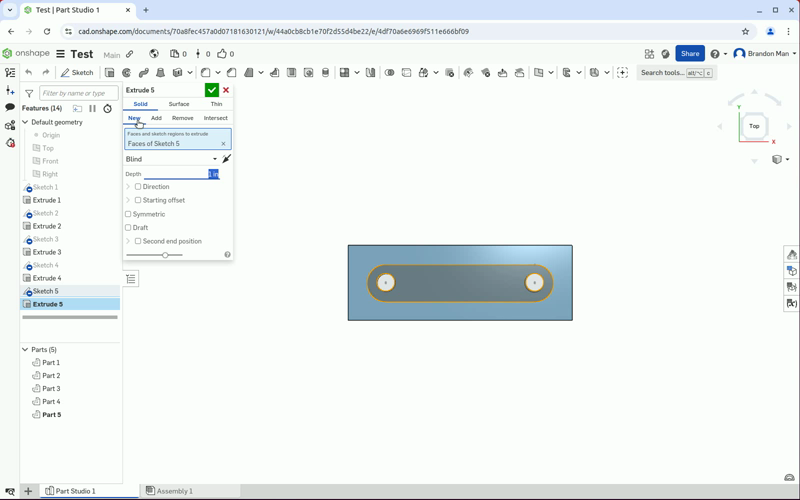
text(3.852)
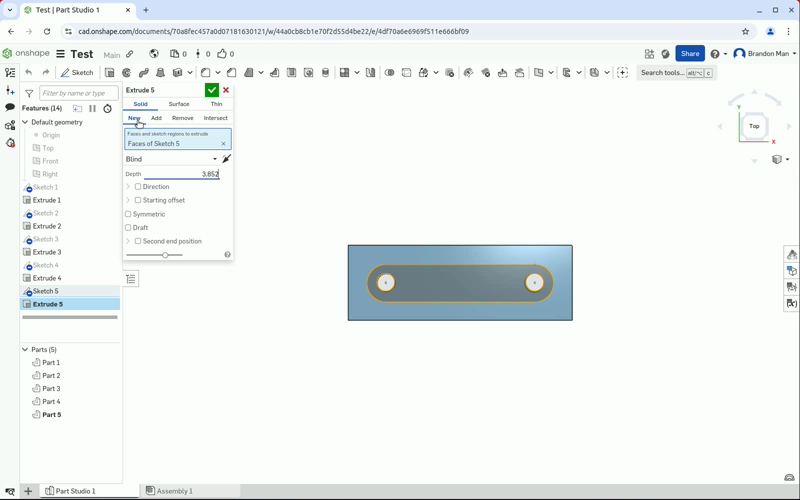
key(tab, 3)
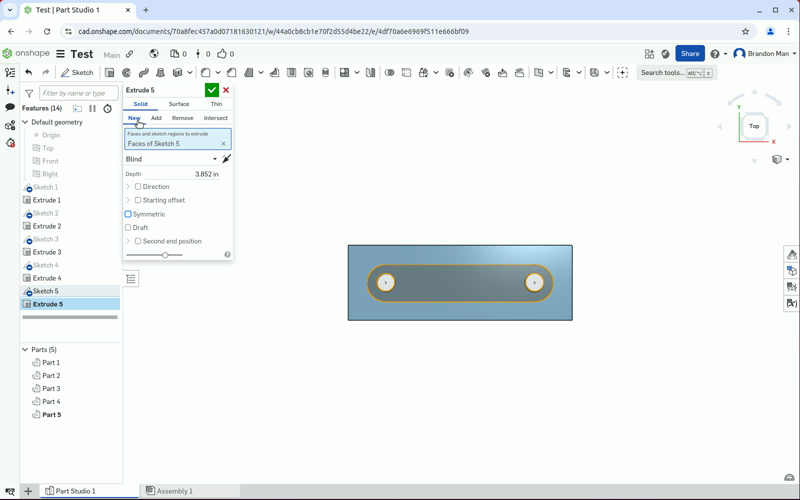
key(space)
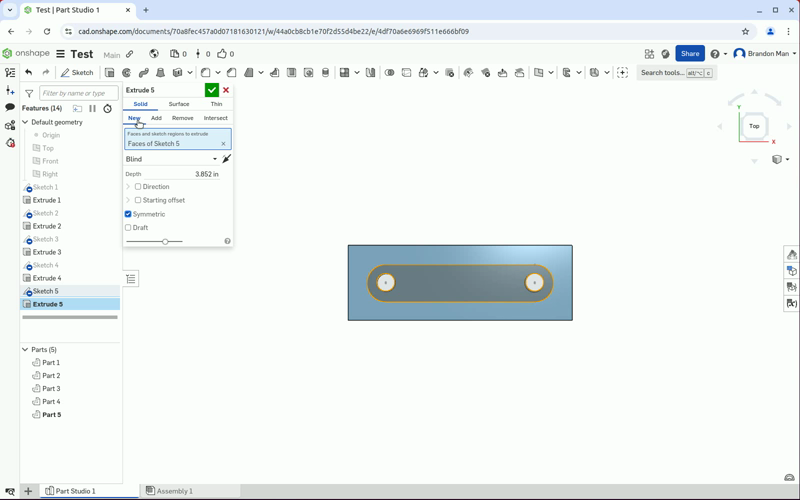
key(enter)
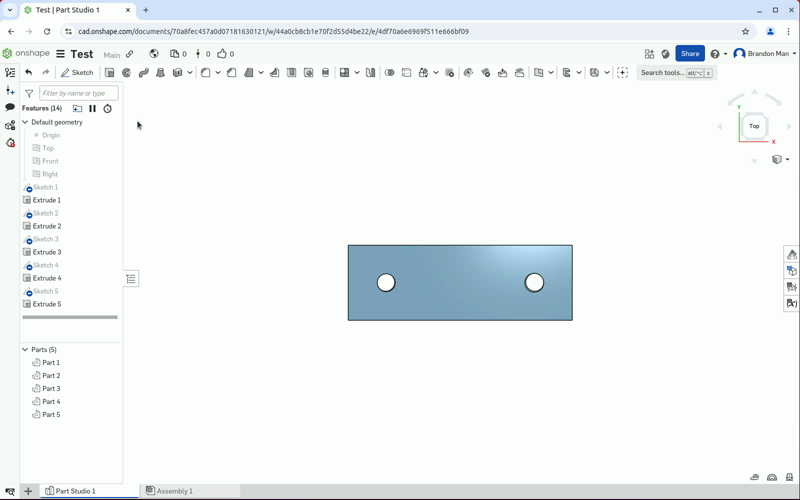
key(shift+h)
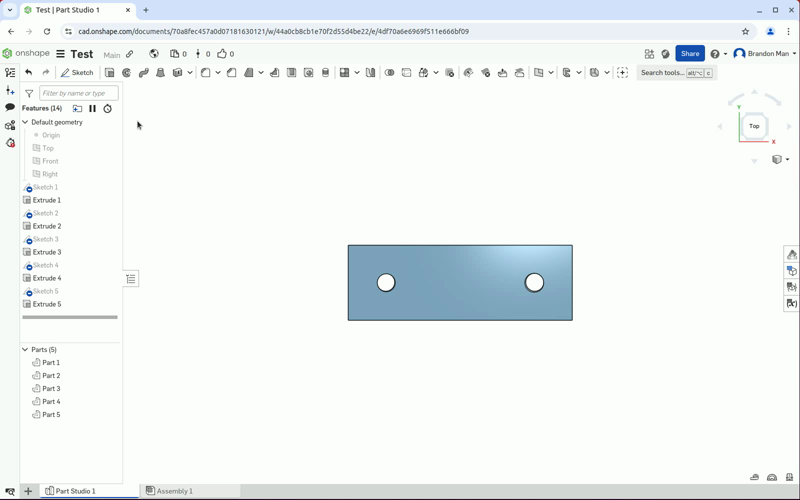
key(shift+h)
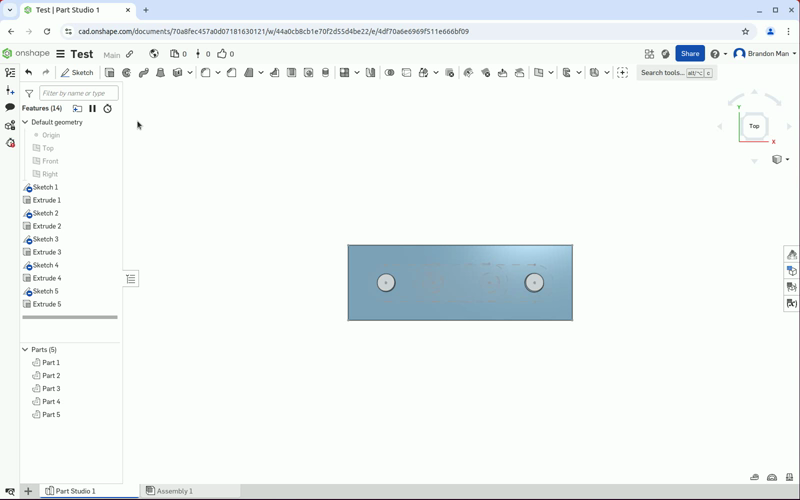
key(shift+7)
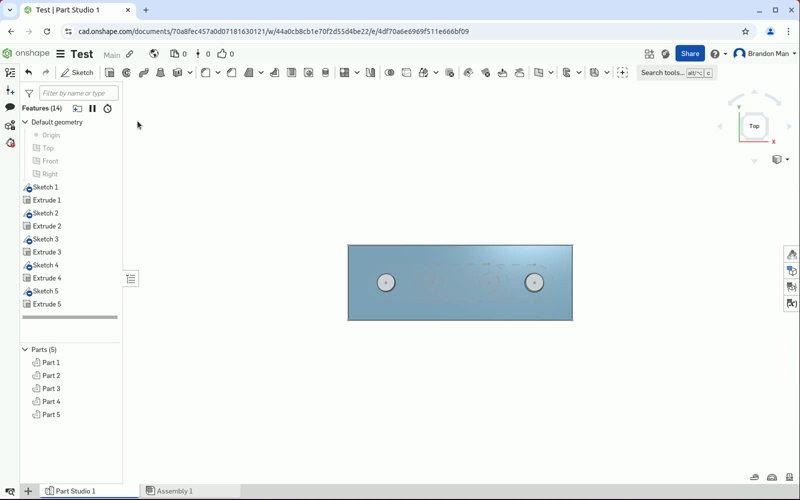
key(up, 3)
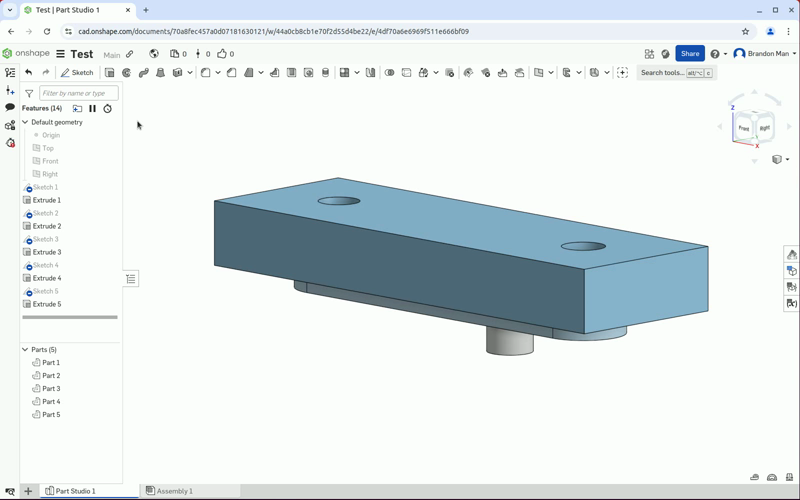
key(left, 3)
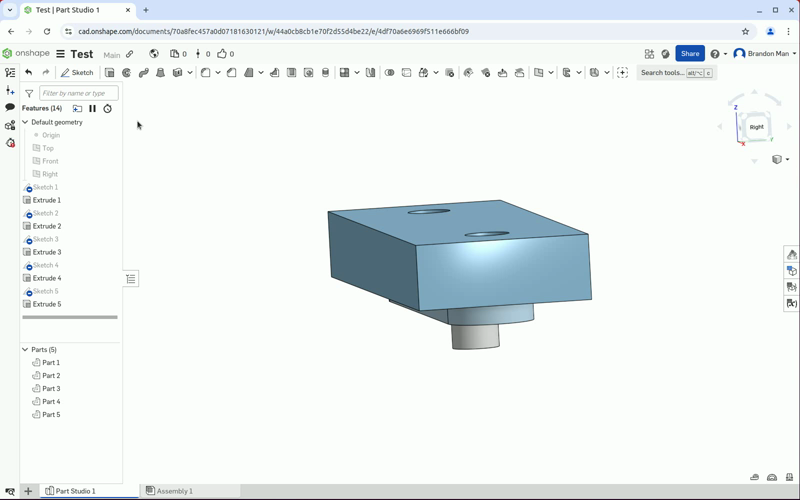
key(right, 3)
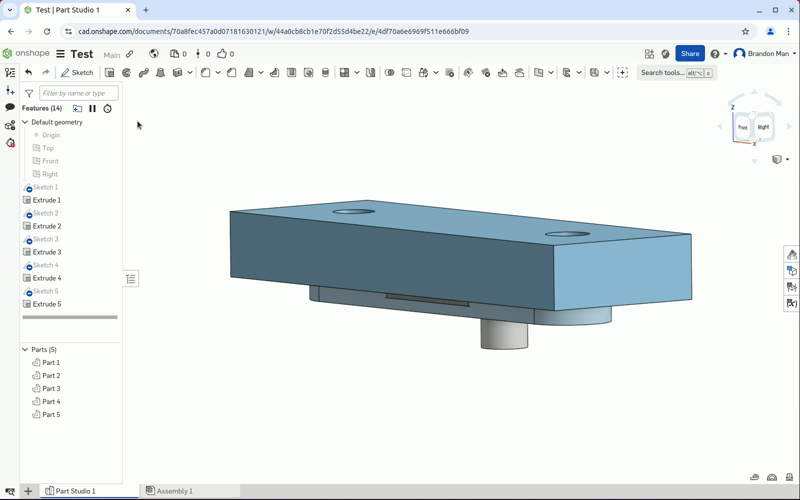
key(down, 3)
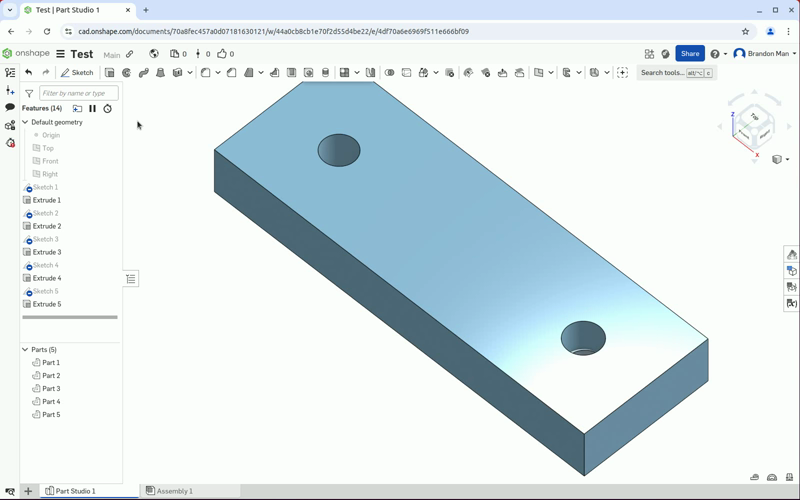
mouse_move(73, 189)
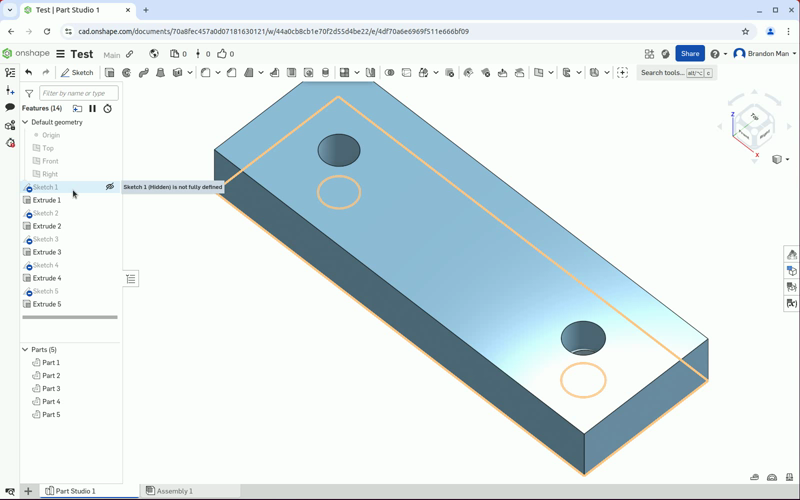
click(73, 189)